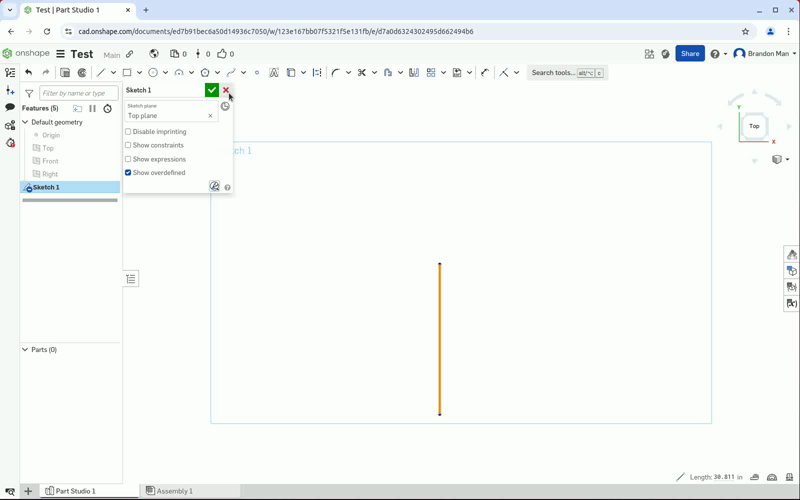
key(shift+h)
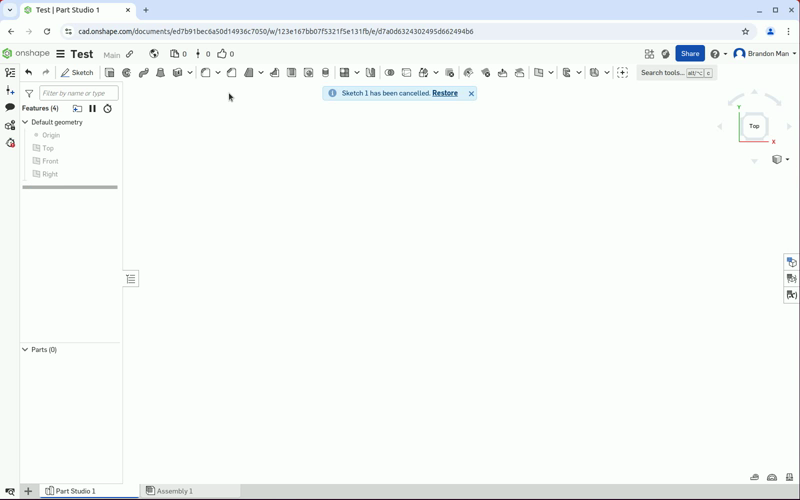
mouse_move(73, 352)
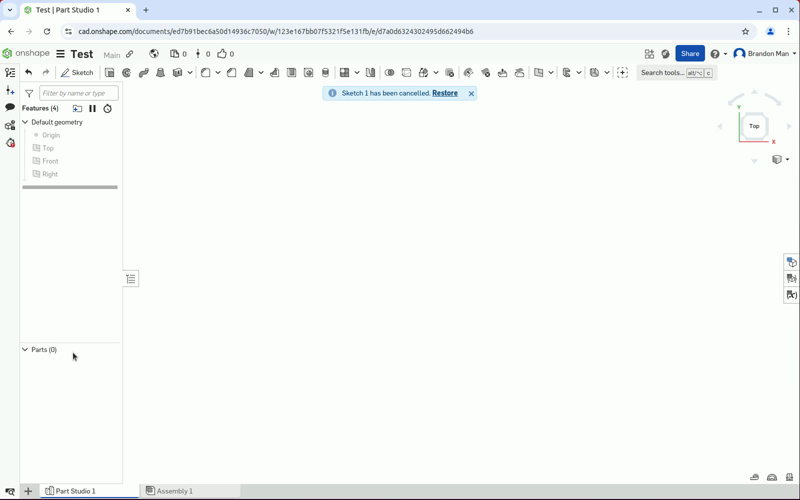
key(y)
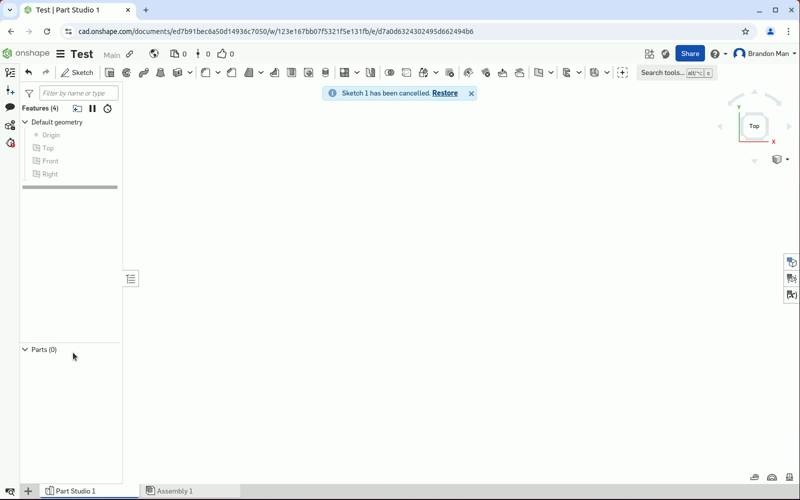
key(shift+p)
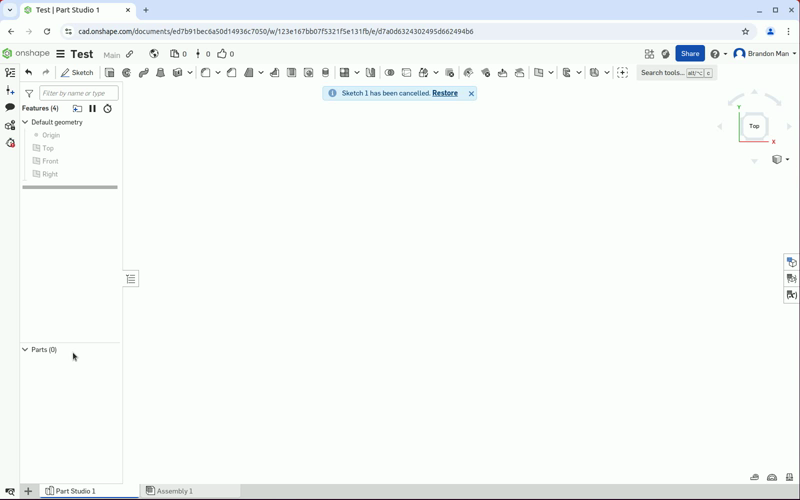
key(space)
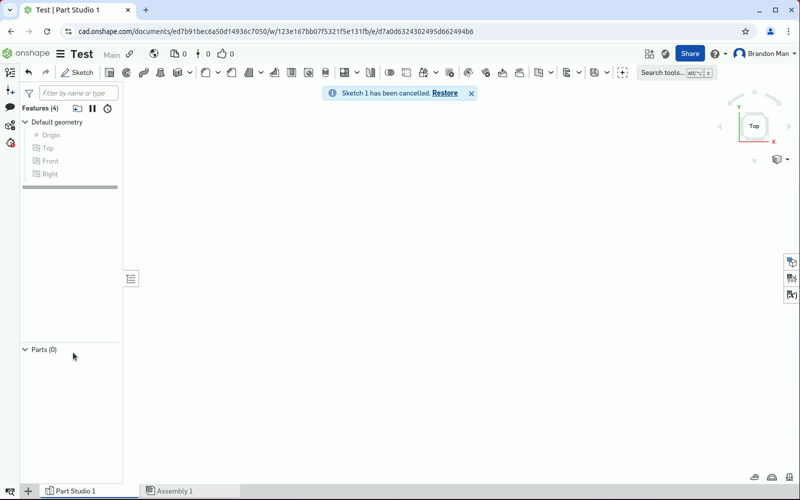
key_down(shift)
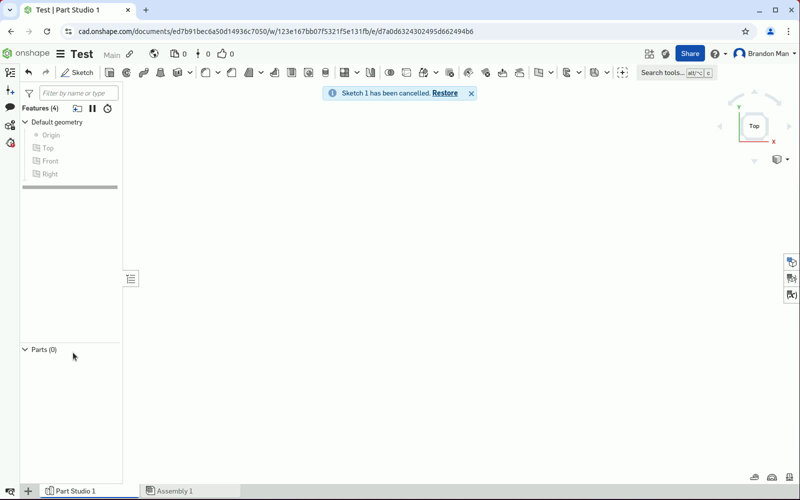
key(up)
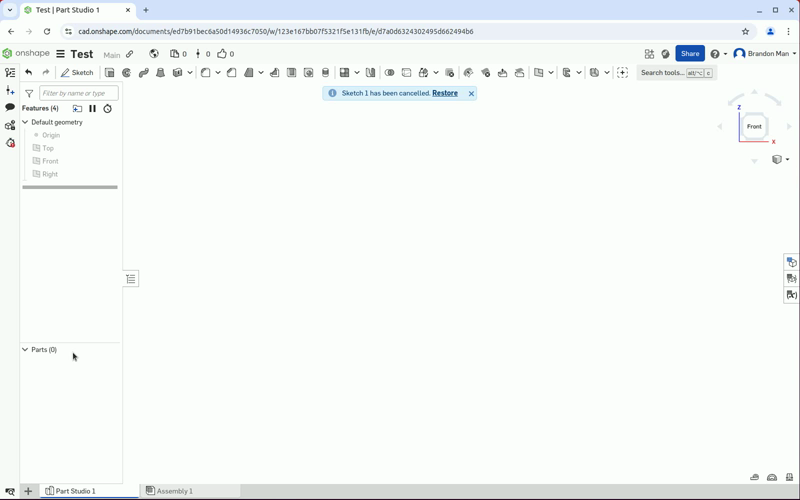
key_up(shift)
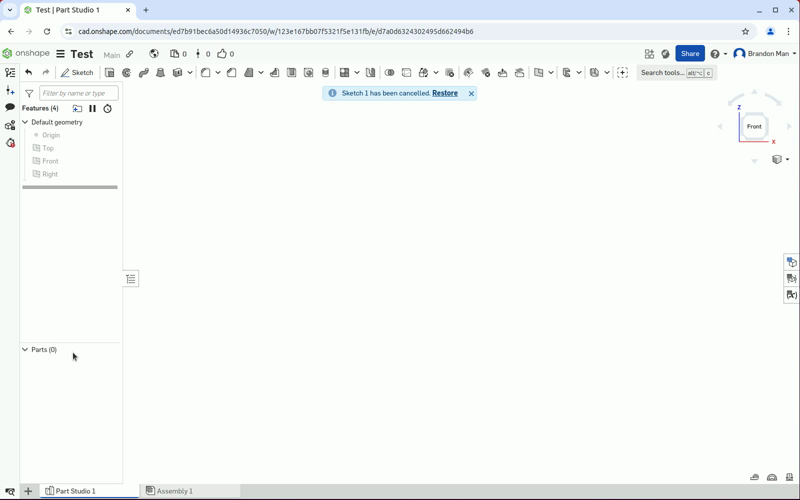
mouse_move(73, 352)
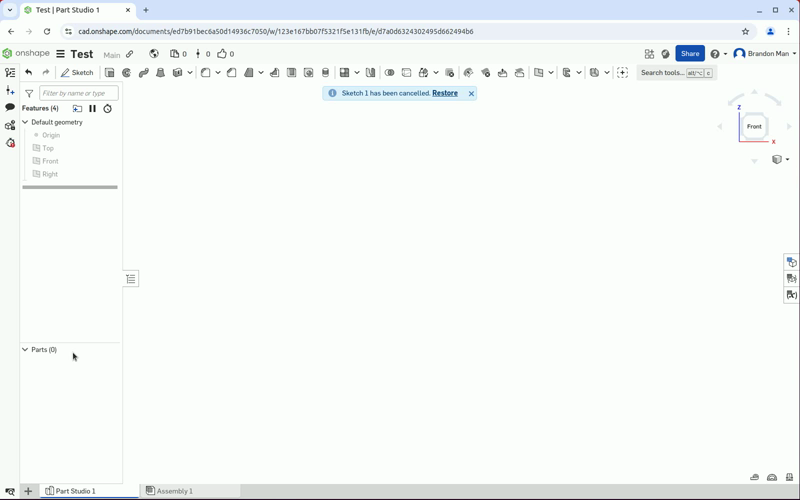
key(shift+y)
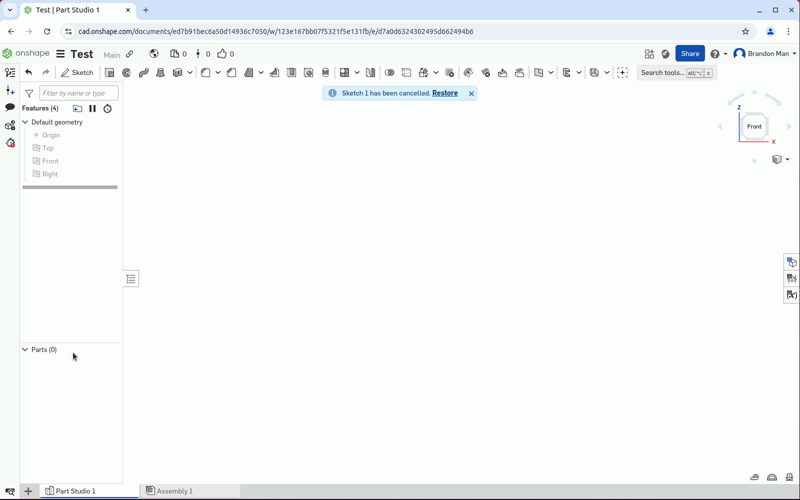
key(shift+s)
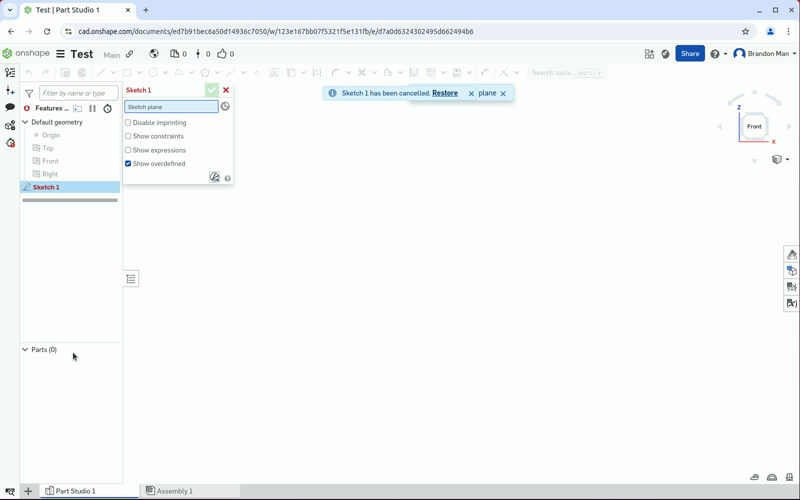
mouse_move(73, 163)
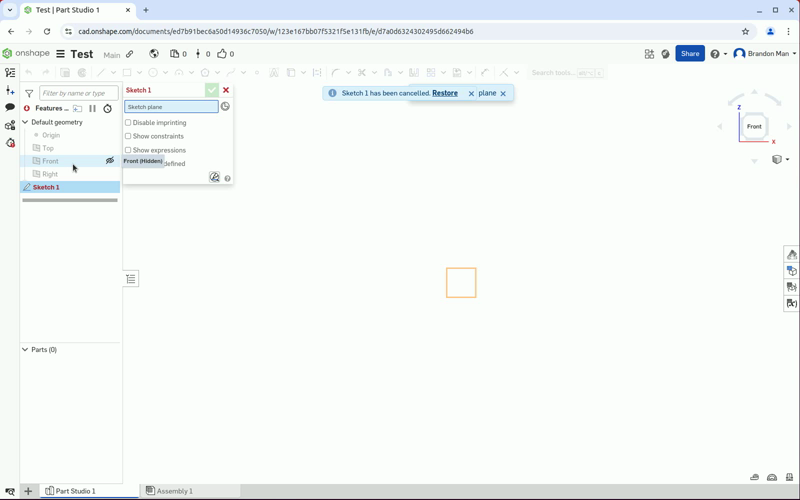
click(73, 163)
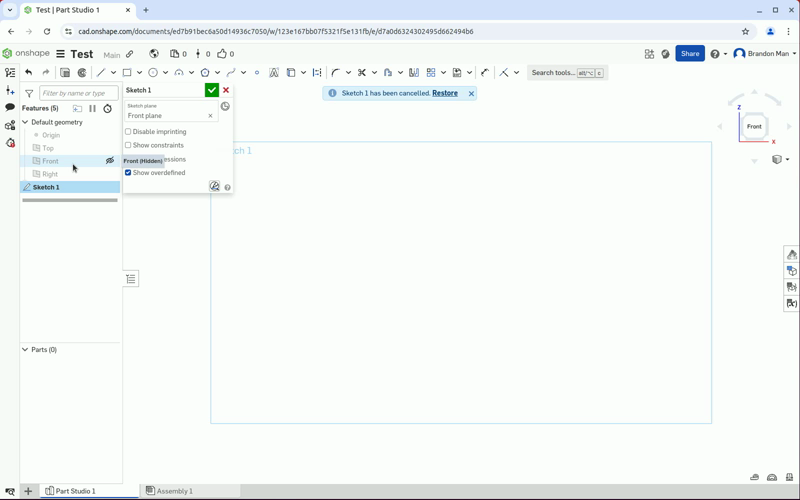
mouse_move(73, 352)
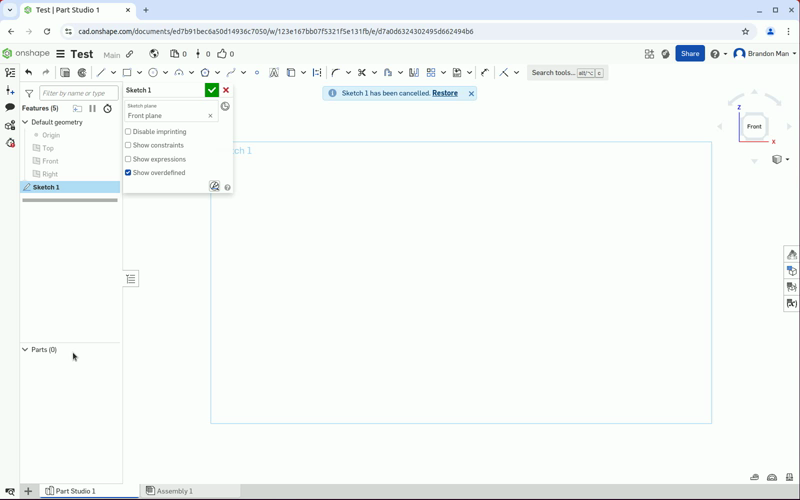
key(y)
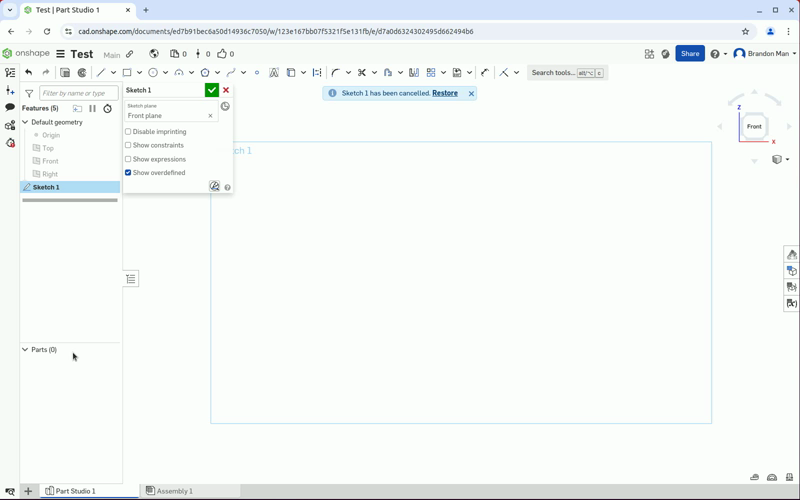
key(c)
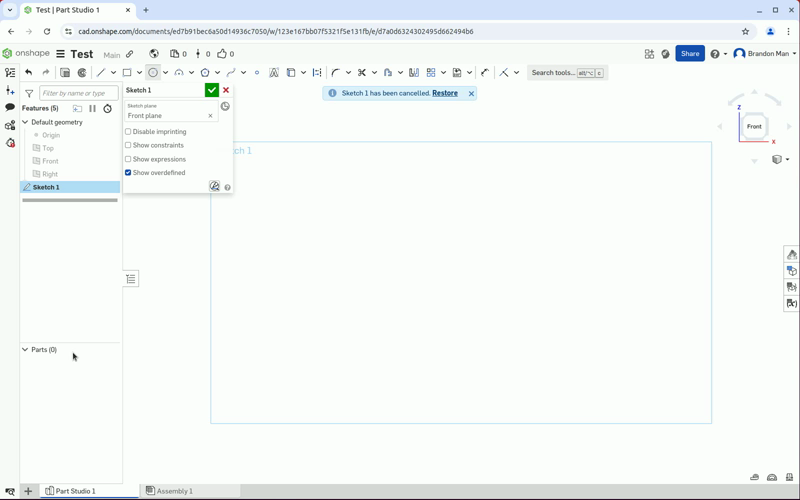
key_down(shift)
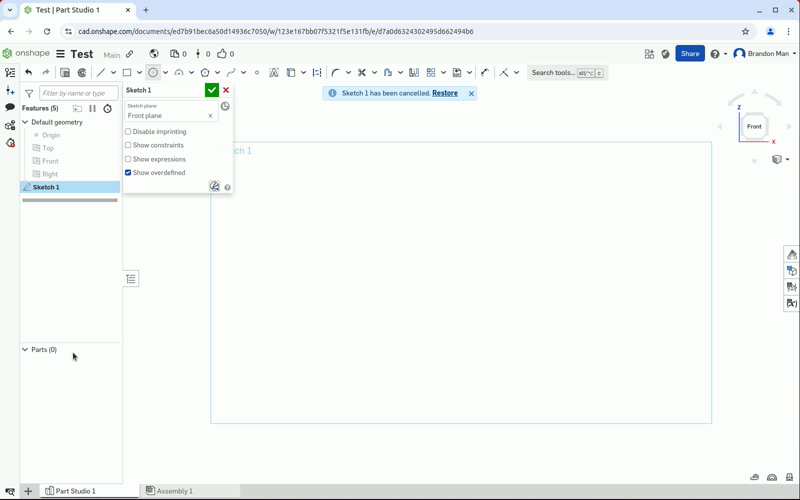
mouse_move(503, 332)
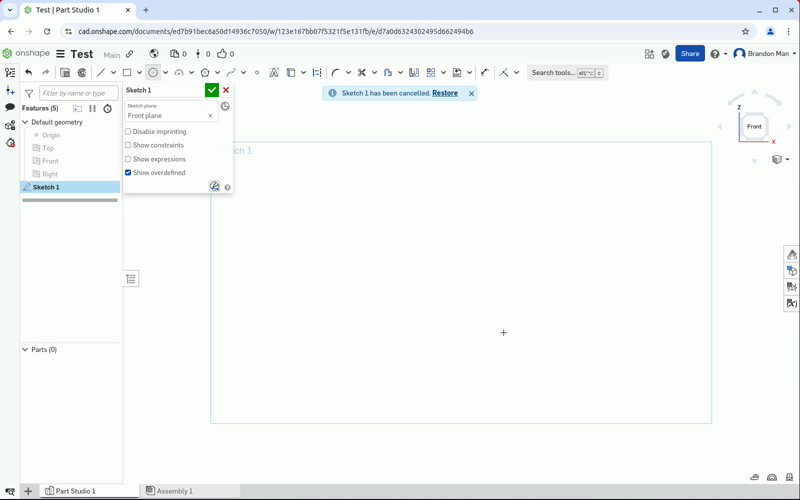
click(503, 332)
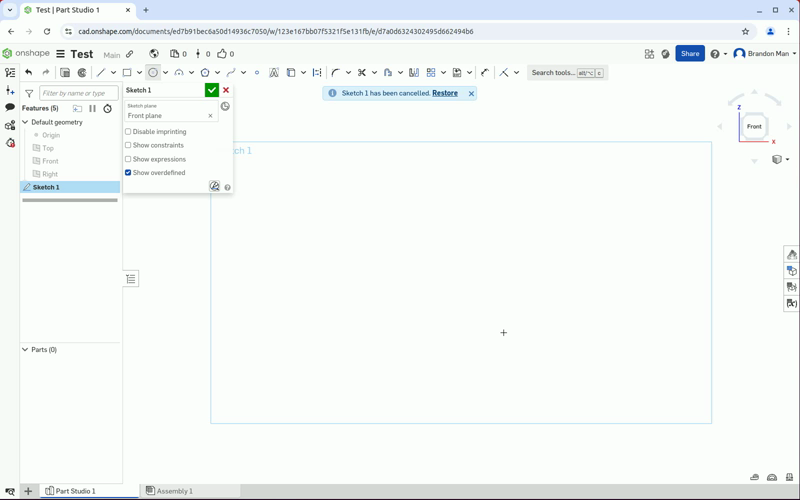
key_up(shift)
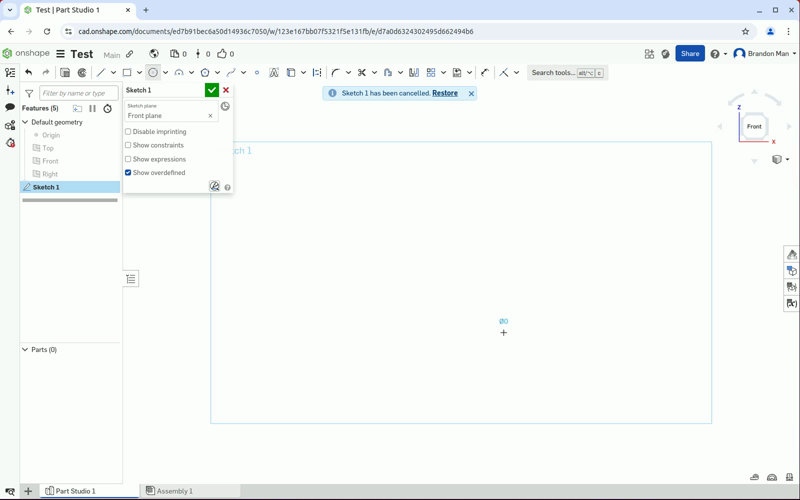
mouse_move(545, 332)
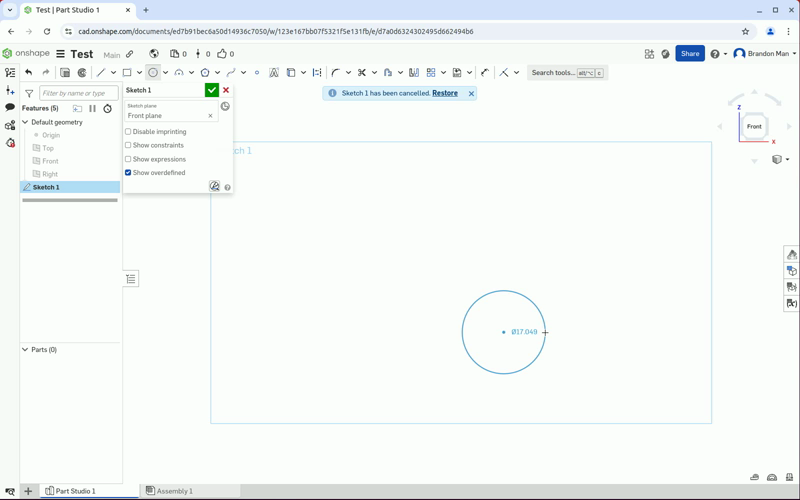
click(545, 332)
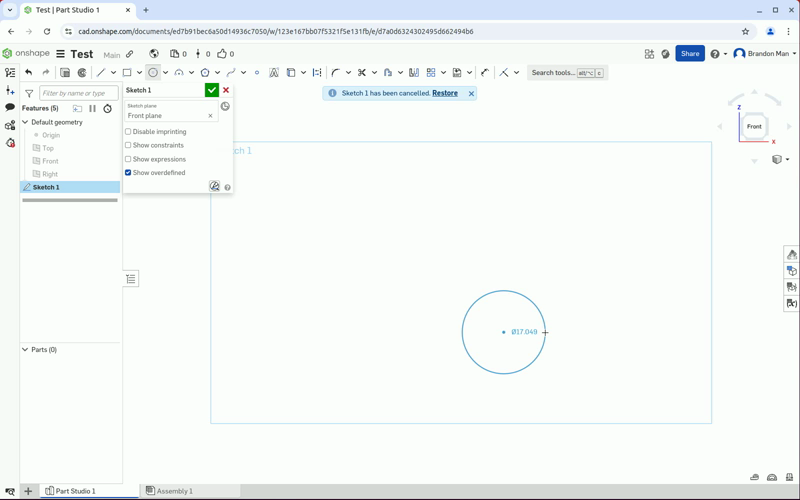
key(esc)
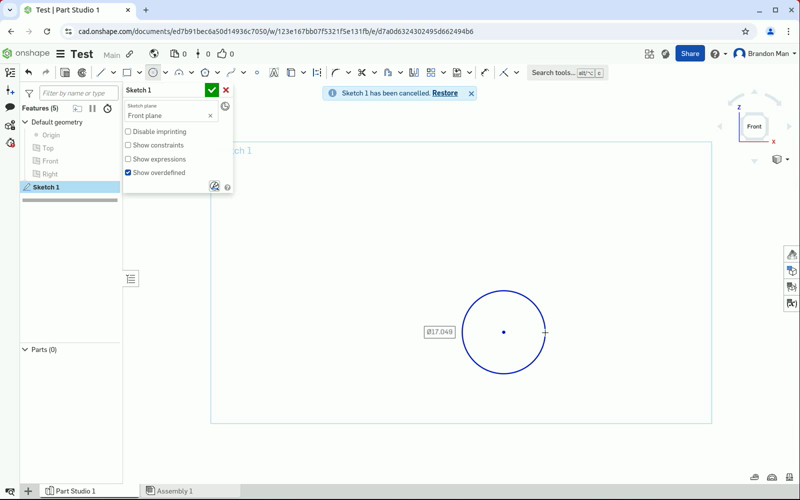
mouse_move(491, 342)
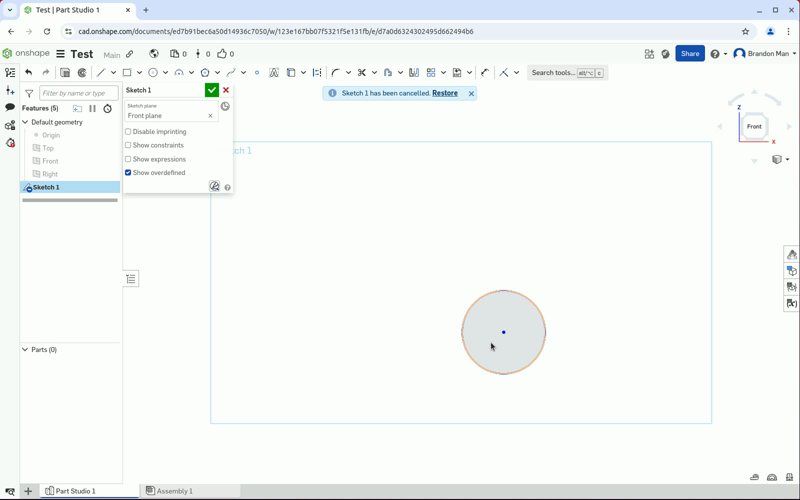
click(491, 342)
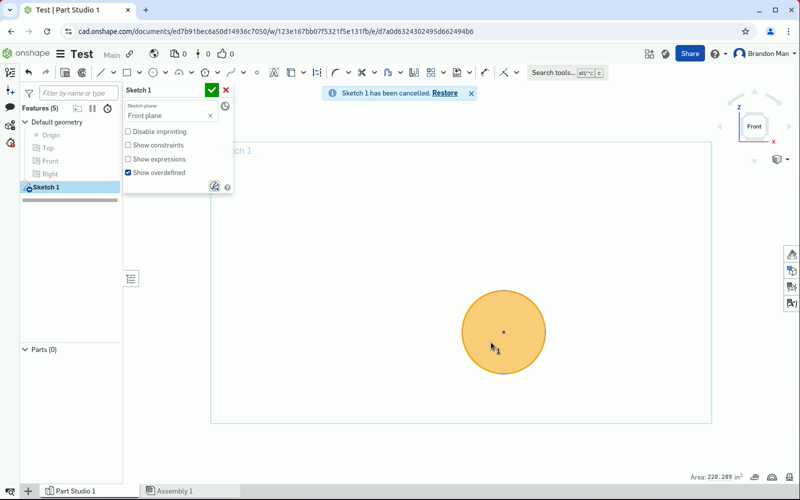
mouse_move(73, 352)
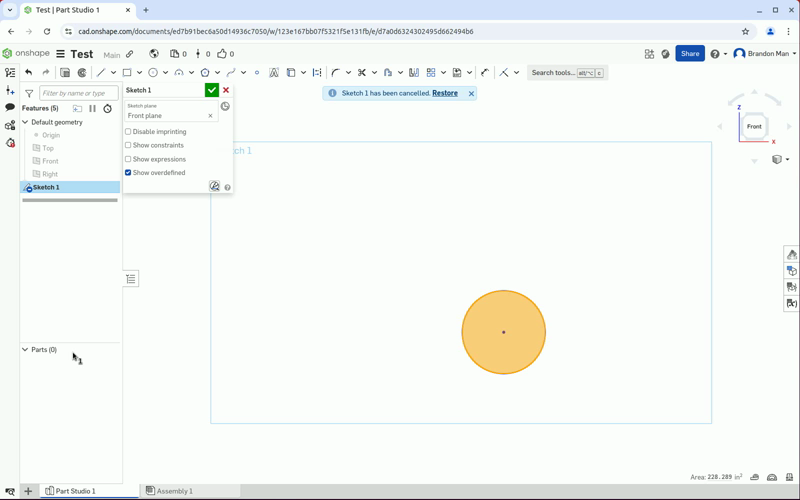
key(shift+y)
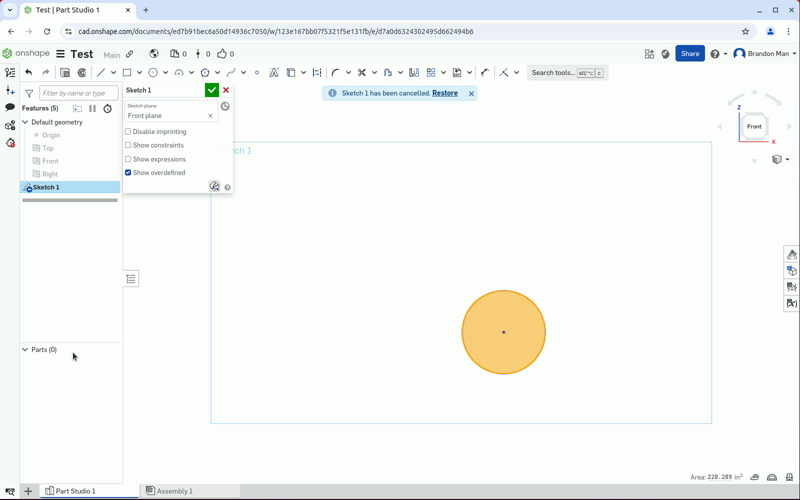
key(shift+e)
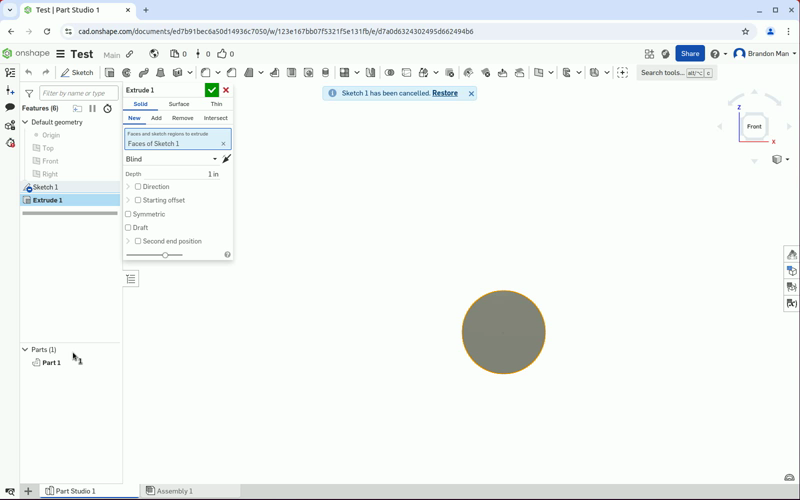
mouse_move(143, 106)
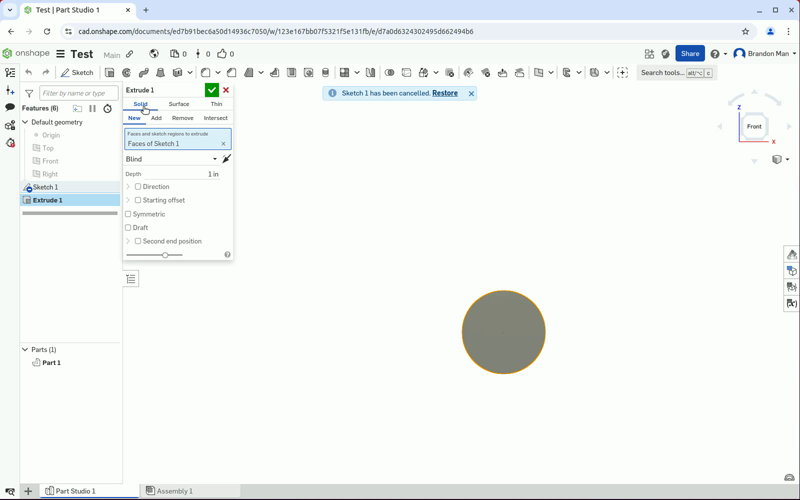
click(143, 106)
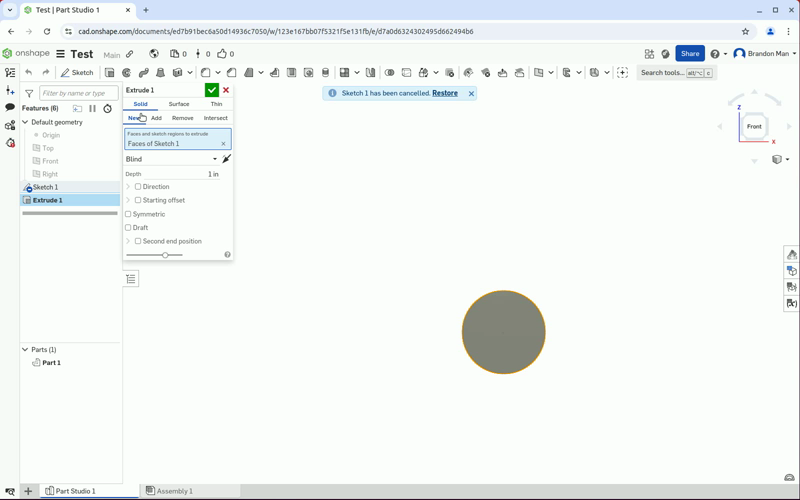
mouse_move(137, 120)
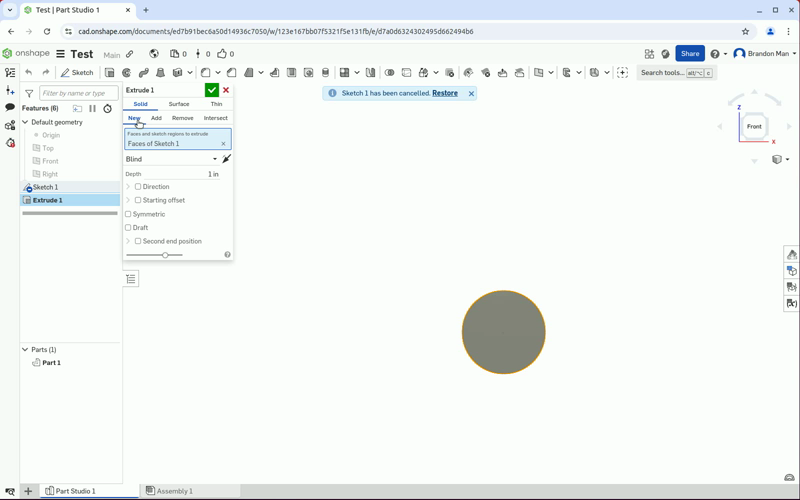
click(137, 120)
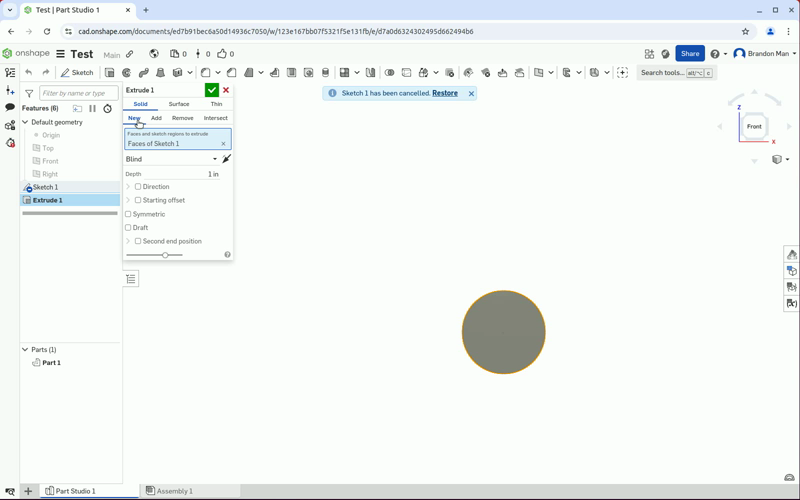
key(tab, 4)
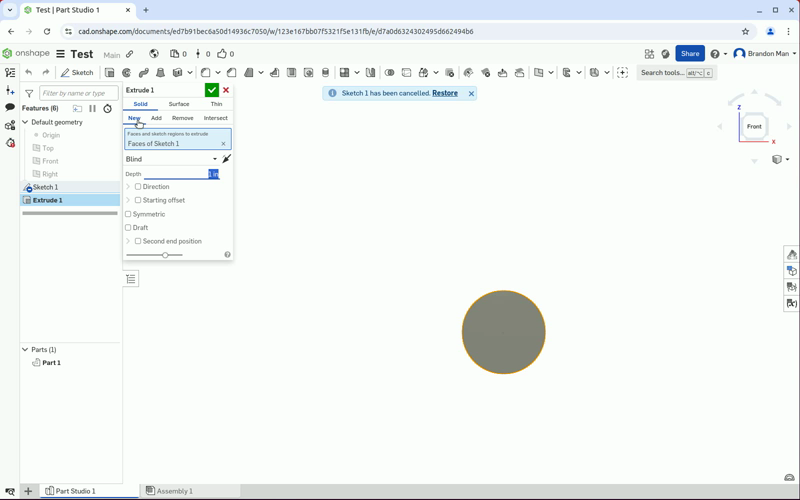
text(16.85)
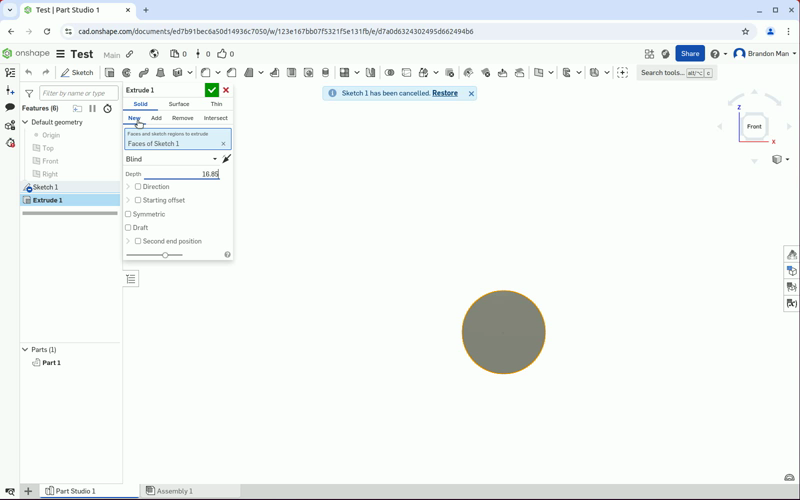
key(enter)
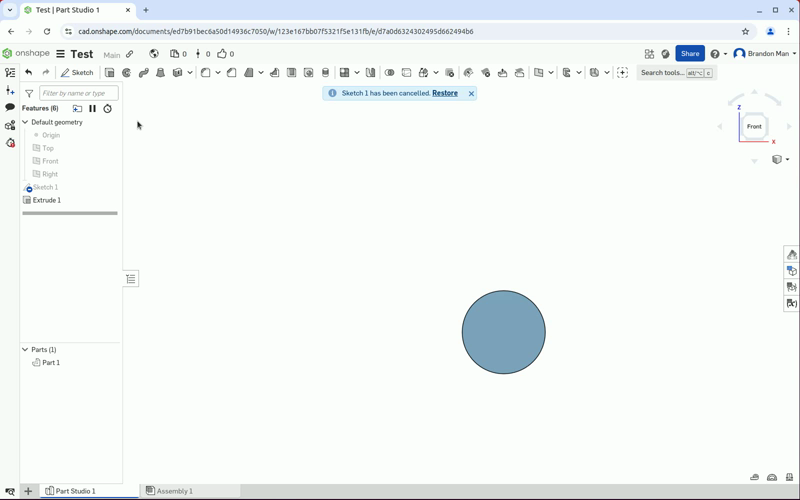
key(shift+h)
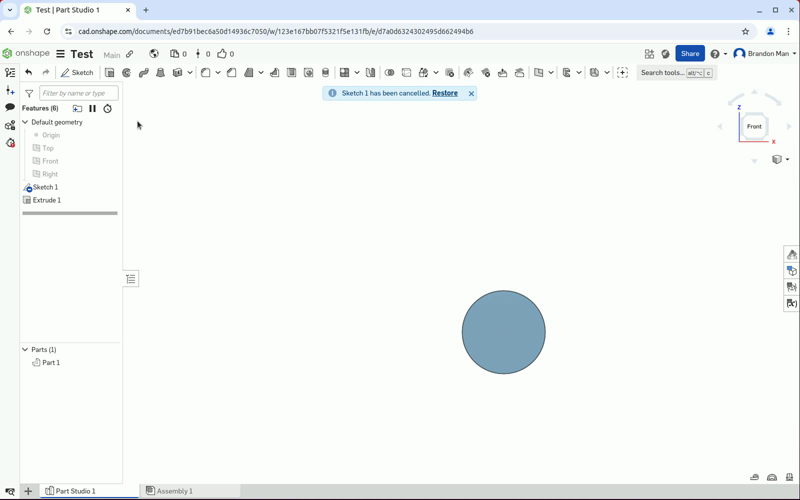
key(shift+h)
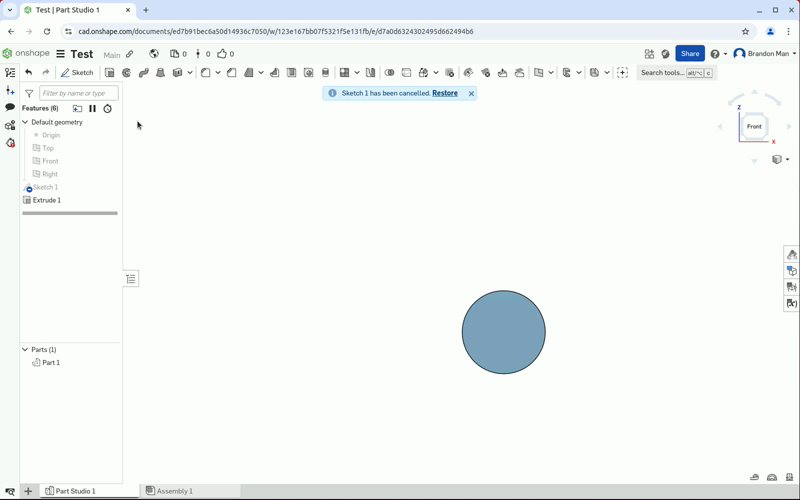
mouse_move(73, 189)
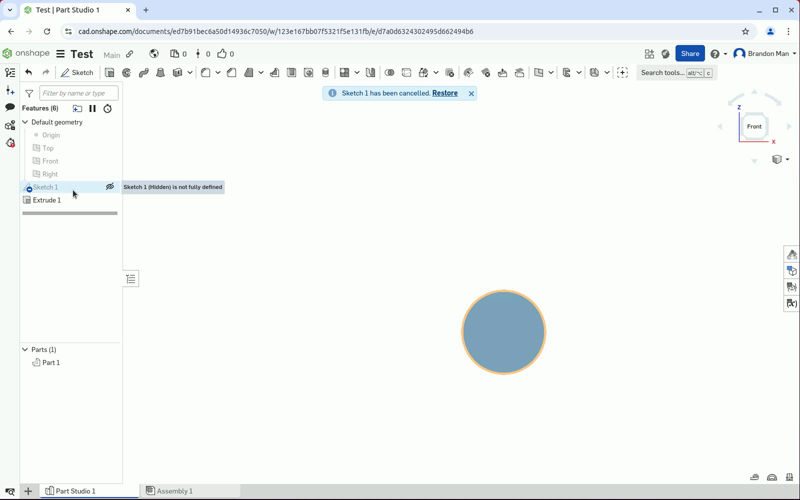
click(73, 189)
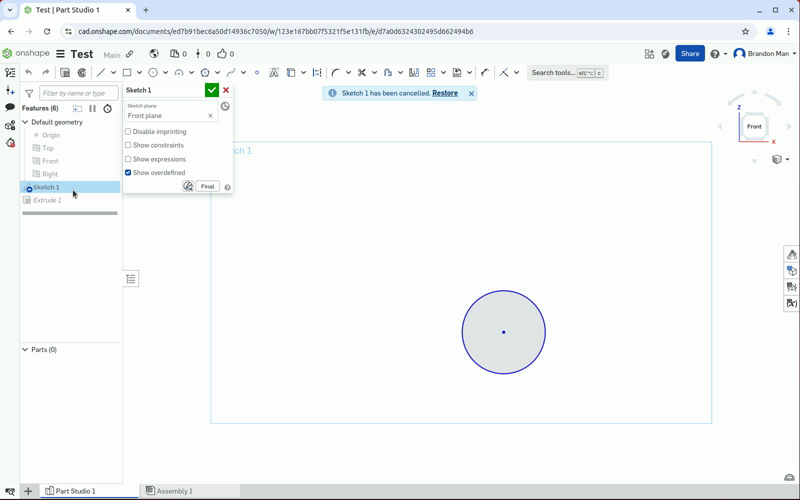
mouse_move(229, 92)
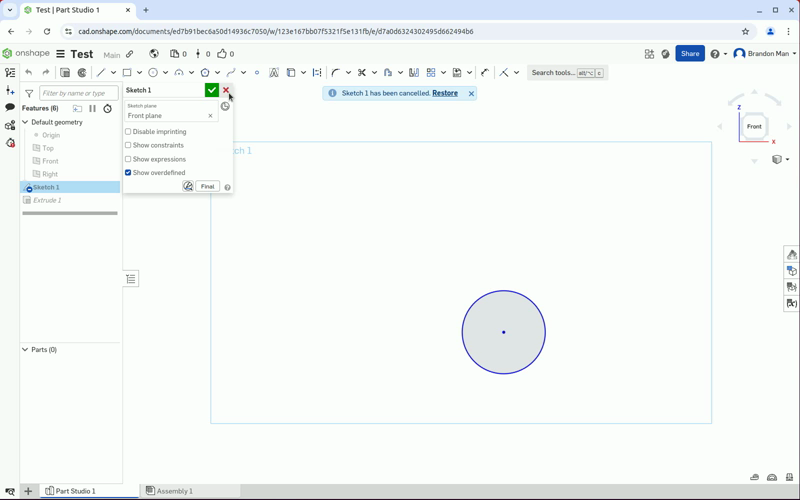
click(229, 92)
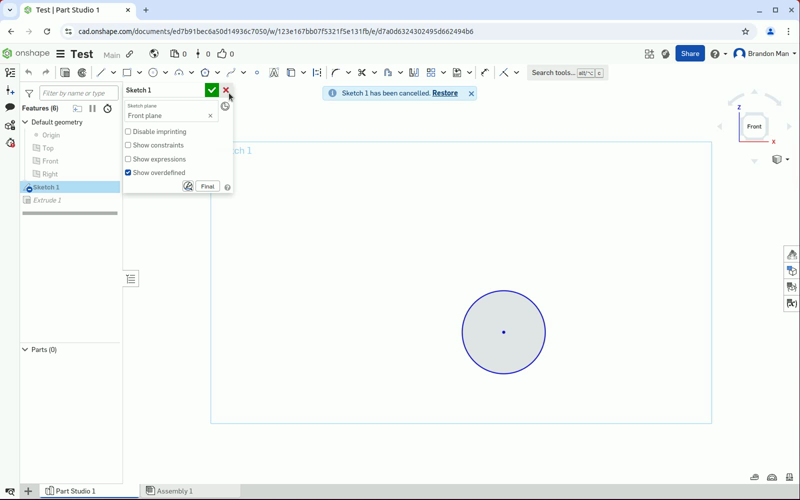
key(shift+s)
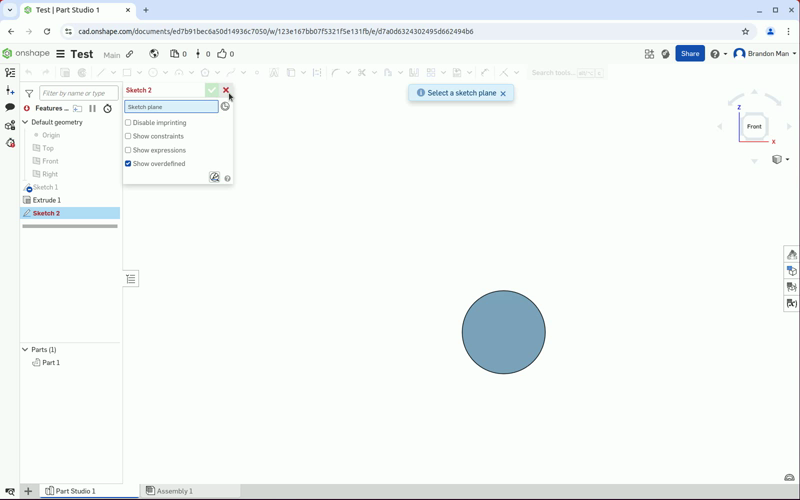
mouse_move(73, 163)
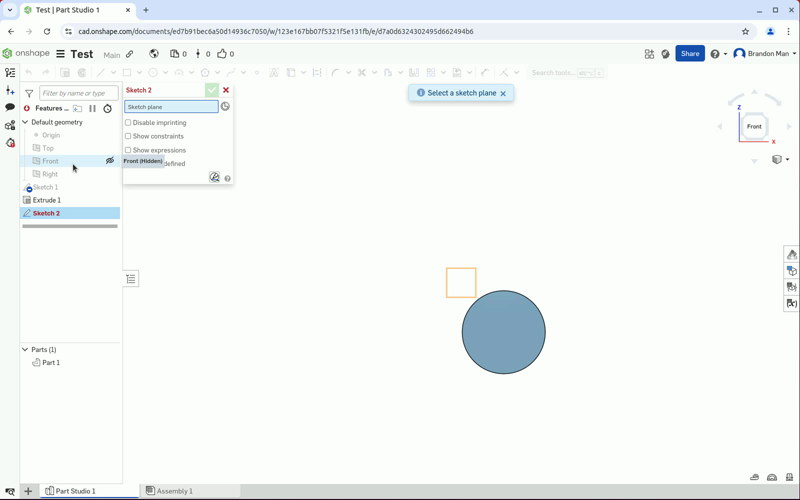
click(73, 163)
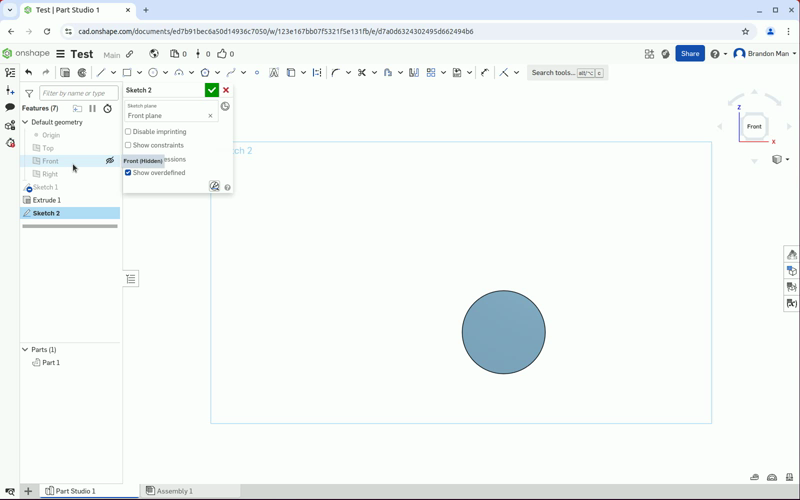
mouse_move(73, 352)
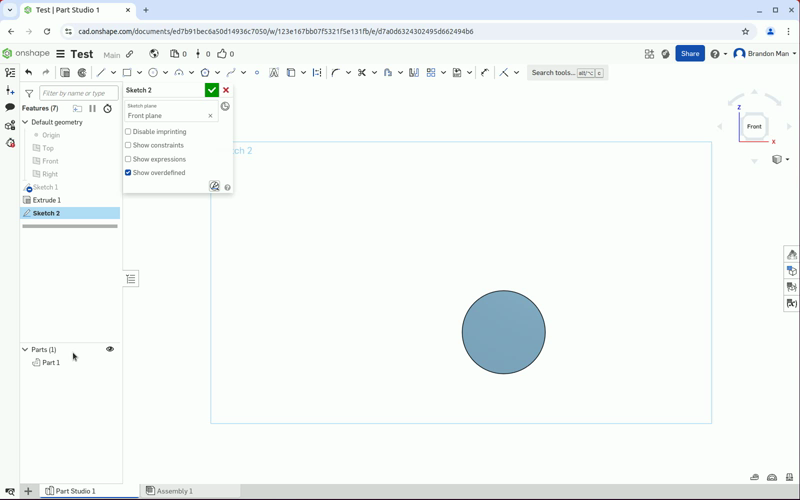
key(y)
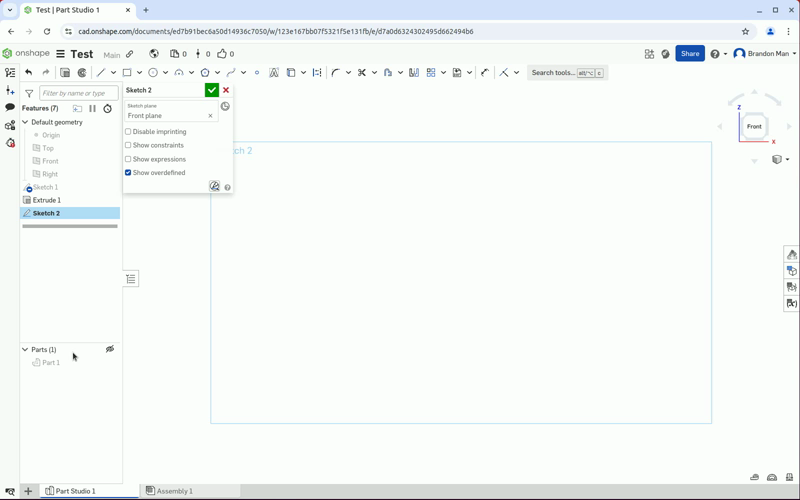
key(c)
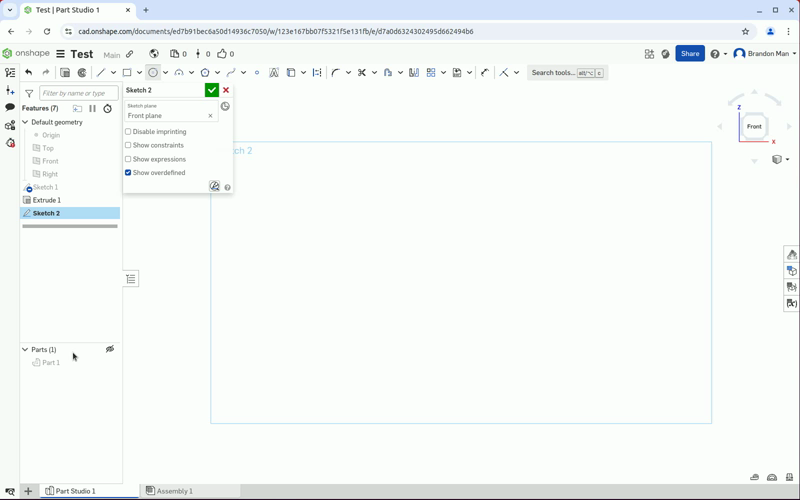
key_down(shift)
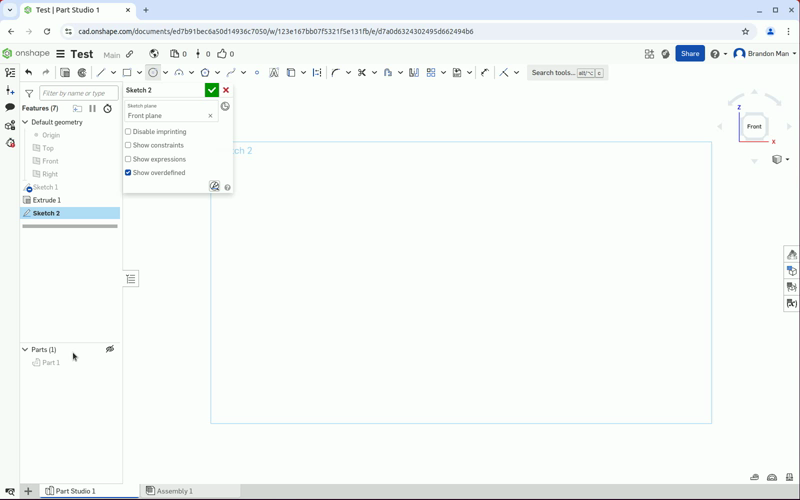
mouse_move(418, 332)
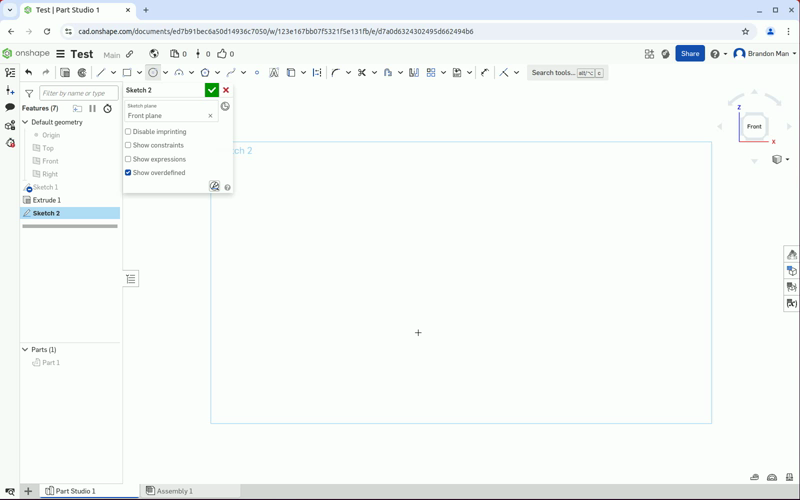
click(418, 332)
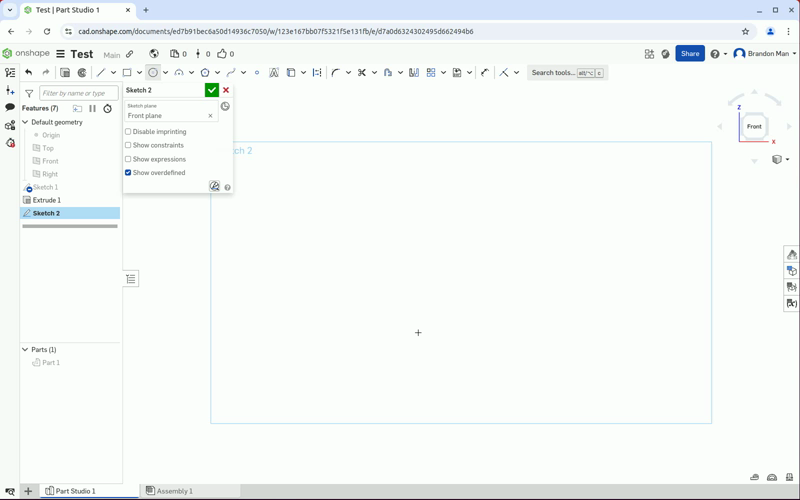
key_up(shift)
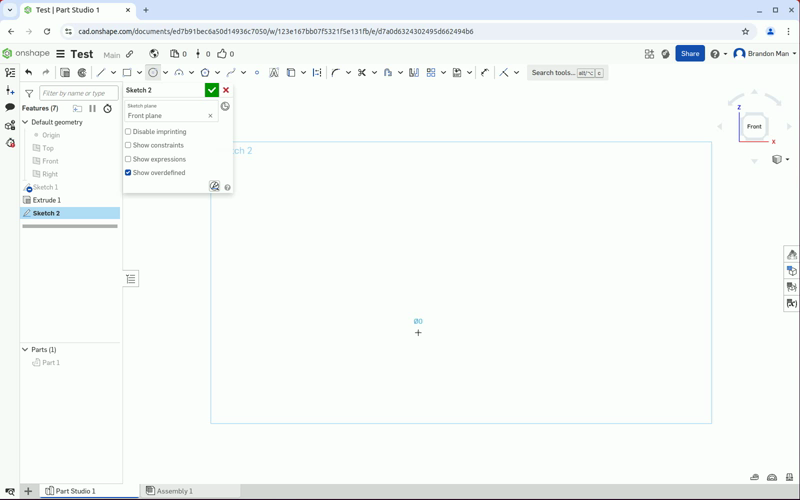
mouse_move(459, 332)
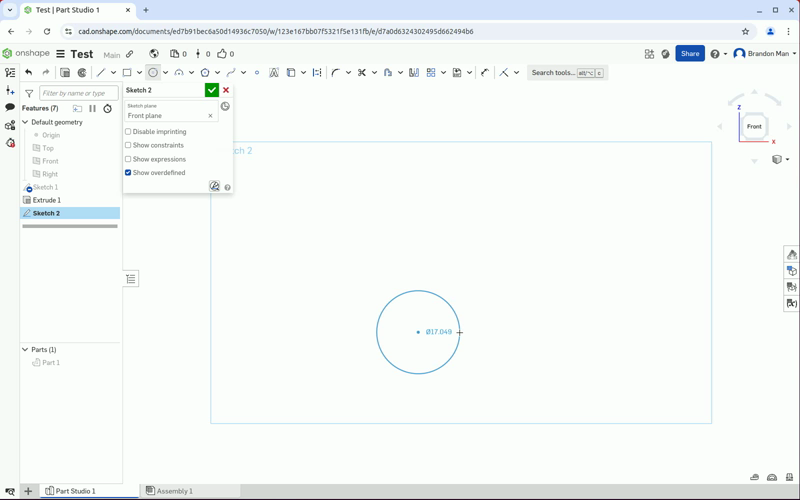
click(459, 332)
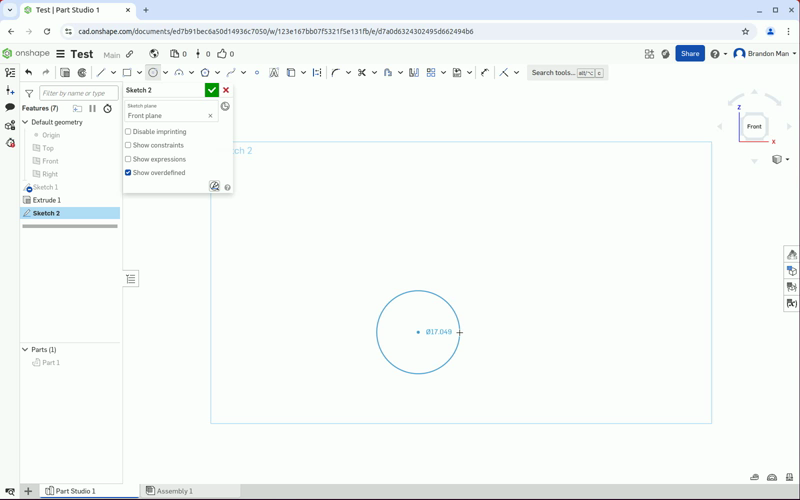
key(esc)
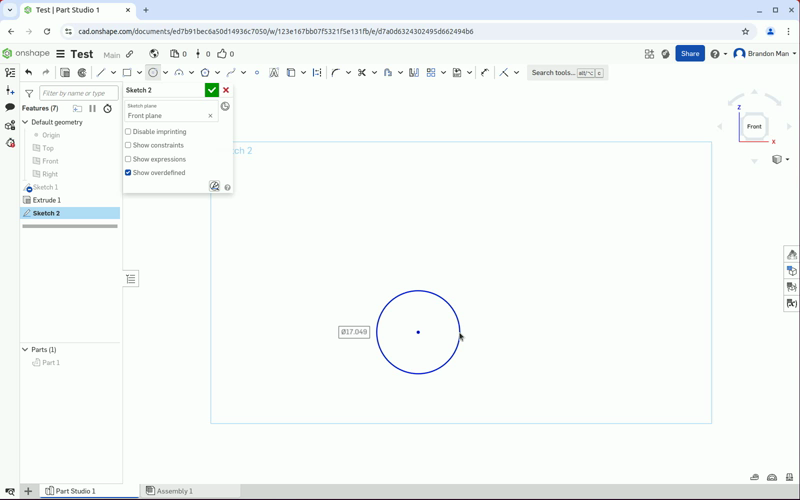
mouse_move(406, 297)
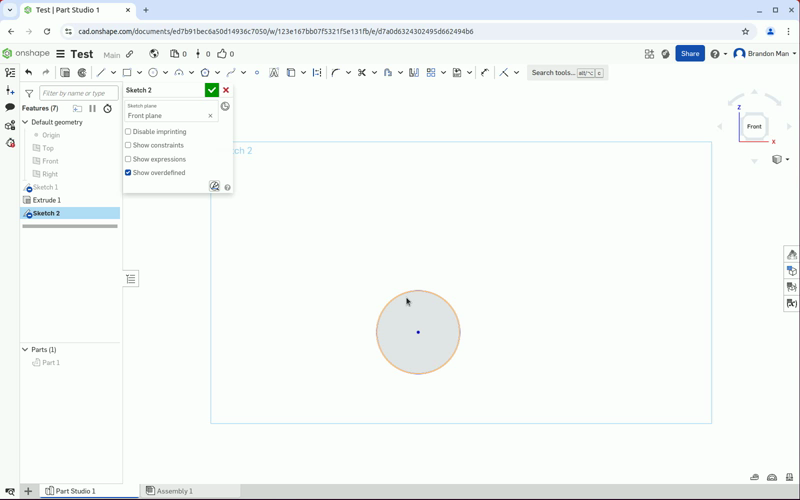
click(406, 297)
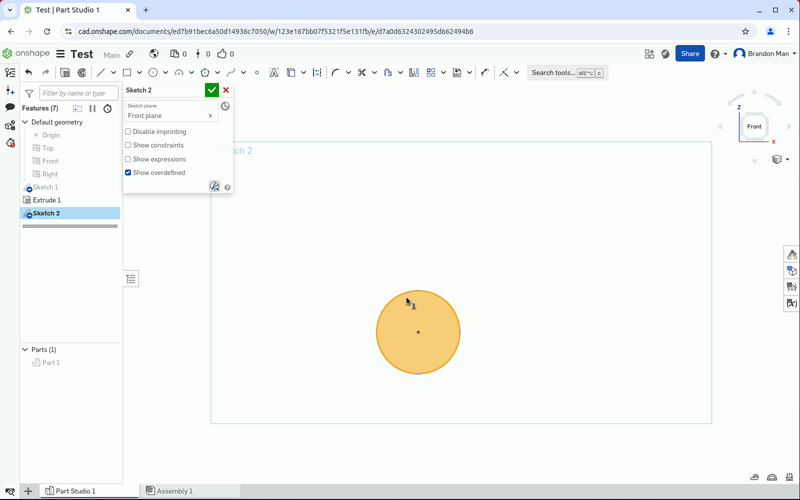
mouse_move(73, 352)
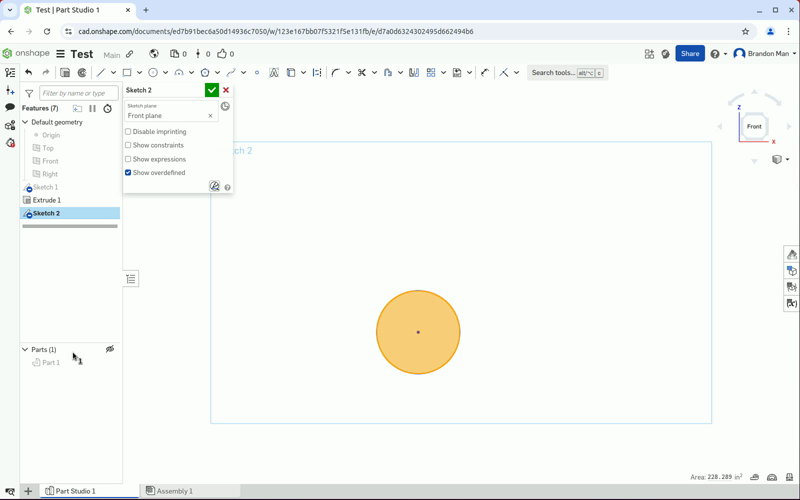
key(shift+y)
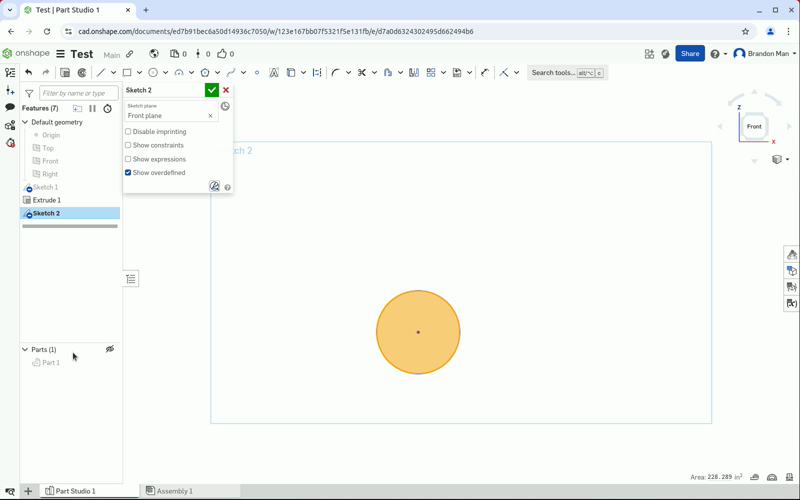
key(shift+e)
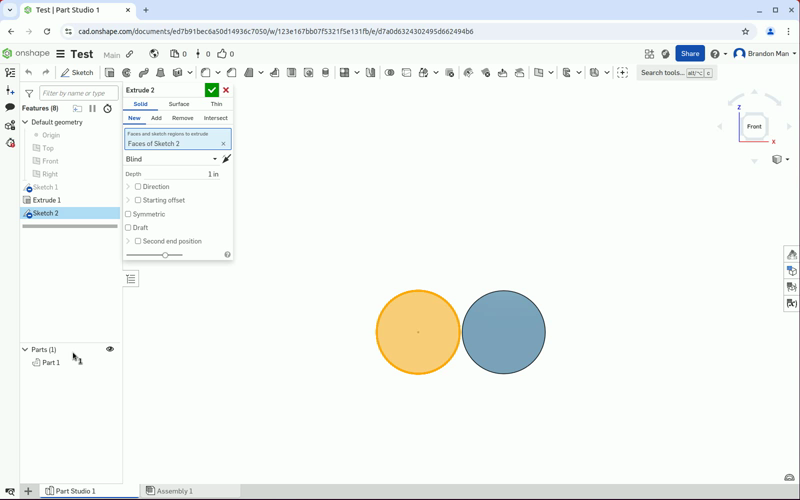
mouse_move(143, 106)
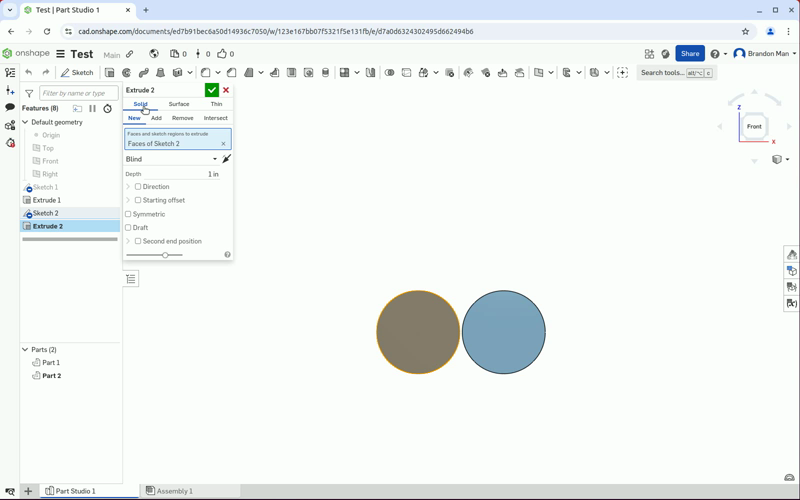
click(143, 106)
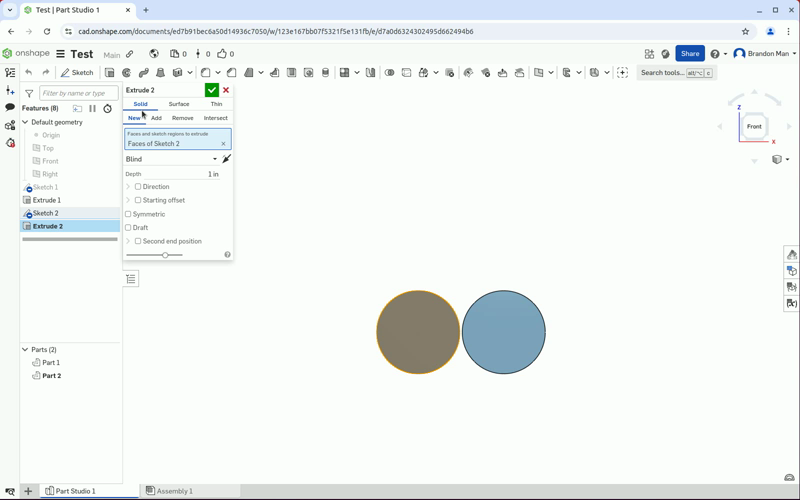
mouse_move(137, 120)
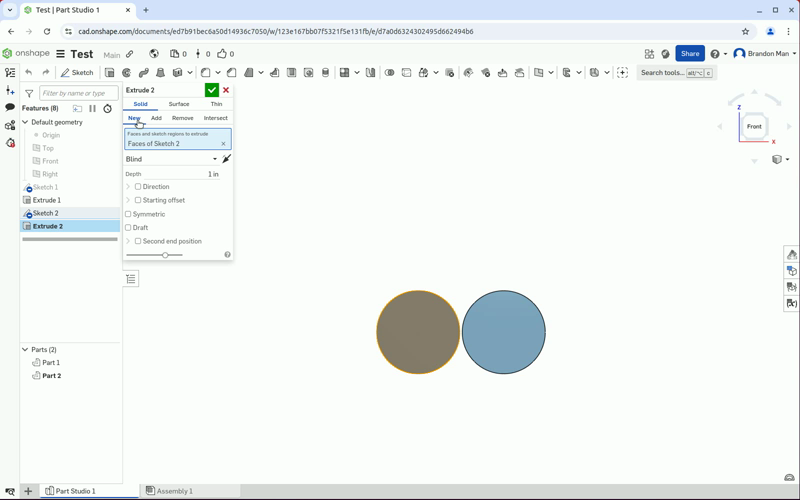
click(137, 120)
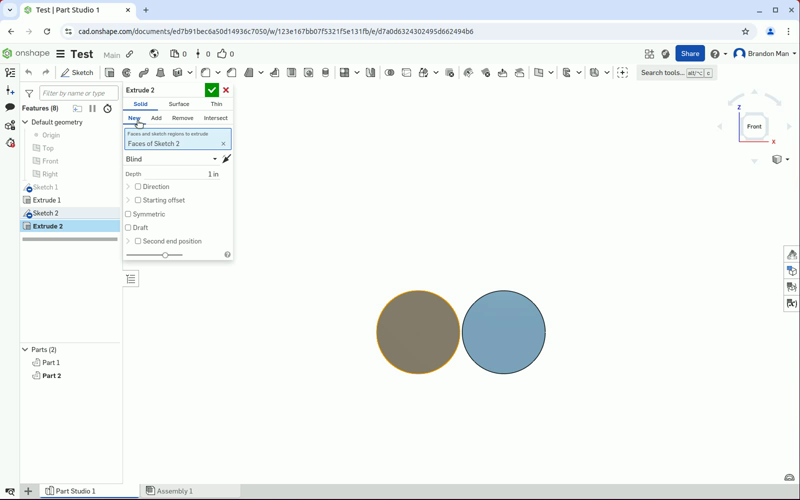
key(tab, 4)
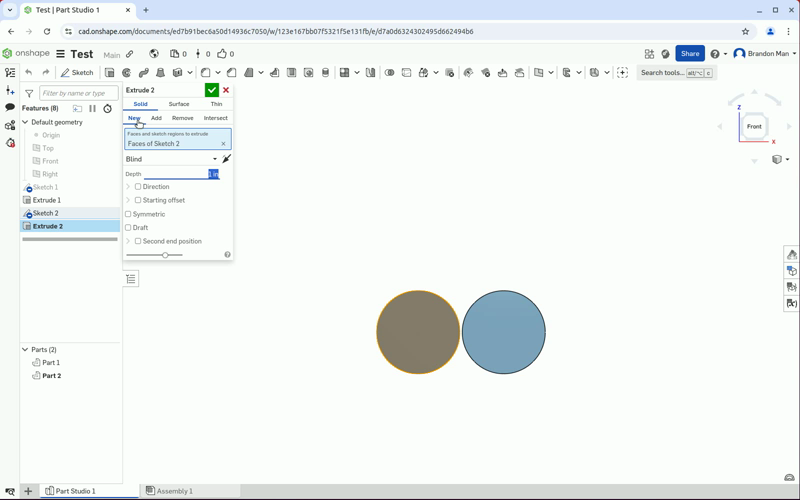
text(16.85)
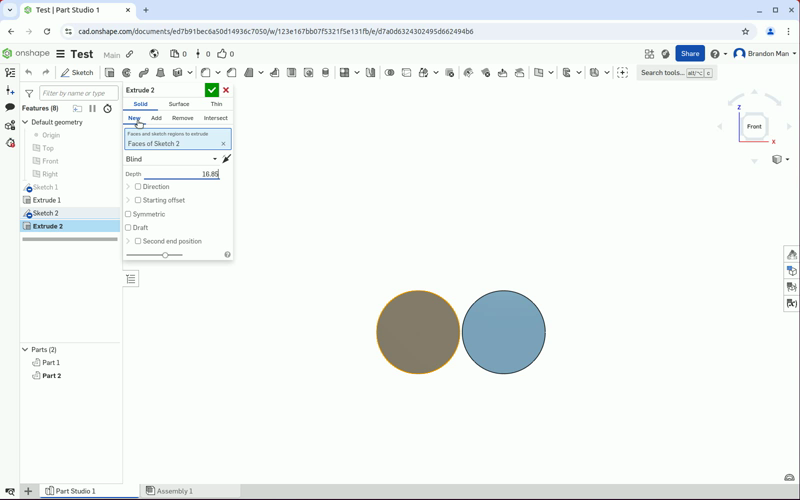
key(enter)
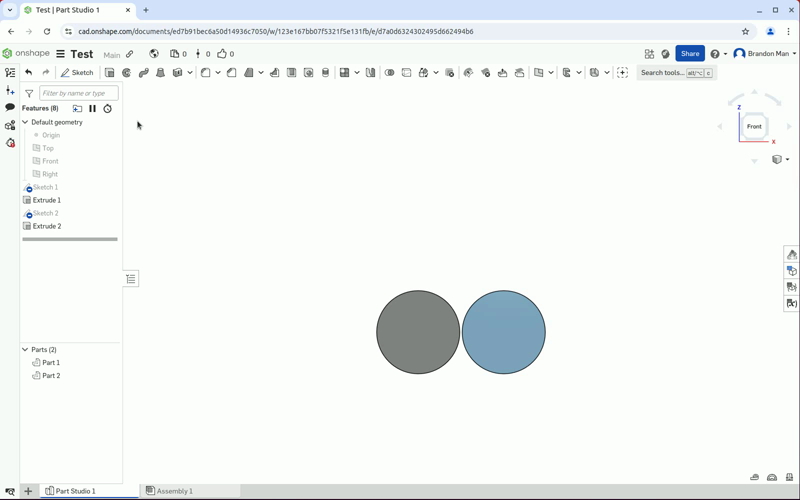
key(shift+h)
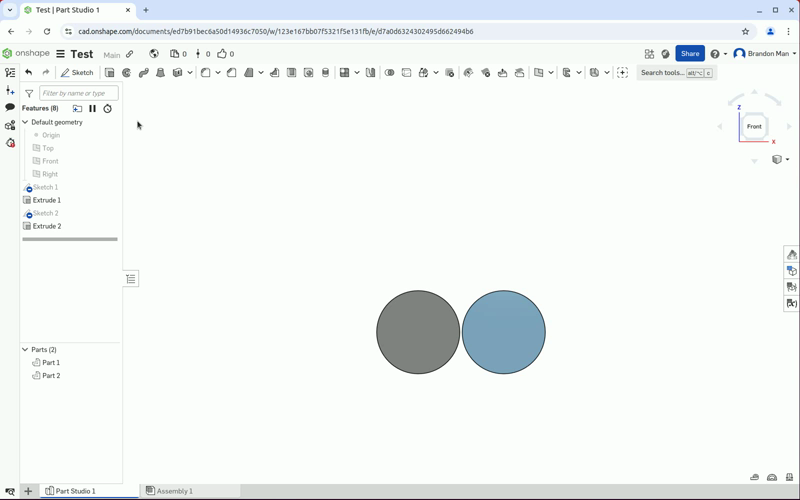
key(shift+h)
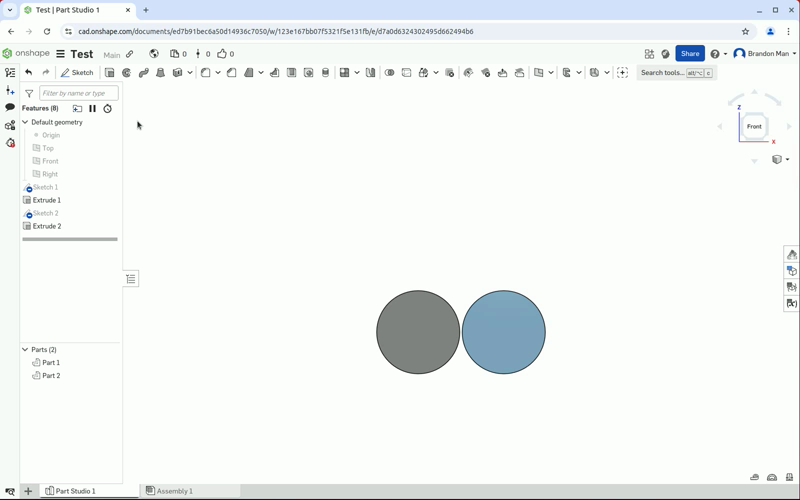
mouse_move(73, 189)
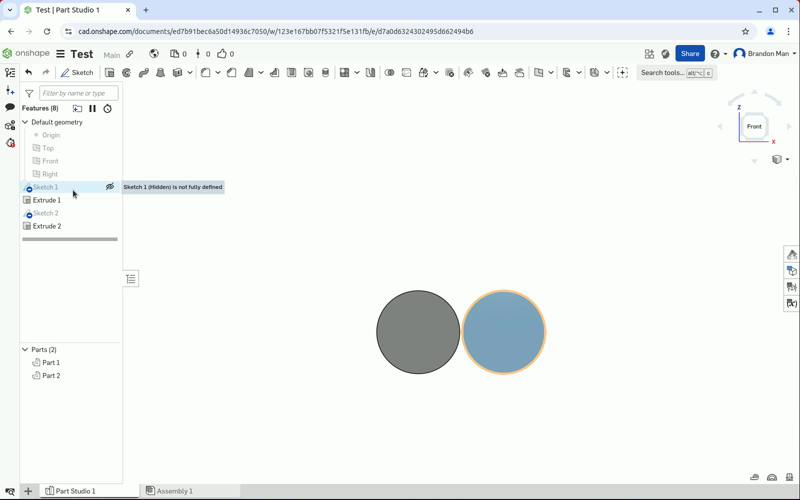
click(73, 189)
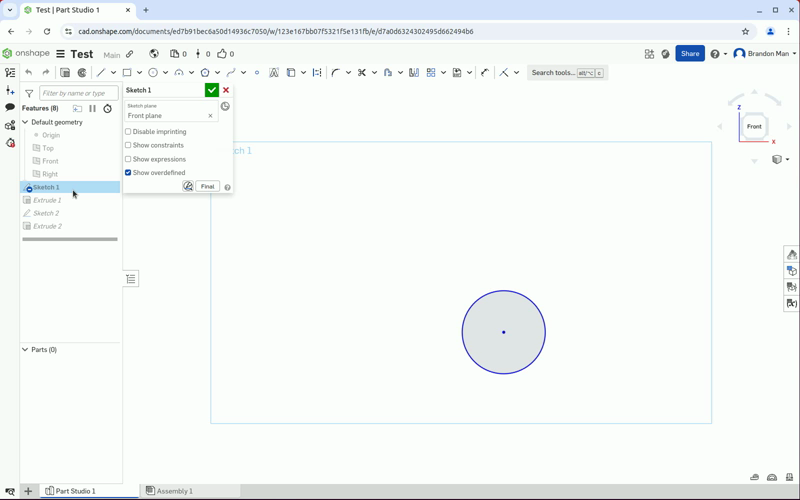
mouse_move(229, 92)
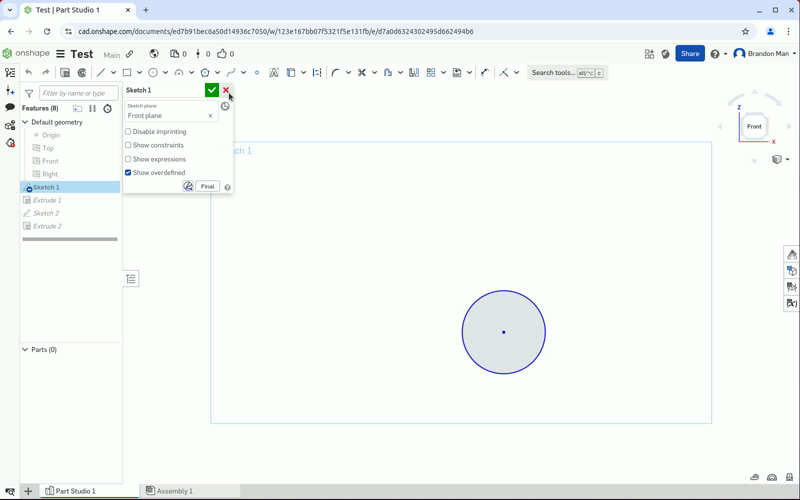
click(229, 92)
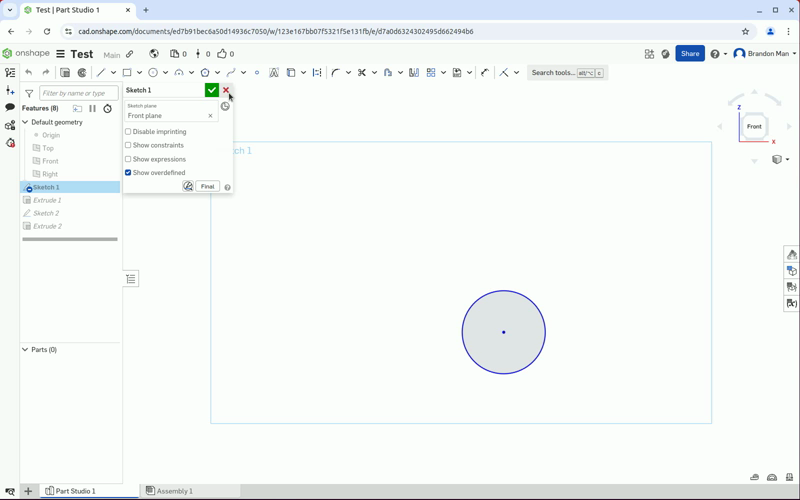
key(shift+s)
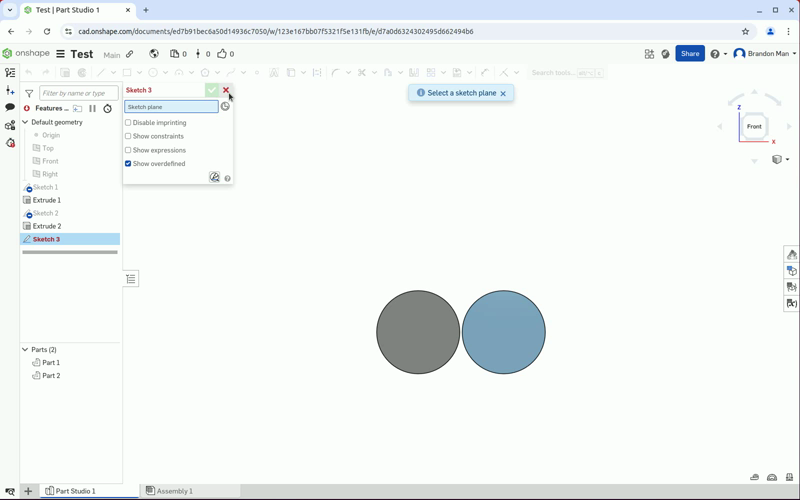
mouse_move(73, 163)
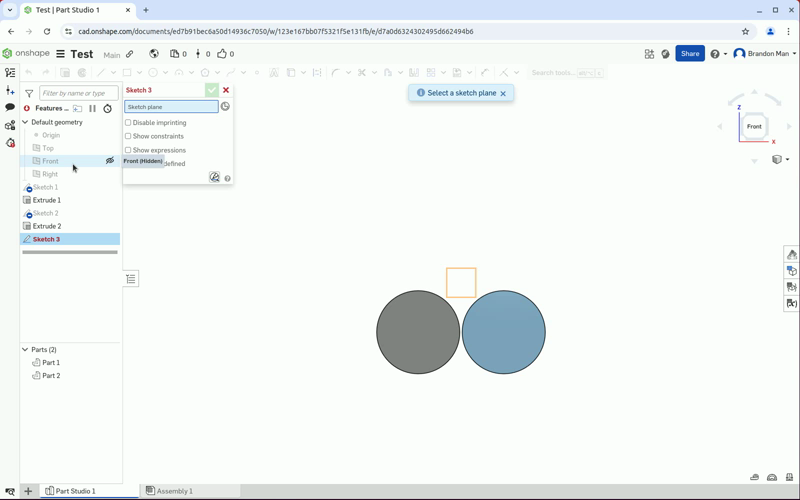
click(73, 163)
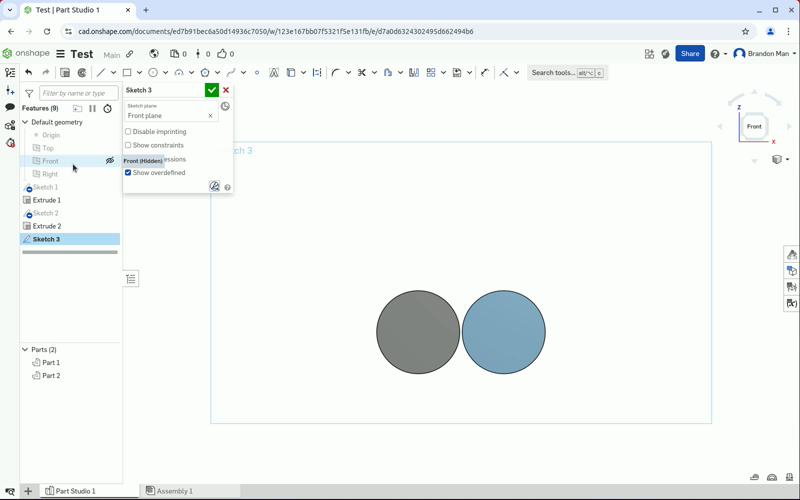
mouse_move(73, 352)
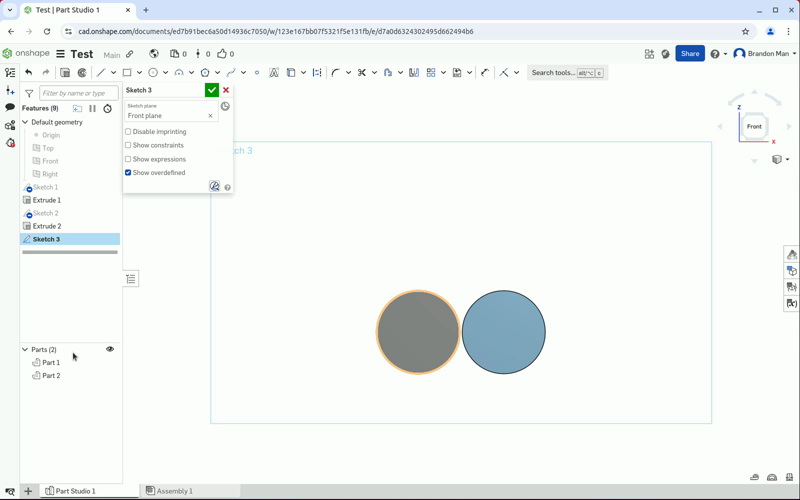
key(y)
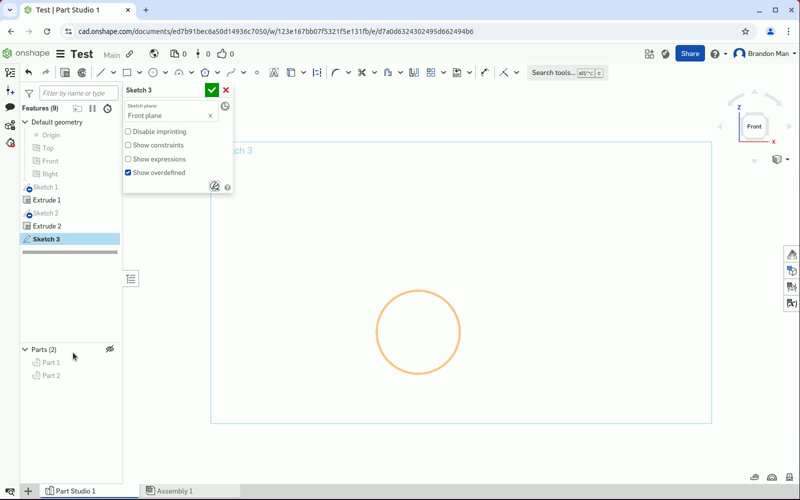
key(l)
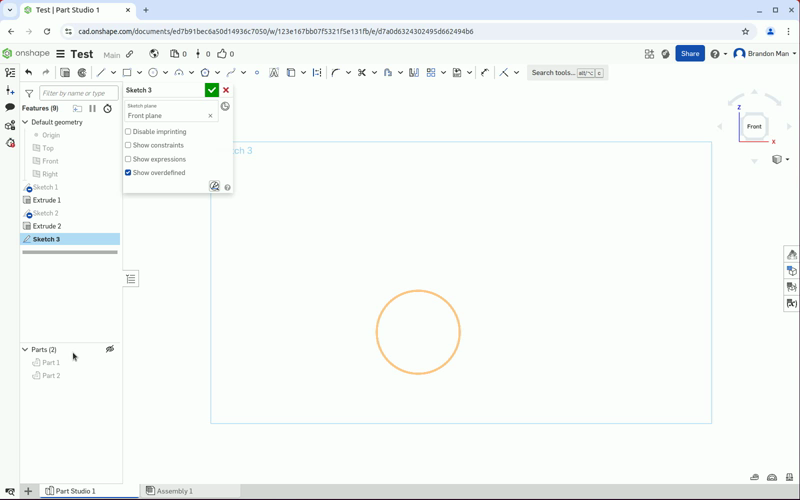
key_down(shift)
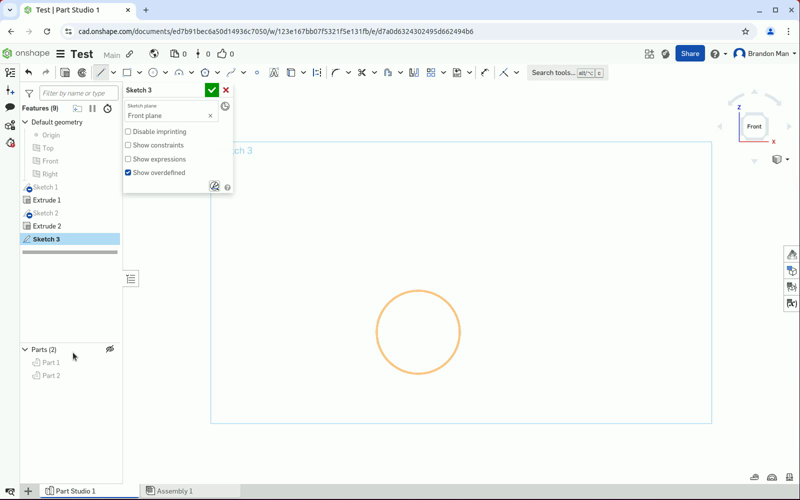
mouse_move(547, 395)
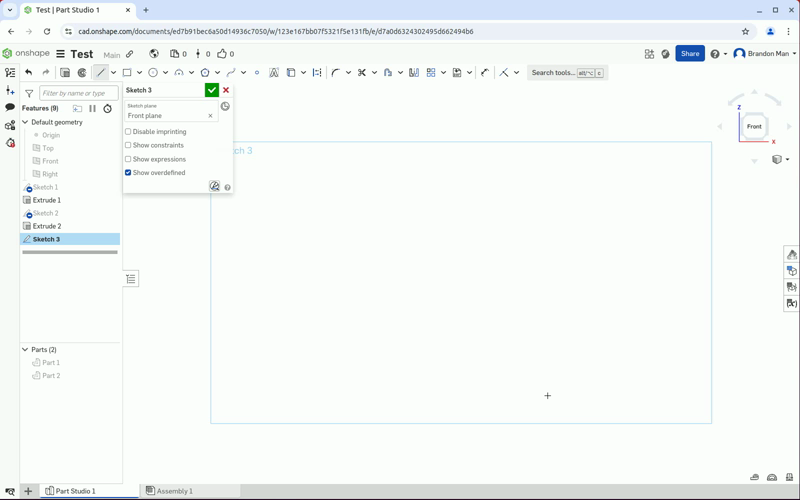
click(547, 395)
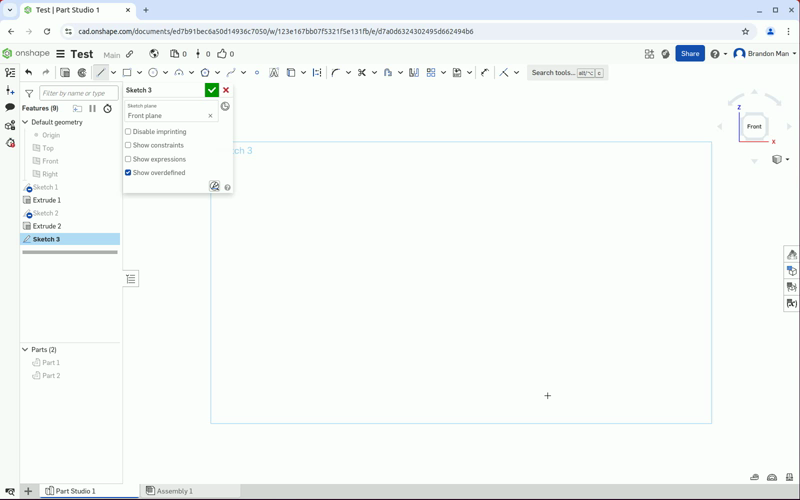
key_up(shift)
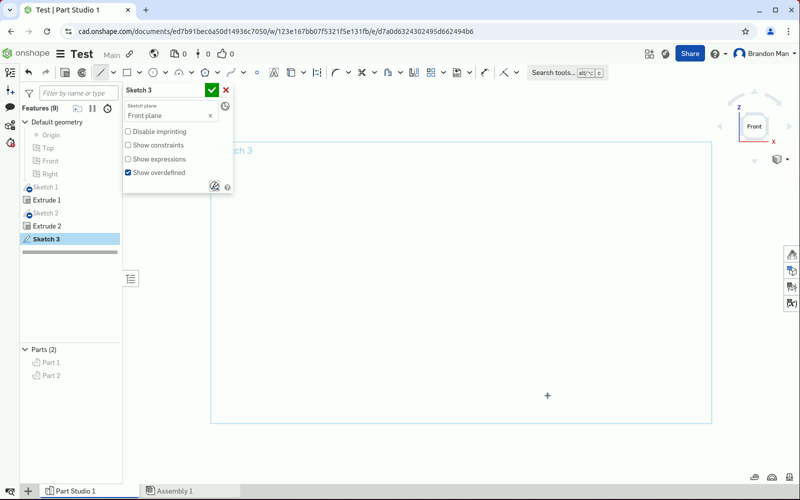
key_down(shift)
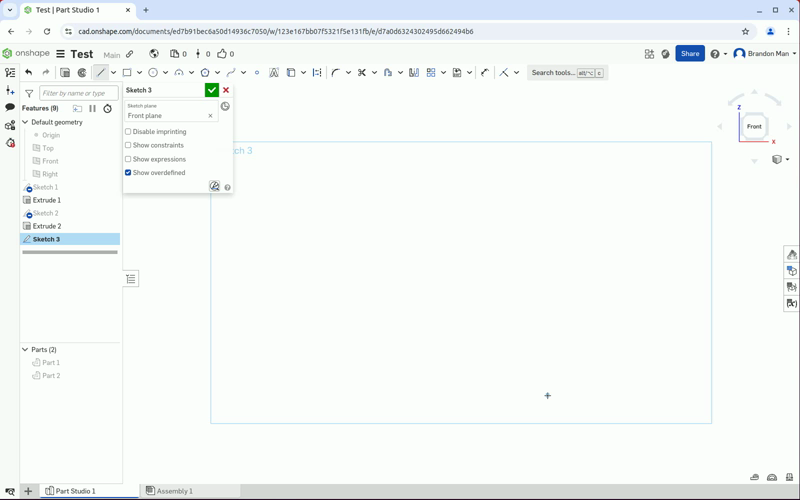
mouse_move(577, 395)
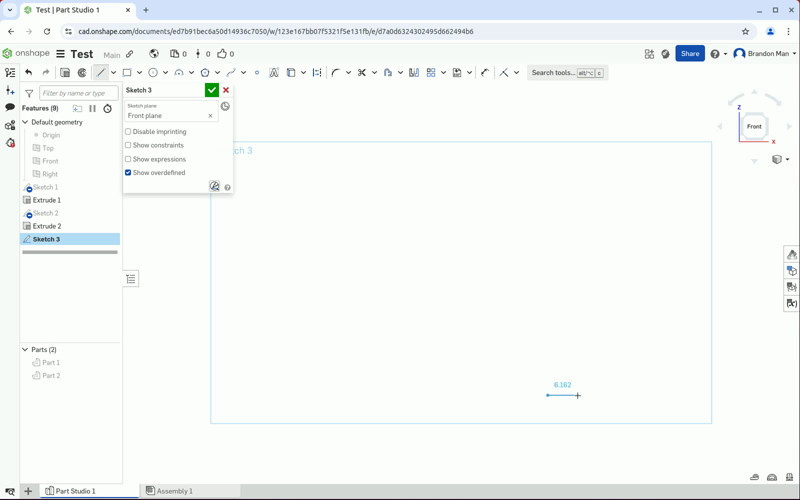
mouse_move(549, 395)
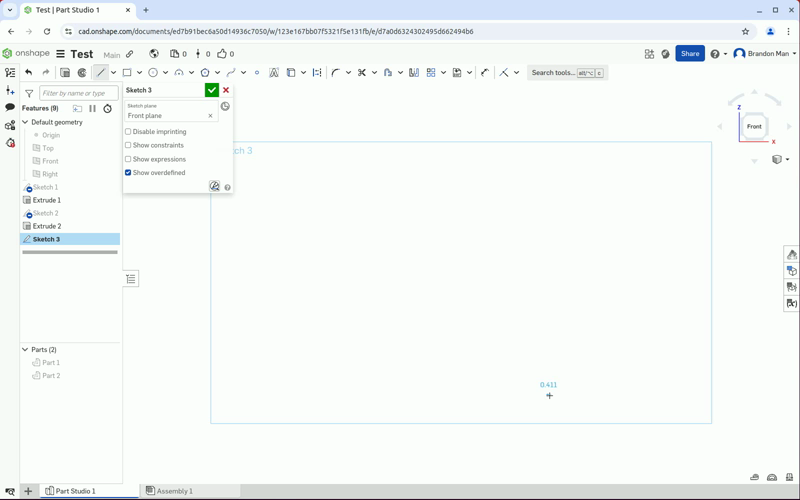
scroll(6)
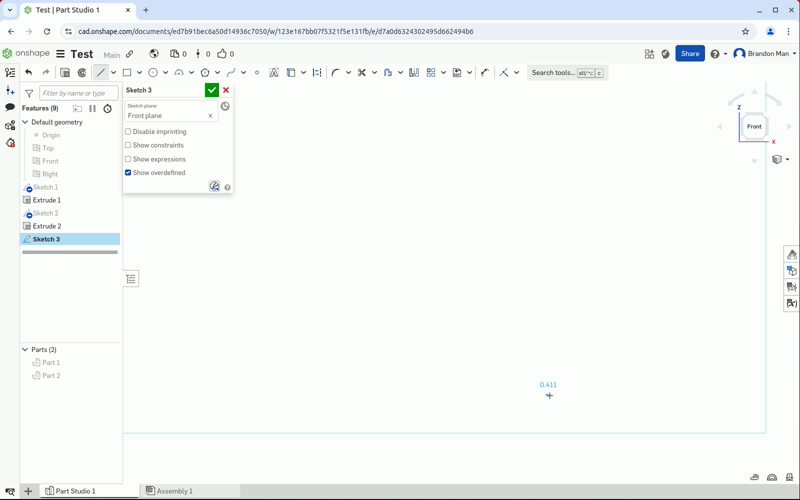
scroll(6)
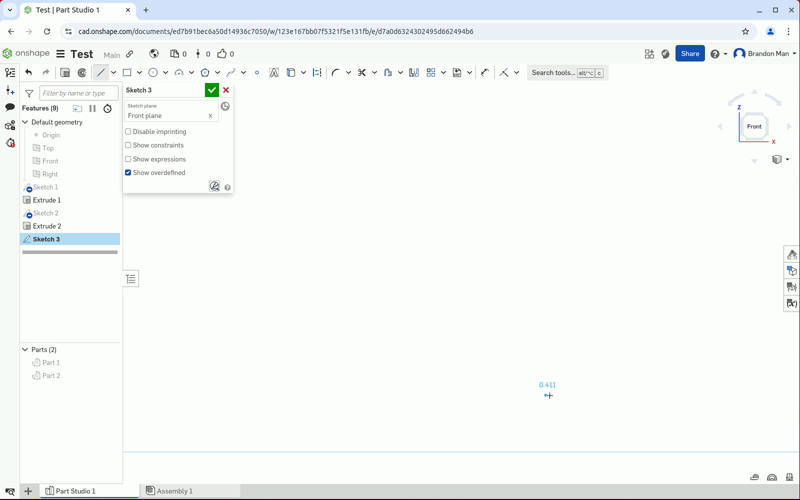
scroll(6)
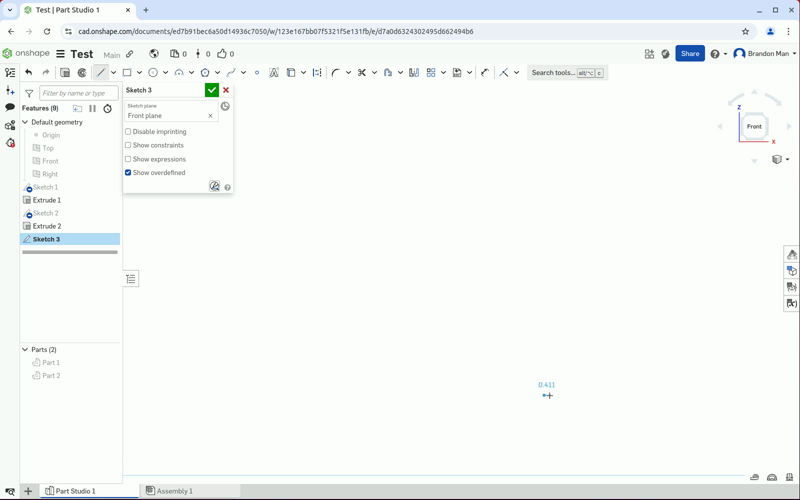
scroll(6)
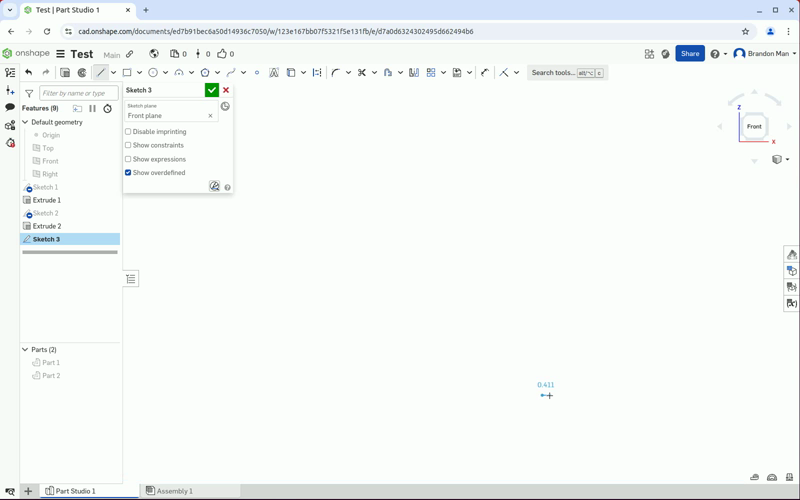
scroll(6)
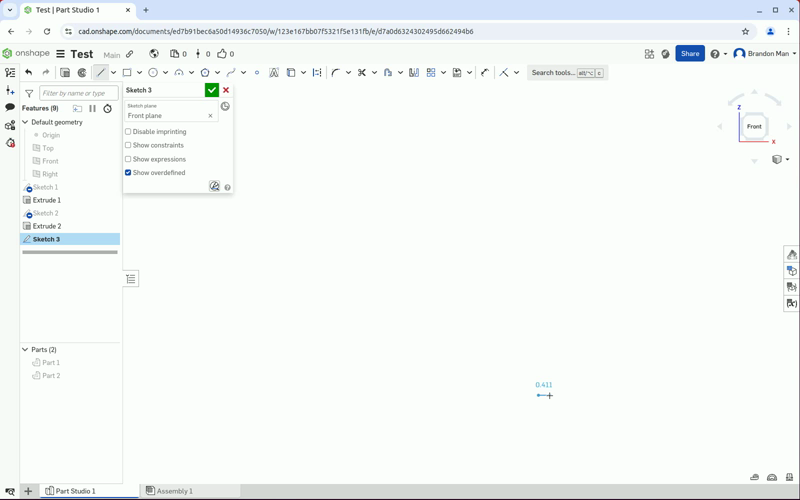
scroll(6)
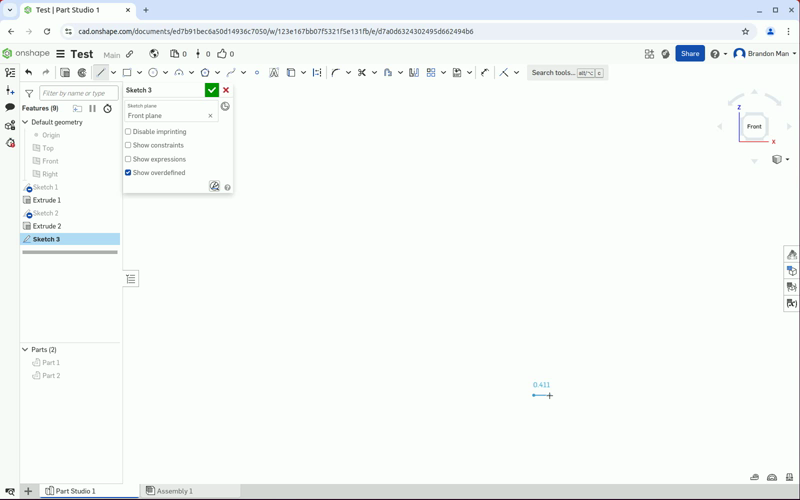
scroll(6)
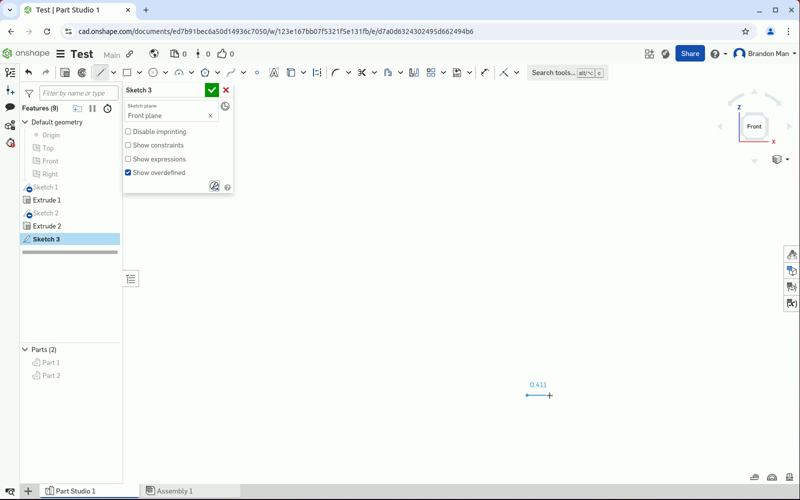
click(549, 395)
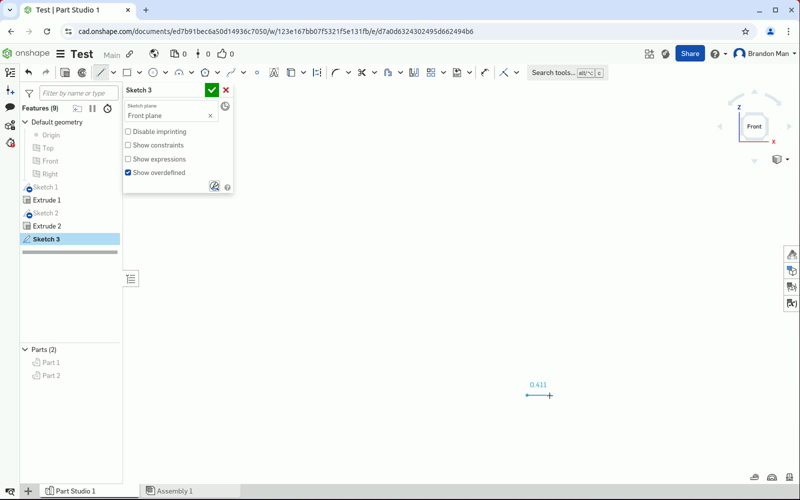
scroll(-6)
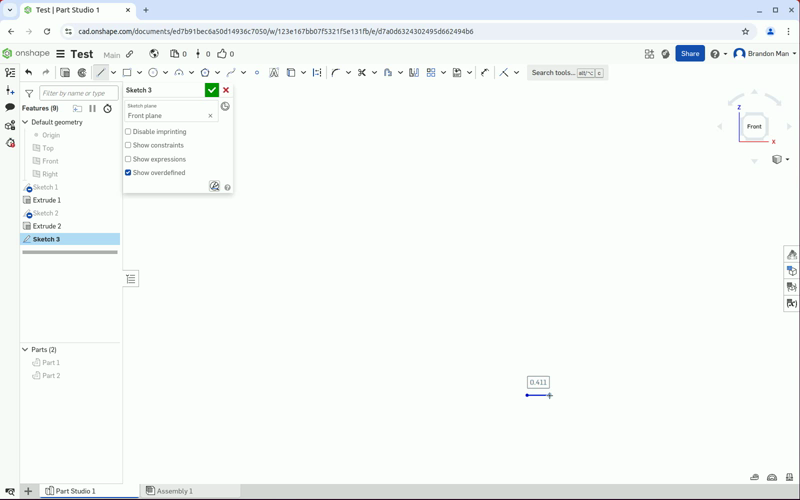
scroll(-6)
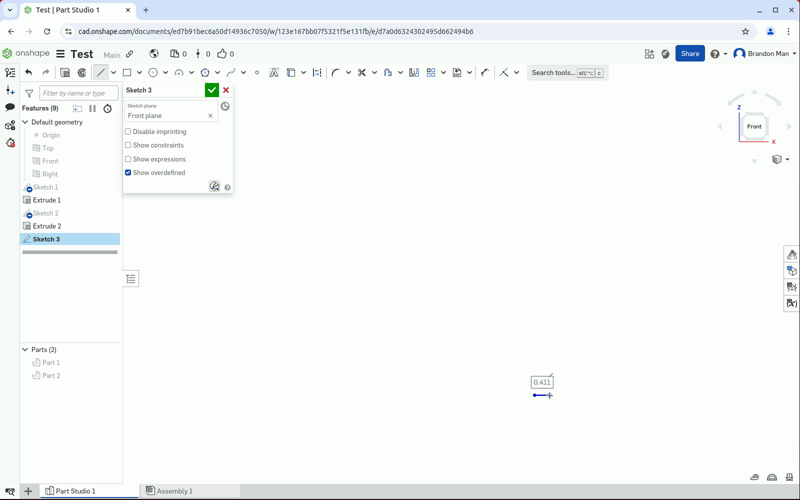
scroll(-6)
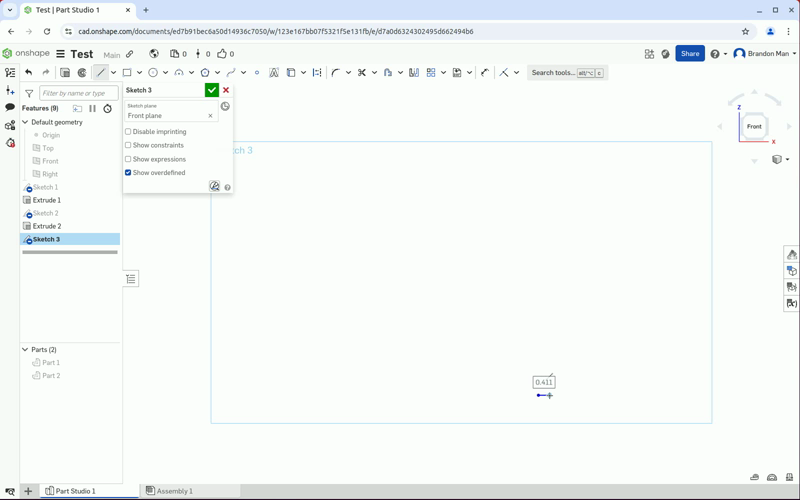
scroll(-6)
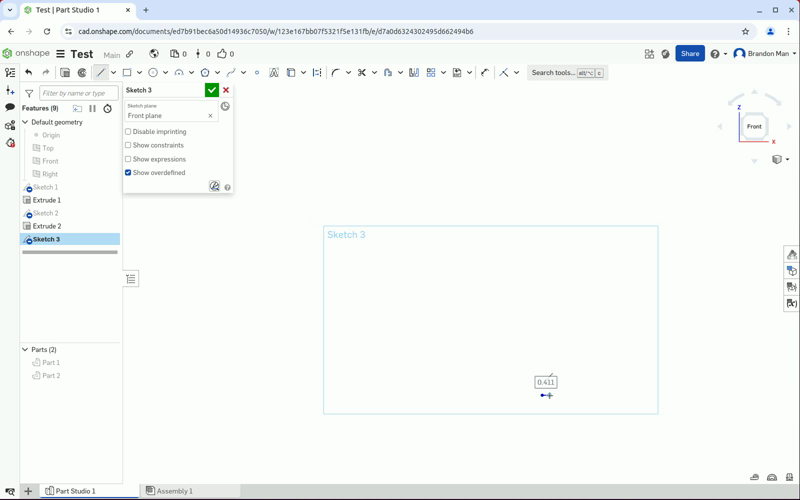
scroll(-6)
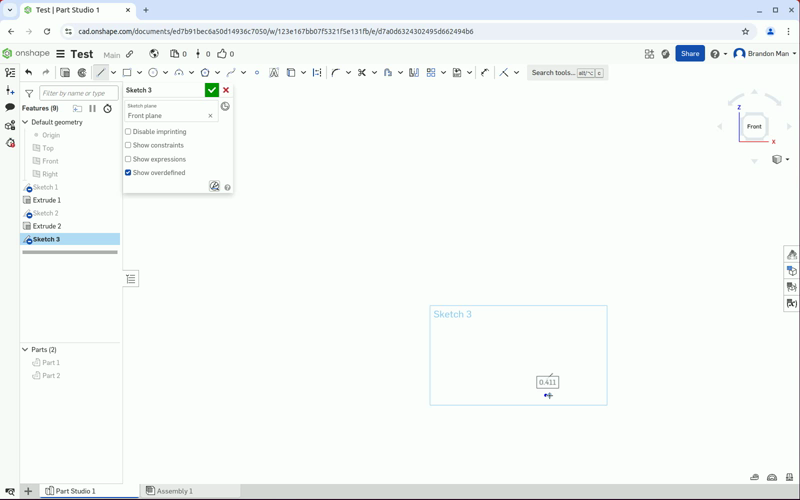
scroll(-6)
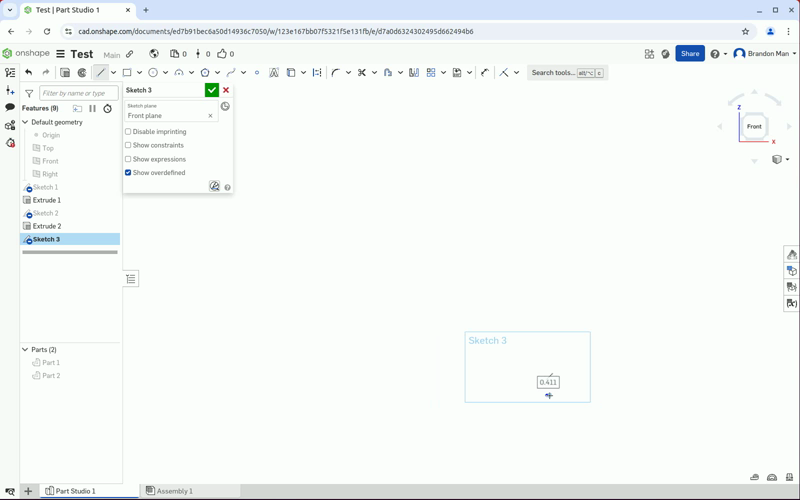
scroll(-6)
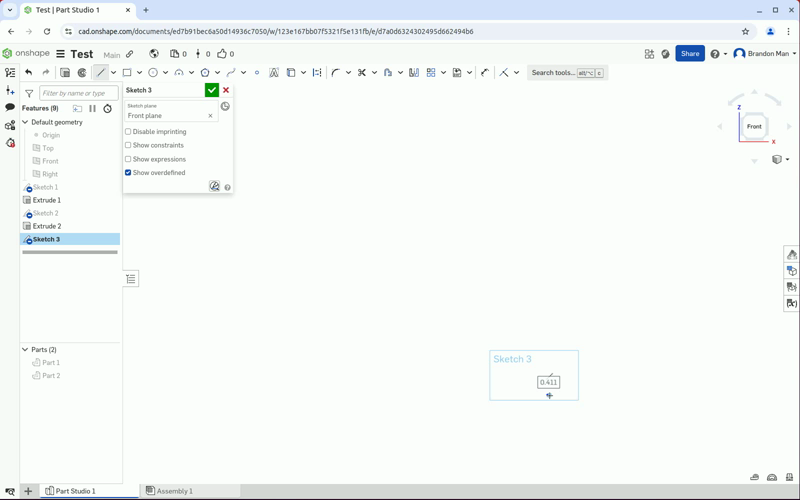
key_up(shift)
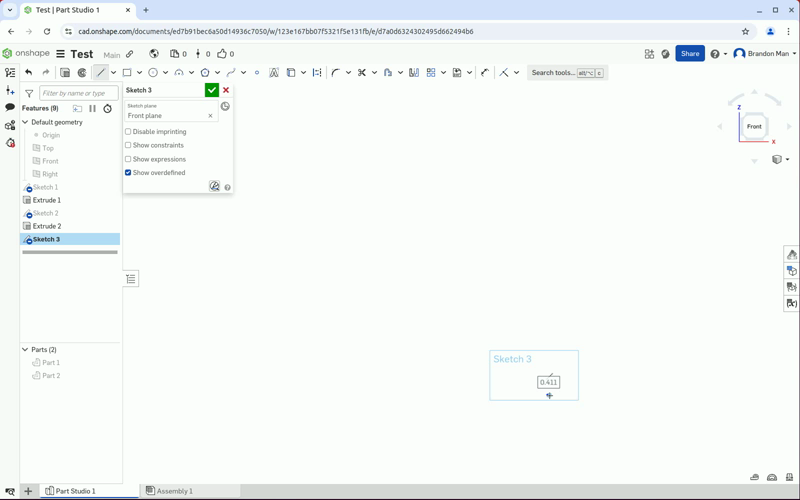
key_down(shift)
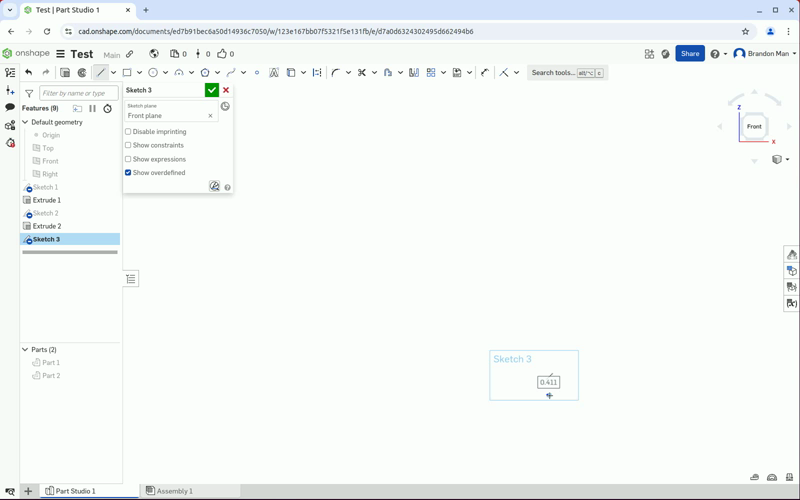
mouse_move(549, 171)
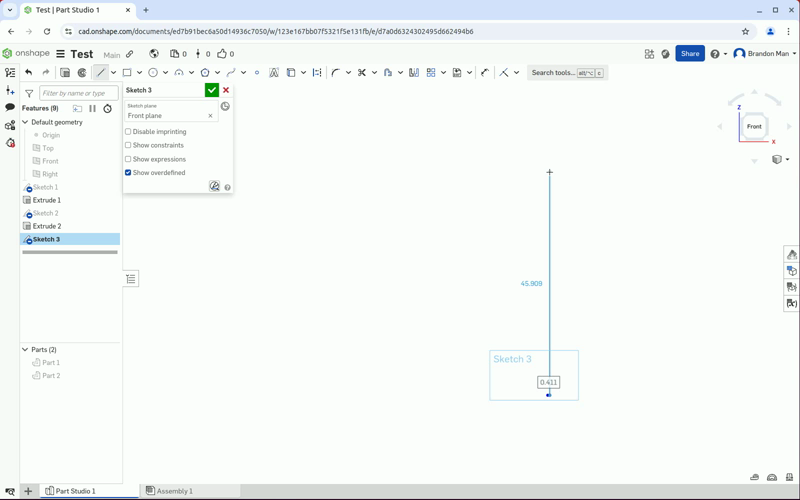
click(549, 171)
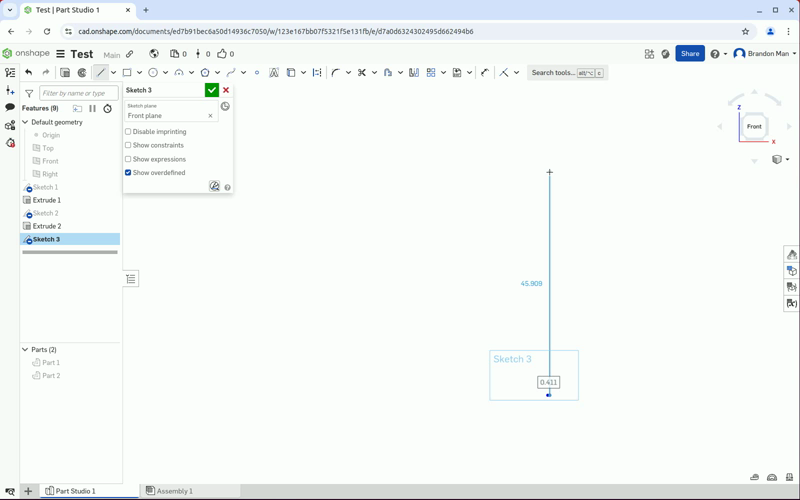
key_up(shift)
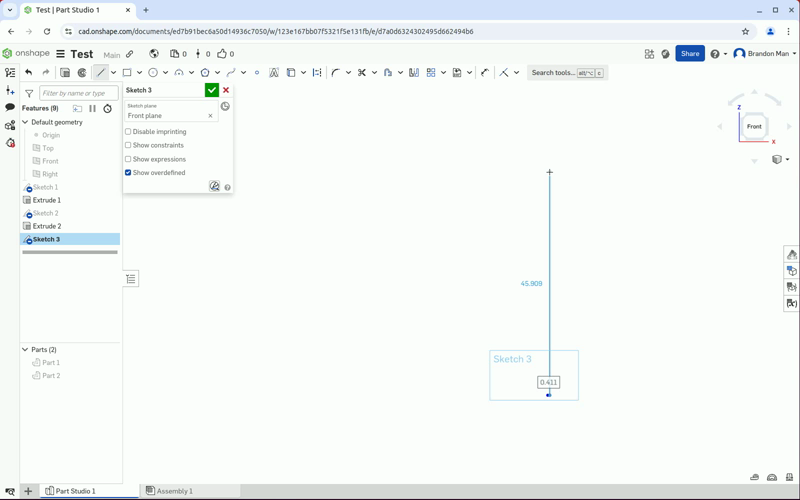
key_down(shift)
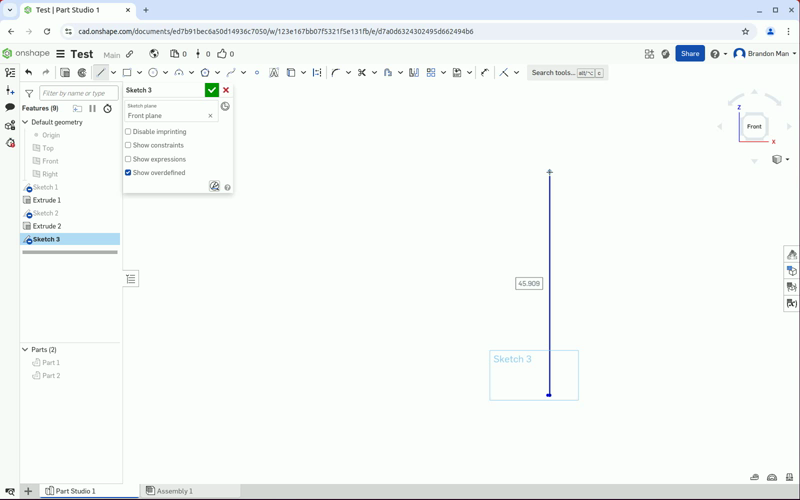
mouse_move(579, 171)
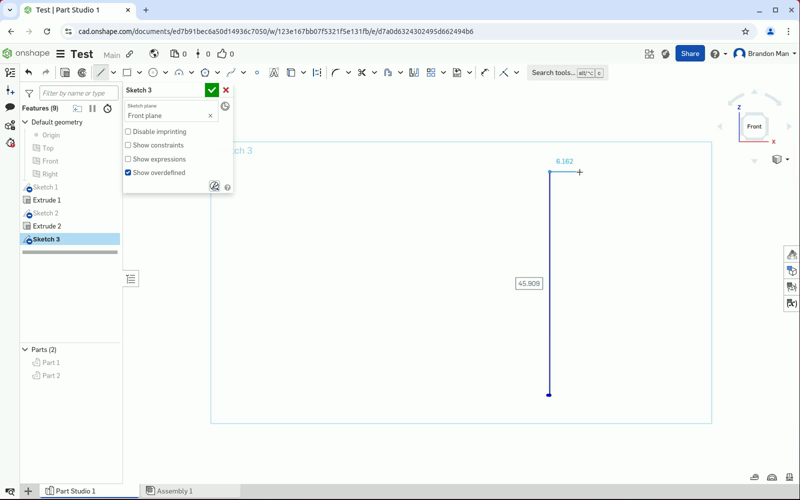
mouse_move(547, 171)
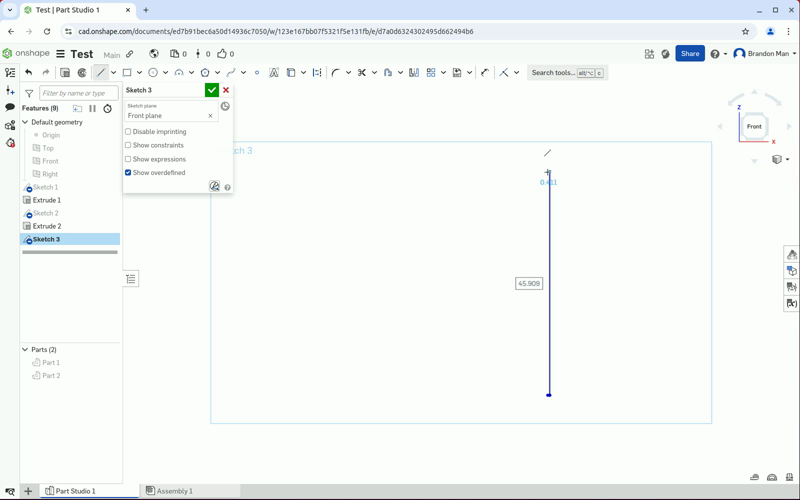
scroll(6)
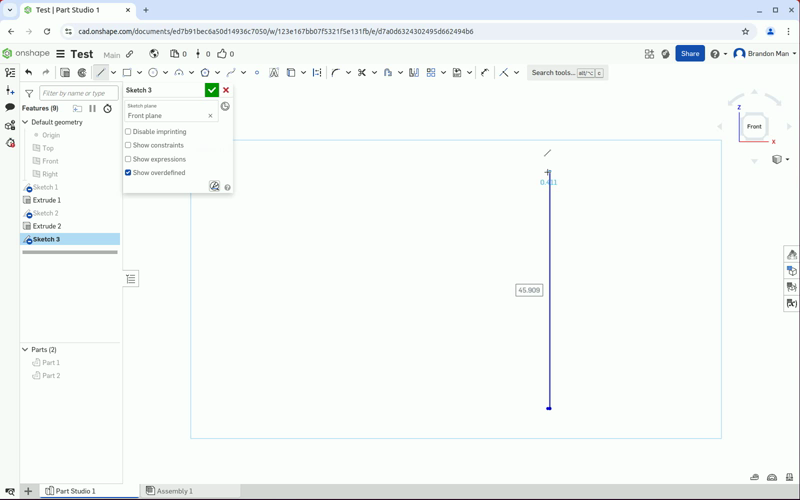
scroll(6)
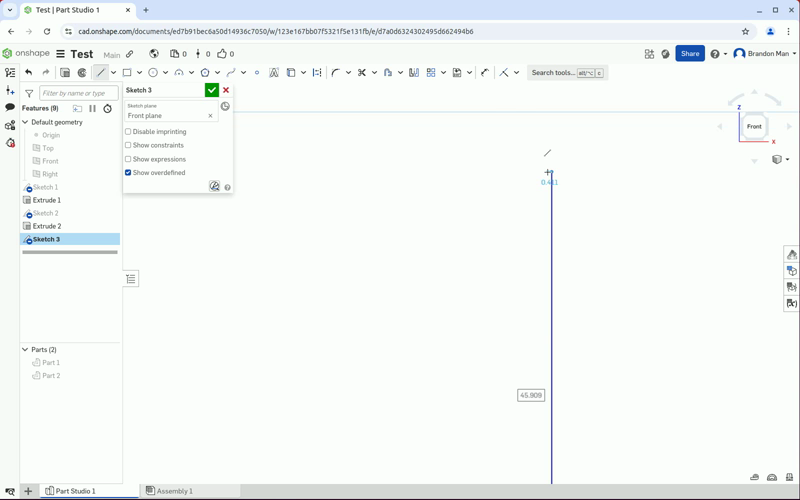
scroll(6)
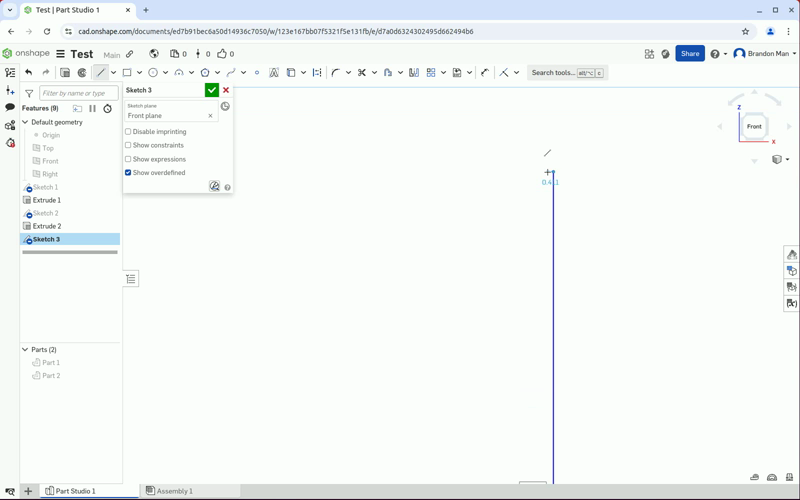
scroll(6)
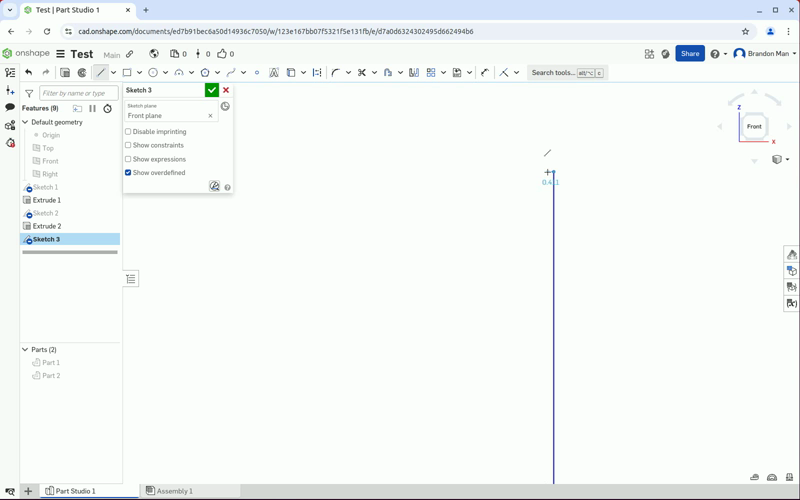
scroll(6)
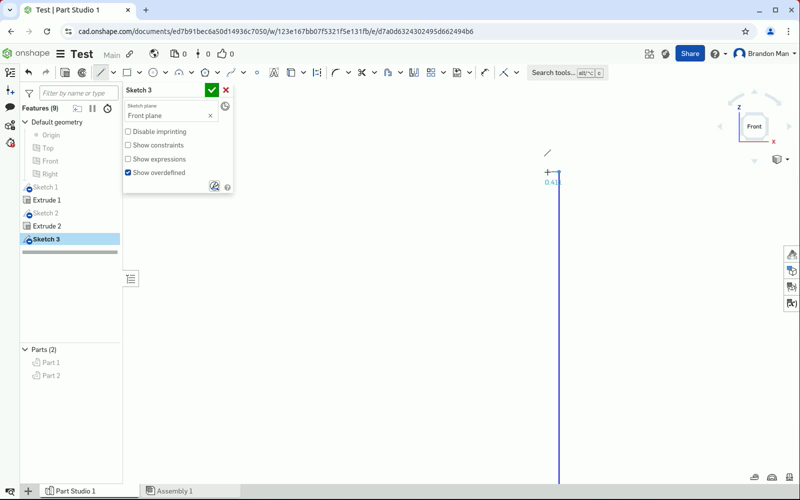
scroll(6)
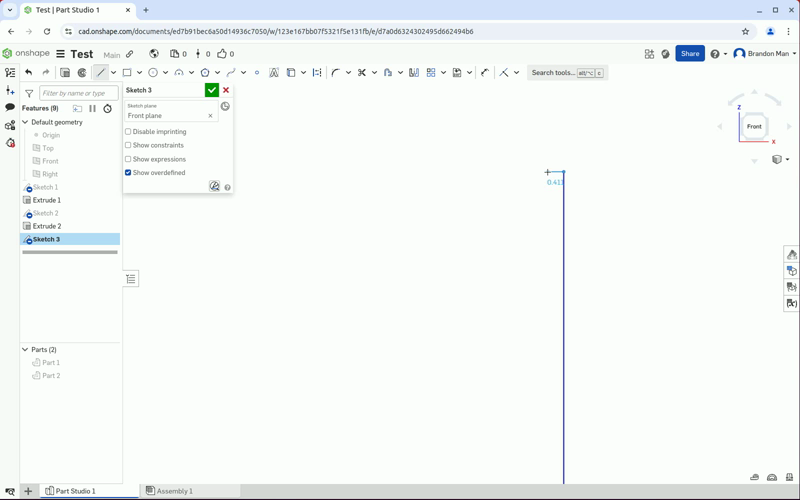
scroll(6)
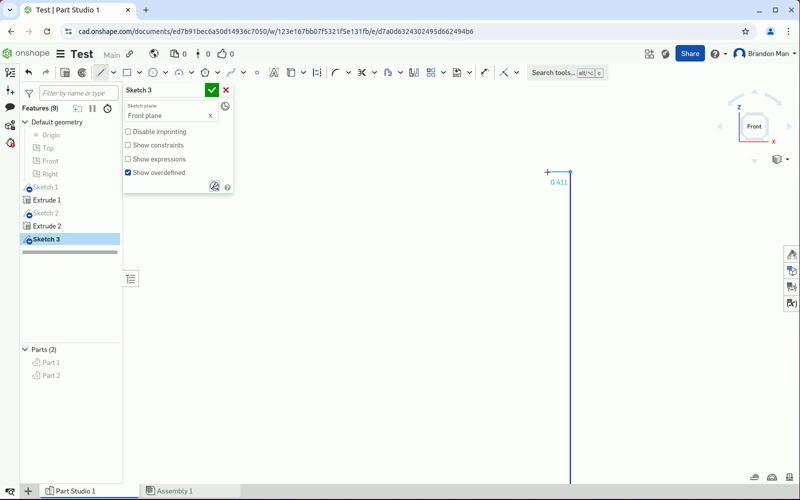
click(547, 171)
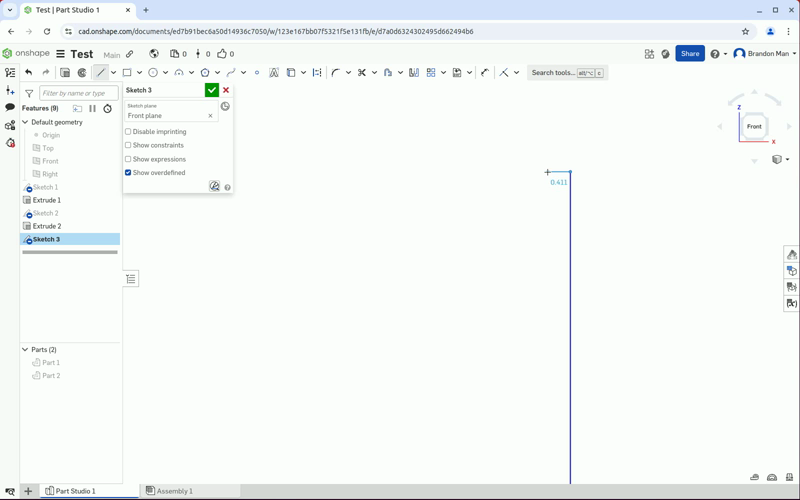
scroll(-6)
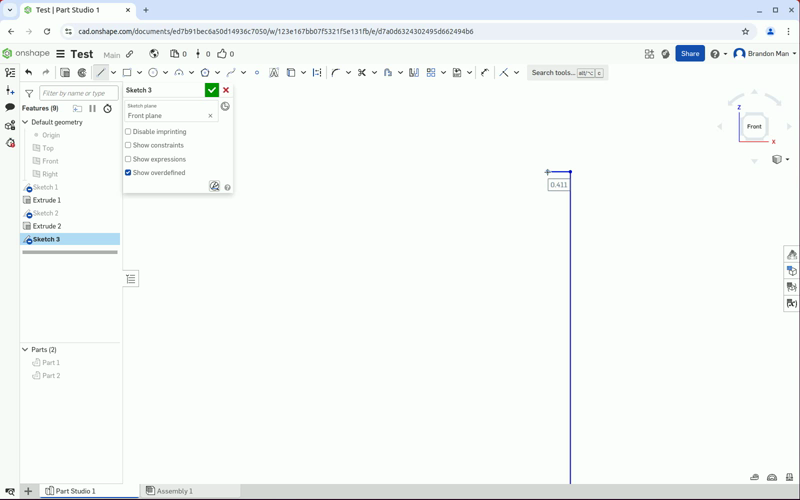
scroll(-6)
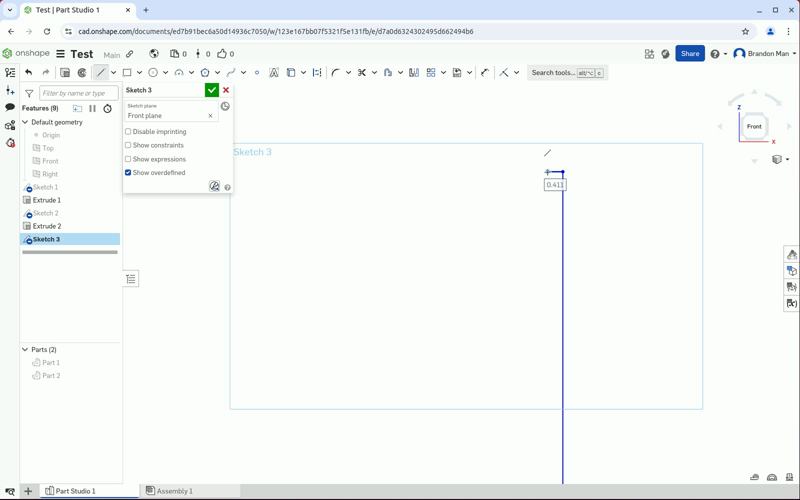
scroll(-6)
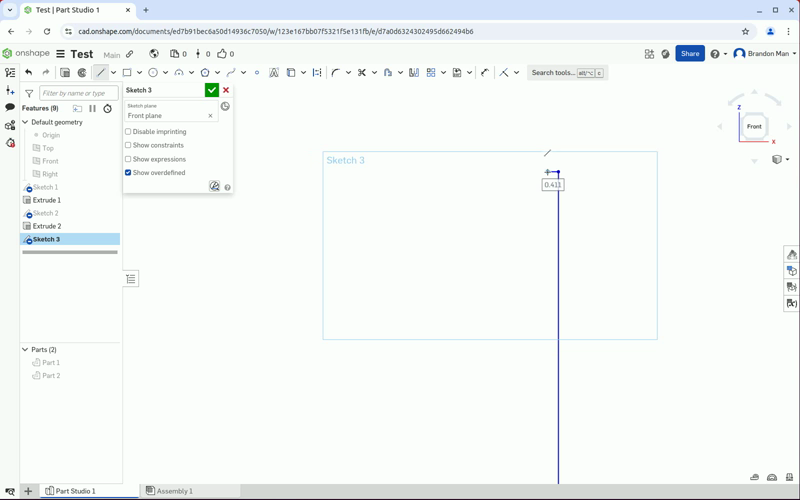
scroll(-6)
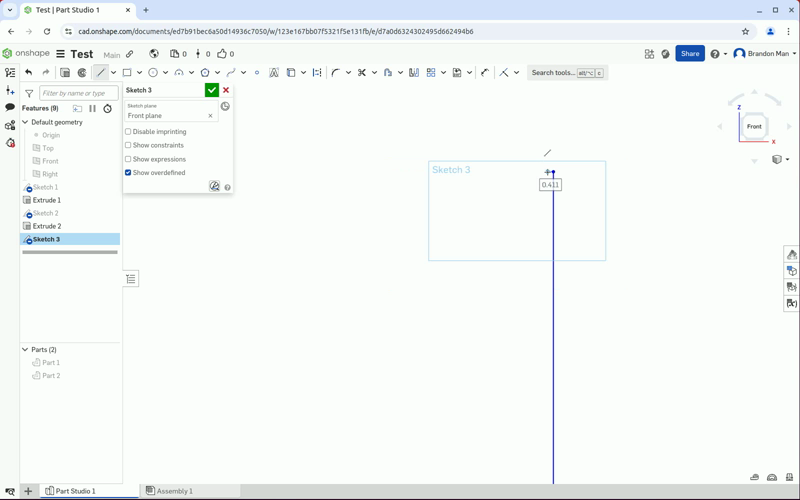
scroll(-6)
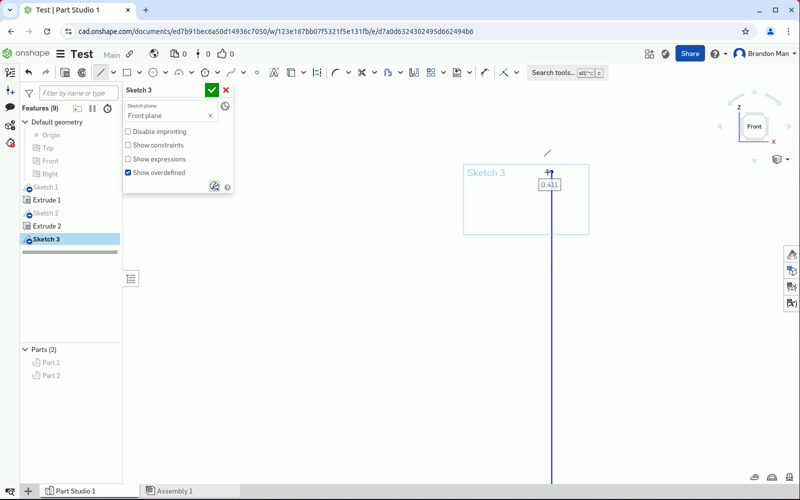
scroll(-6)
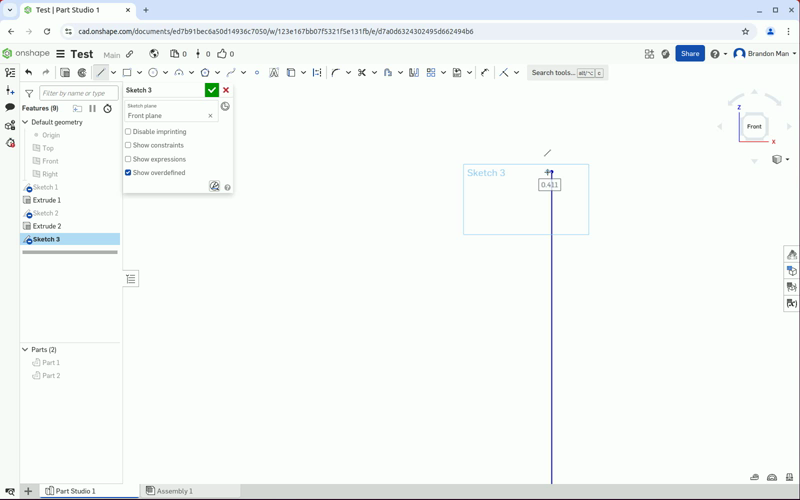
scroll(-6)
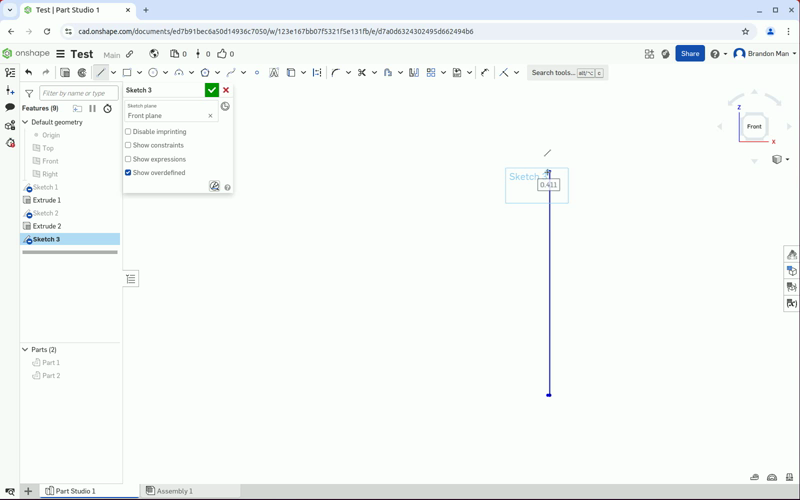
key_up(shift)
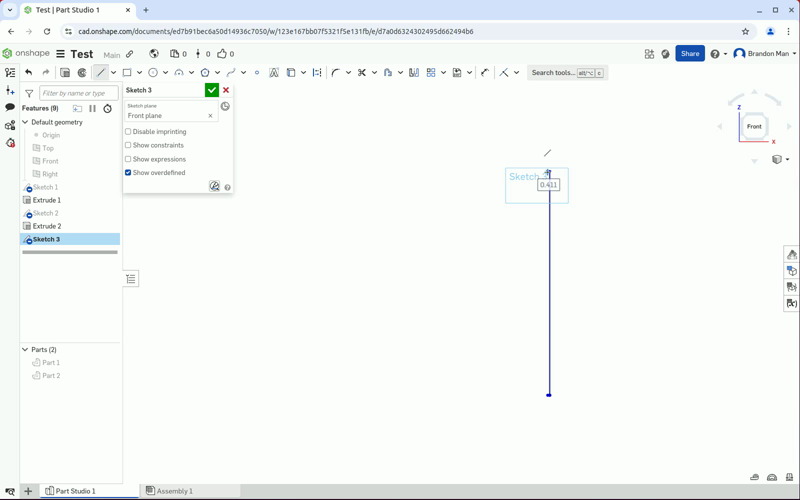
key_down(shift)
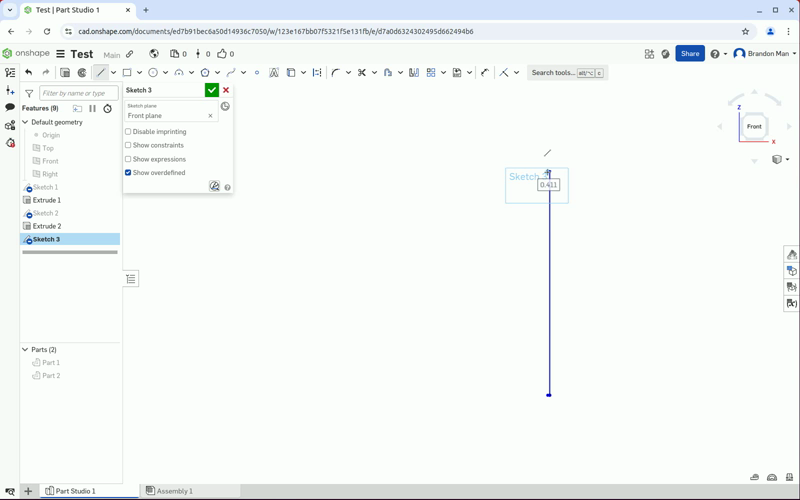
mouse_move(547, 395)
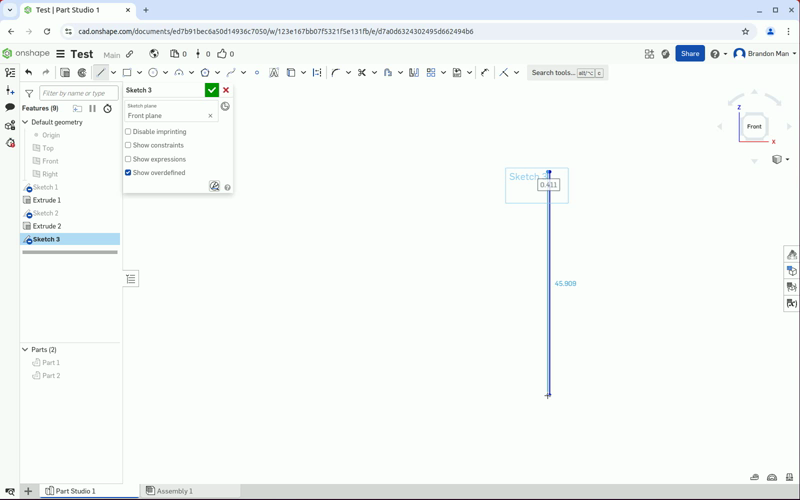
scroll(6)
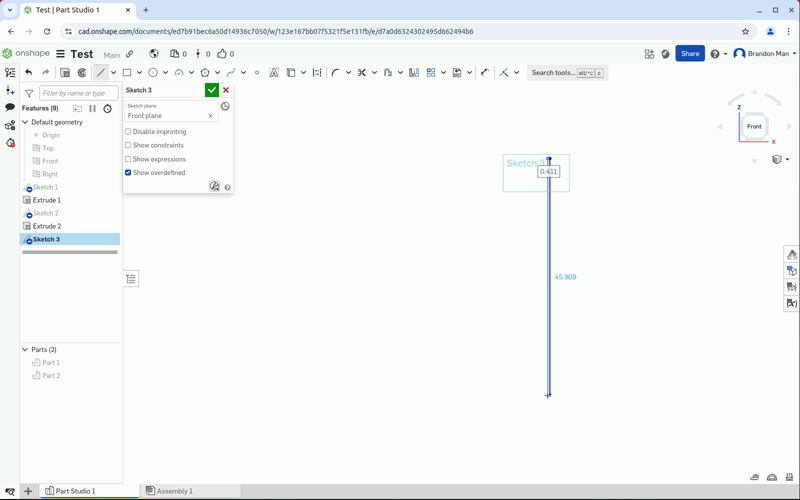
scroll(6)
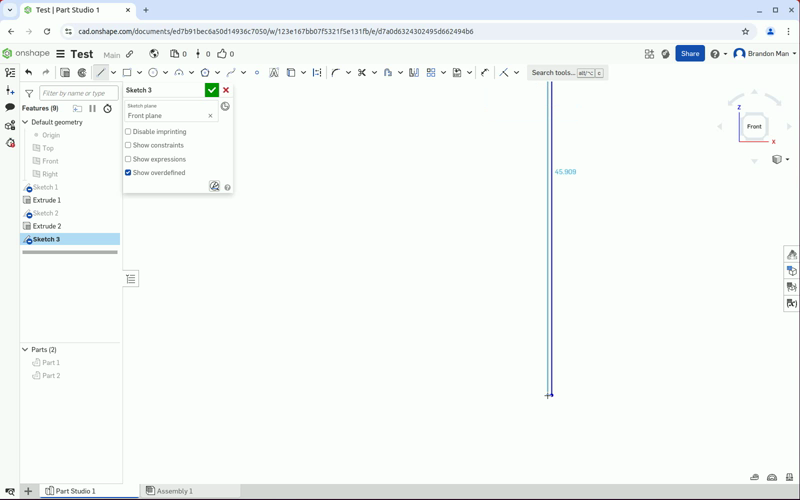
scroll(6)
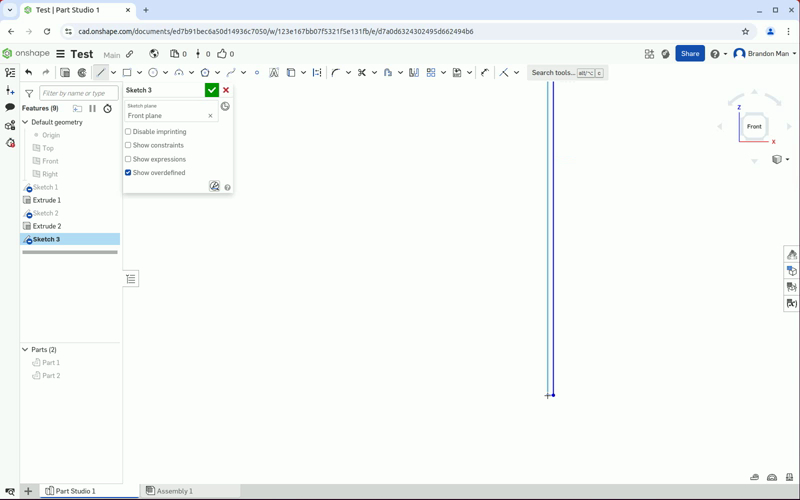
scroll(6)
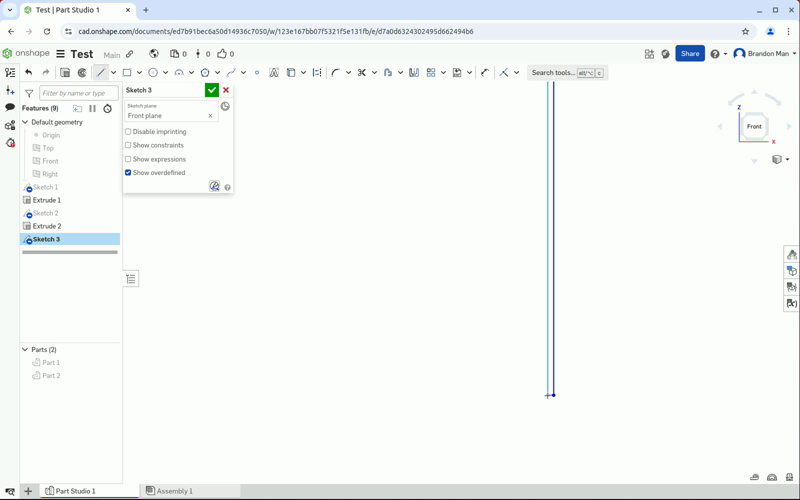
scroll(6)
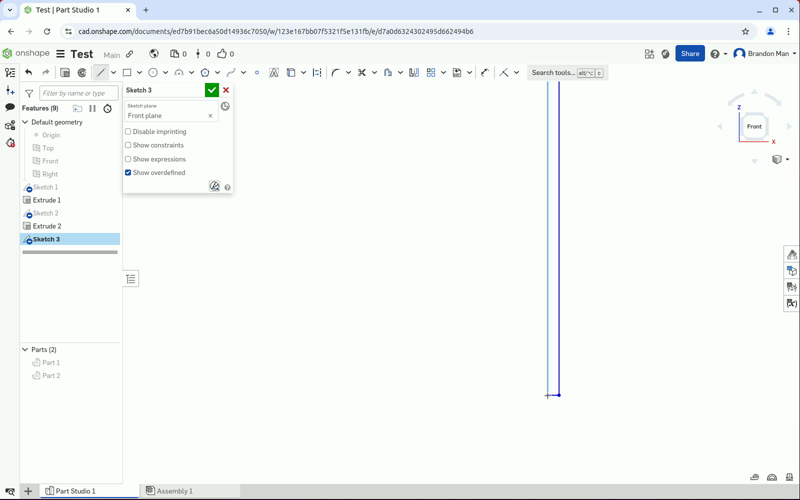
scroll(6)
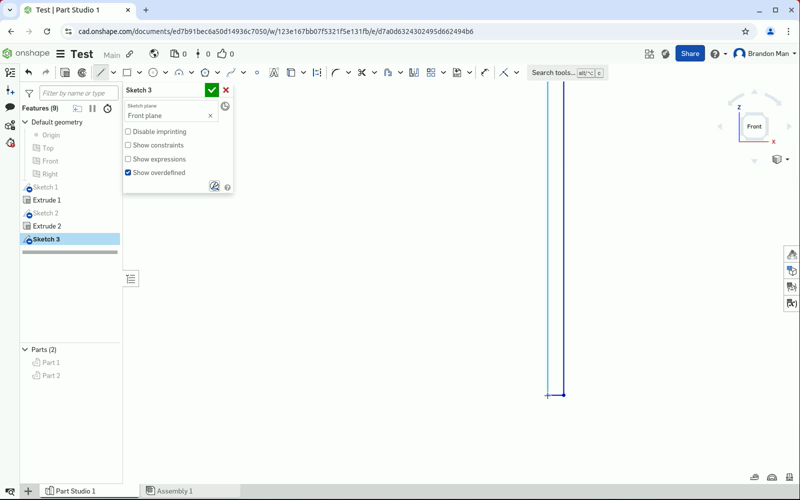
scroll(6)
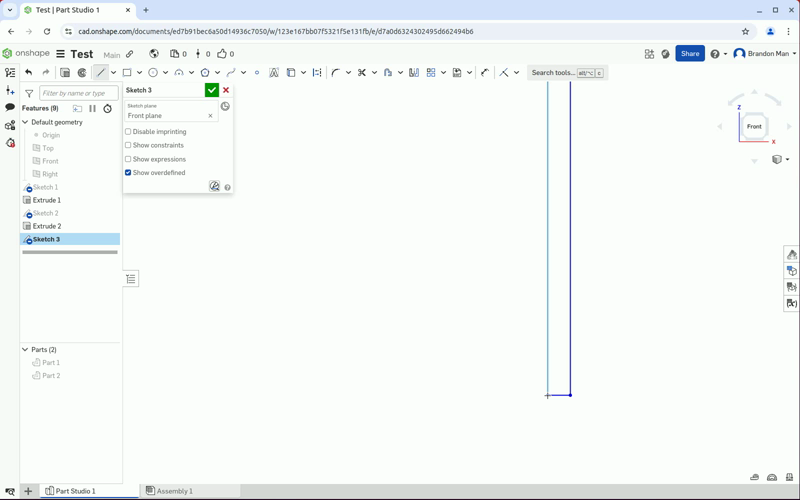
key_up(shift)
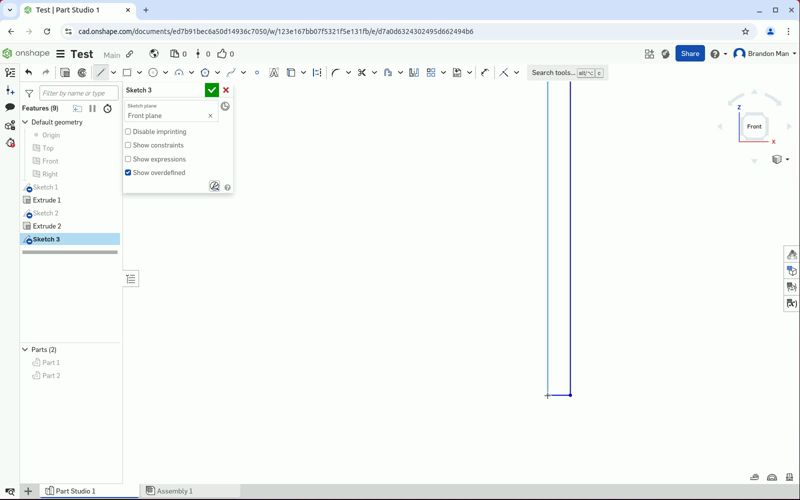
click(547, 395)
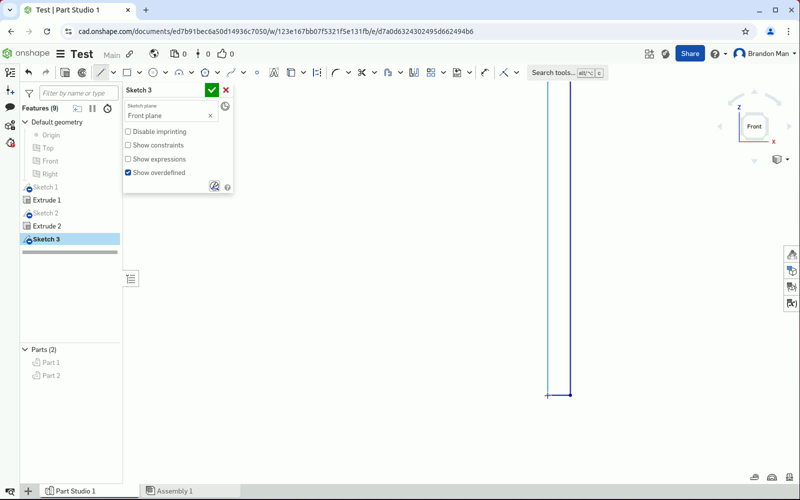
scroll(-6)
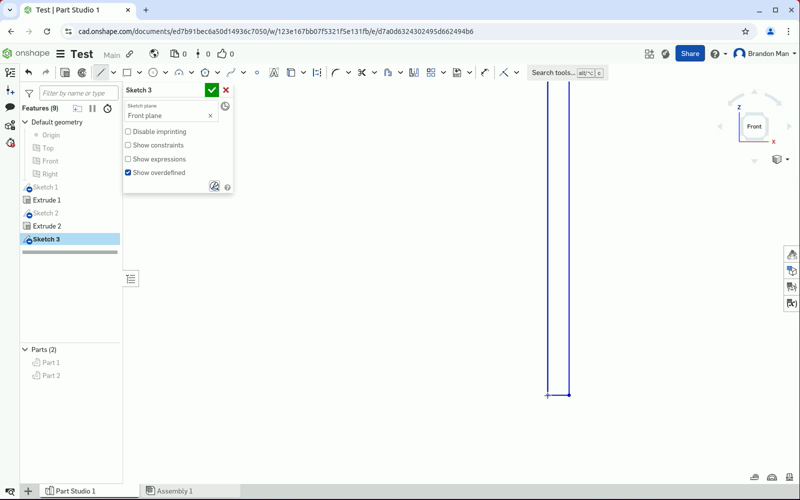
scroll(-6)
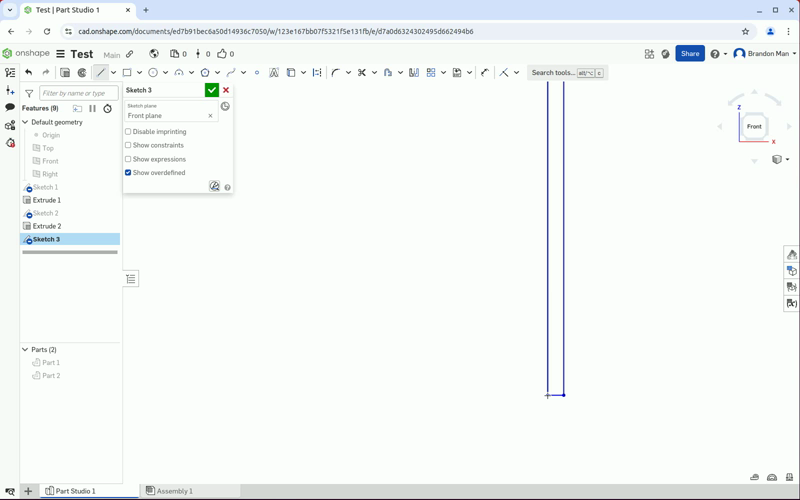
scroll(-6)
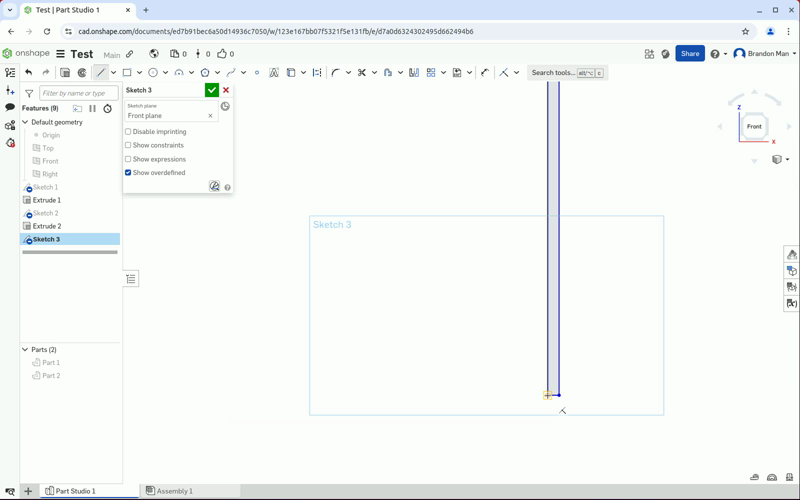
scroll(-6)
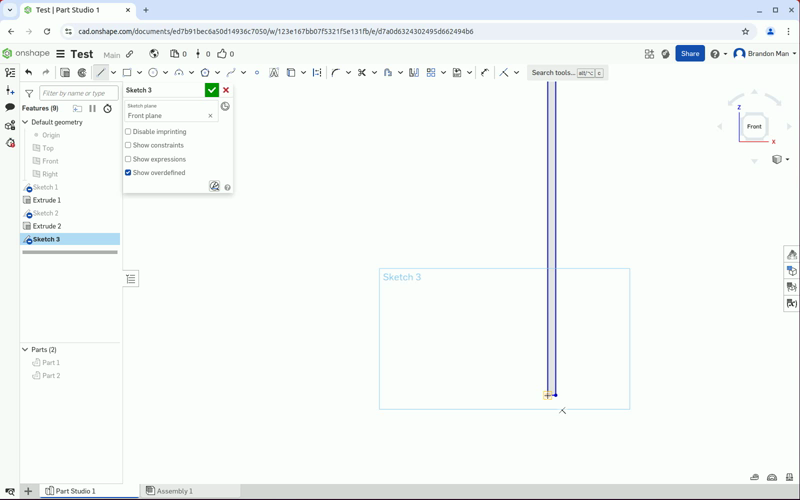
scroll(-6)
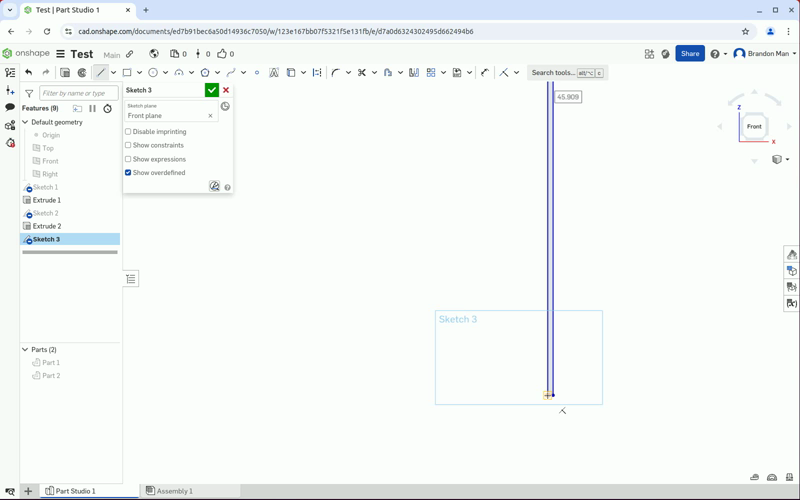
scroll(-6)
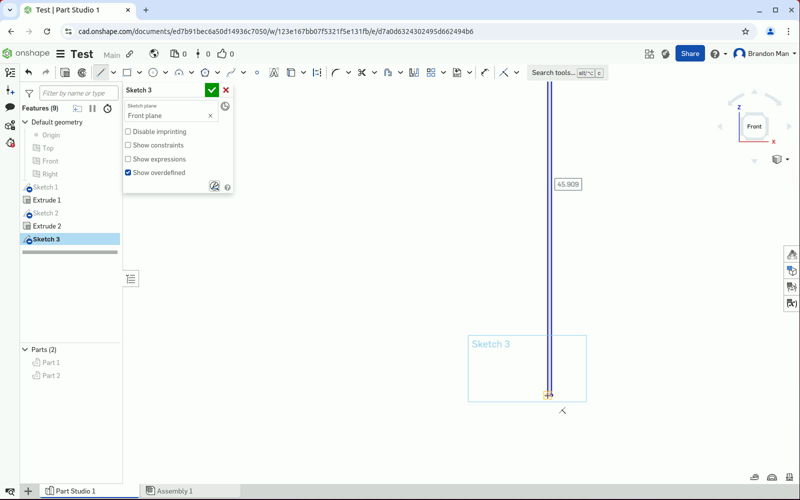
scroll(-6)
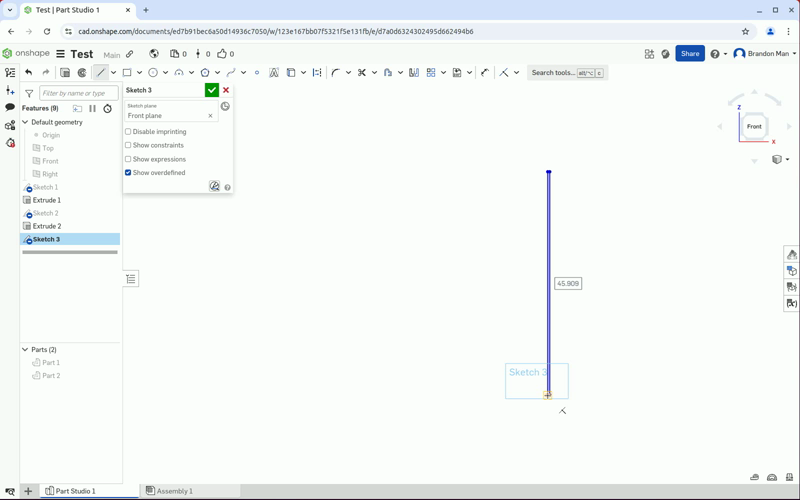
key(esc)
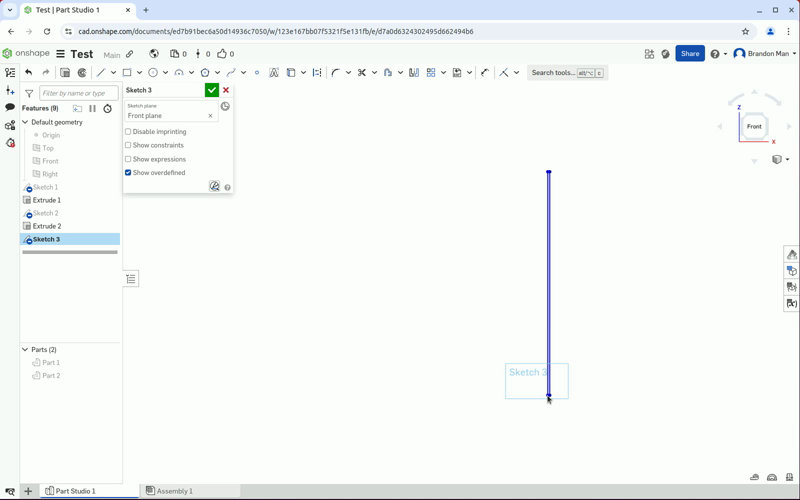
mouse_move(548, 384)
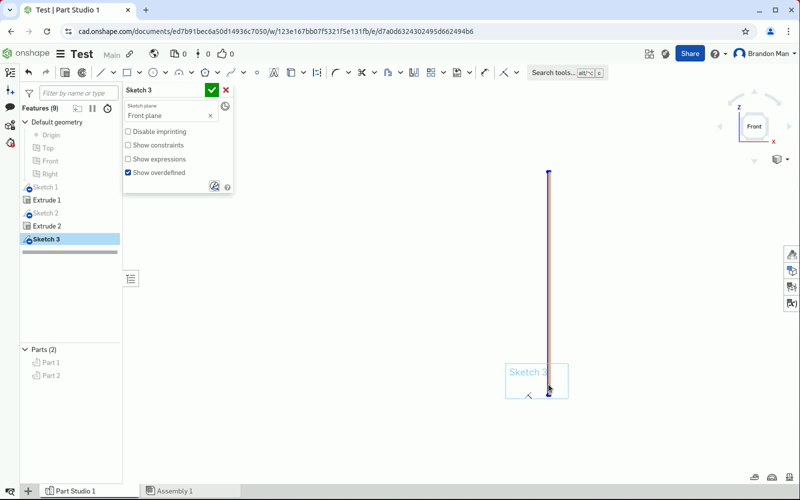
scroll(6)
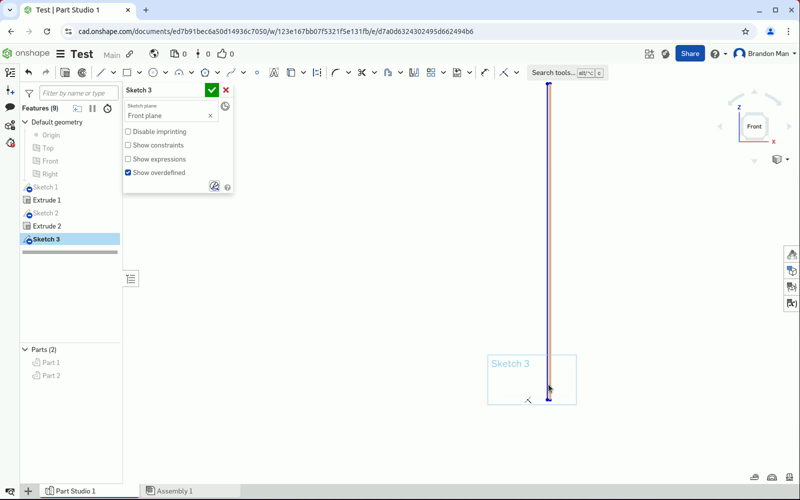
scroll(6)
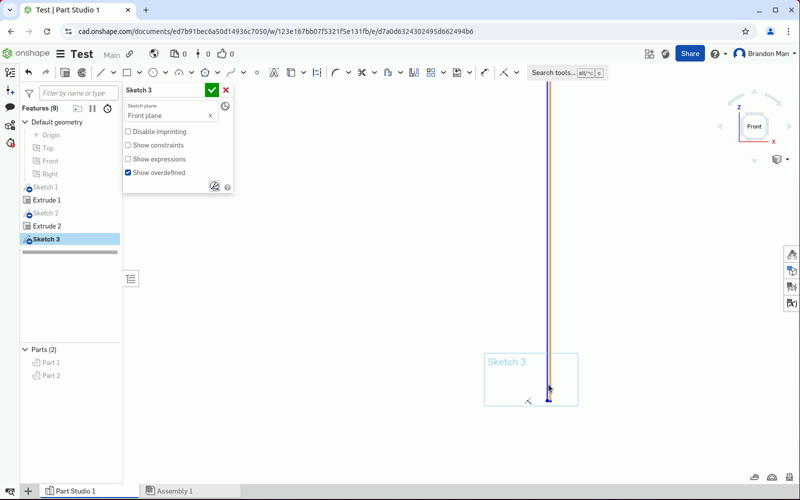
scroll(6)
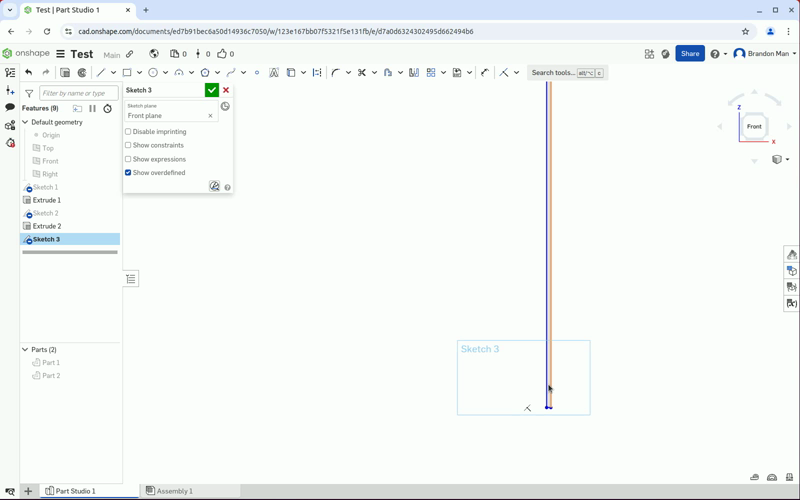
scroll(6)
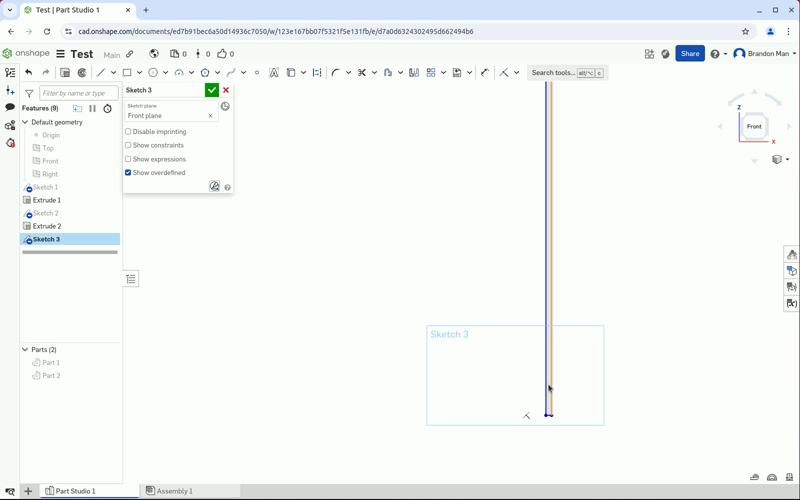
scroll(6)
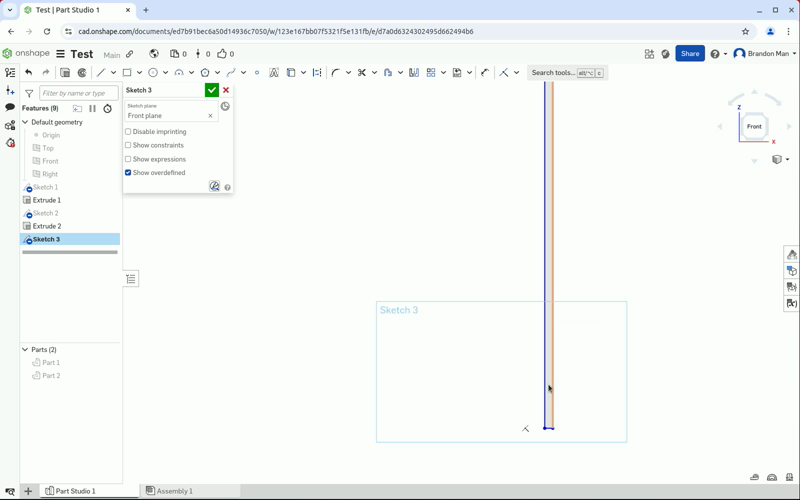
scroll(6)
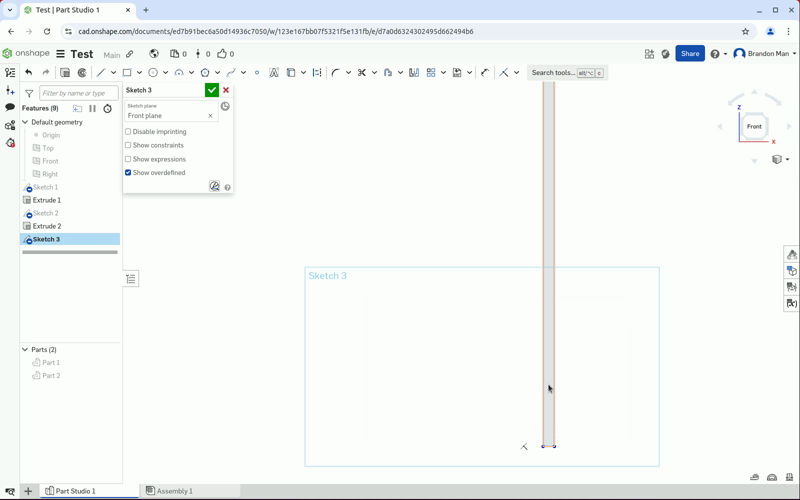
scroll(6)
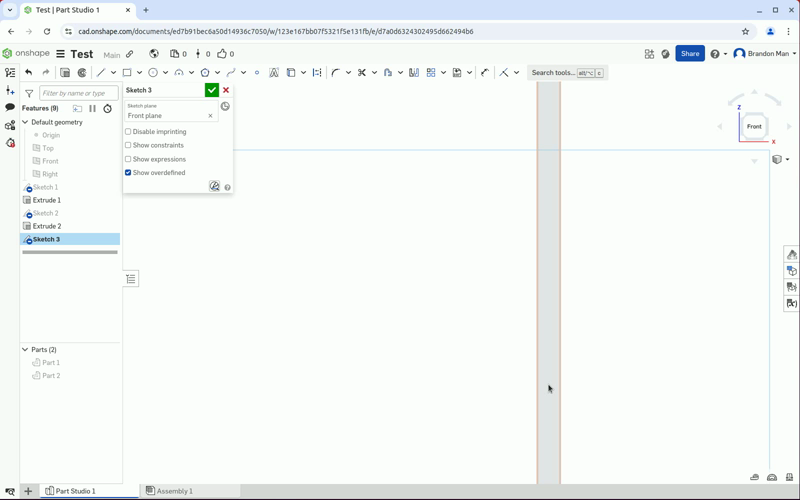
click(548, 384)
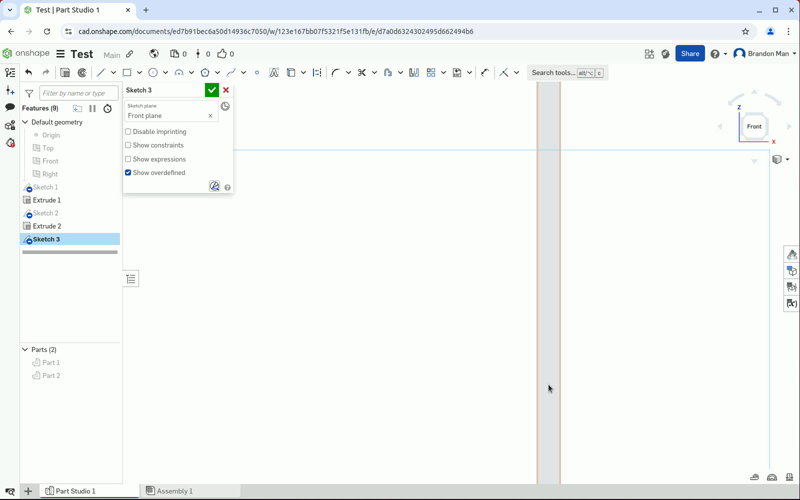
scroll(-6)
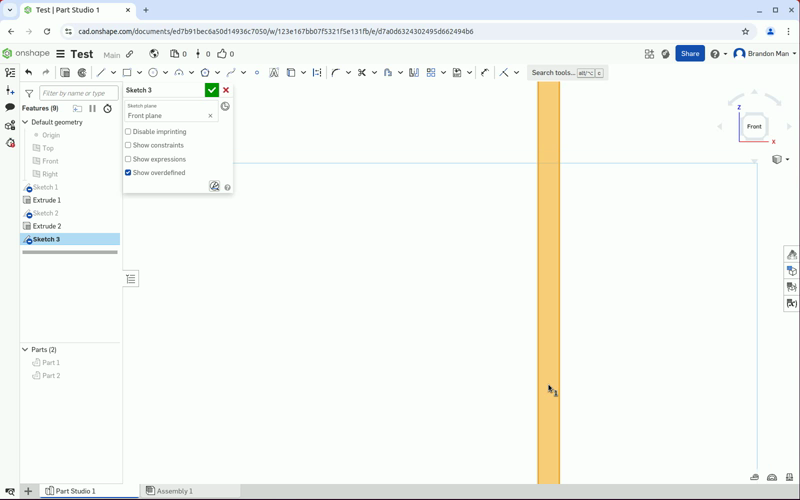
scroll(-6)
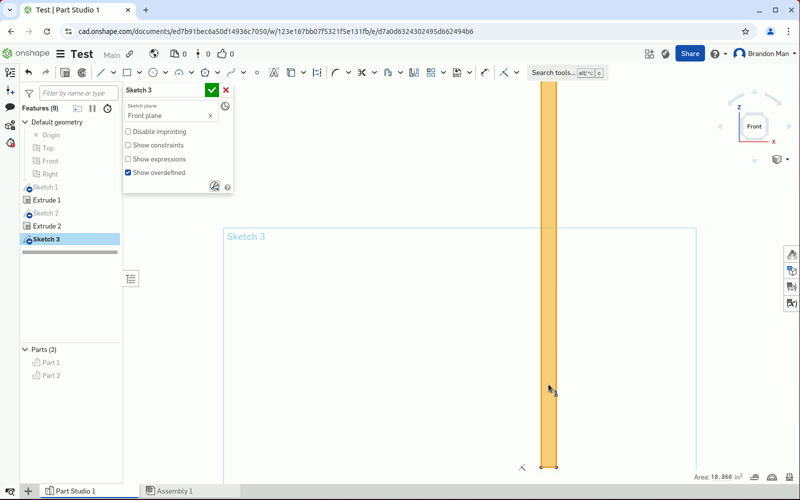
scroll(-6)
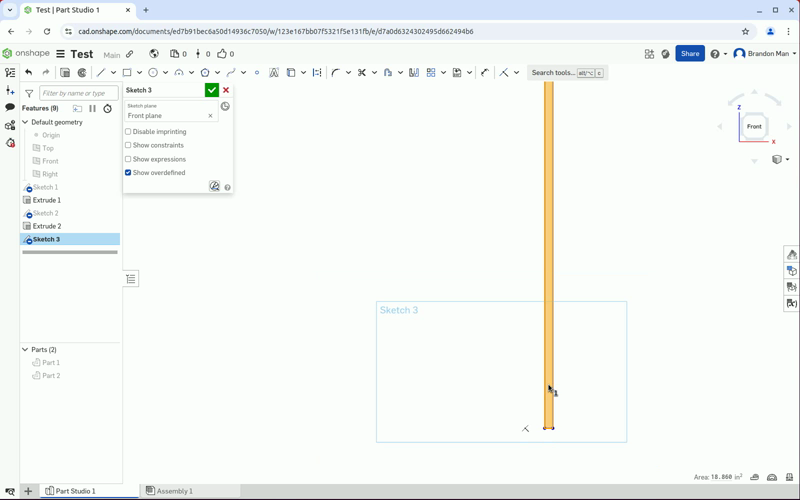
scroll(-6)
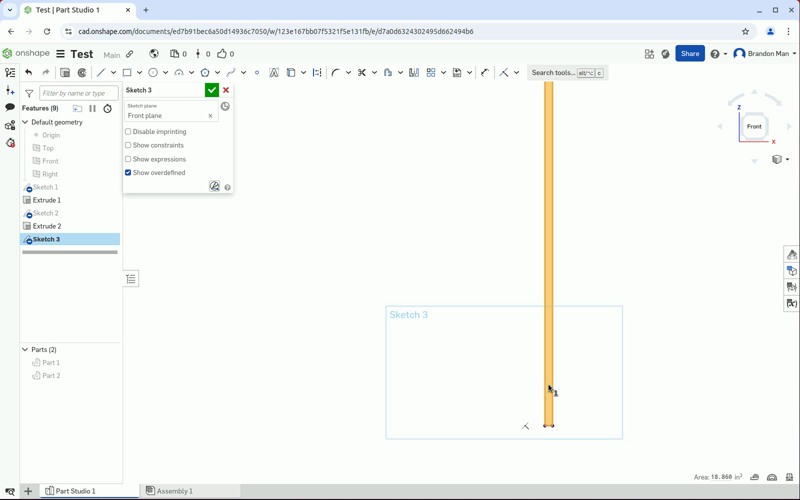
scroll(-6)
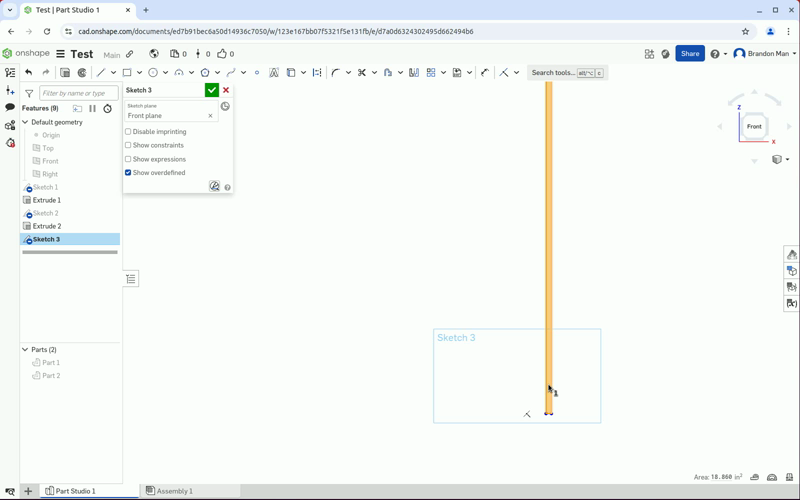
scroll(-6)
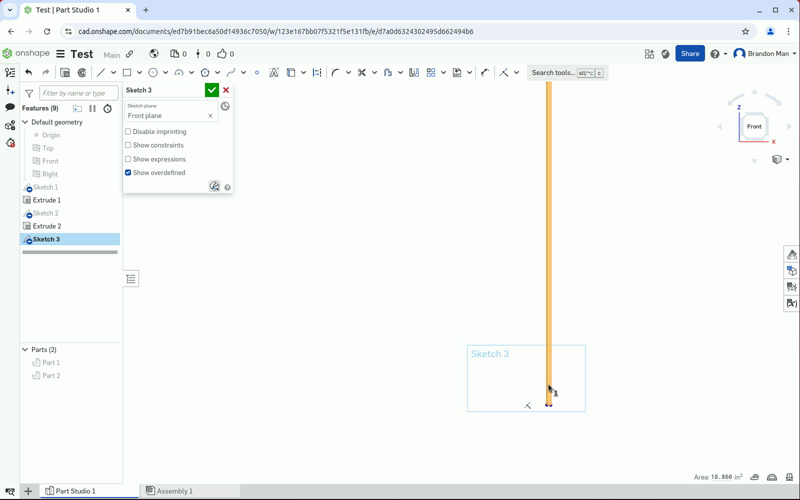
scroll(-6)
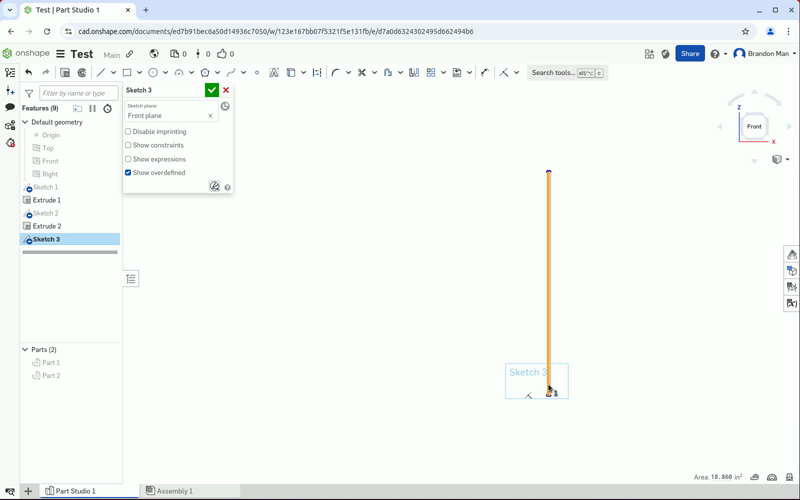
mouse_move(73, 352)
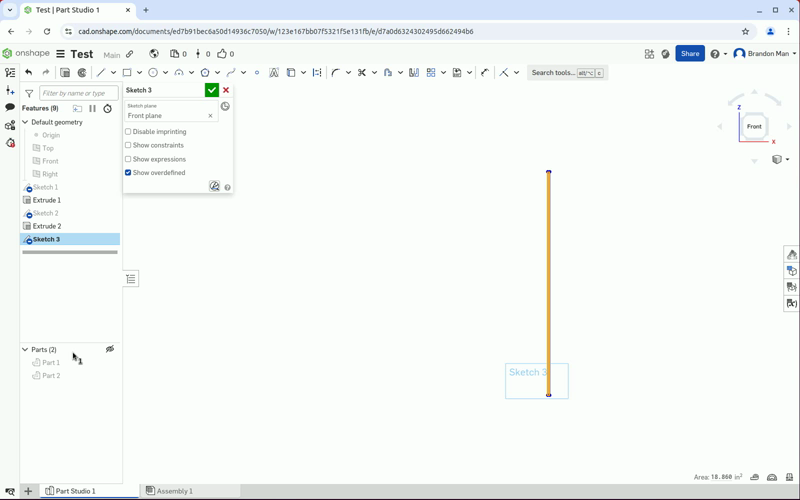
key(shift+y)
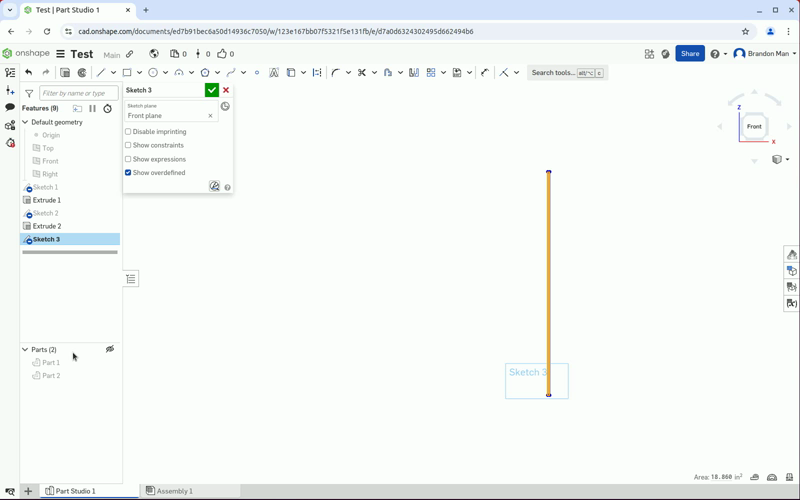
key(shift+e)
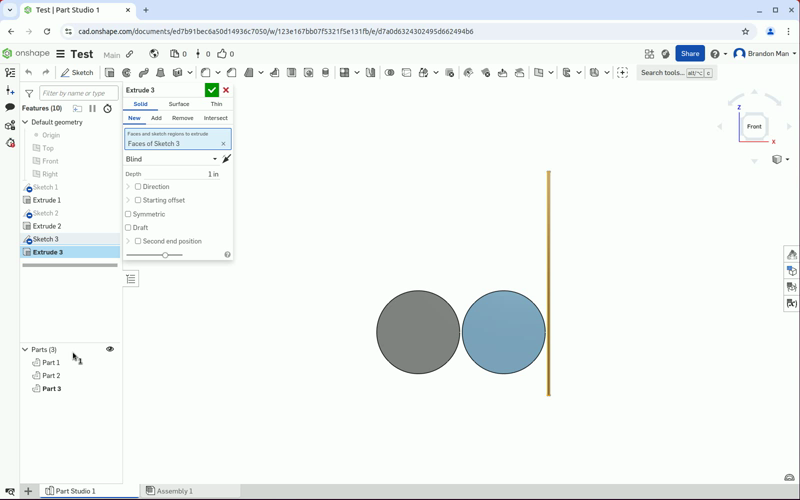
mouse_move(143, 106)
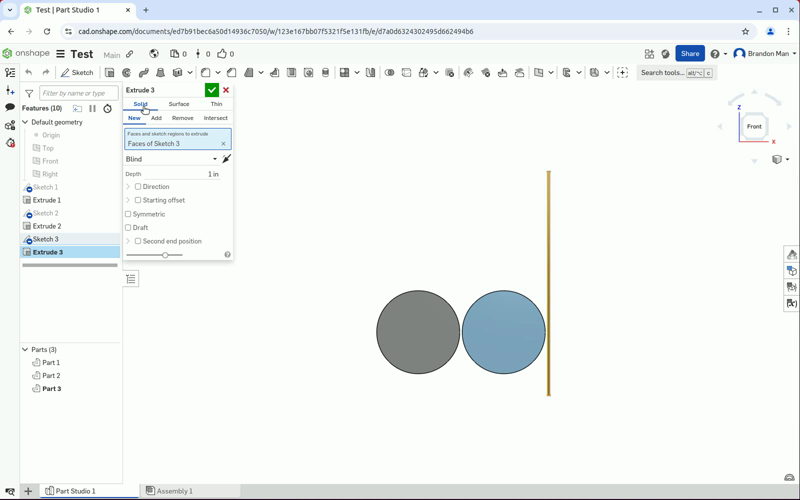
click(143, 106)
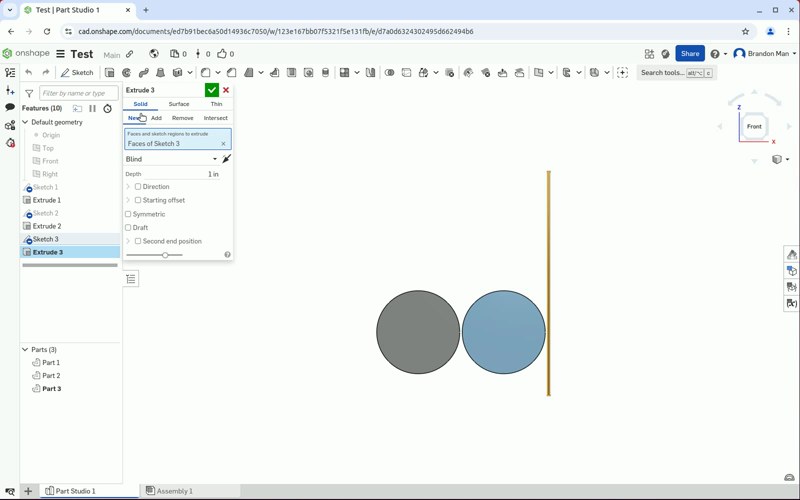
mouse_move(137, 120)
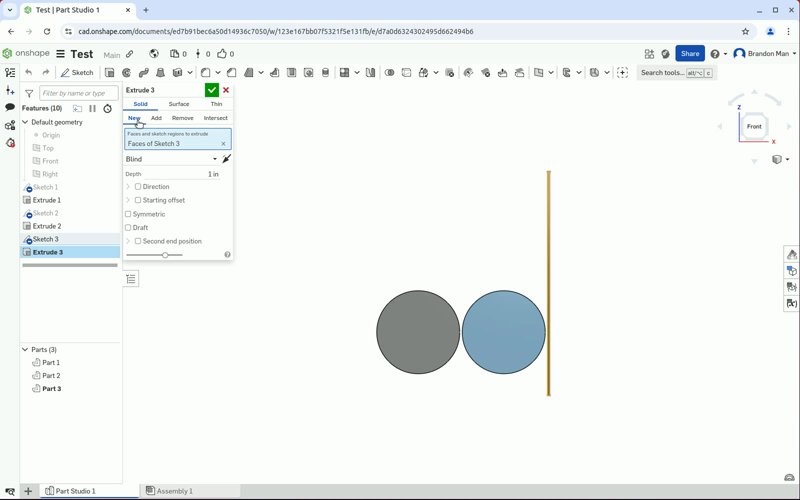
click(137, 120)
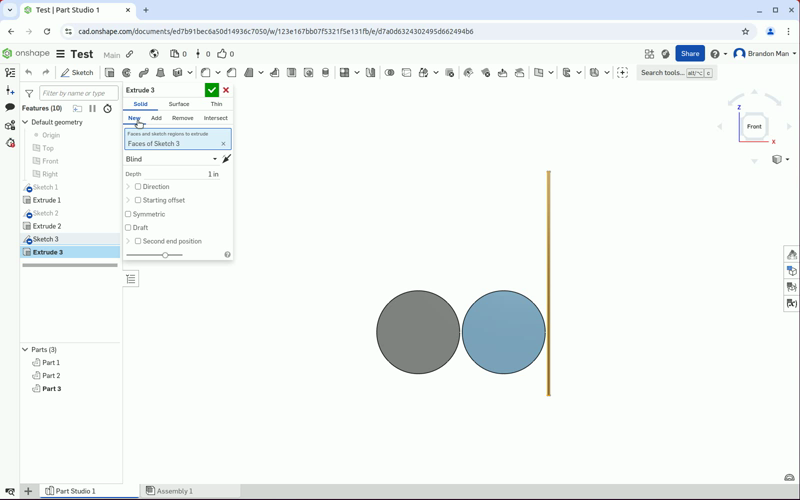
key(tab, 4)
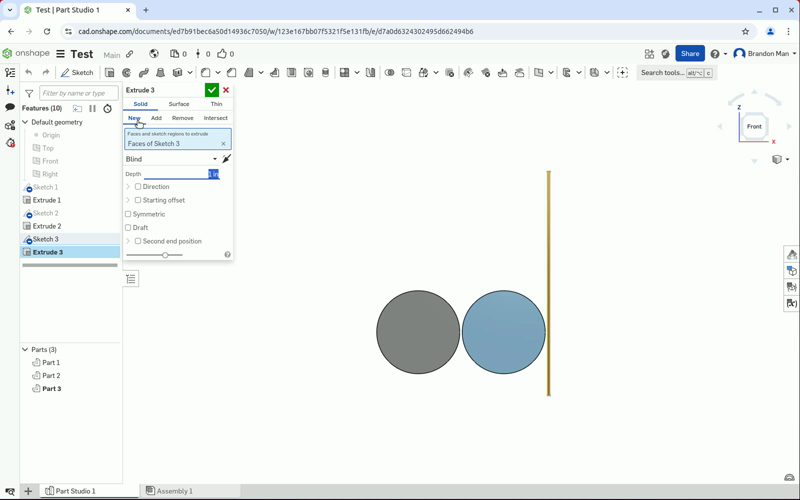
text(-4.574)
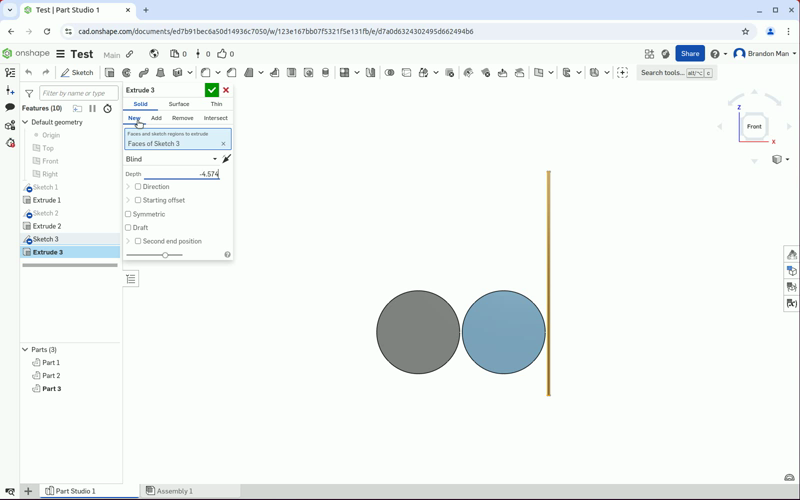
key(enter)
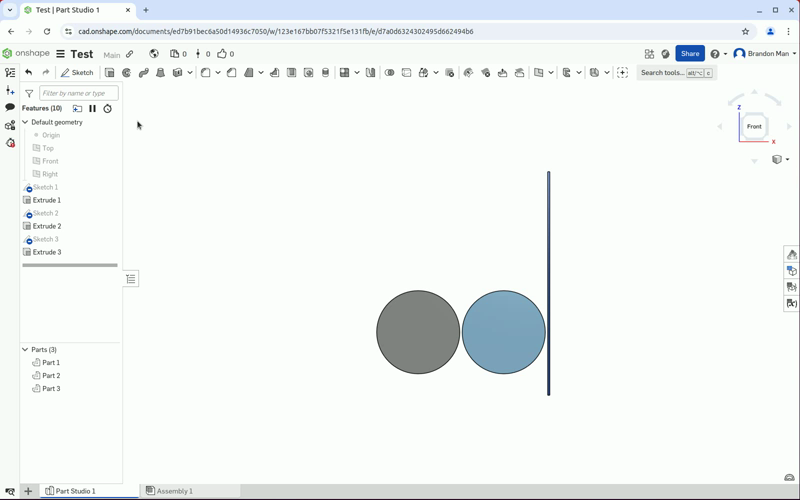
key(shift+h)
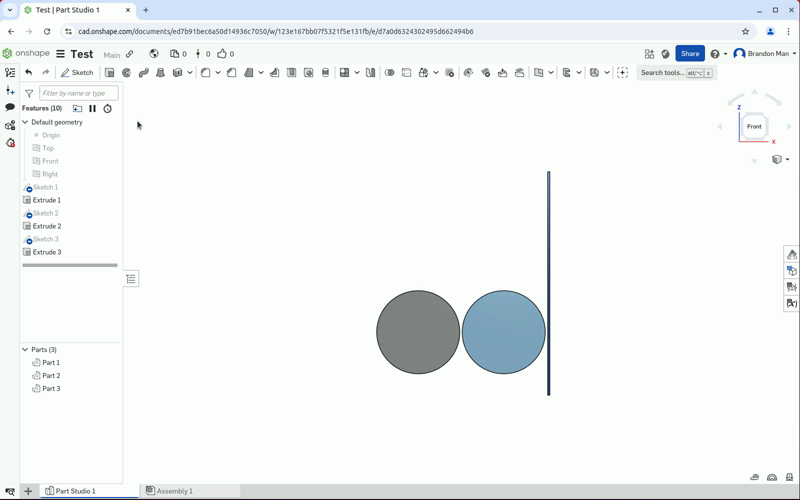
key(shift+h)
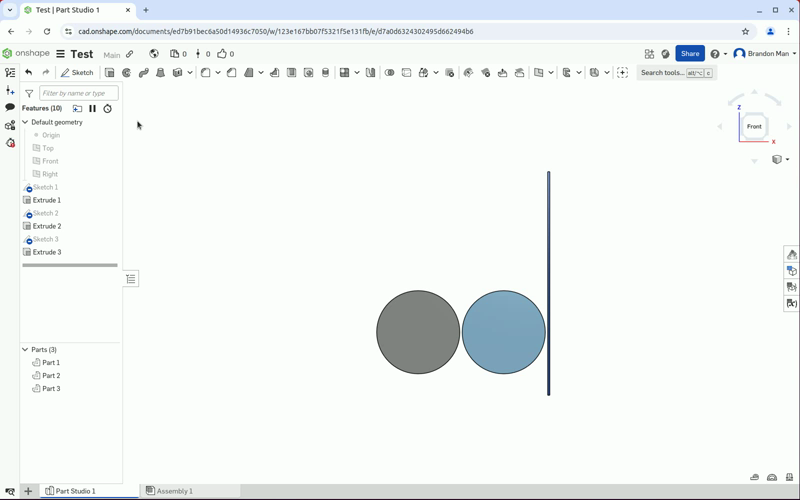
mouse_move(73, 189)
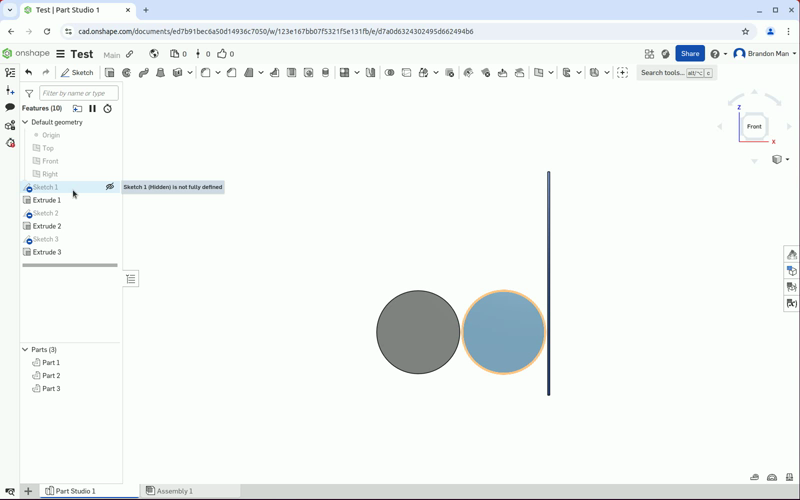
click(73, 189)
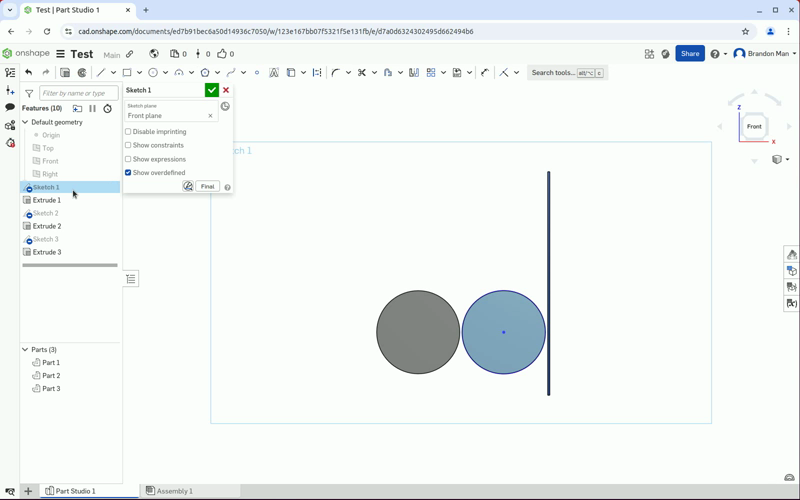
mouse_move(229, 92)
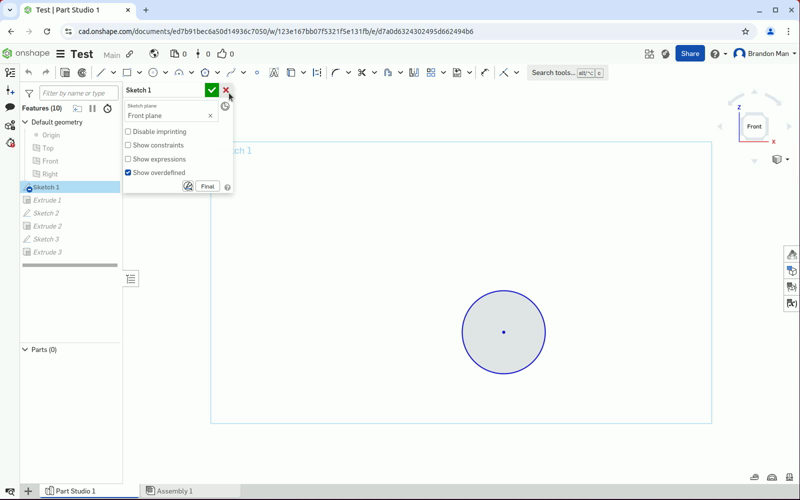
click(229, 92)
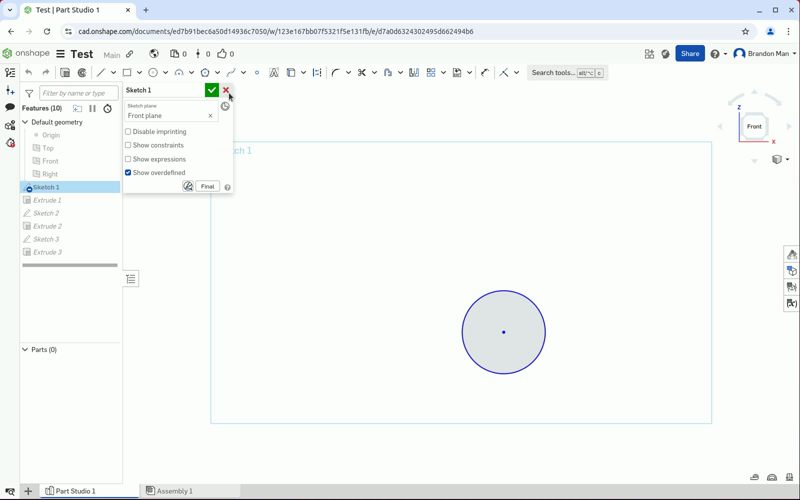
key(shift+s)
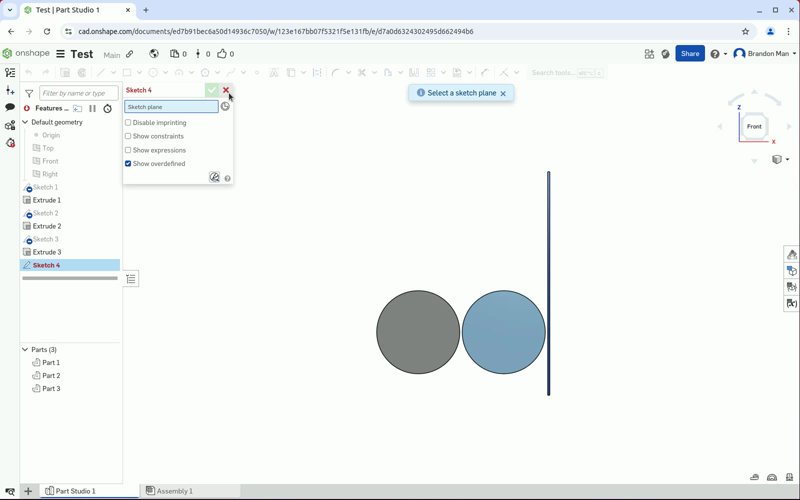
mouse_move(73, 163)
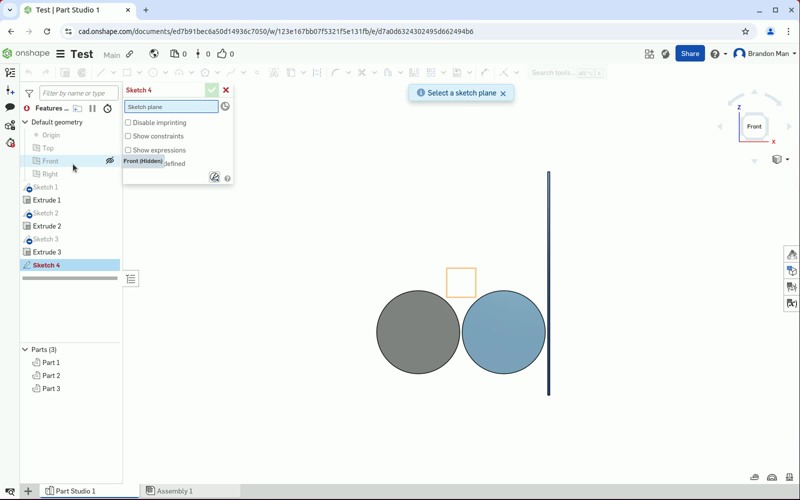
click(73, 163)
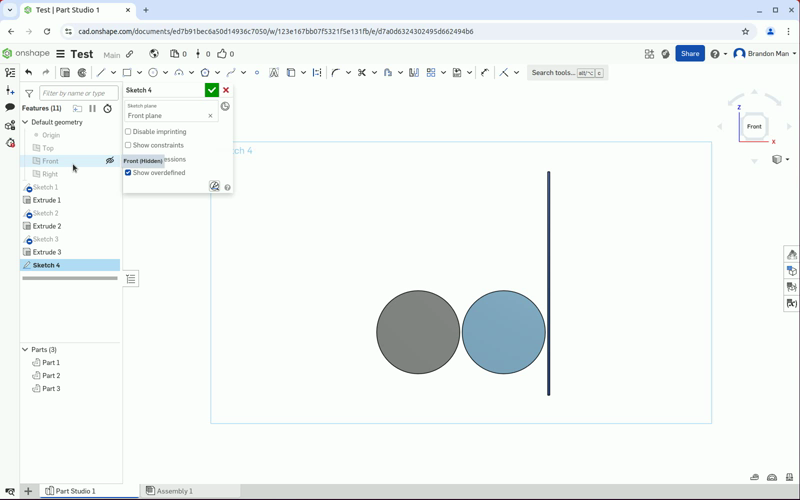
mouse_move(73, 352)
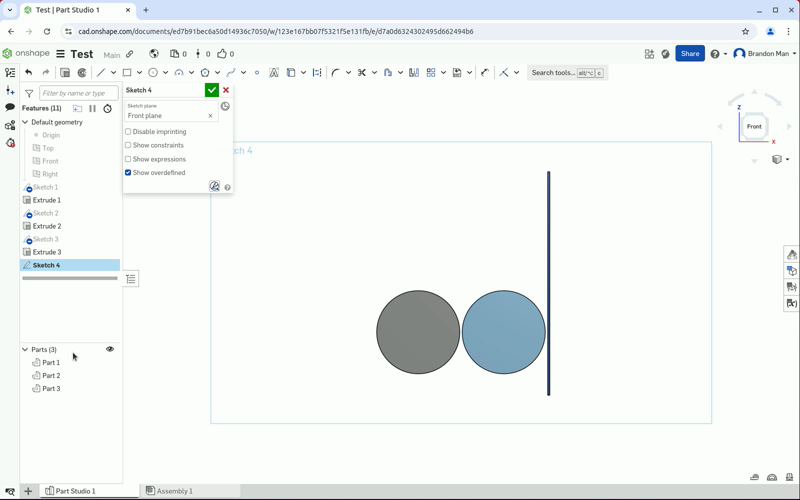
key(y)
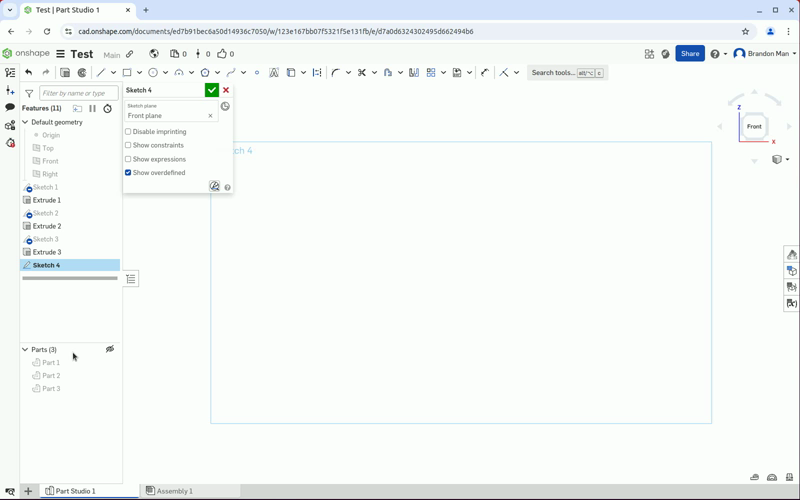
key(l)
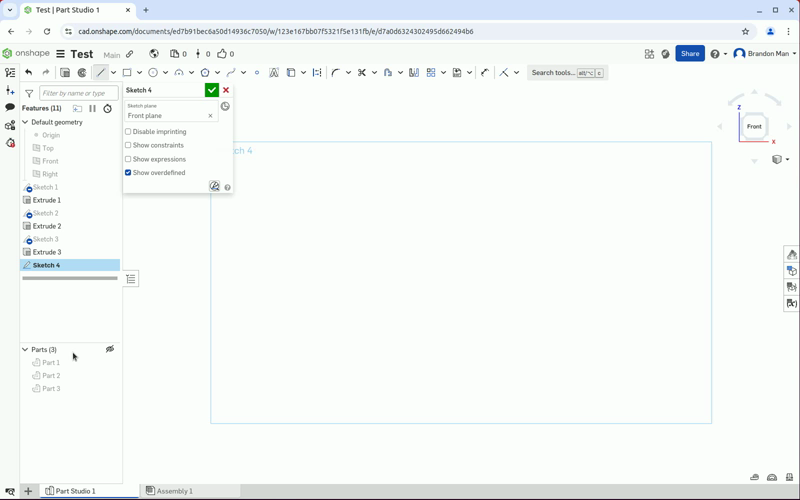
key_down(shift)
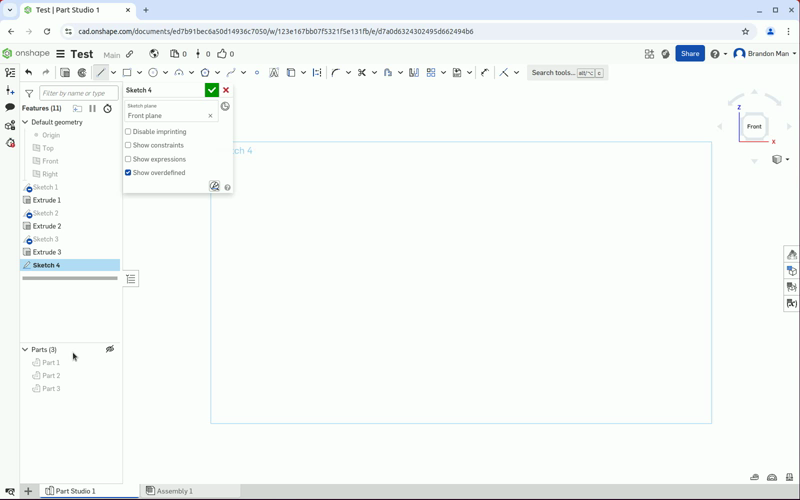
mouse_move(371, 395)
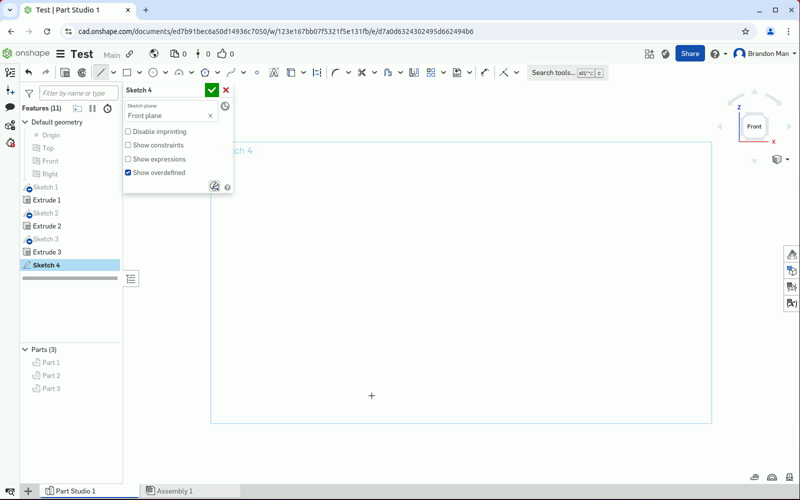
click(371, 395)
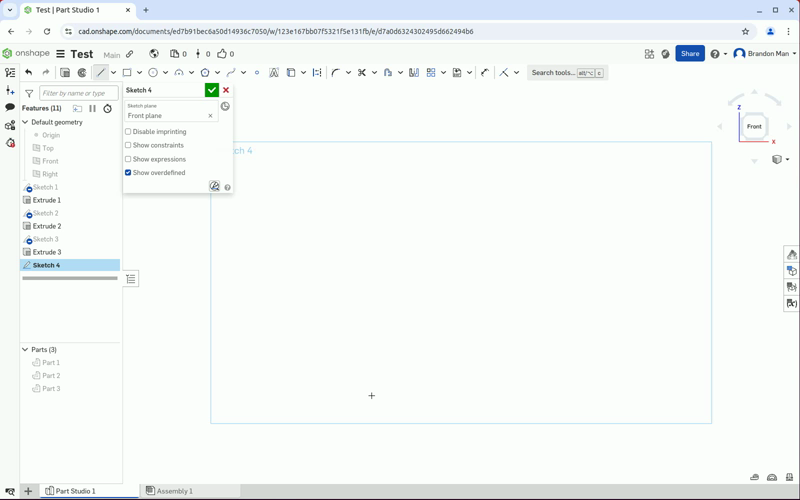
key_up(shift)
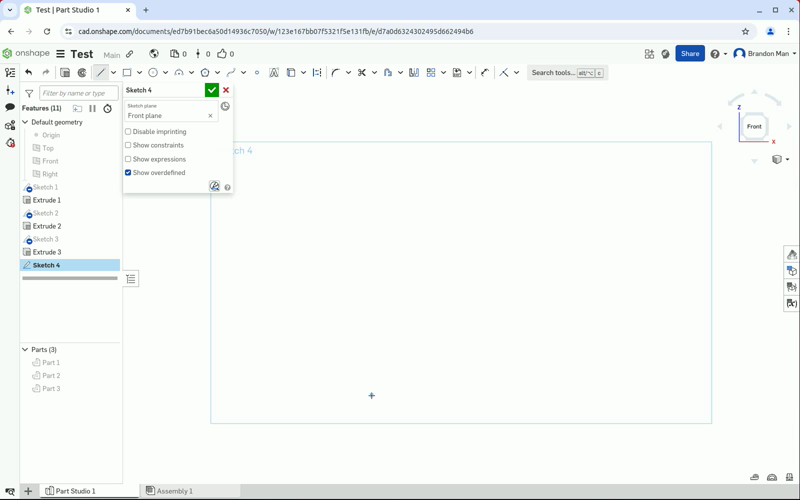
key_down(shift)
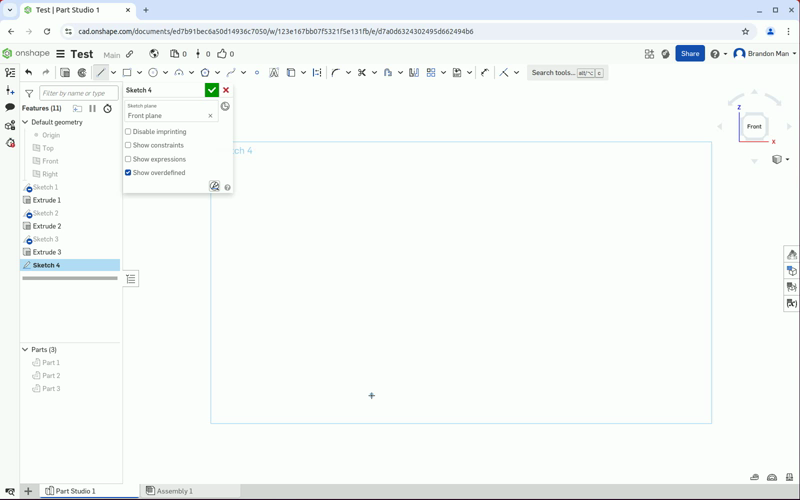
mouse_move(401, 395)
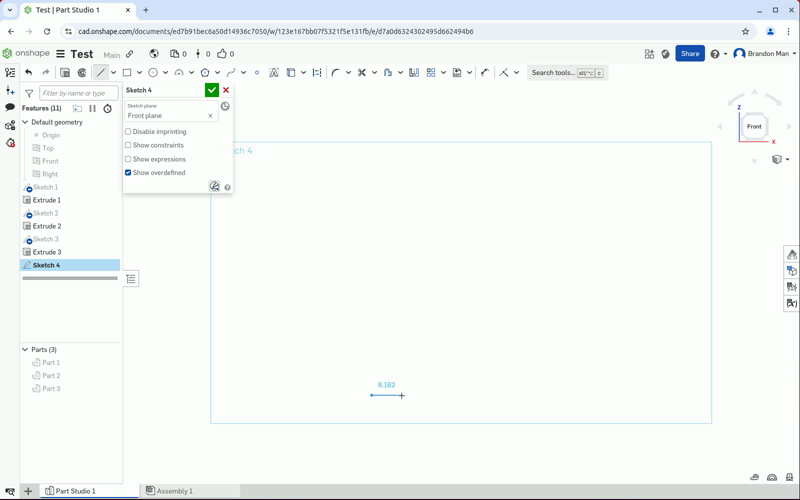
mouse_move(374, 395)
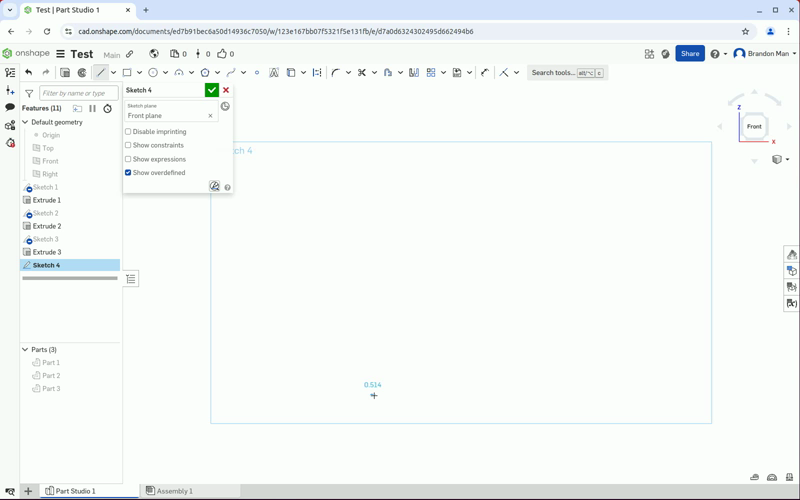
scroll(6)
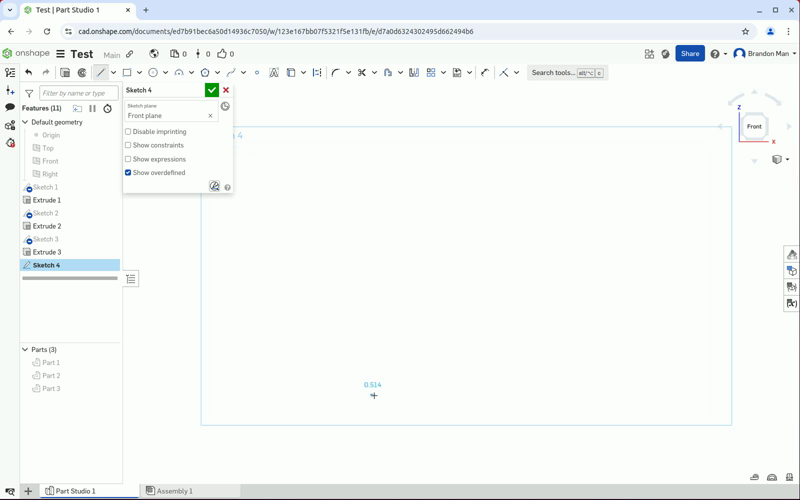
scroll(6)
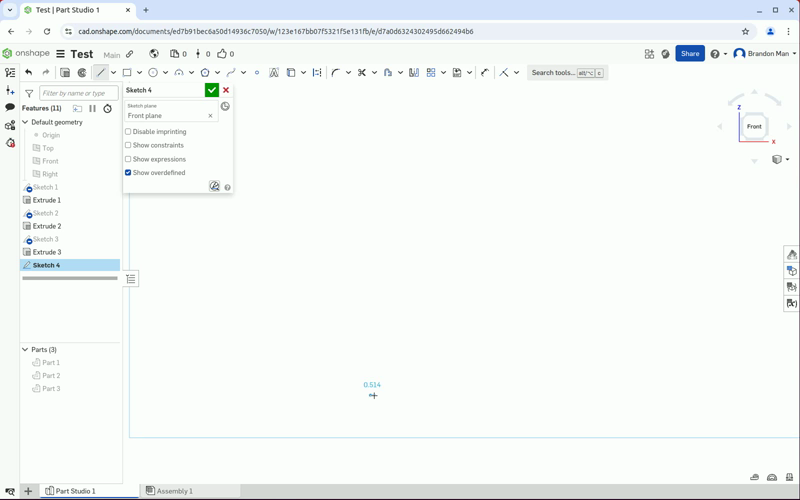
scroll(6)
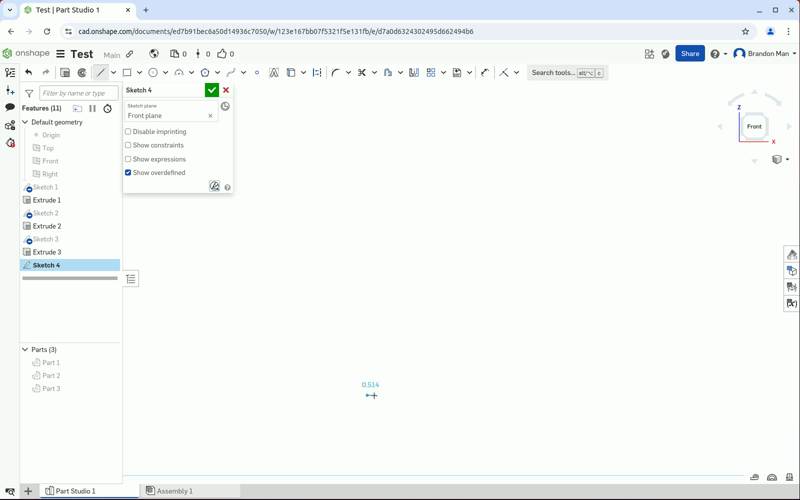
scroll(6)
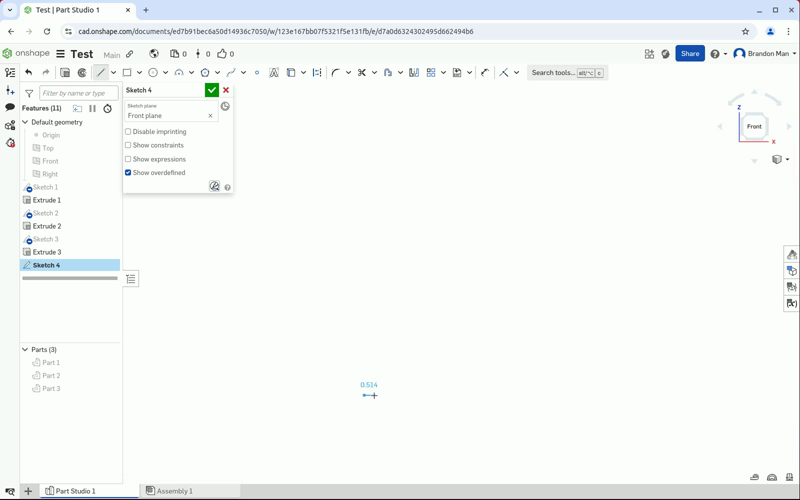
scroll(6)
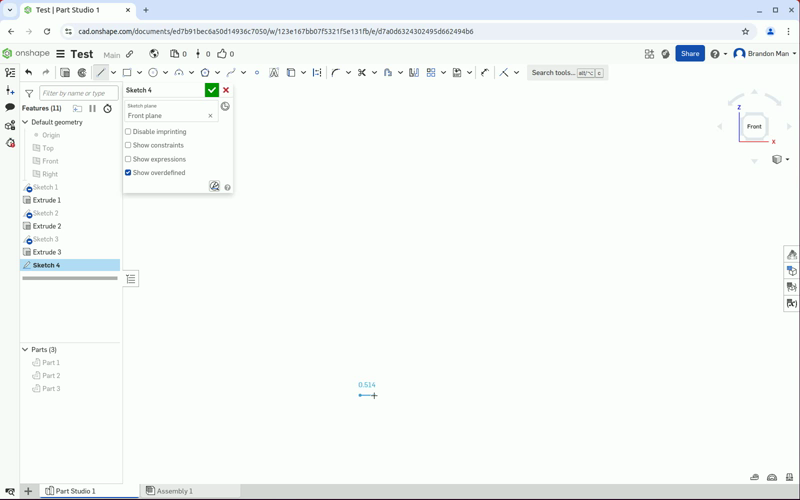
scroll(6)
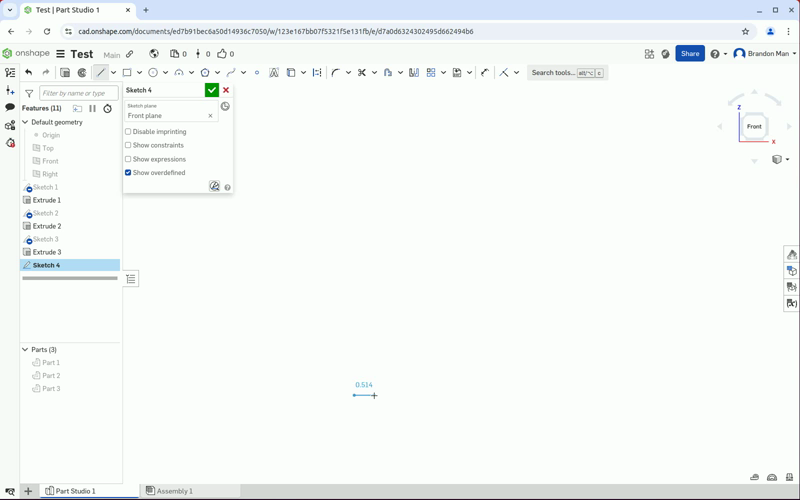
scroll(6)
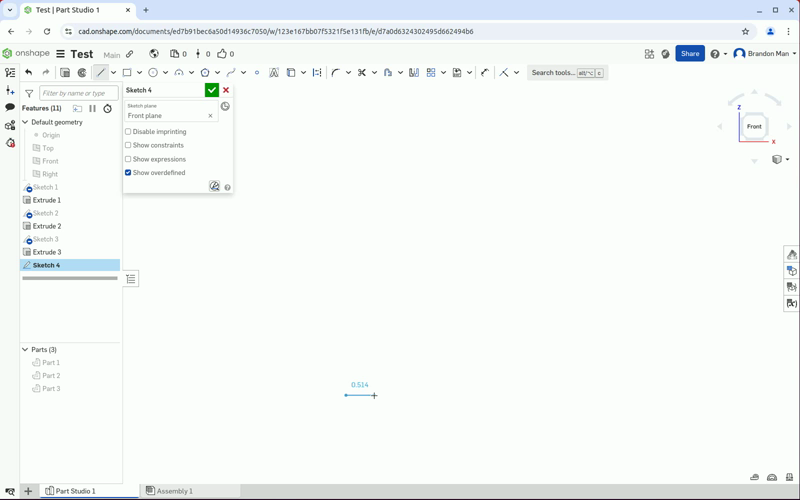
click(374, 395)
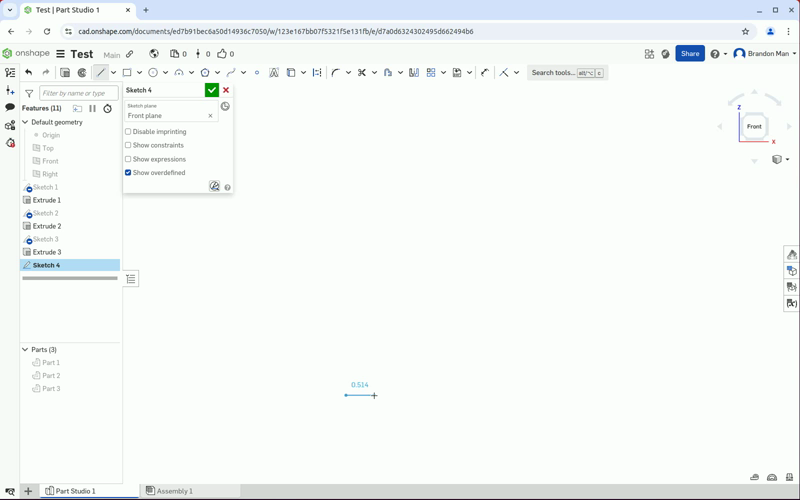
scroll(-6)
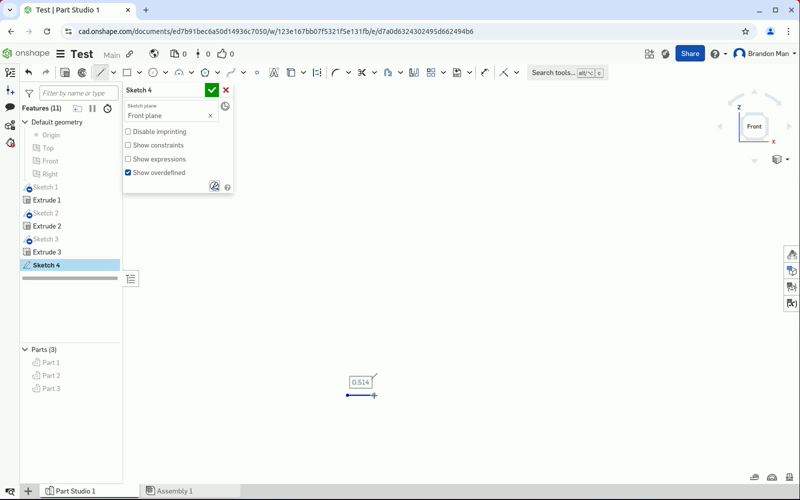
scroll(-6)
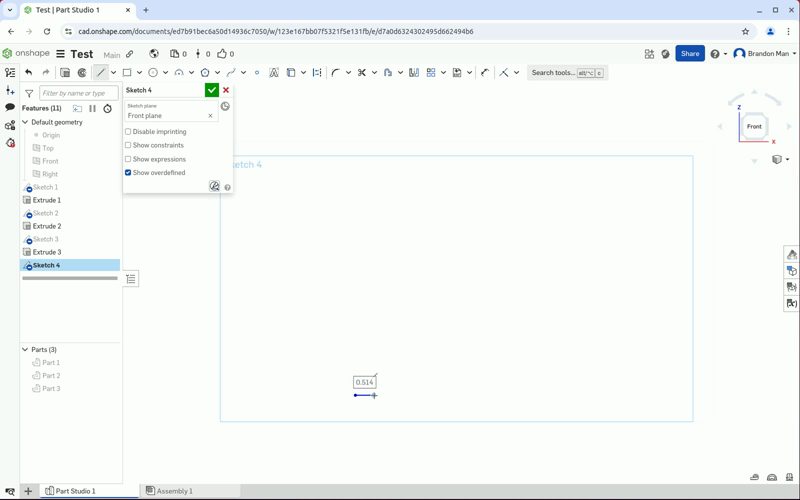
scroll(-6)
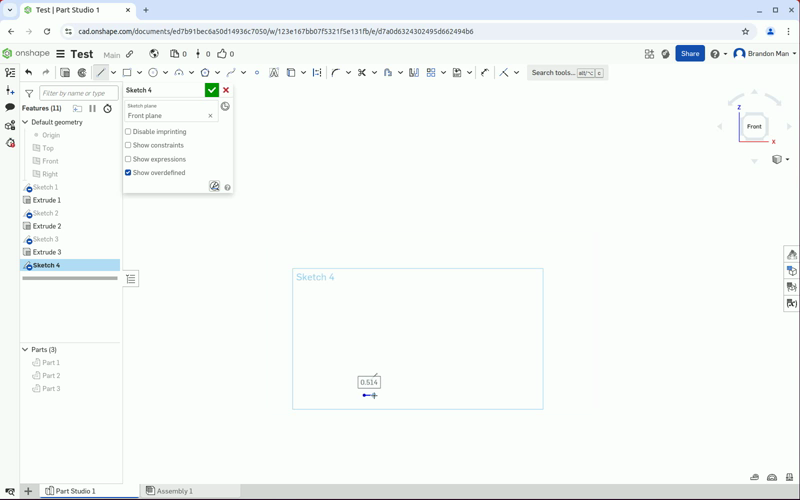
scroll(-6)
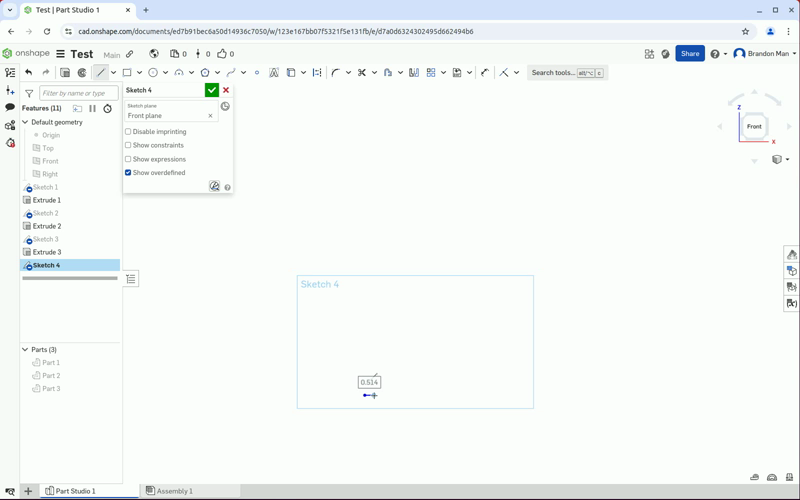
scroll(-6)
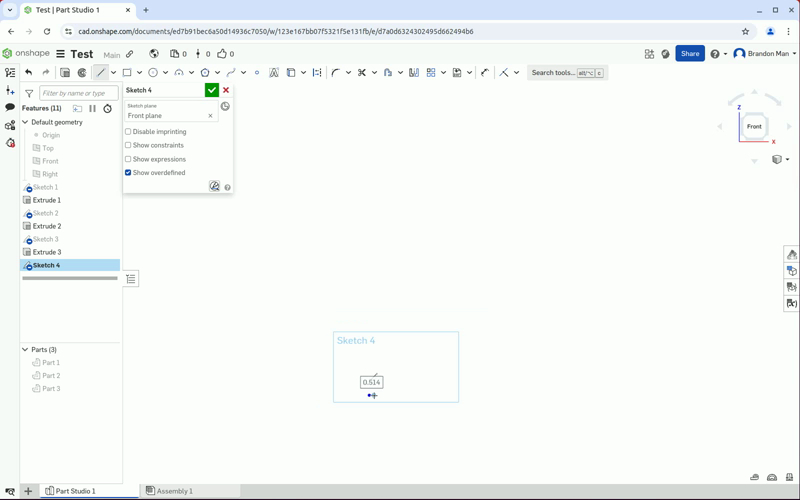
scroll(-6)
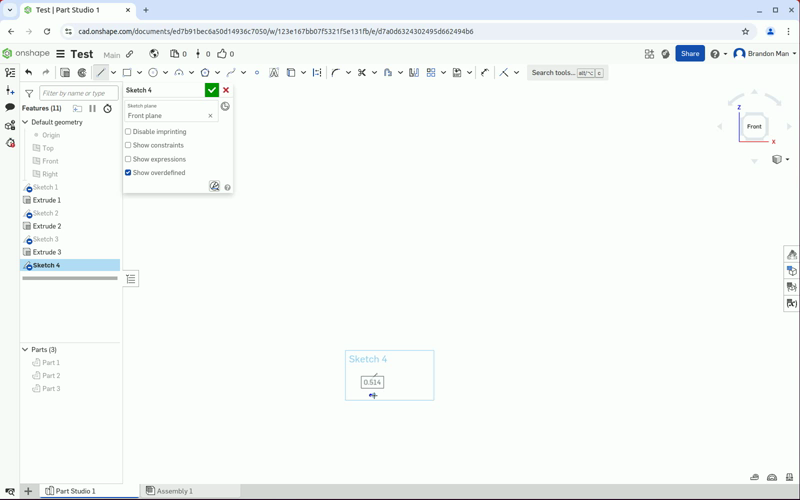
scroll(-6)
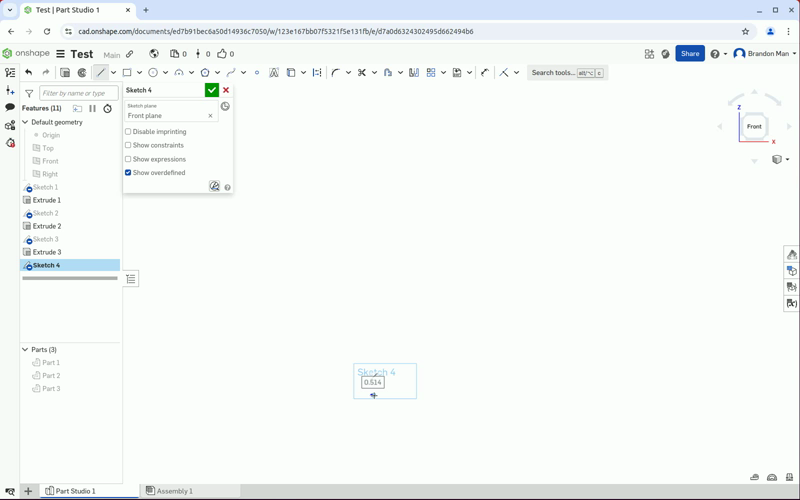
key_up(shift)
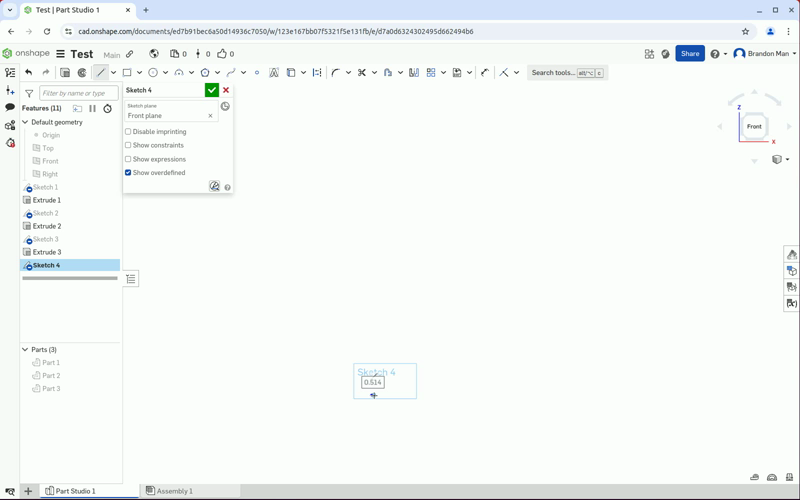
key_down(shift)
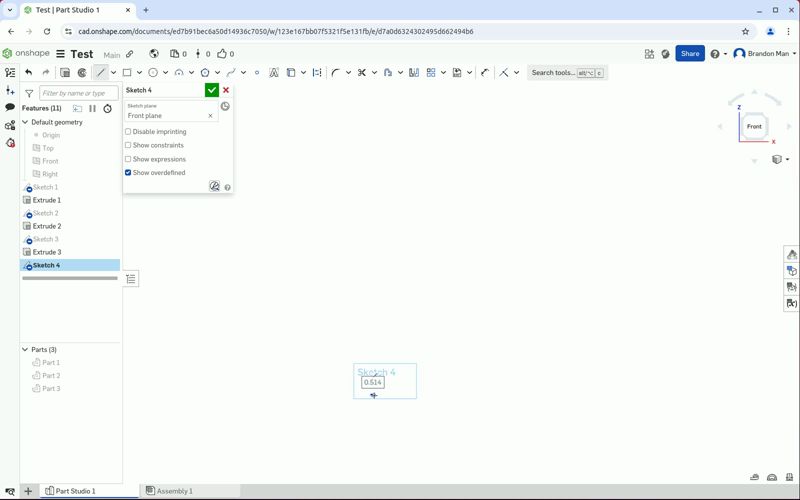
mouse_move(374, 171)
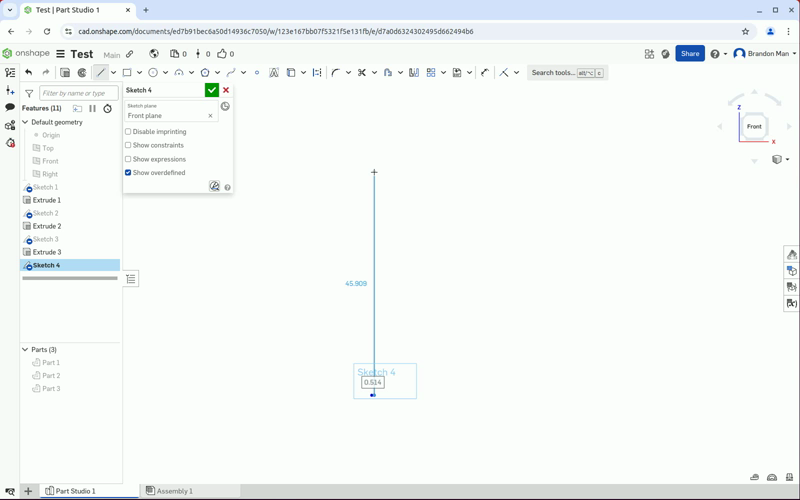
click(374, 171)
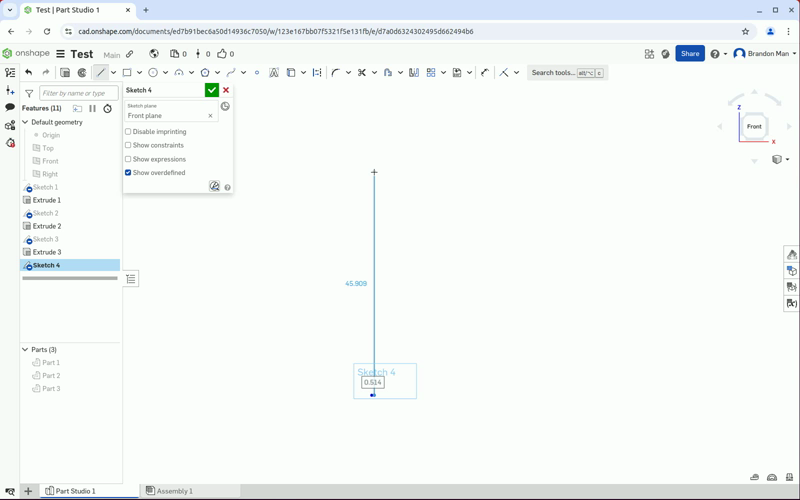
key_up(shift)
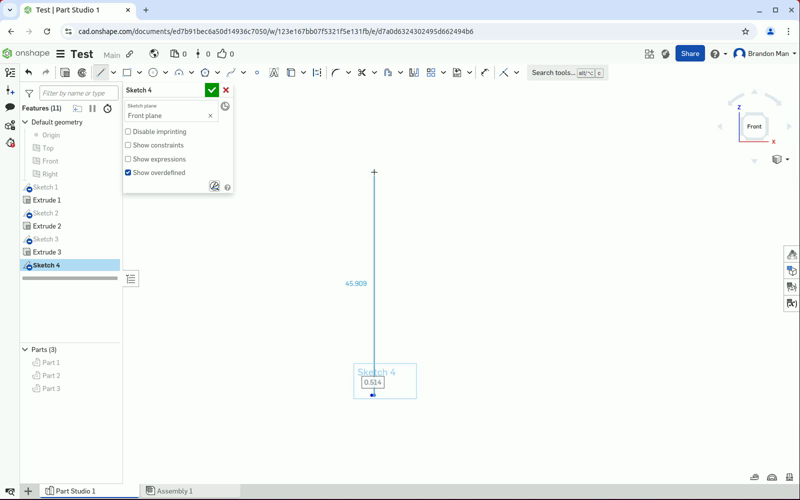
key_down(shift)
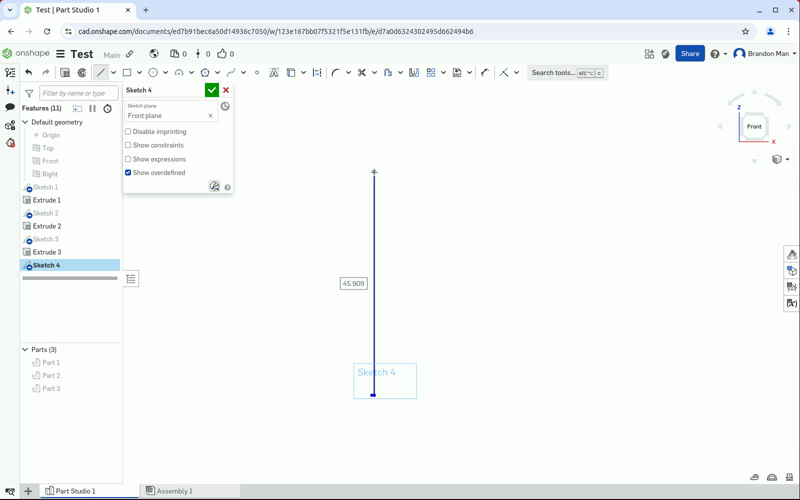
mouse_move(404, 171)
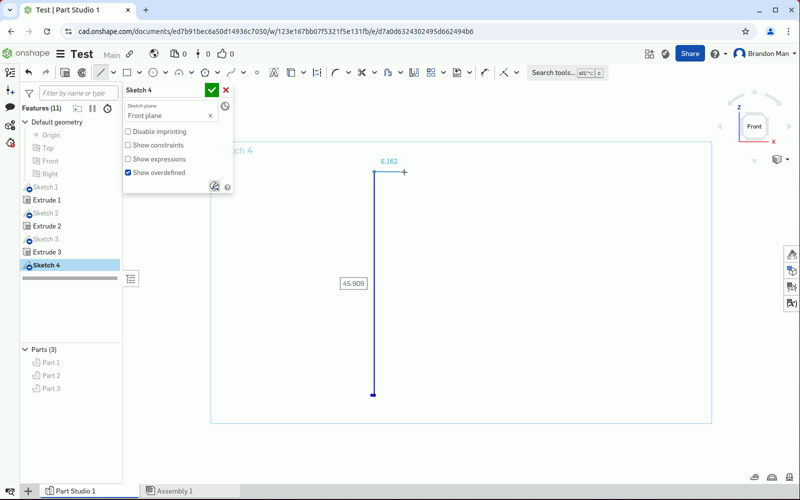
mouse_move(371, 171)
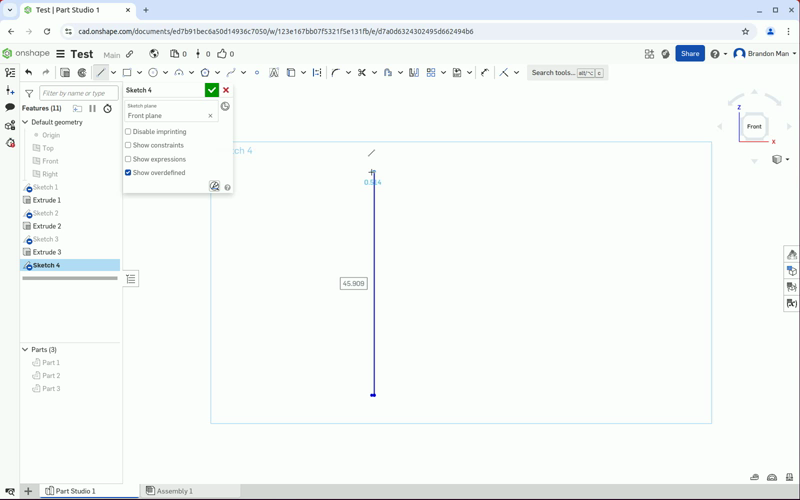
scroll(6)
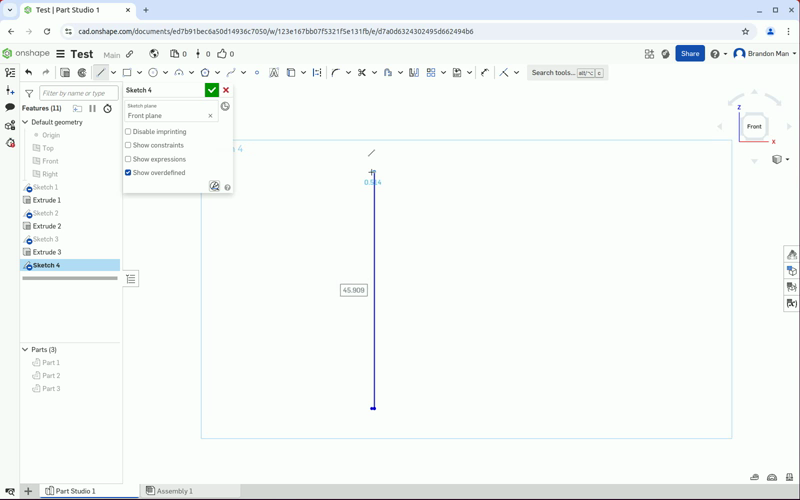
scroll(6)
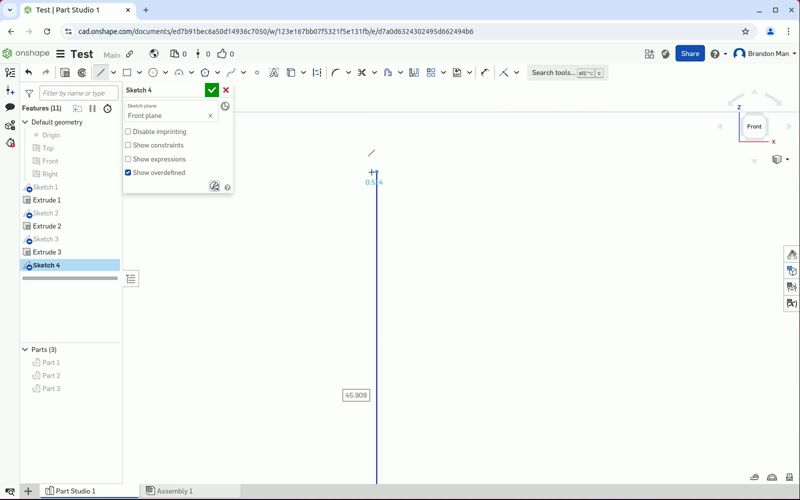
scroll(6)
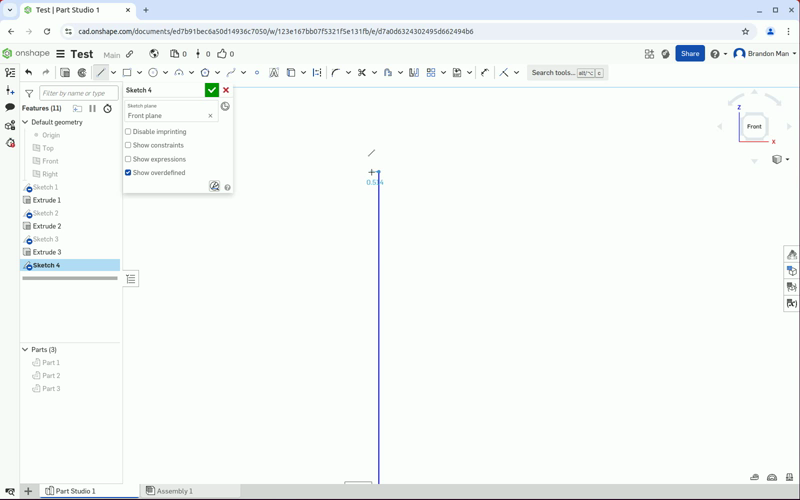
scroll(6)
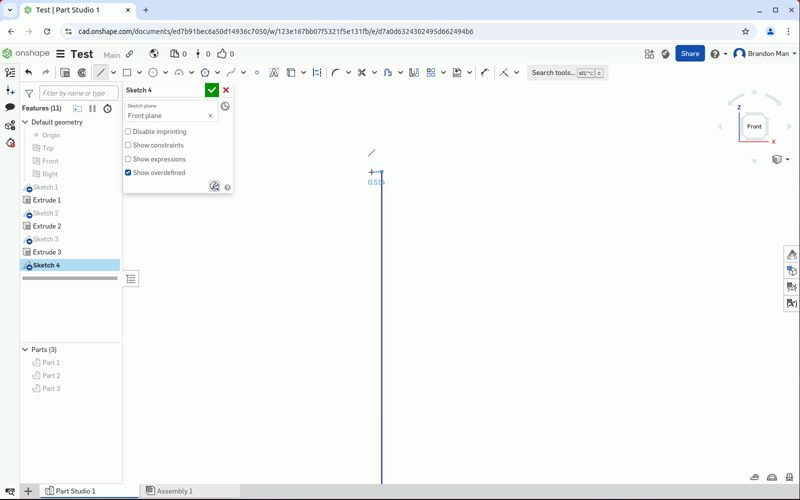
scroll(6)
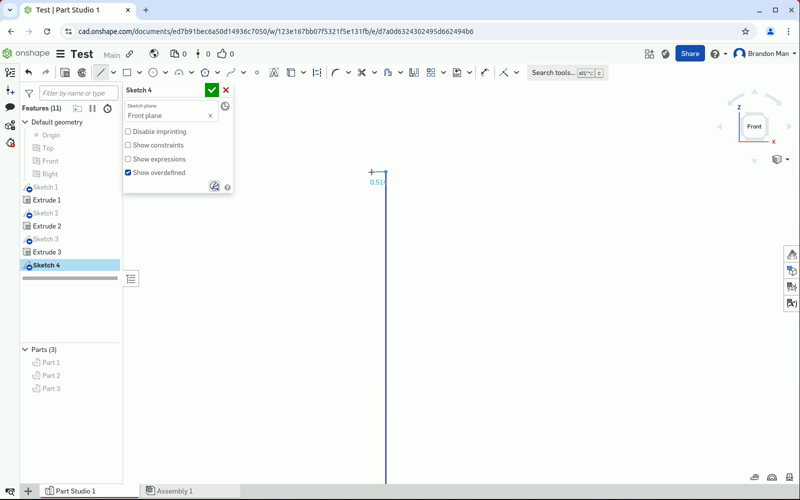
scroll(6)
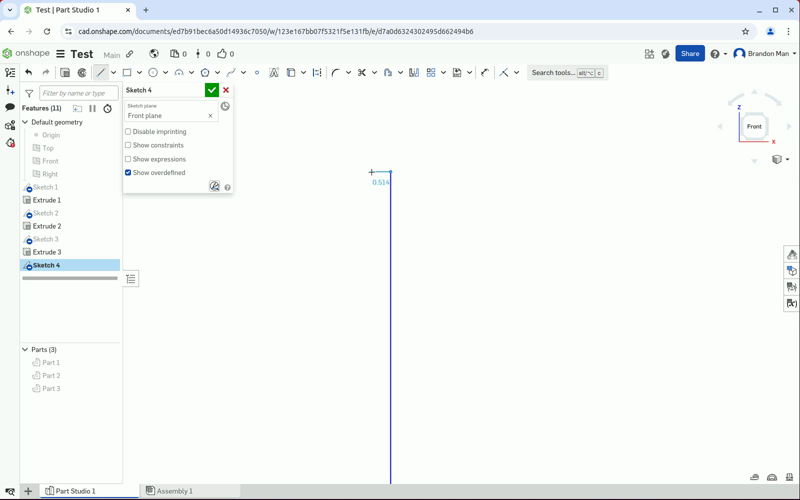
scroll(6)
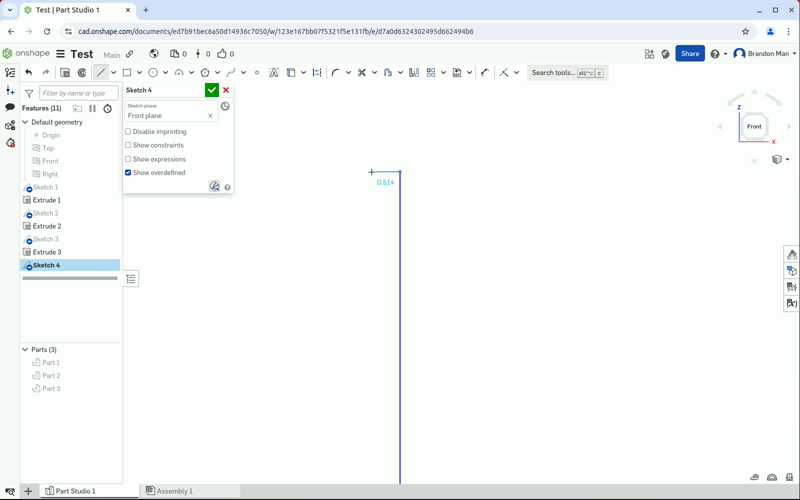
click(371, 171)
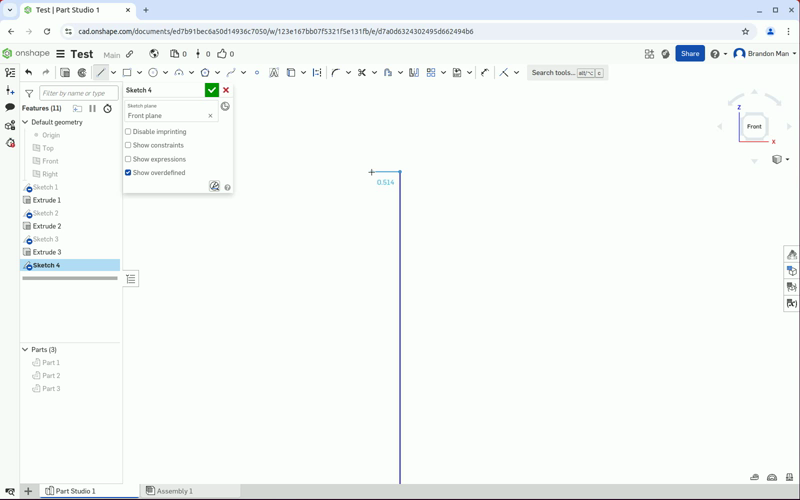
scroll(-6)
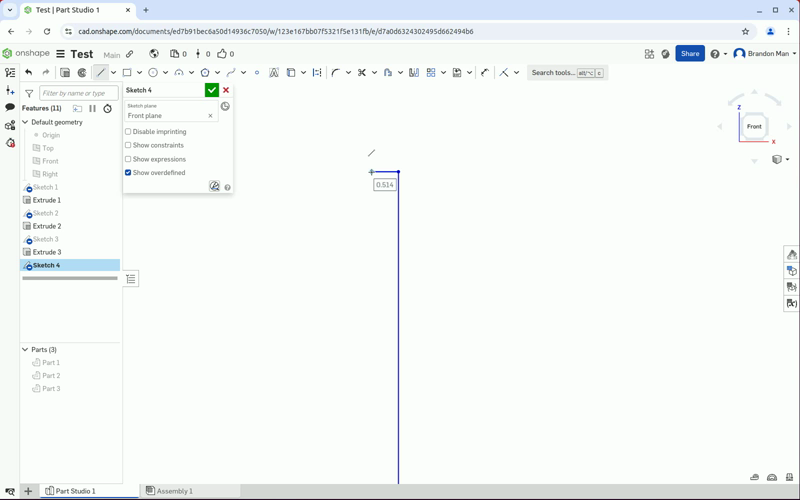
scroll(-6)
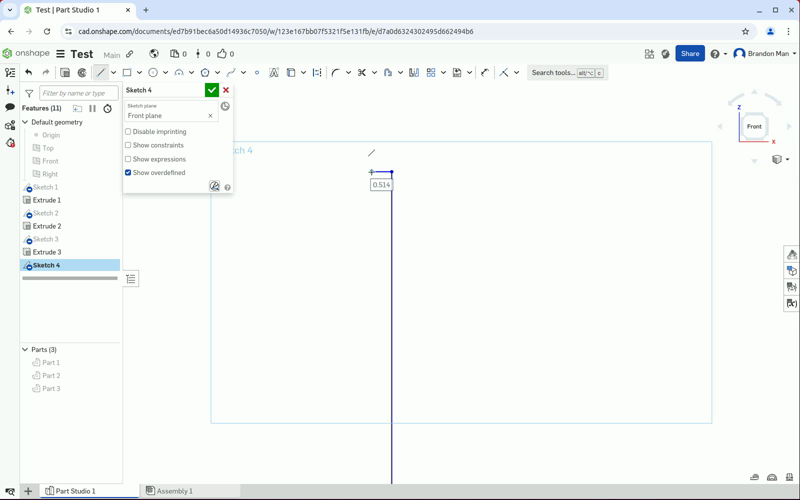
scroll(-6)
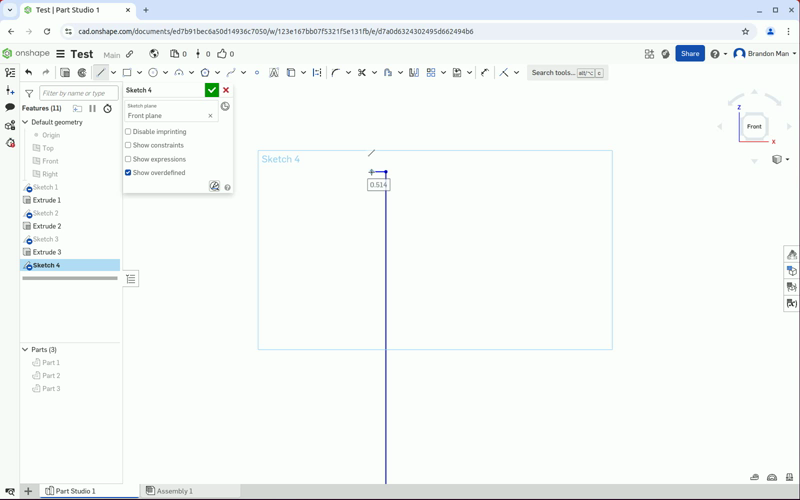
scroll(-6)
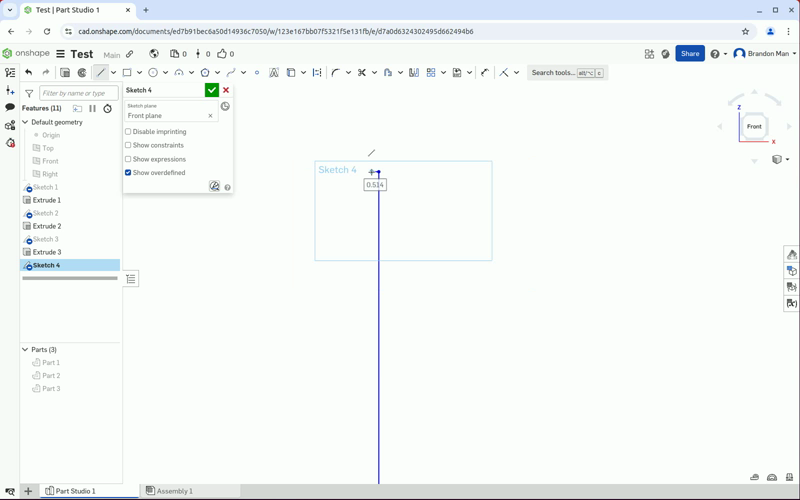
scroll(-6)
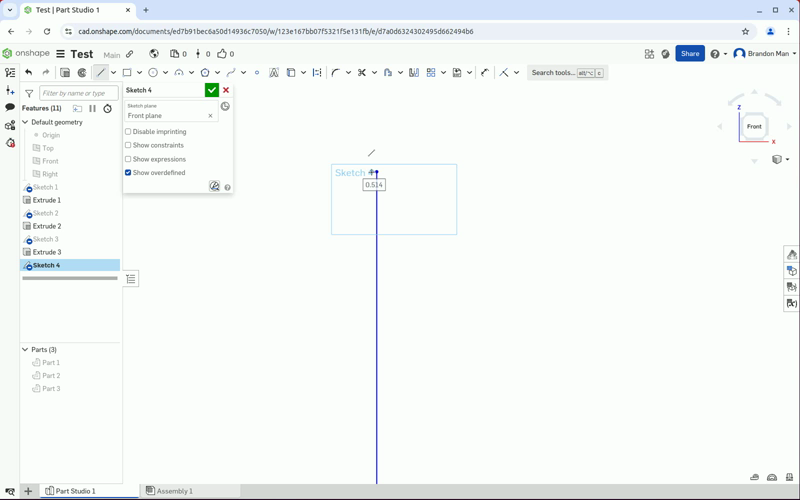
scroll(-6)
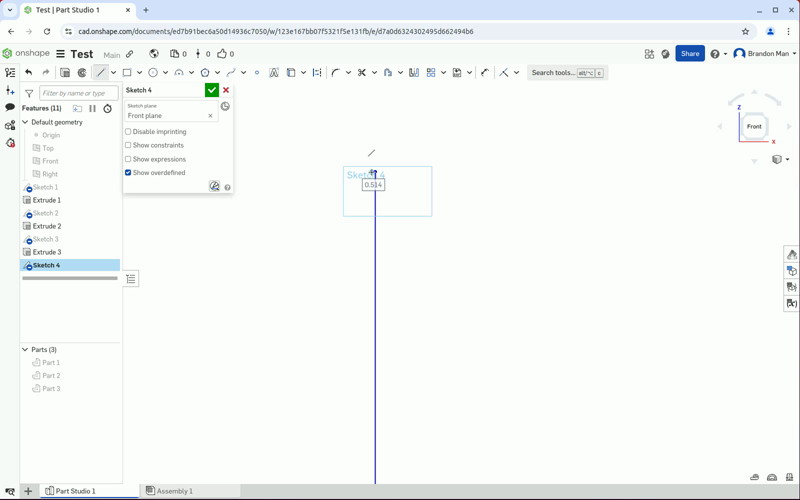
scroll(-6)
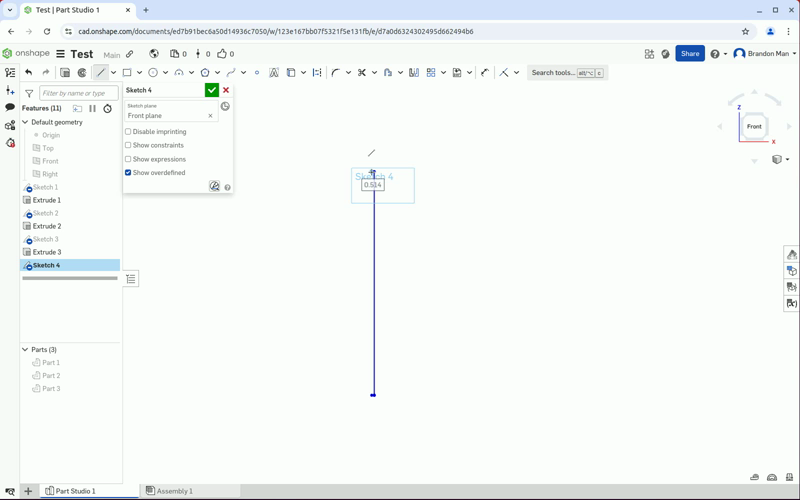
key_up(shift)
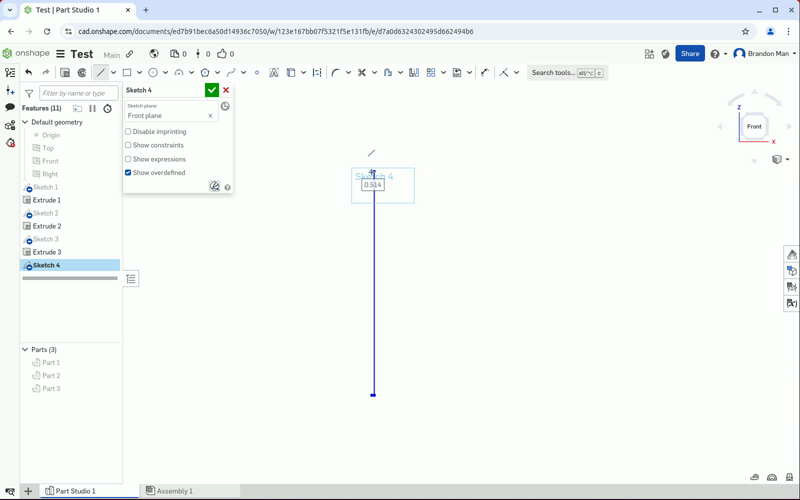
key_down(shift)
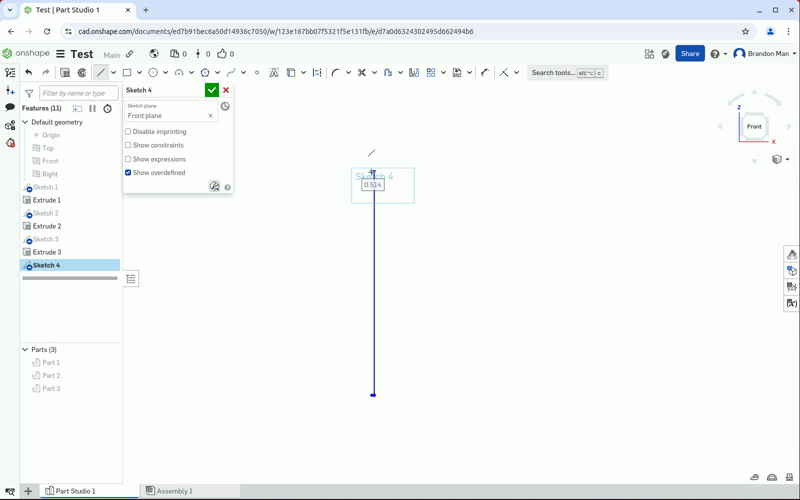
mouse_move(371, 395)
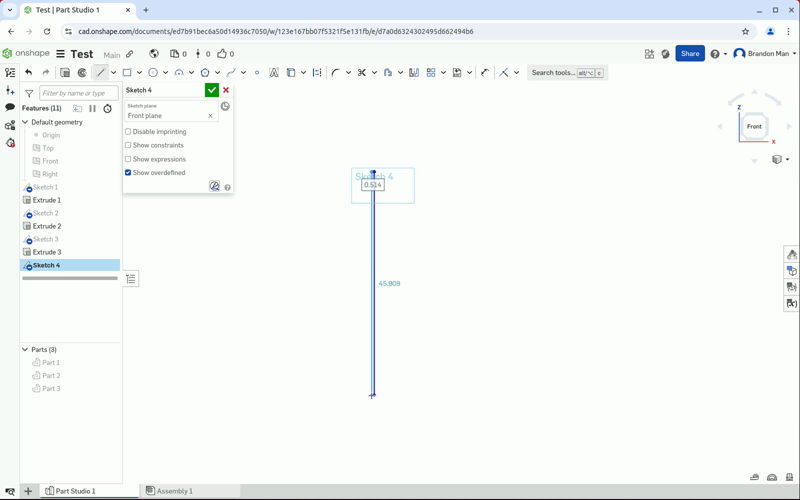
scroll(6)
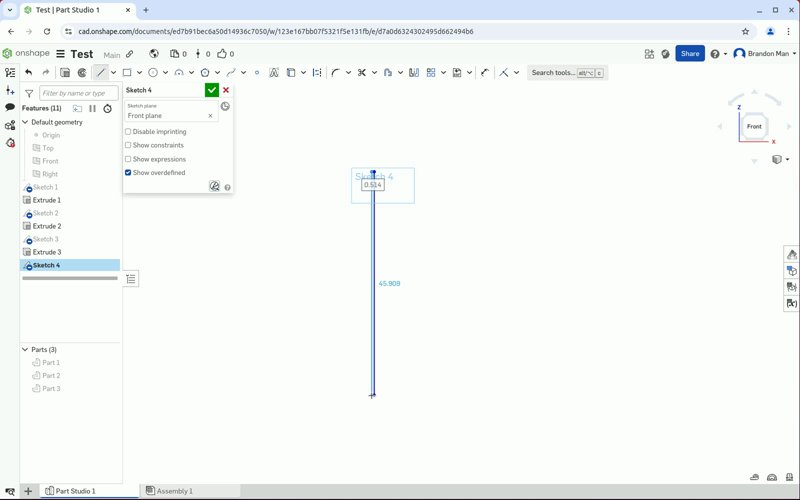
scroll(6)
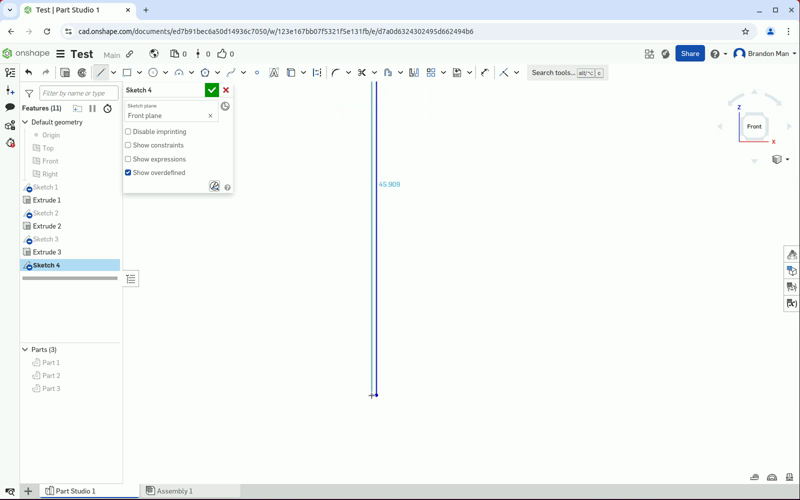
scroll(6)
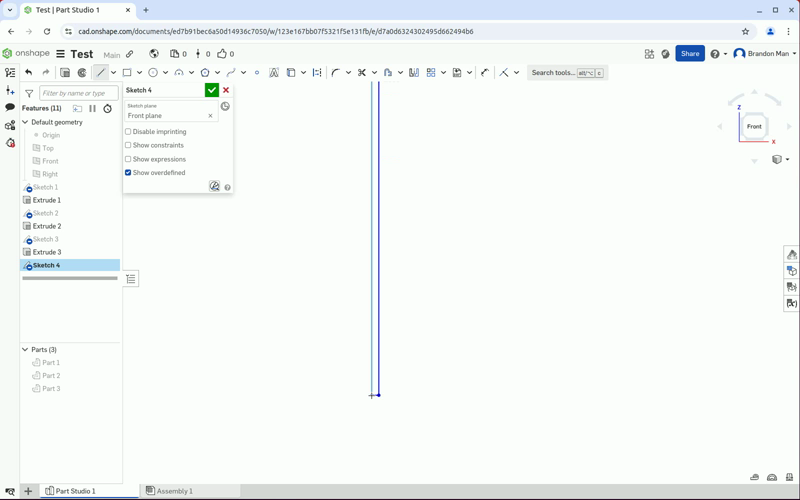
scroll(6)
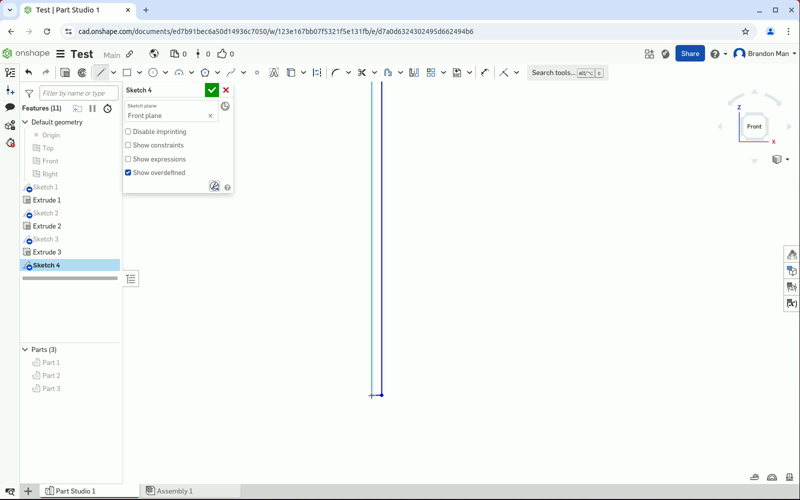
scroll(6)
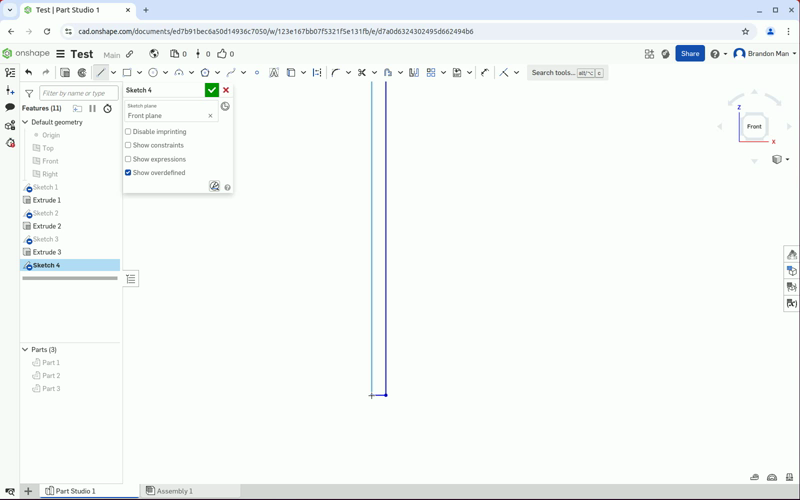
scroll(6)
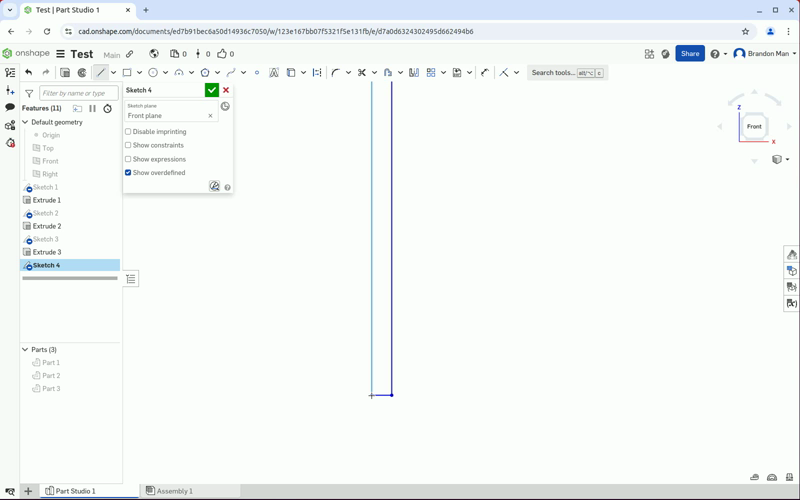
scroll(6)
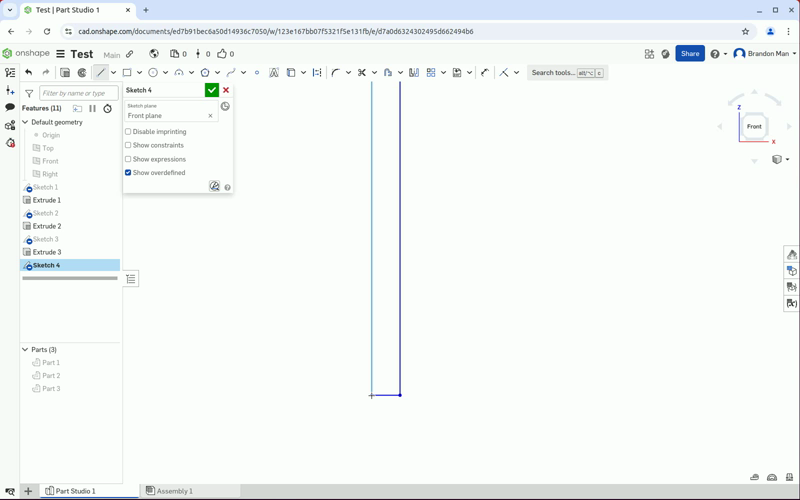
key_up(shift)
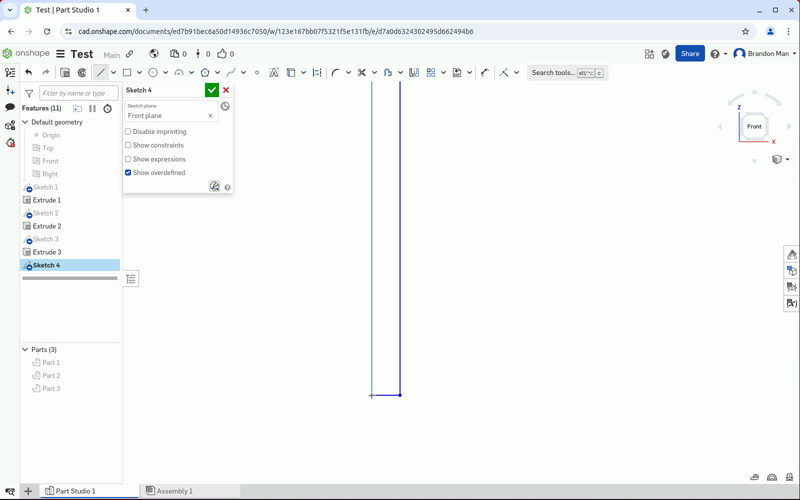
click(371, 395)
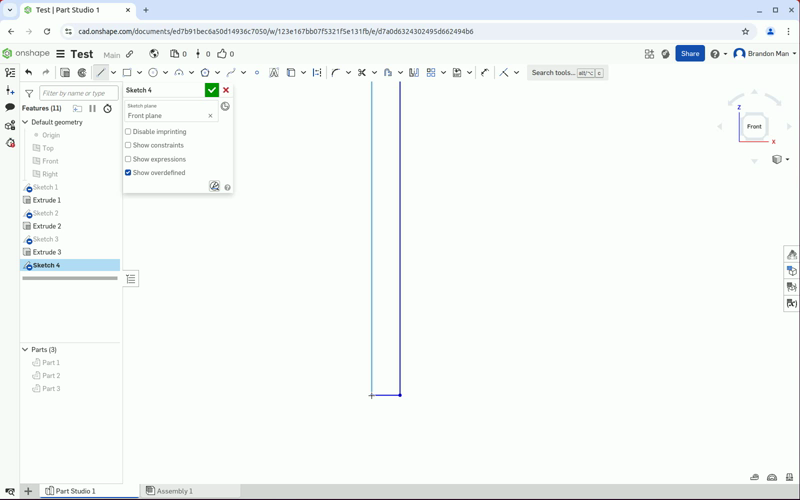
scroll(-6)
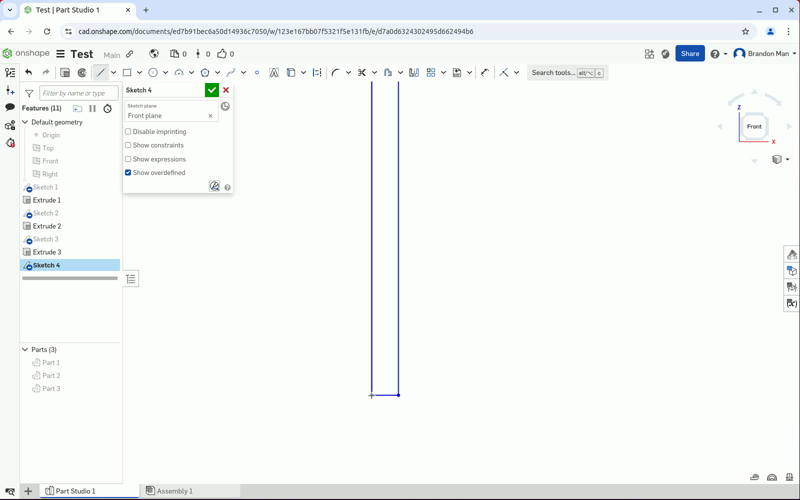
scroll(-6)
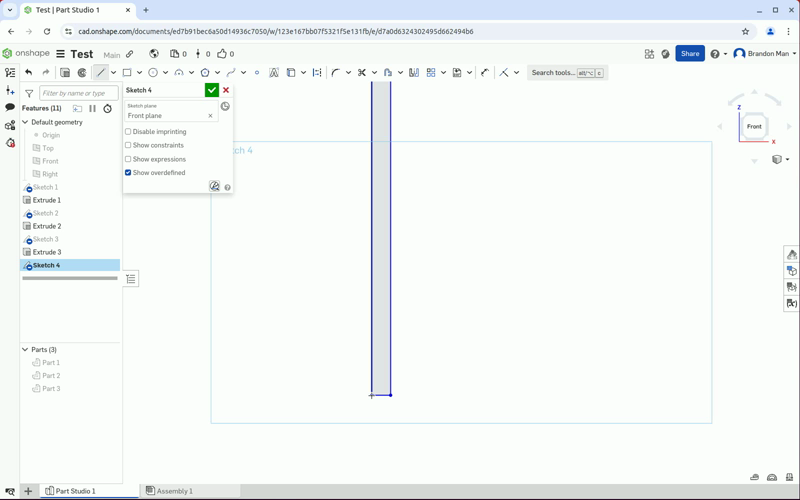
scroll(-6)
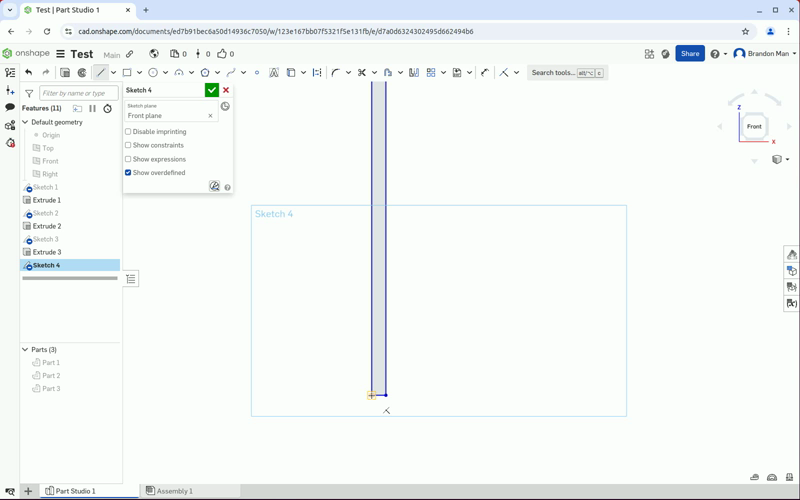
scroll(-6)
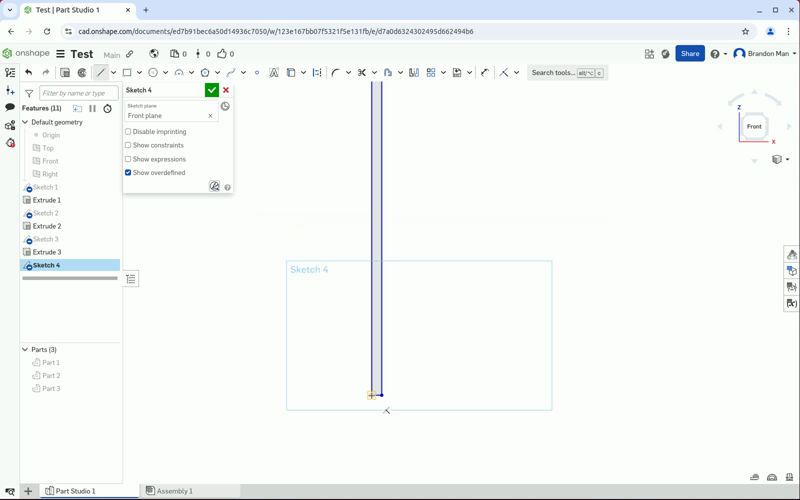
scroll(-6)
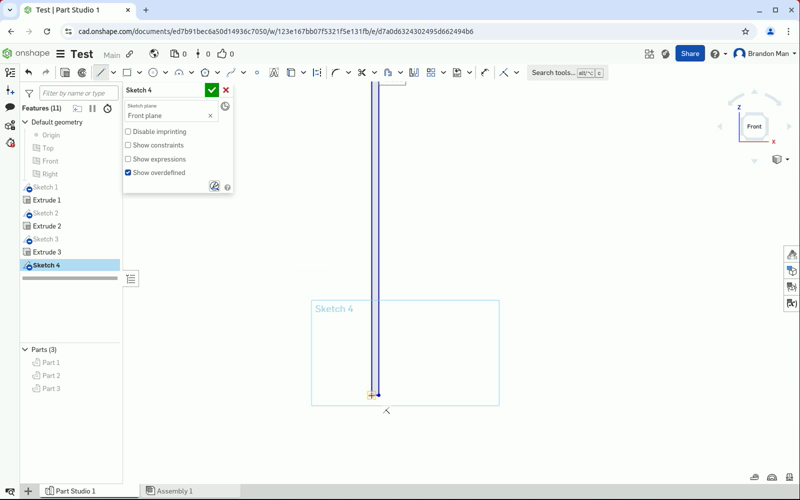
scroll(-6)
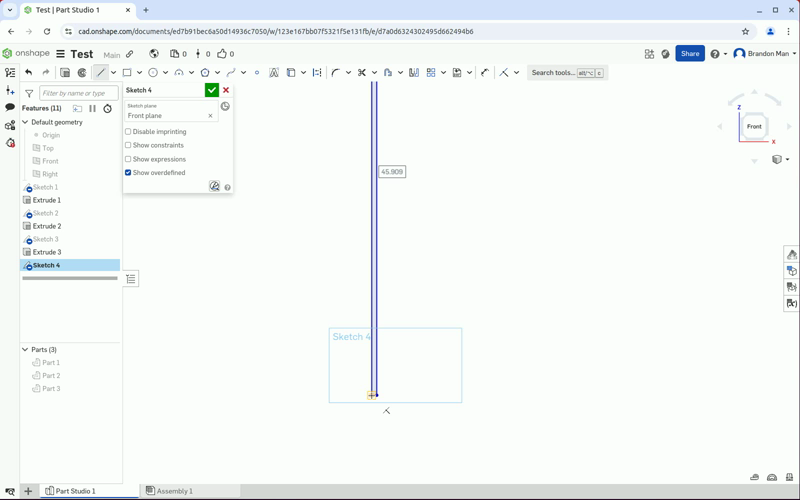
scroll(-6)
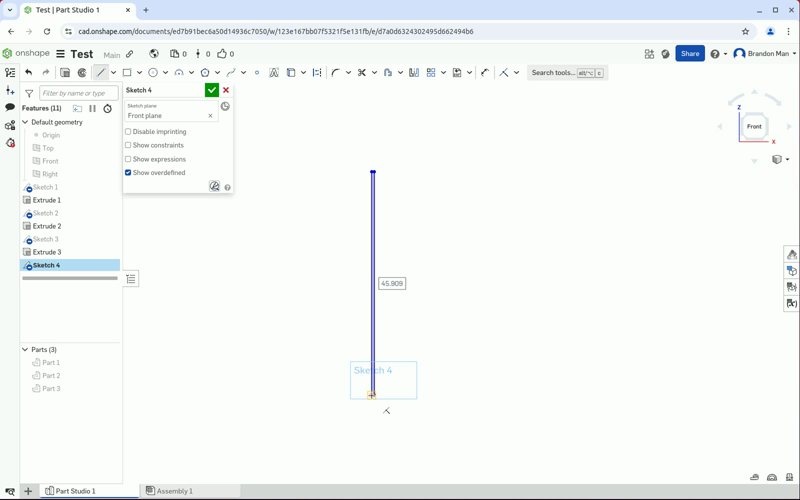
key(esc)
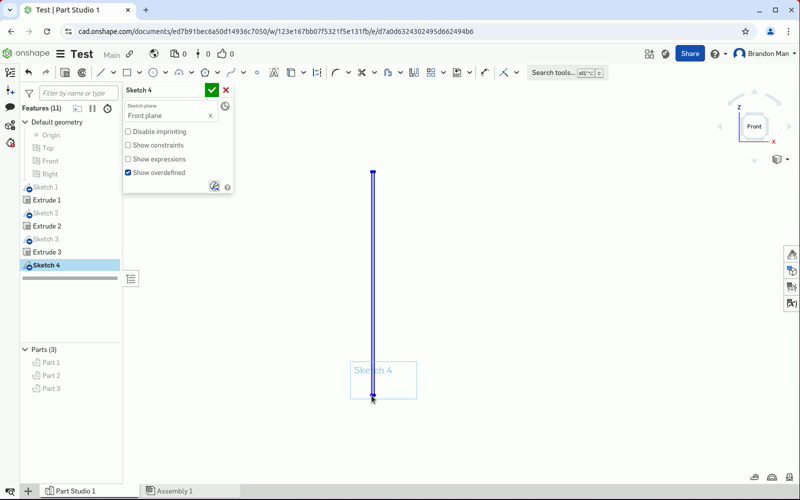
mouse_move(372, 338)
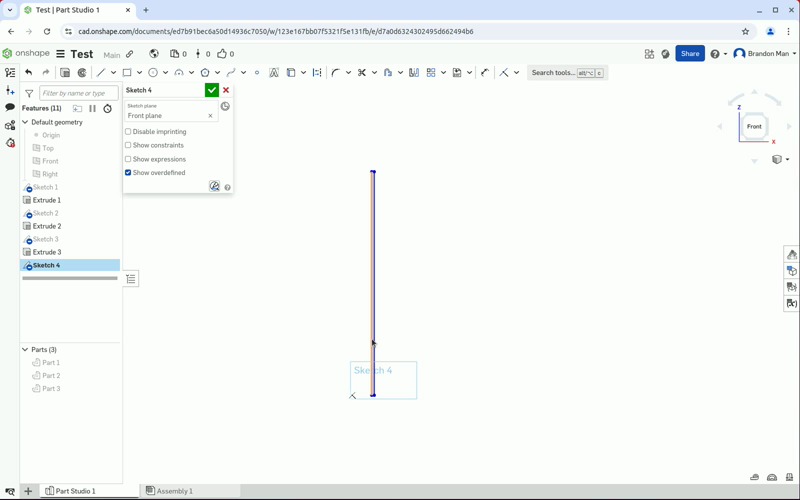
scroll(6)
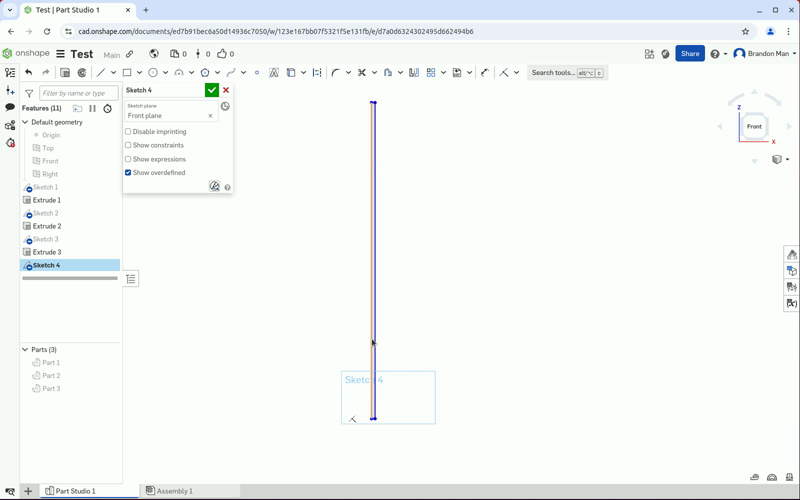
scroll(6)
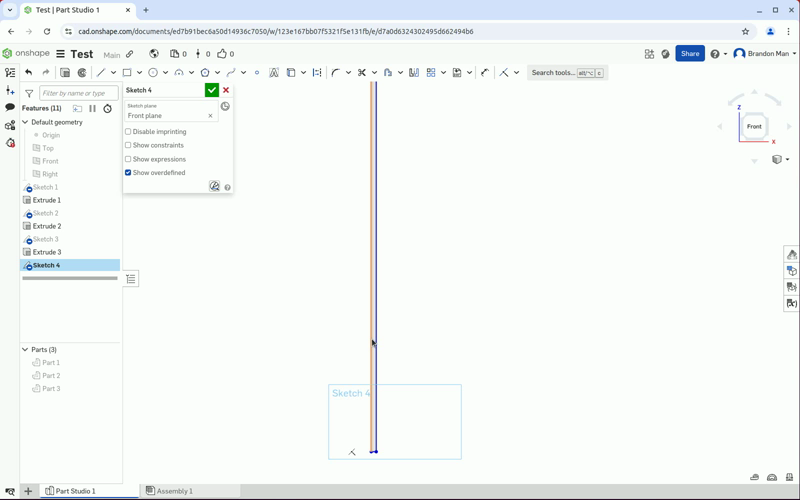
scroll(6)
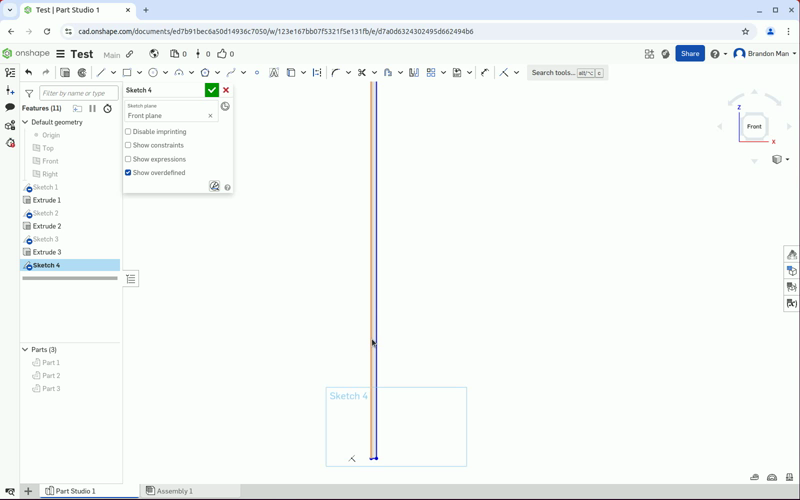
scroll(6)
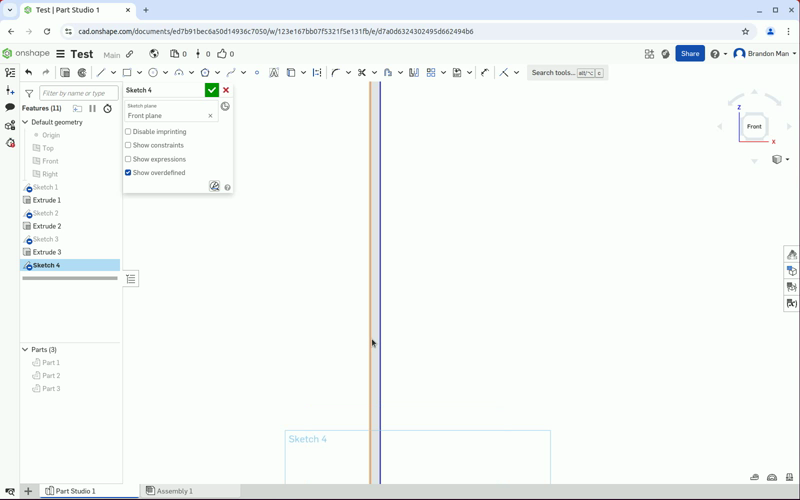
scroll(6)
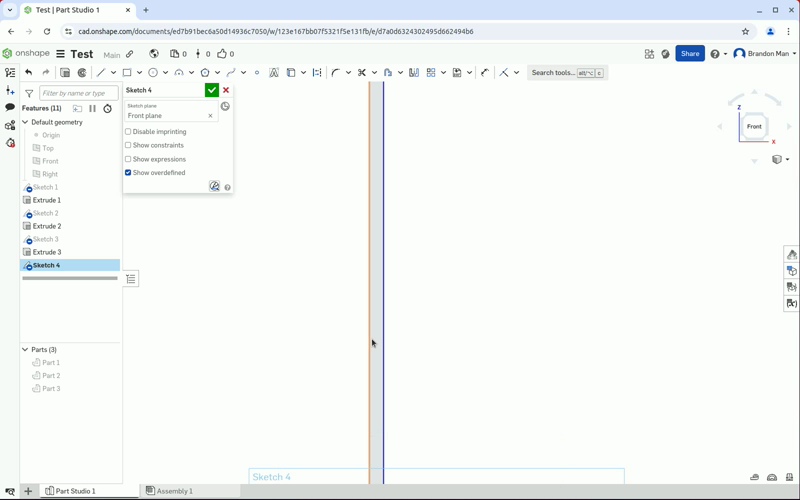
scroll(6)
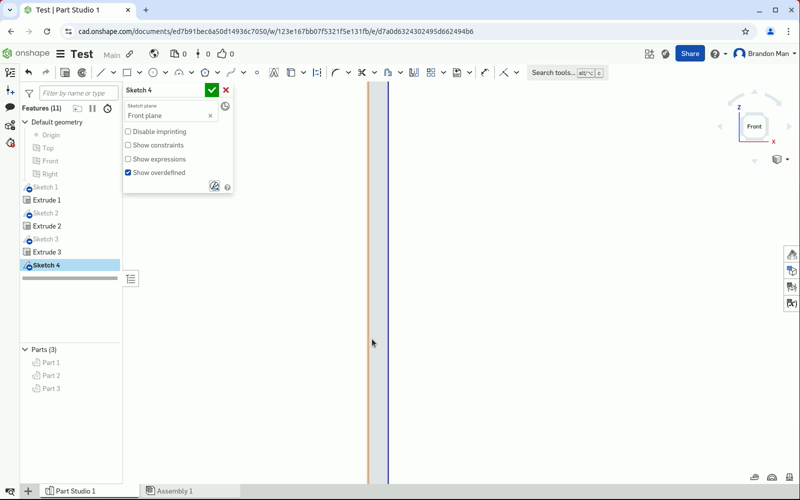
scroll(6)
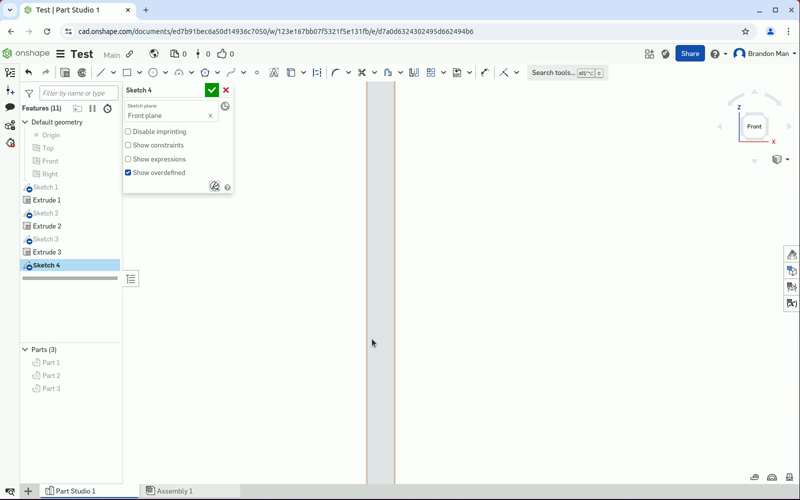
click(372, 338)
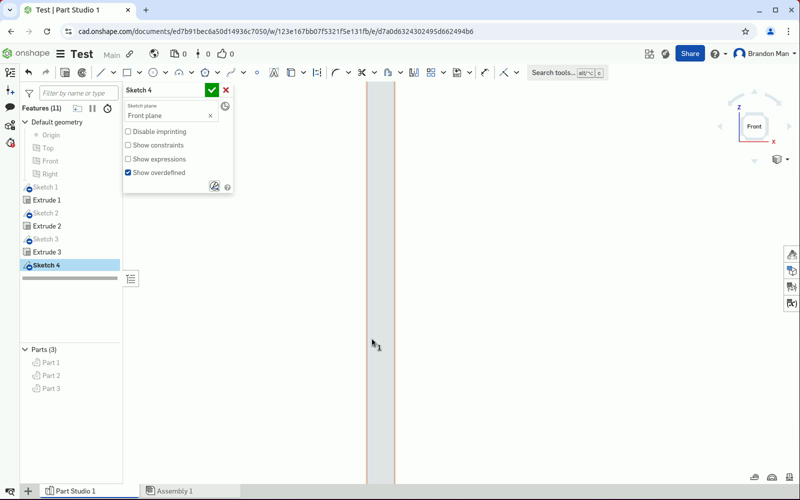
scroll(-6)
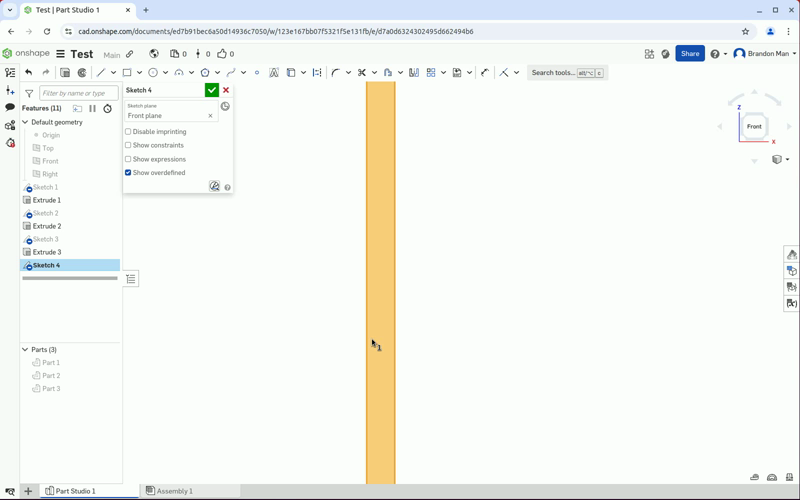
scroll(-6)
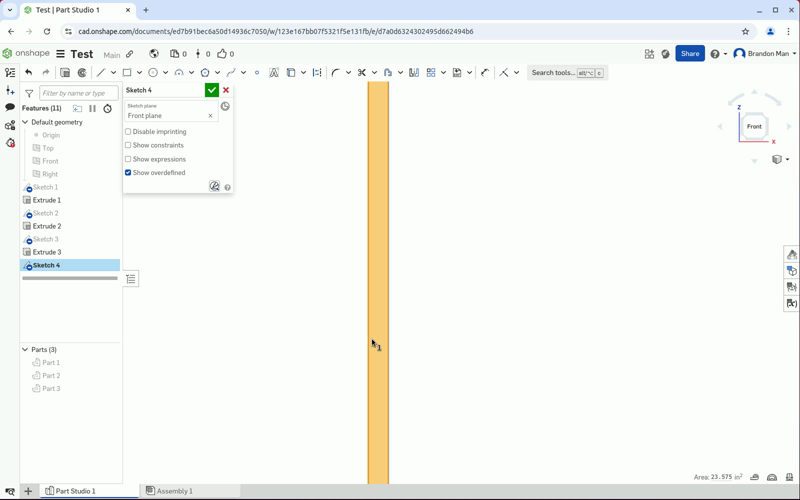
scroll(-6)
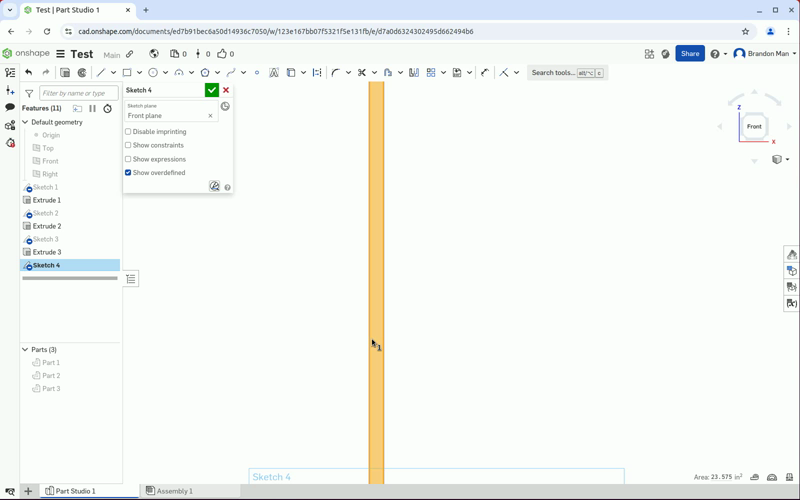
scroll(-6)
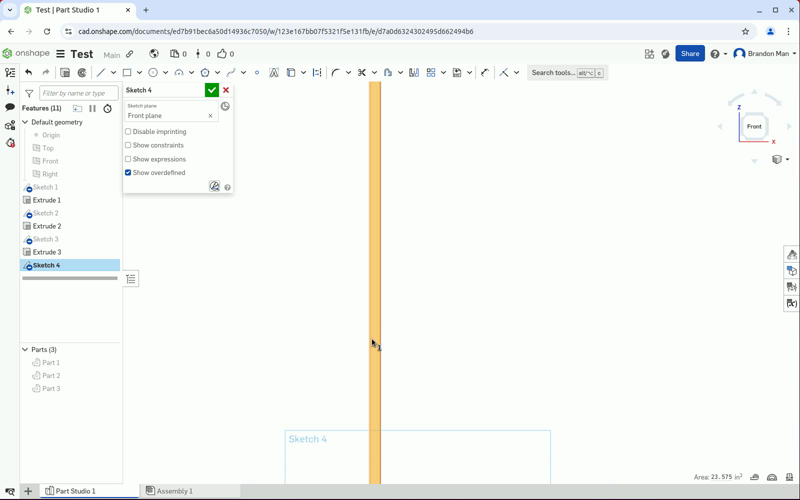
scroll(-6)
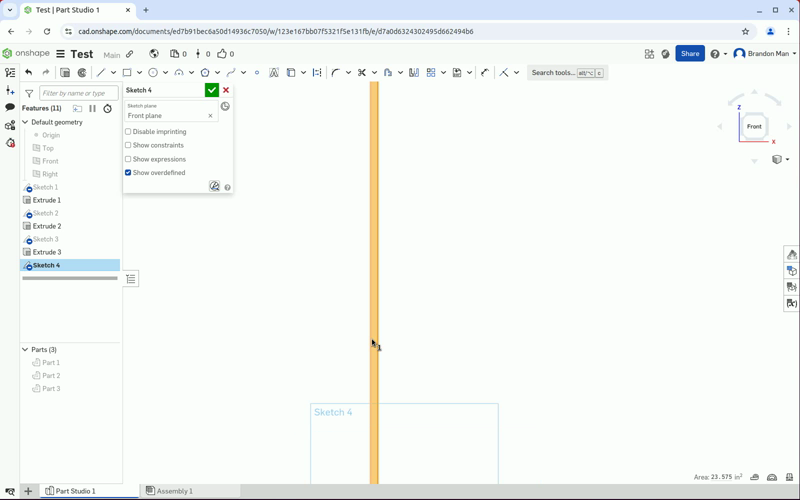
scroll(-6)
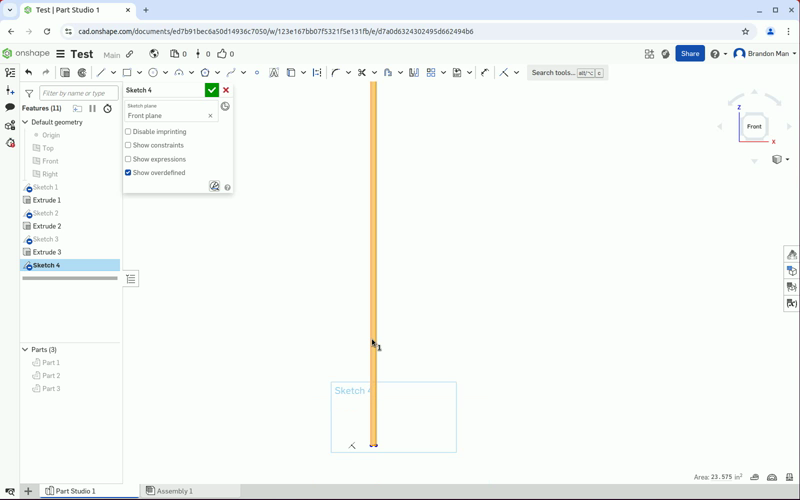
scroll(-6)
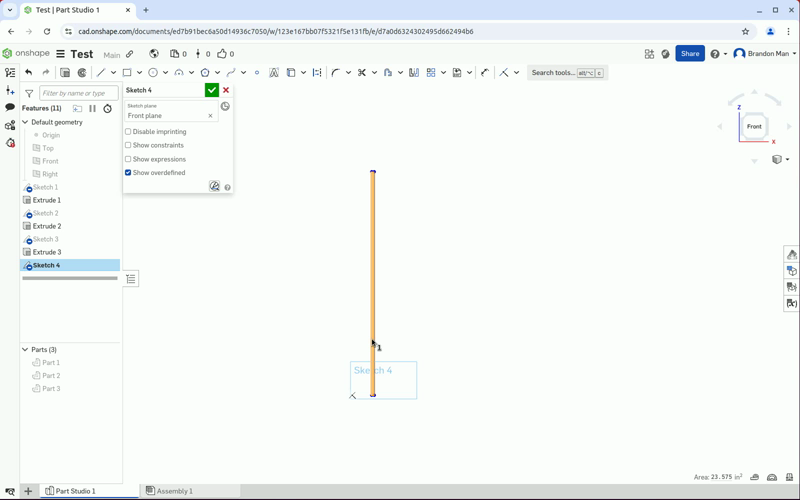
mouse_move(73, 352)
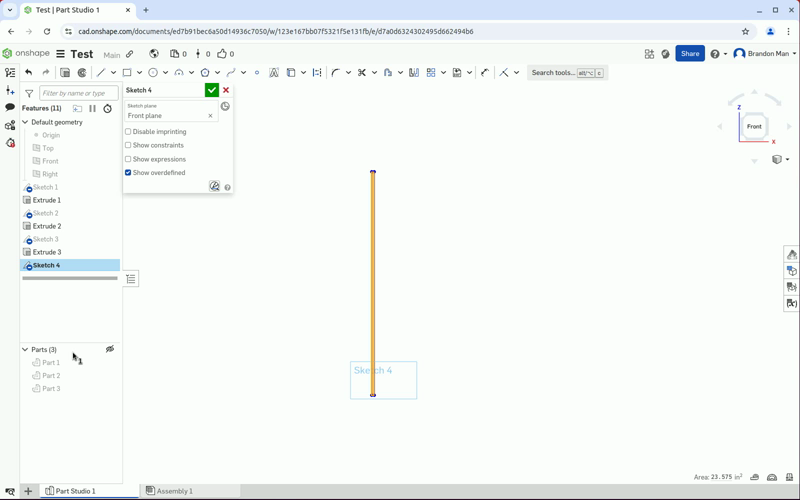
key(shift+y)
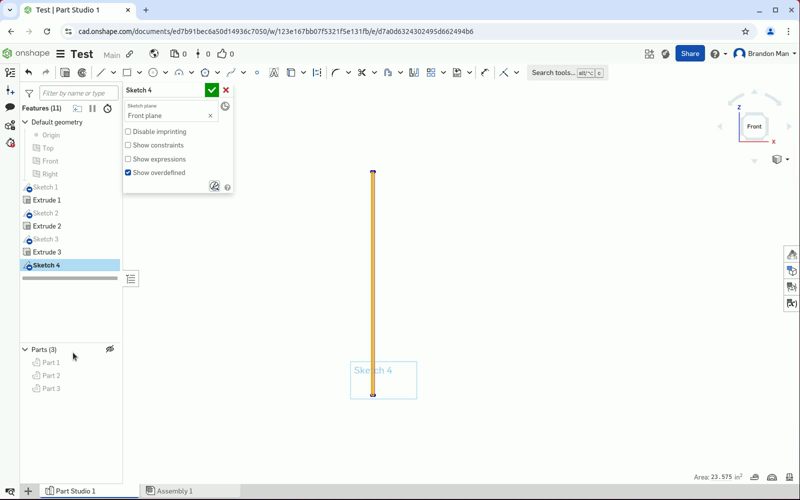
key(shift+e)
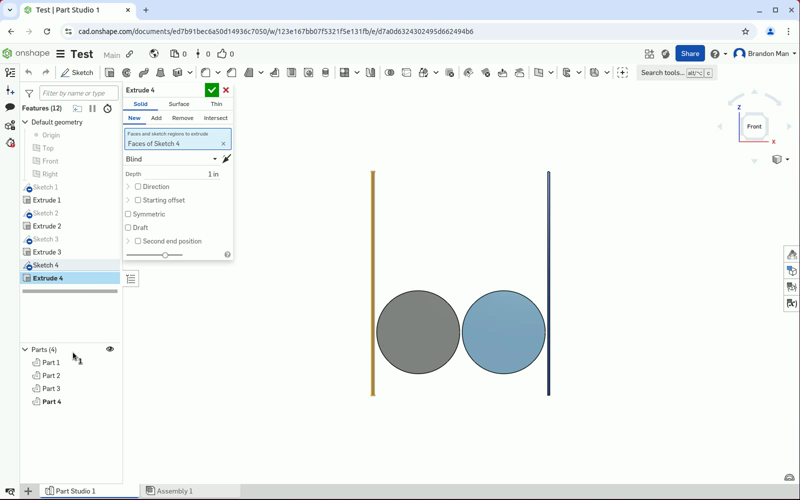
mouse_move(143, 106)
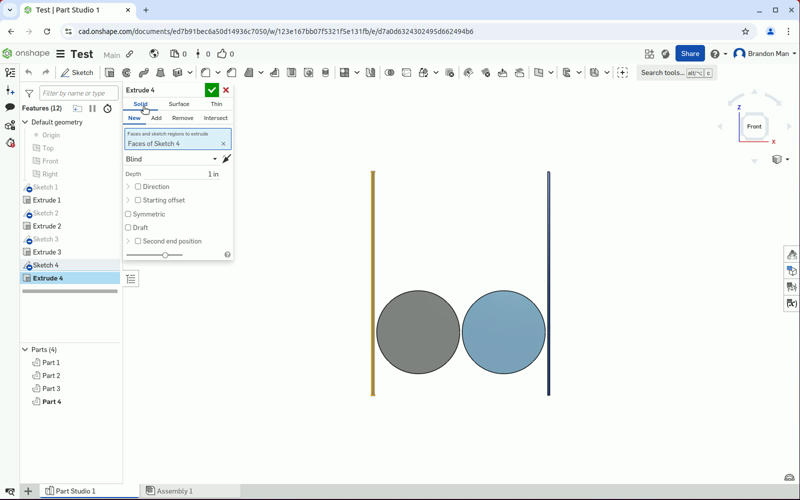
click(143, 106)
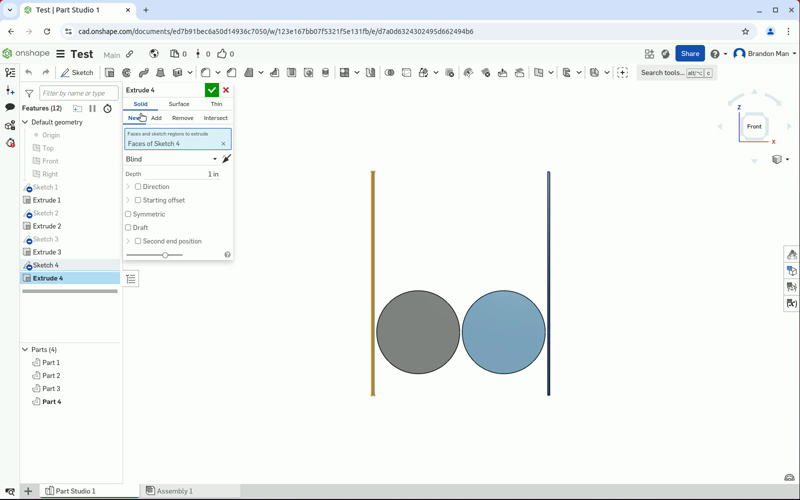
mouse_move(137, 120)
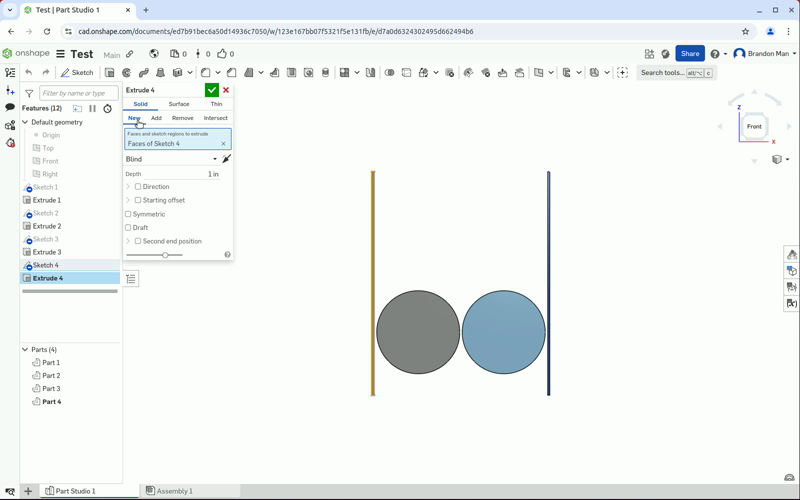
click(137, 120)
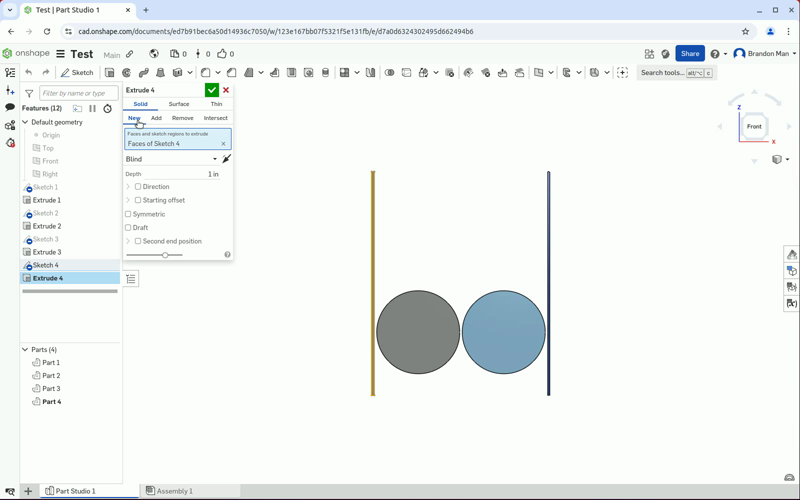
key(tab, 4)
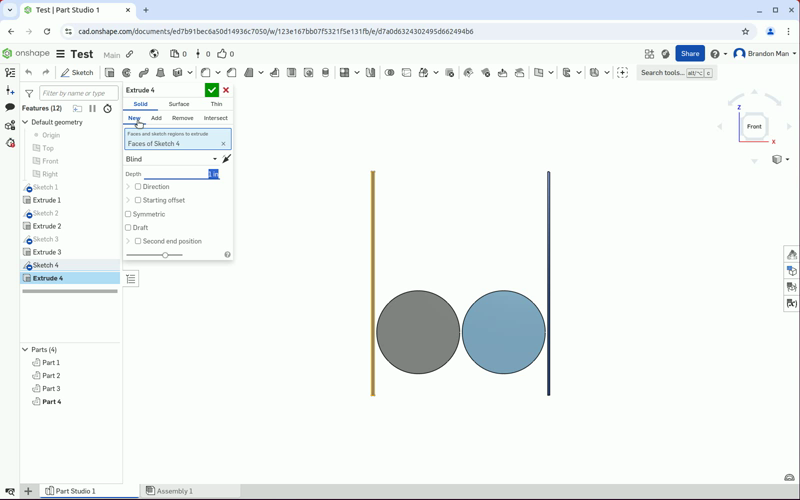
text(-4.574)
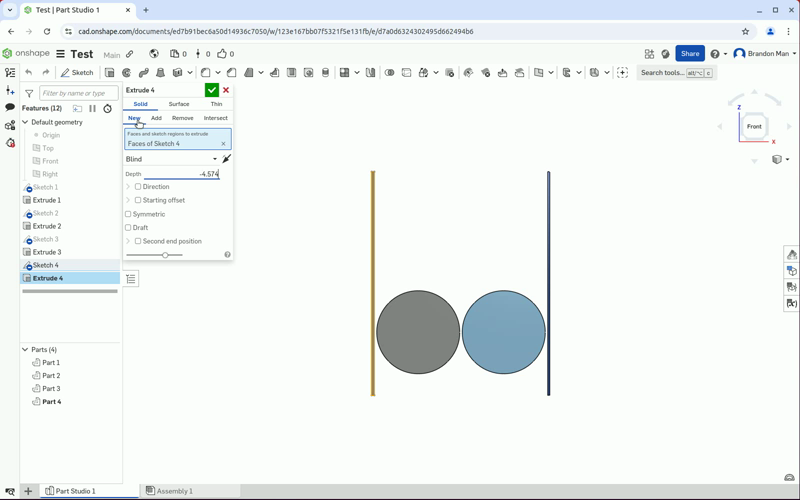
key(enter)
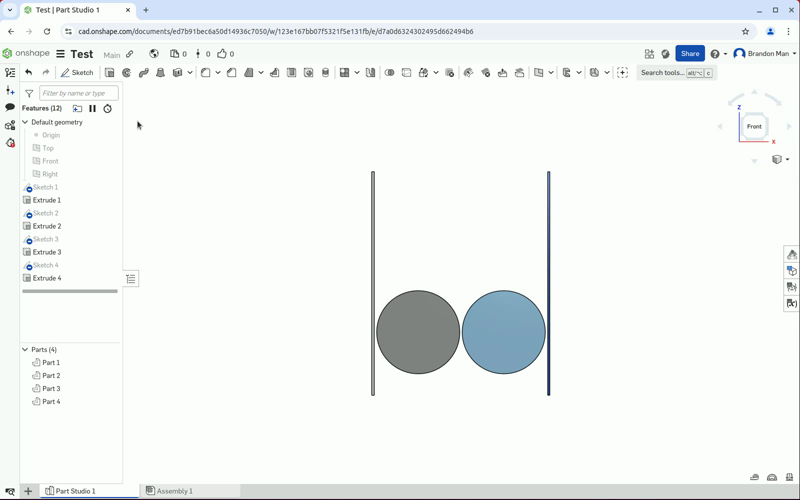
key(shift+h)
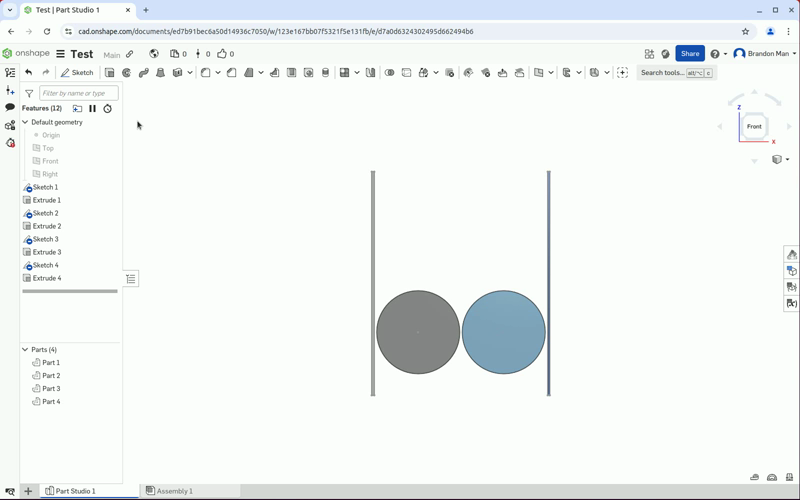
key(shift+h)
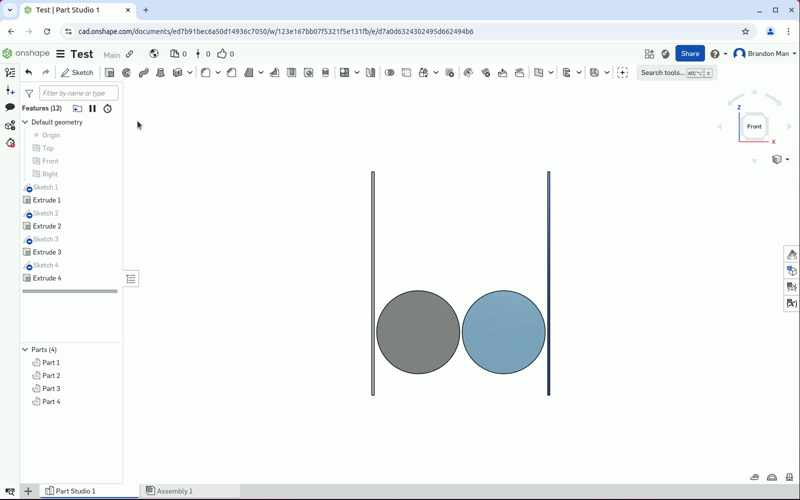
mouse_move(73, 189)
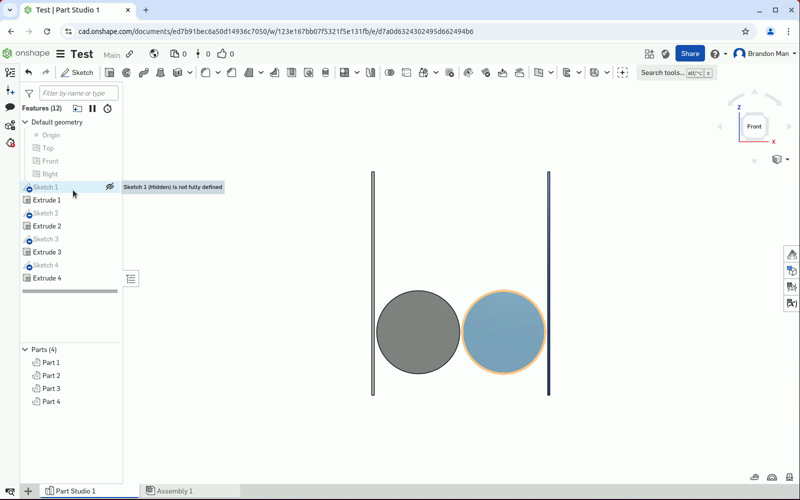
click(73, 189)
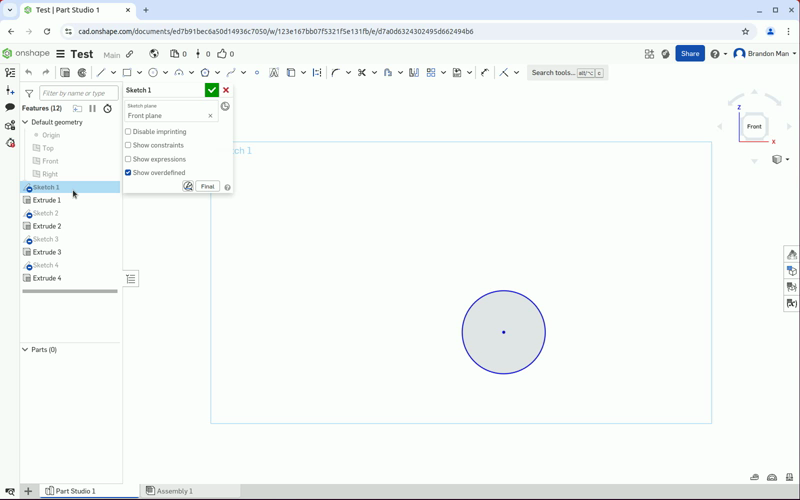
mouse_move(229, 92)
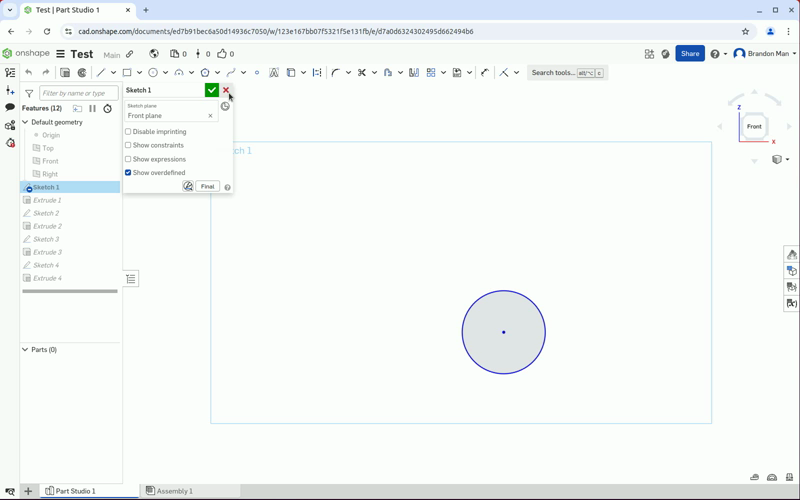
click(229, 92)
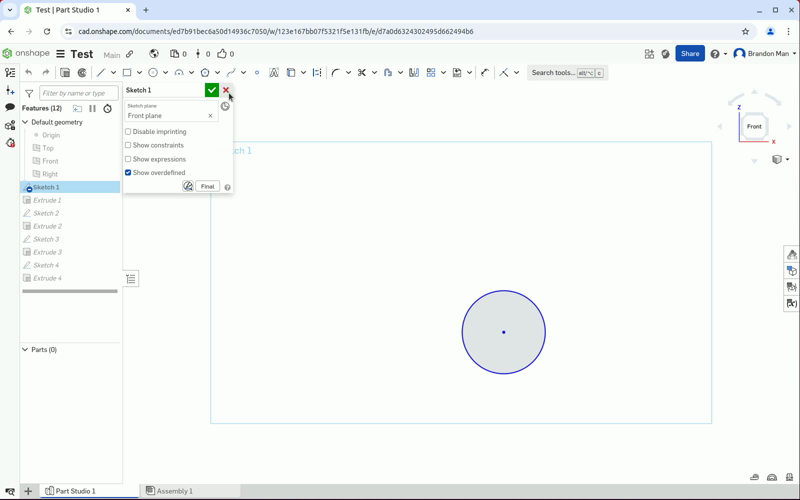
key(shift+s)
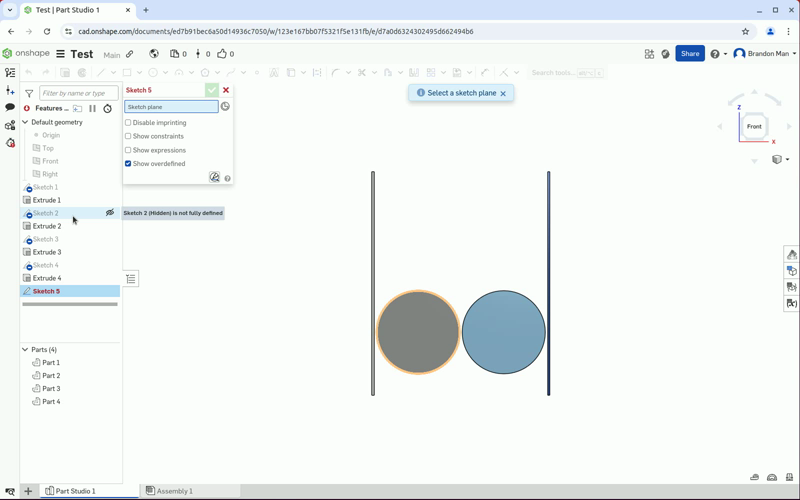
scroll(3)
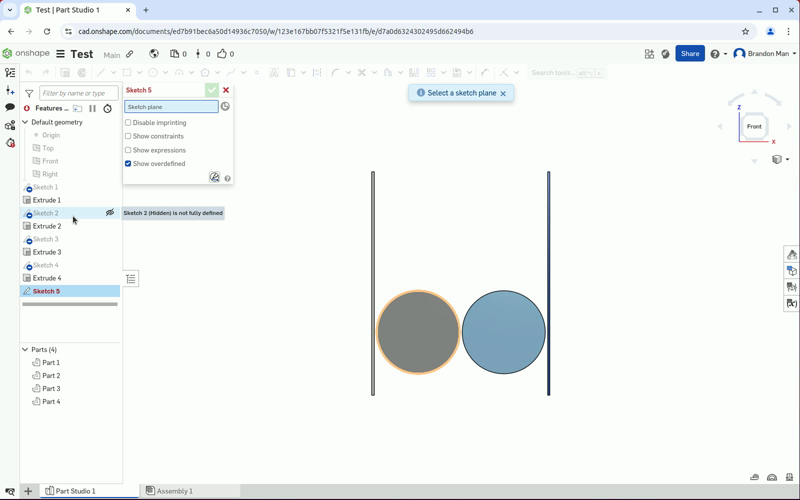
mouse_move(73, 163)
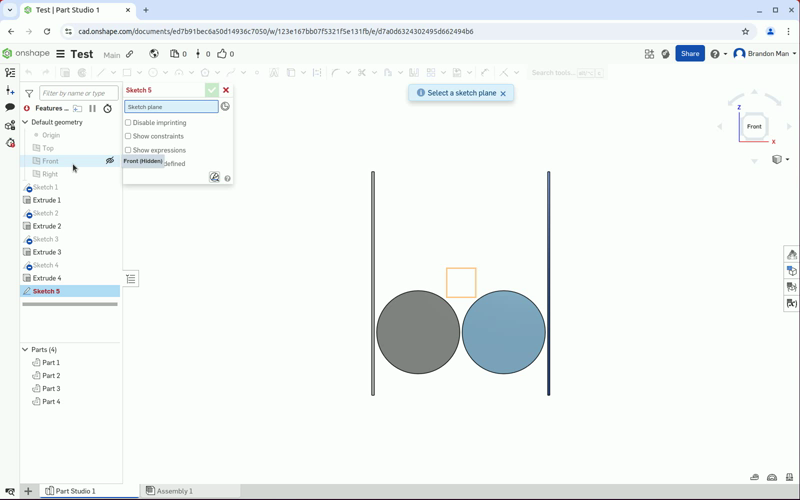
click(73, 163)
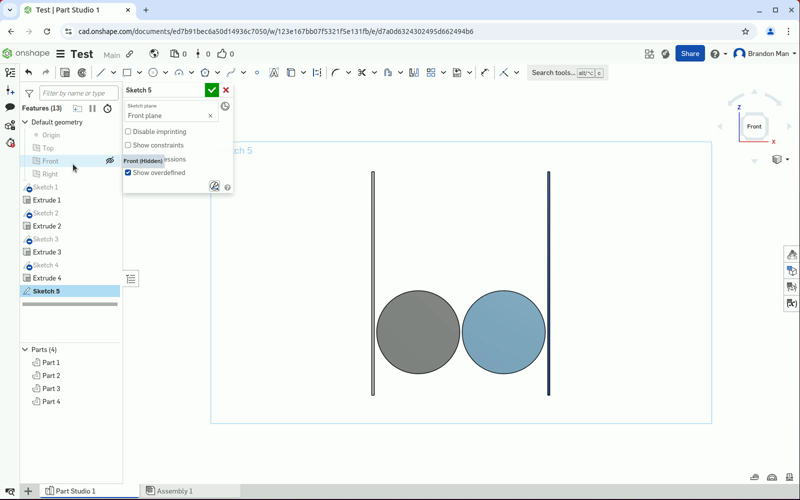
mouse_move(73, 352)
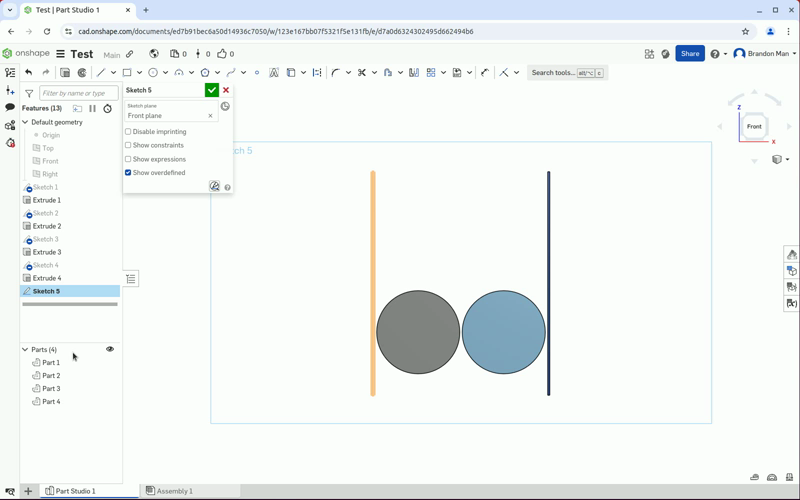
key(y)
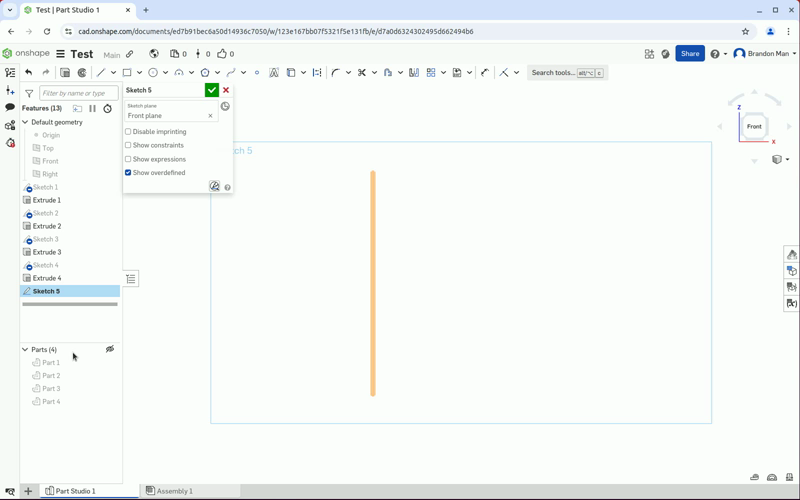
key(l)
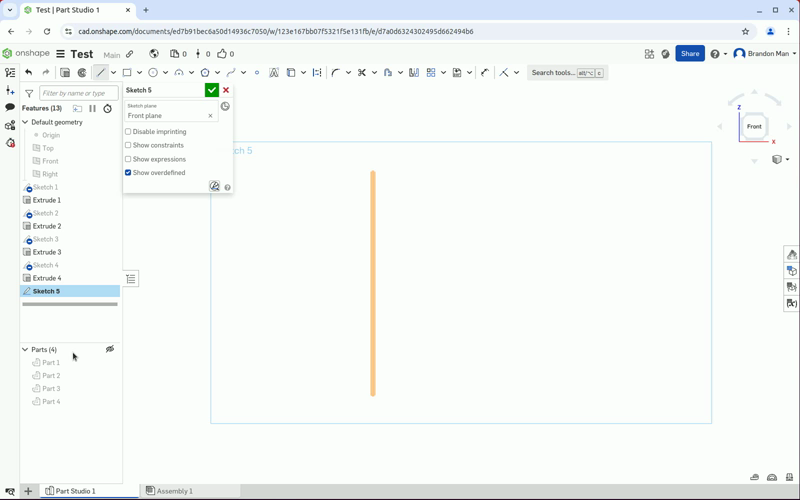
key_down(shift)
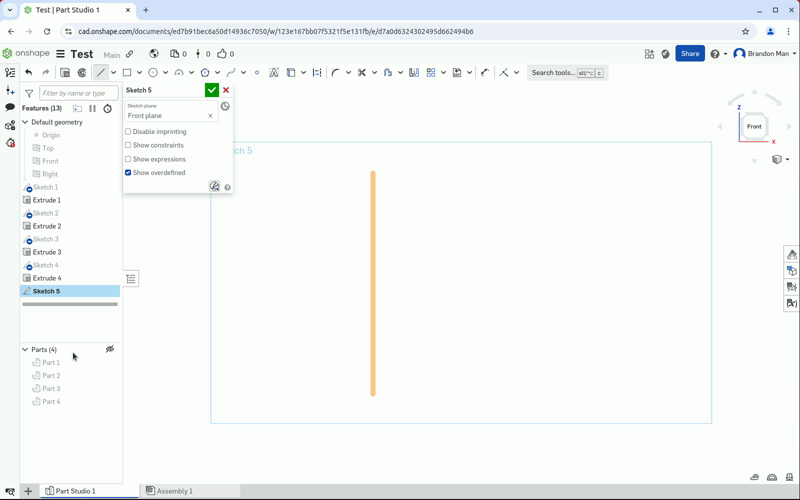
mouse_move(374, 395)
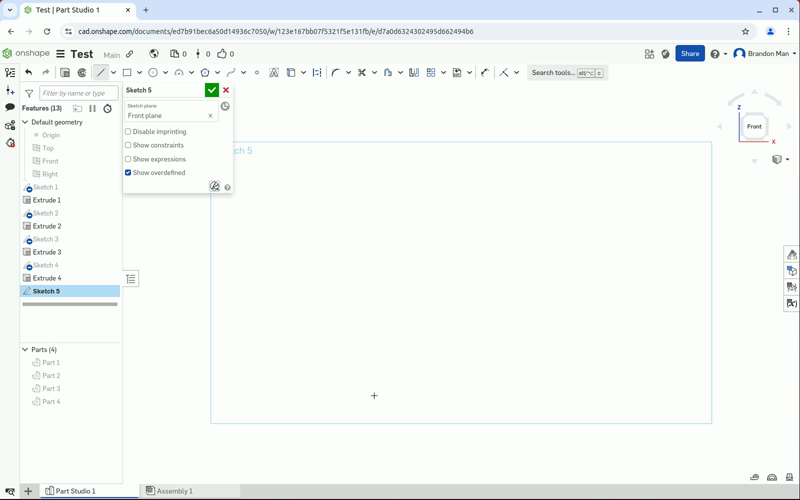
click(374, 395)
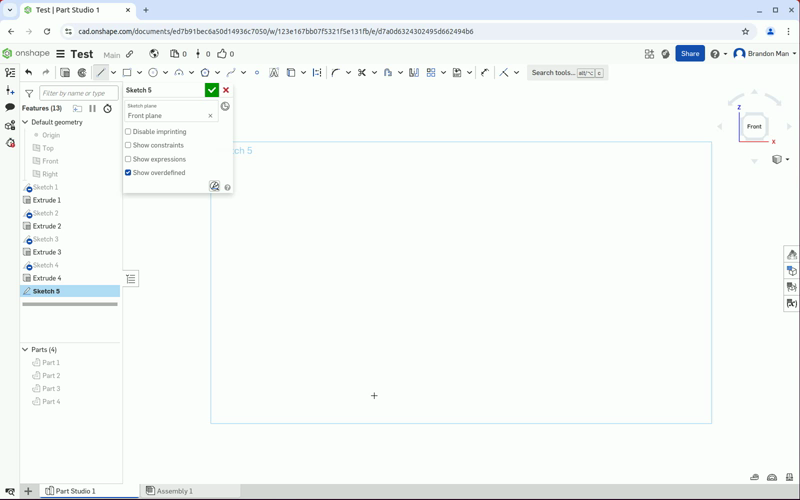
key_up(shift)
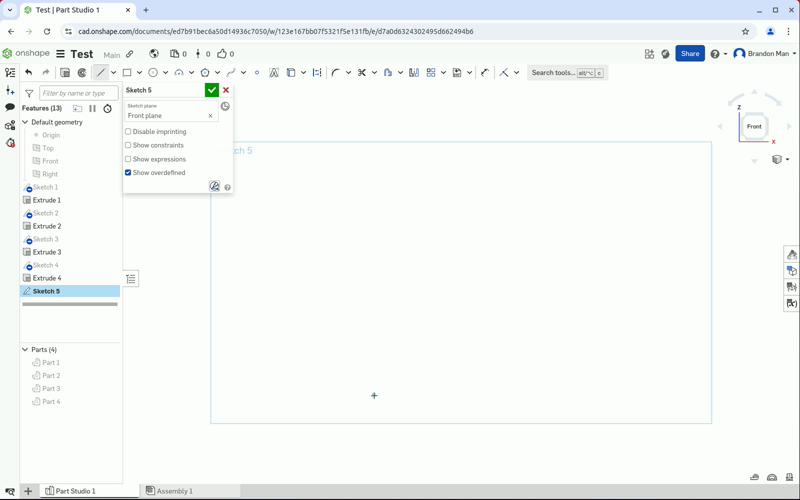
key_down(shift)
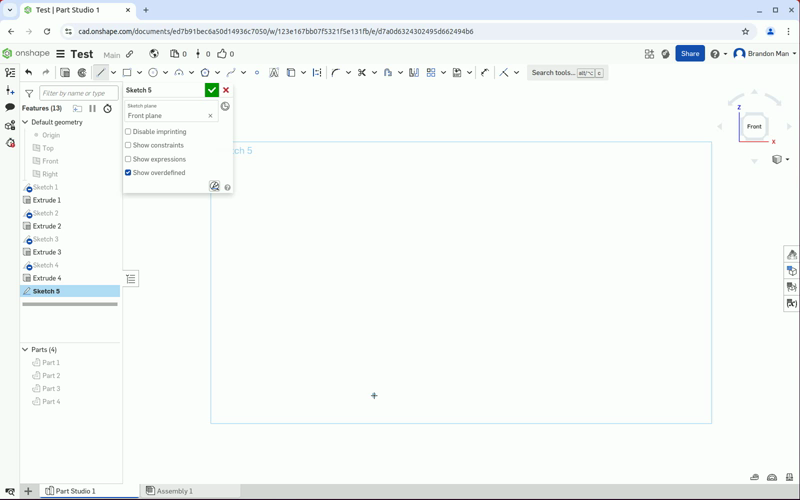
mouse_move(546, 395)
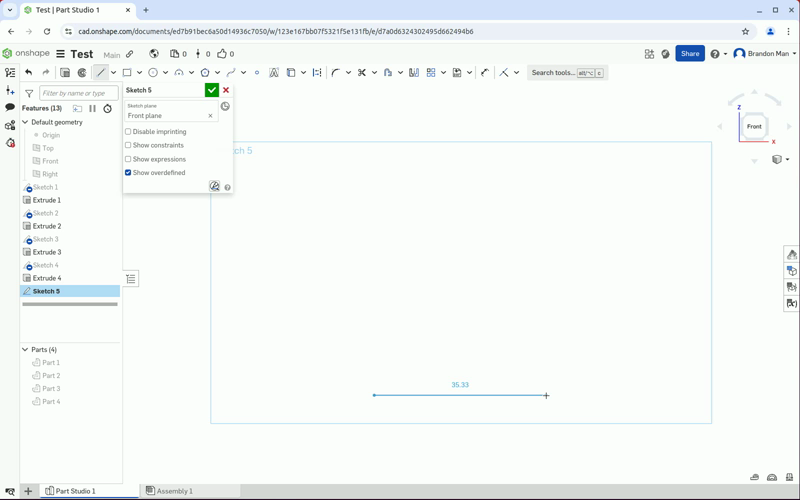
click(546, 395)
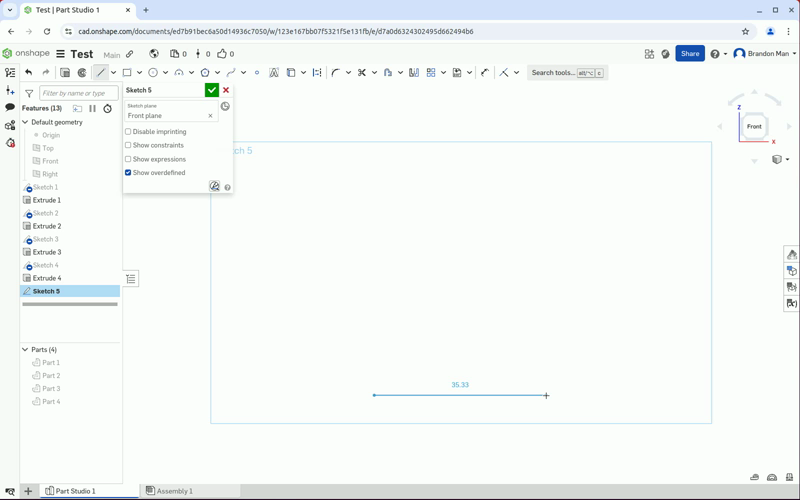
key_up(shift)
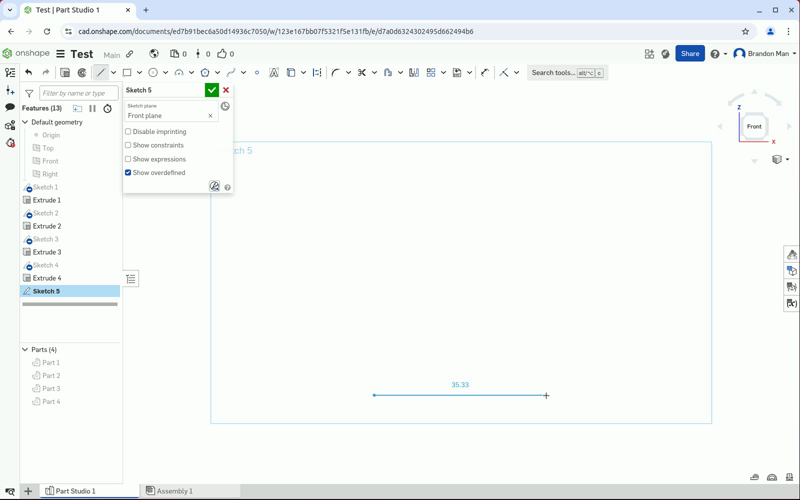
key_down(shift)
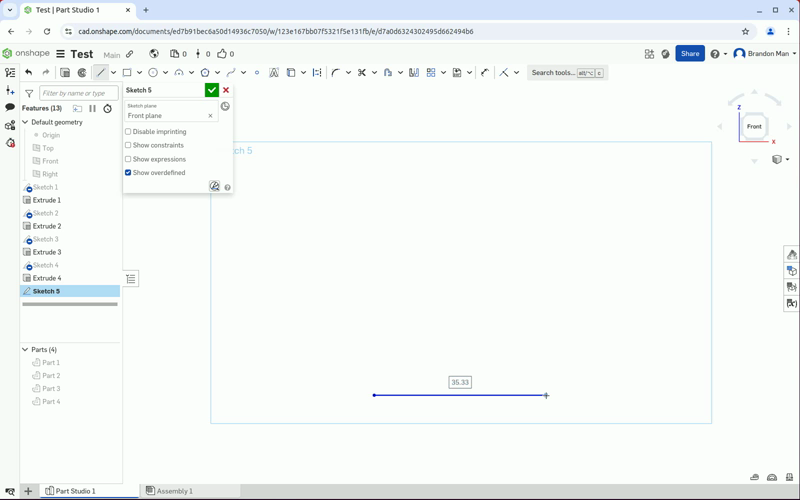
mouse_move(546, 171)
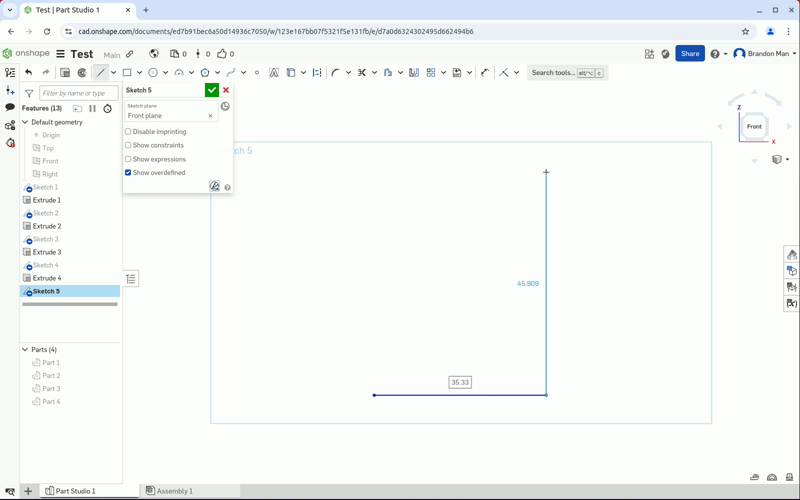
click(546, 171)
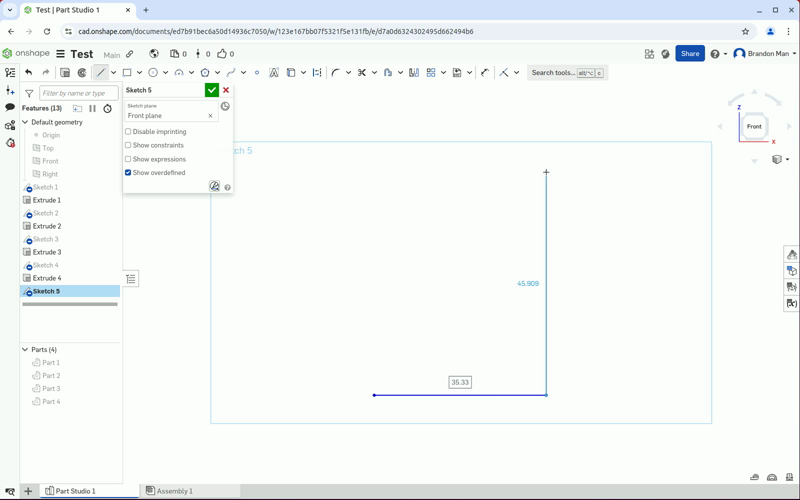
key_up(shift)
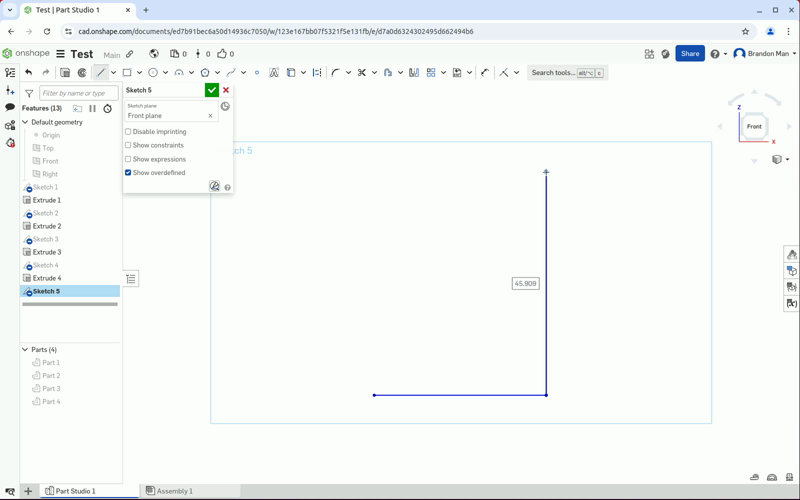
key_down(shift)
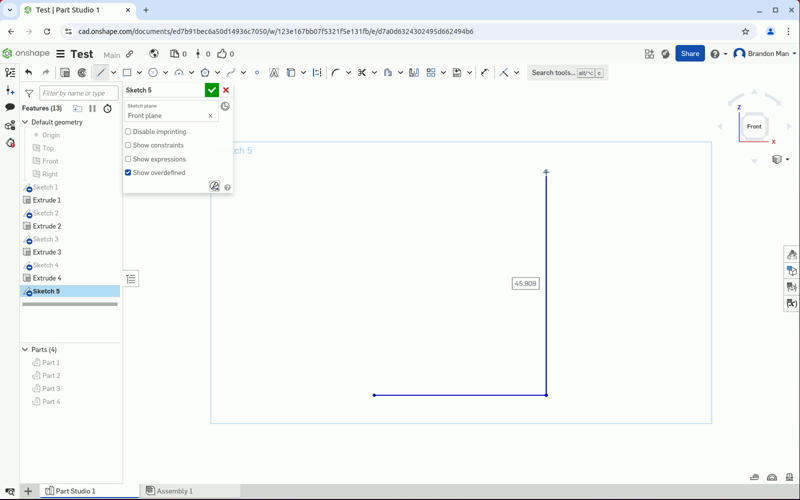
mouse_move(374, 171)
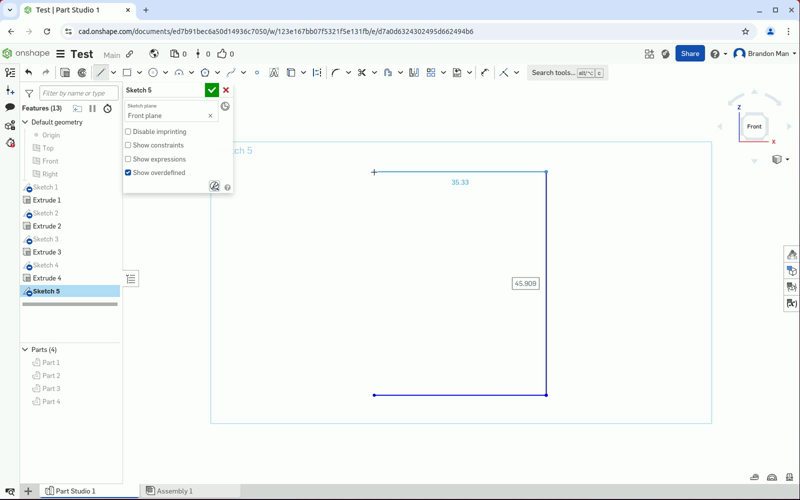
click(374, 171)
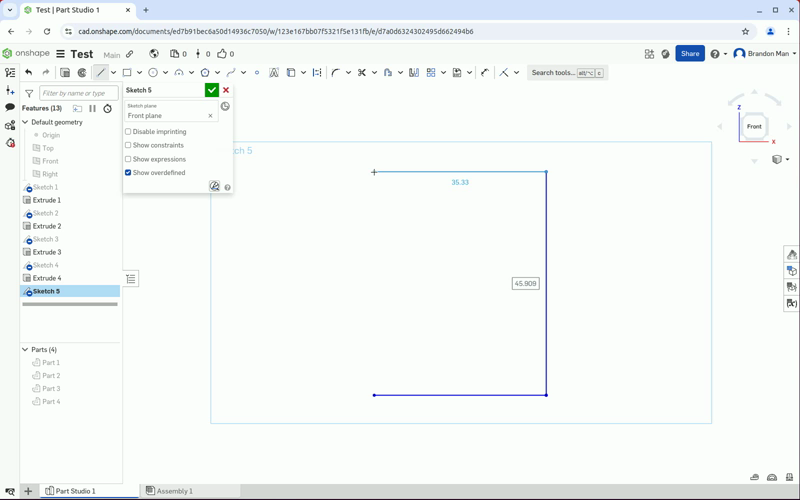
key_up(shift)
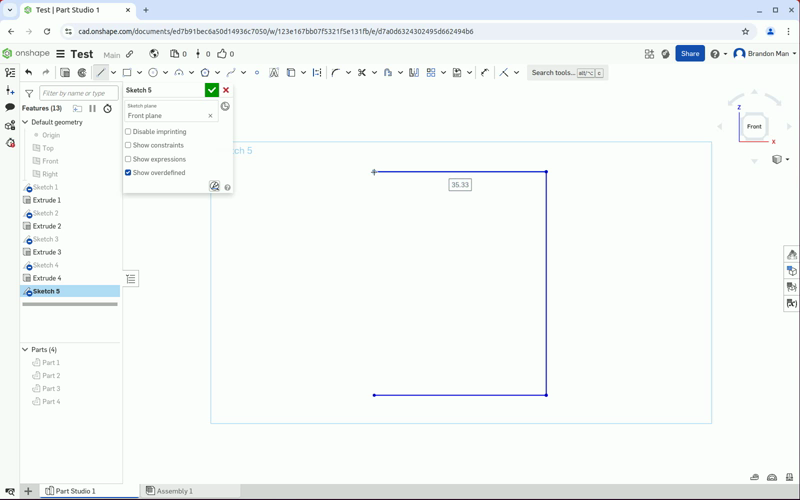
key_down(shift)
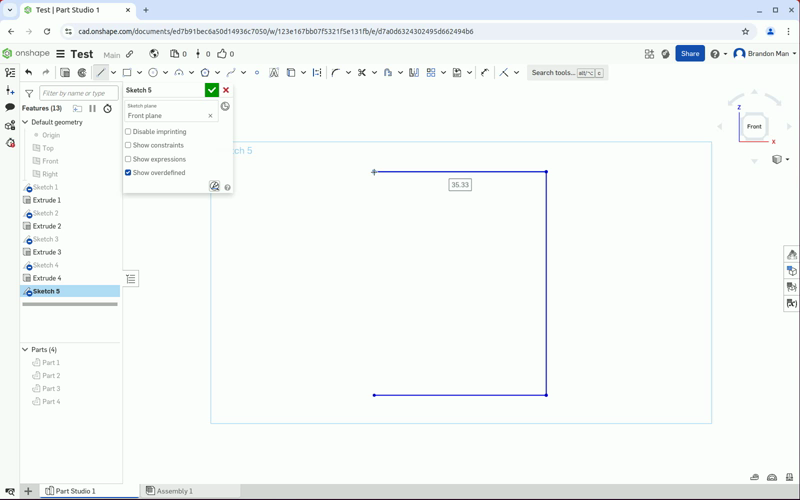
mouse_move(374, 395)
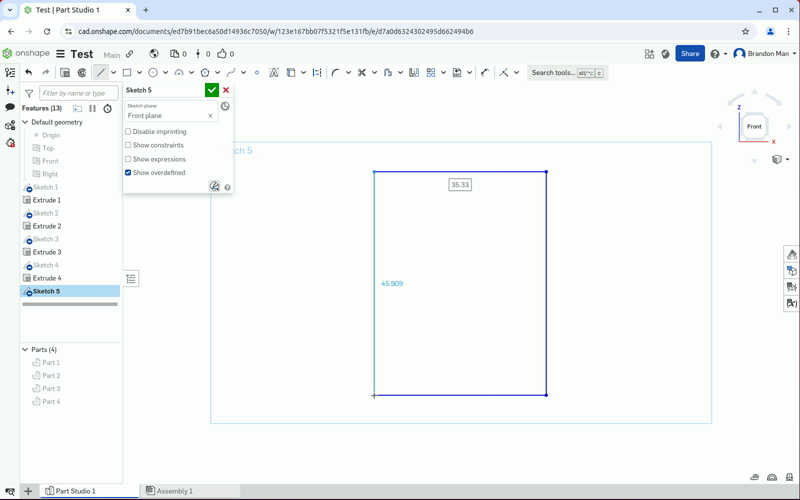
key_up(shift)
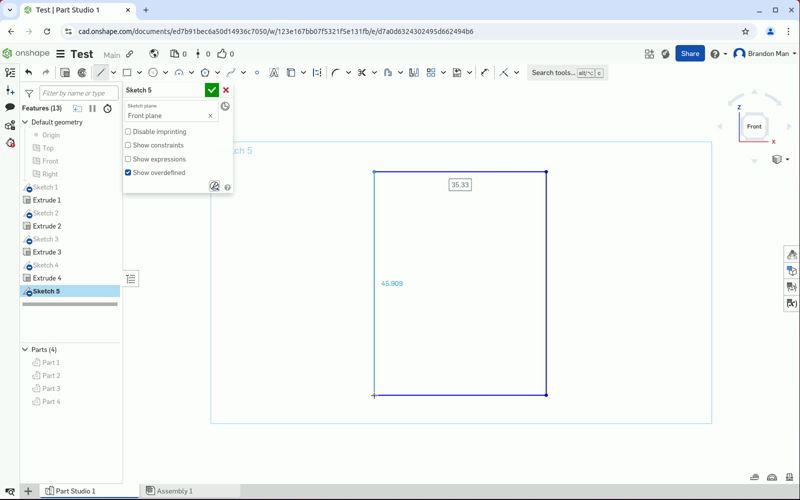
click(374, 395)
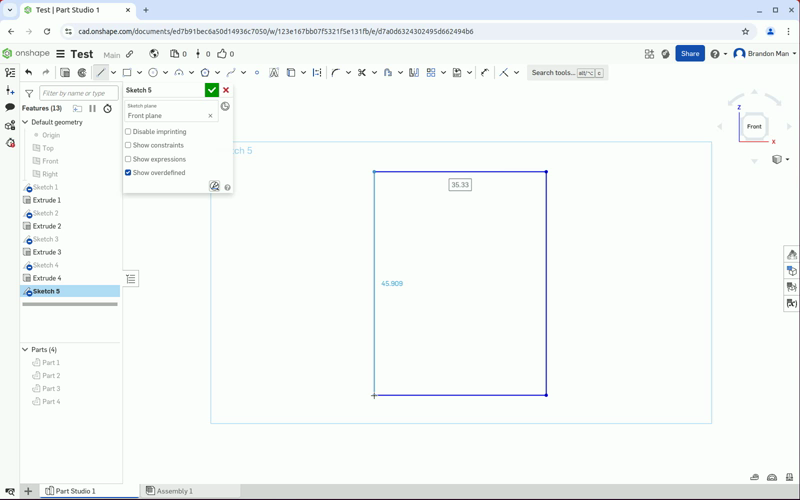
key(esc)
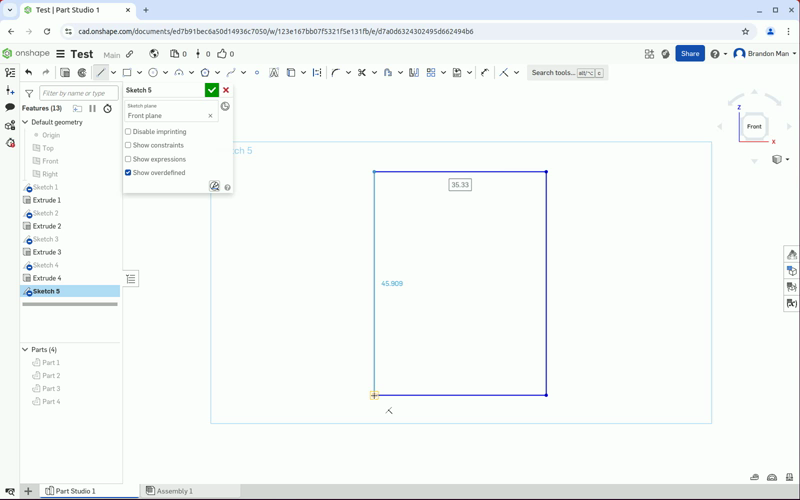
key(c)
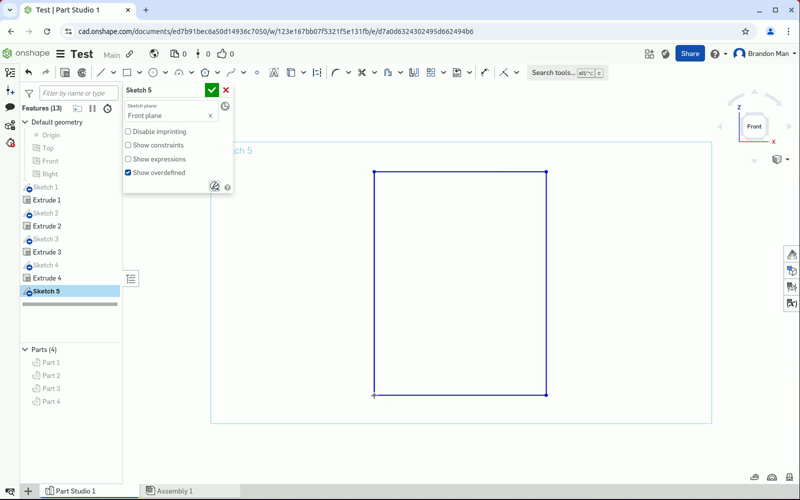
key_down(shift)
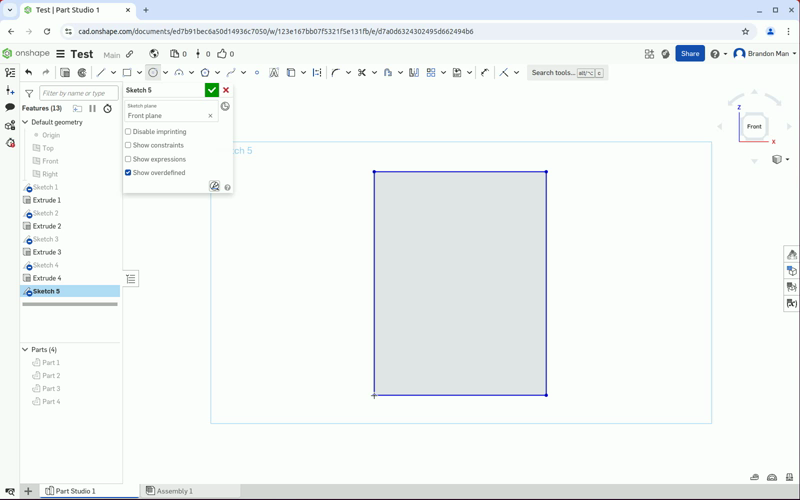
mouse_move(416, 331)
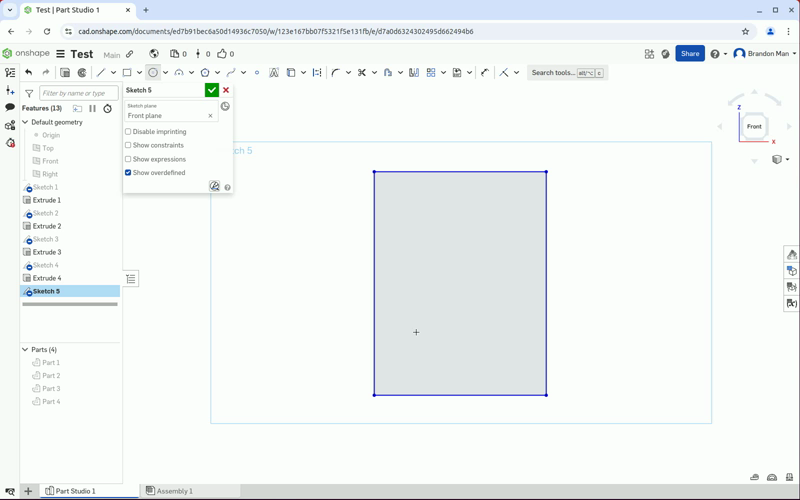
click(416, 331)
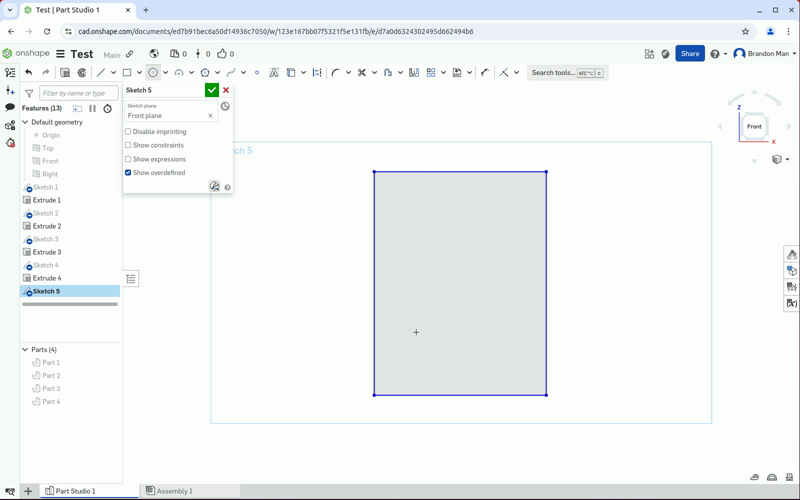
key_up(shift)
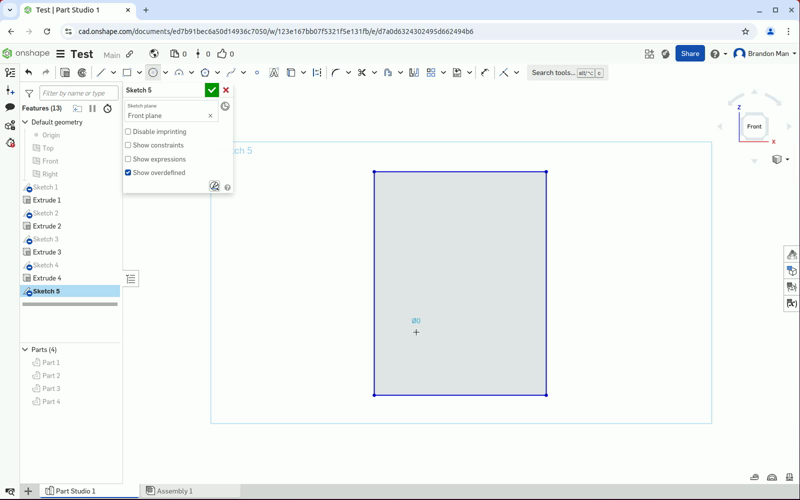
mouse_move(456, 331)
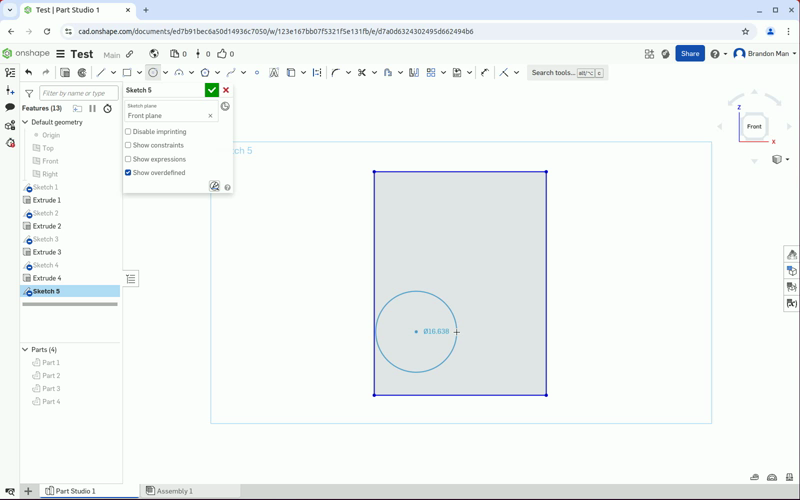
click(456, 331)
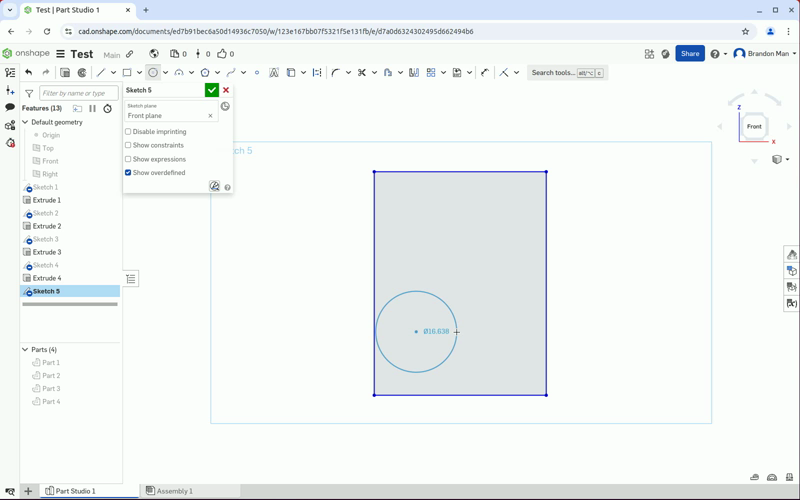
key(esc)
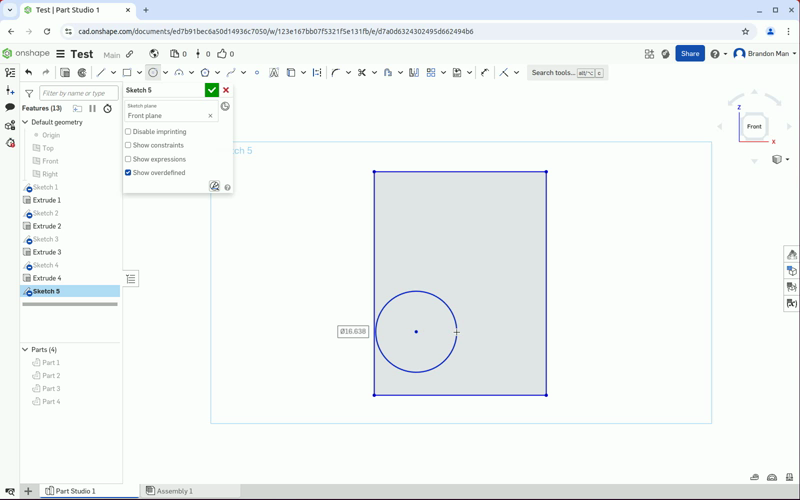
key(c)
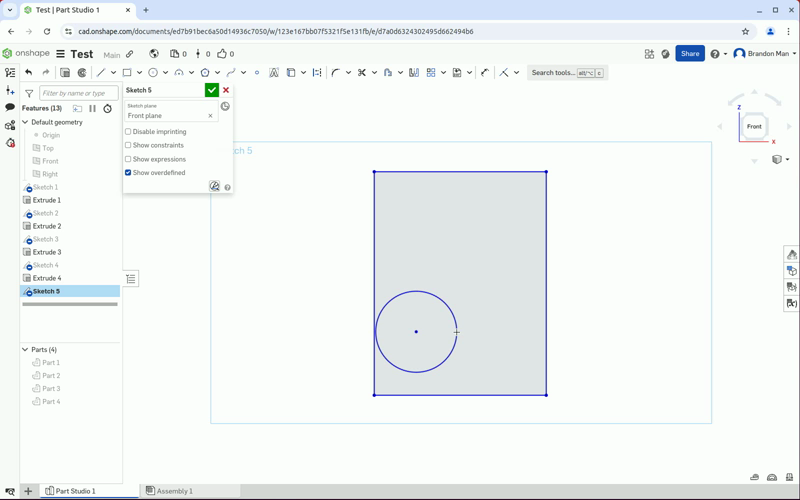
key_down(shift)
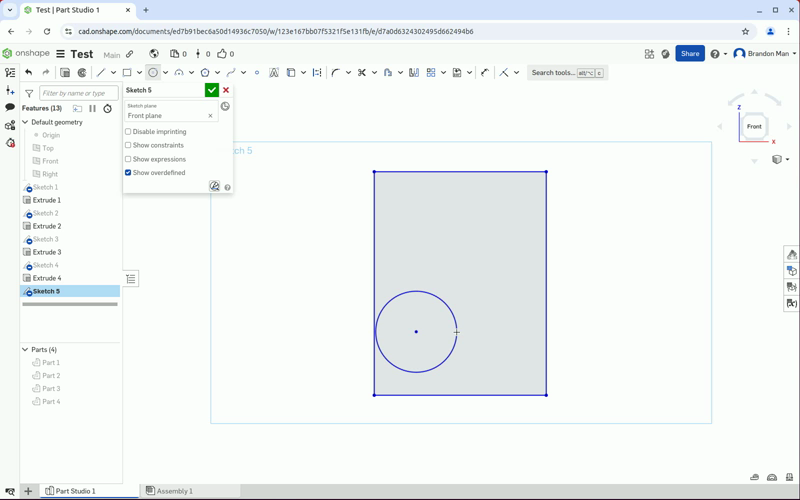
mouse_move(501, 331)
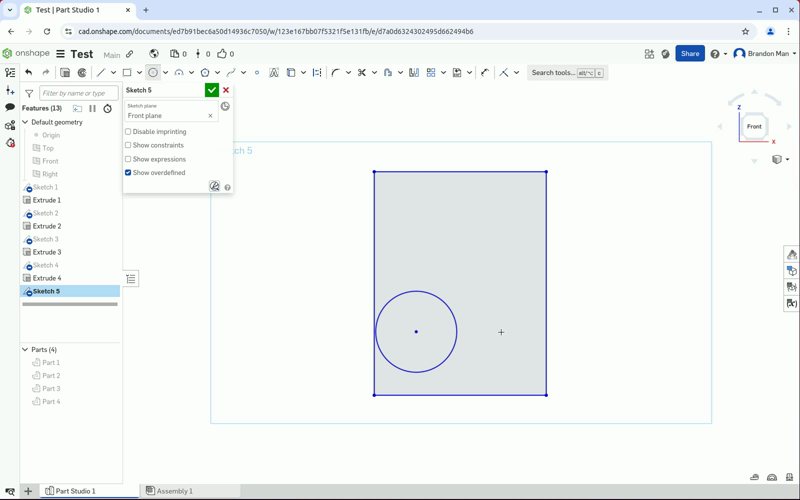
click(501, 331)
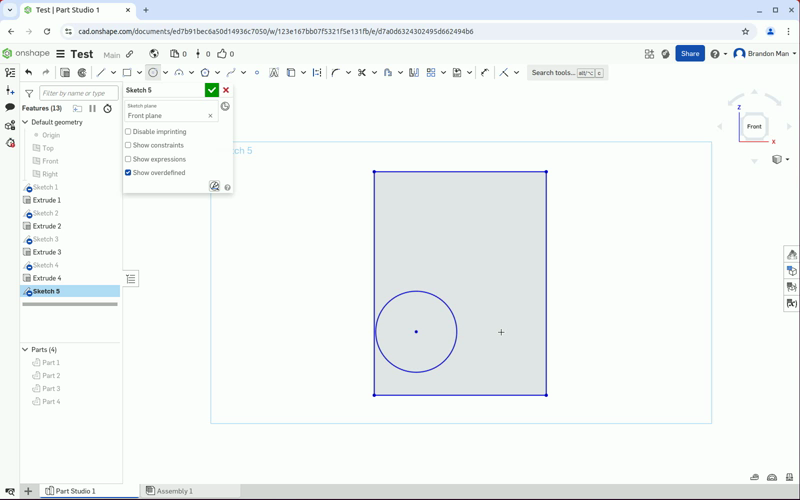
key_up(shift)
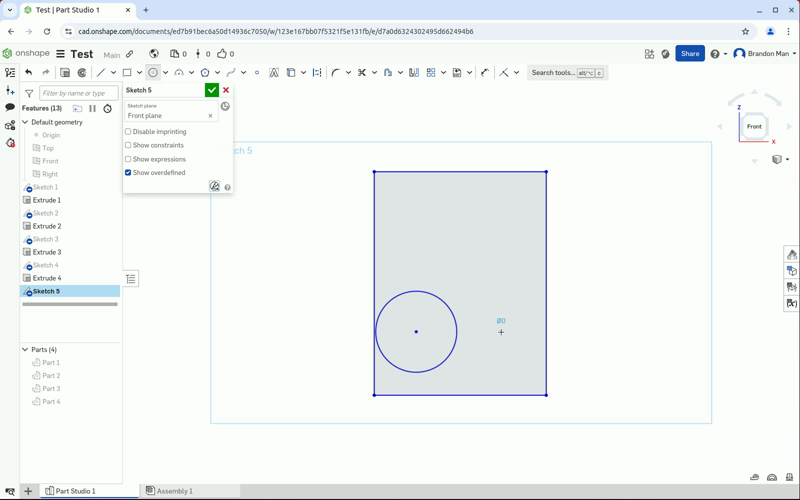
mouse_move(541, 331)
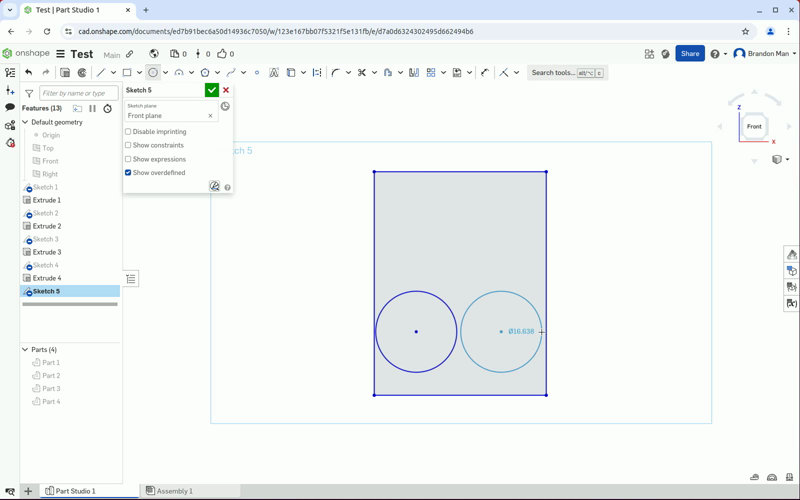
click(541, 331)
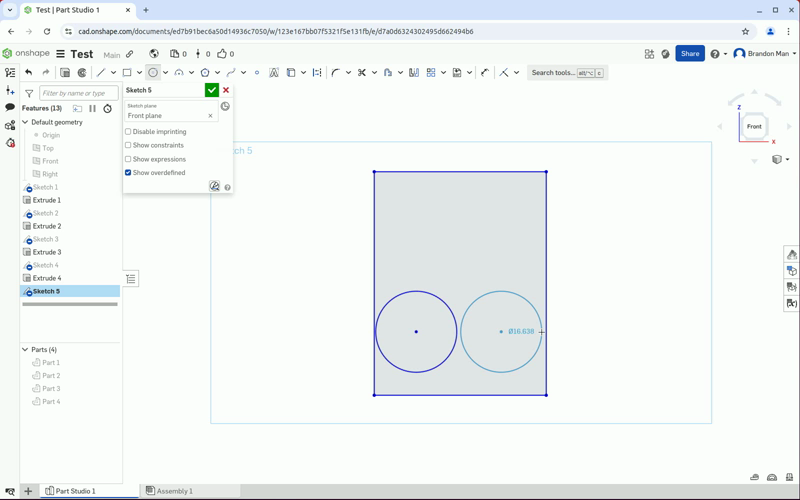
key(esc)
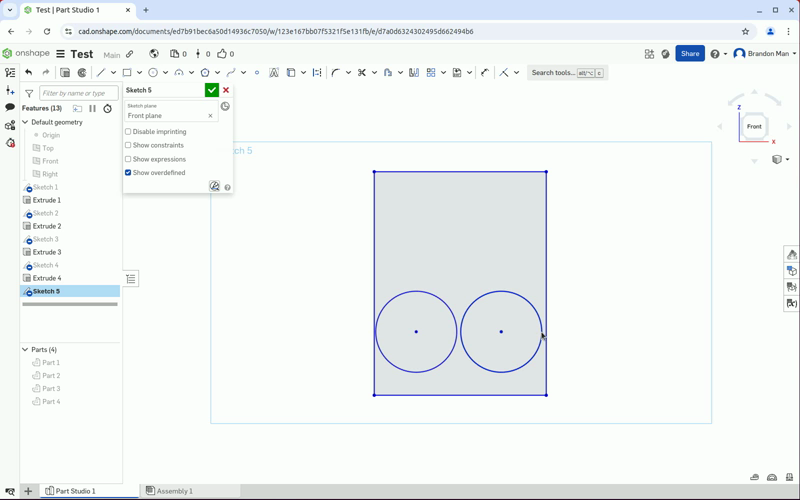
mouse_move(431, 221)
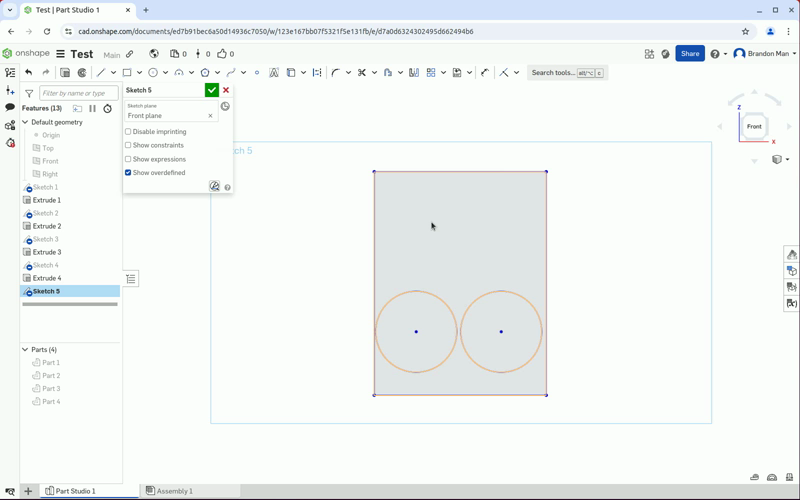
click(431, 221)
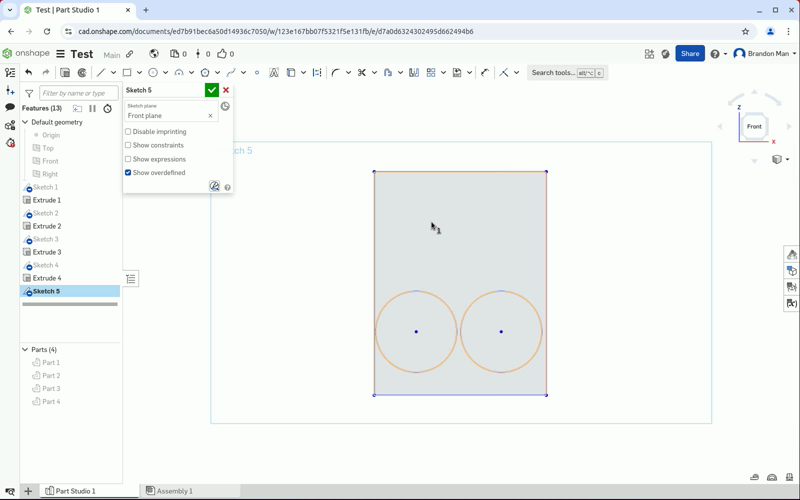
mouse_move(73, 352)
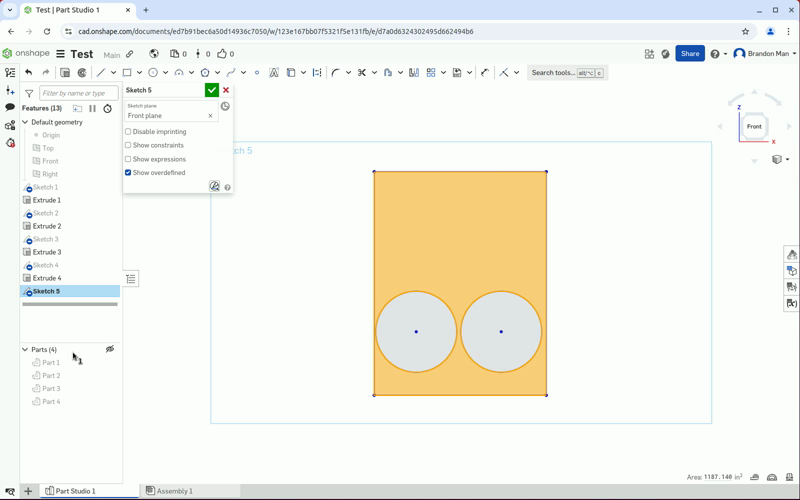
key(shift+y)
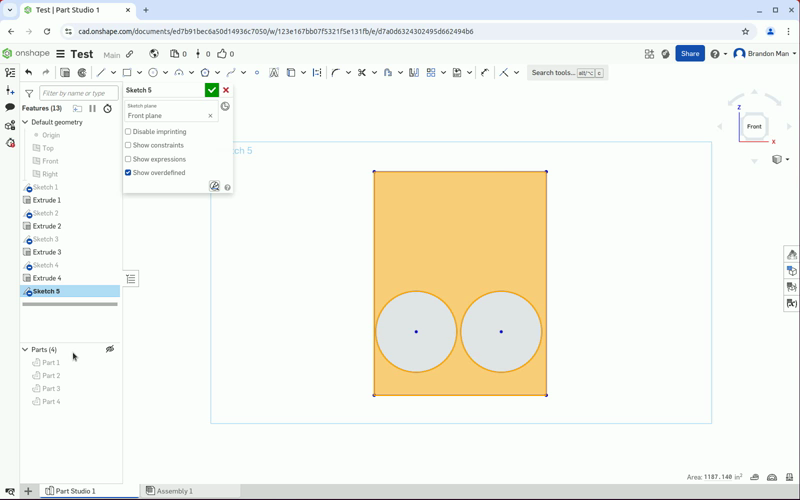
key(shift+e)
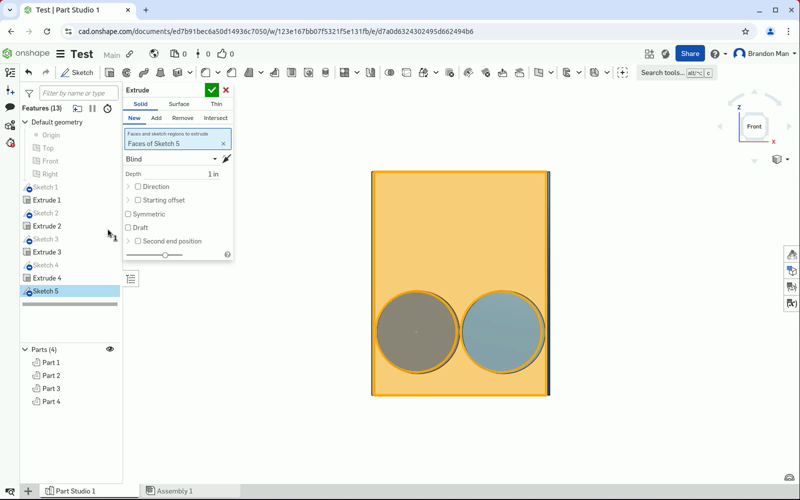
mouse_move(143, 106)
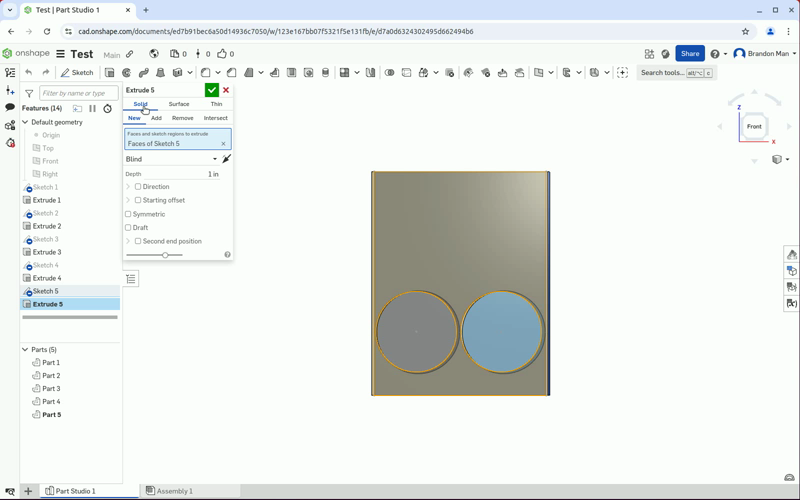
click(143, 106)
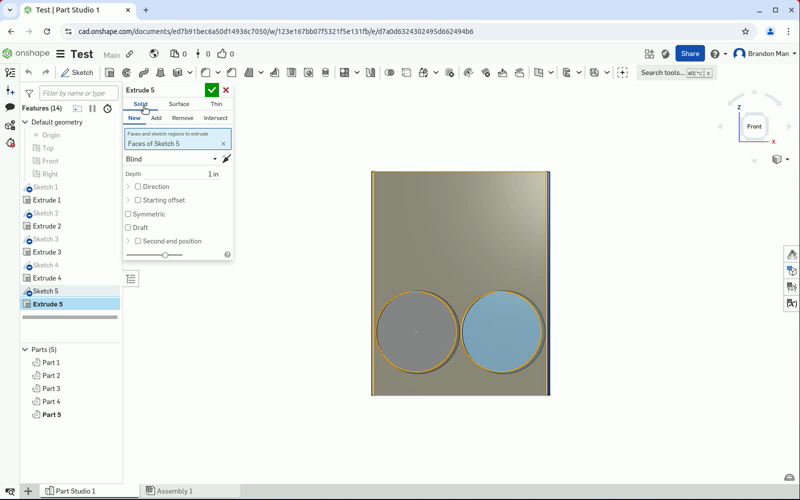
mouse_move(137, 120)
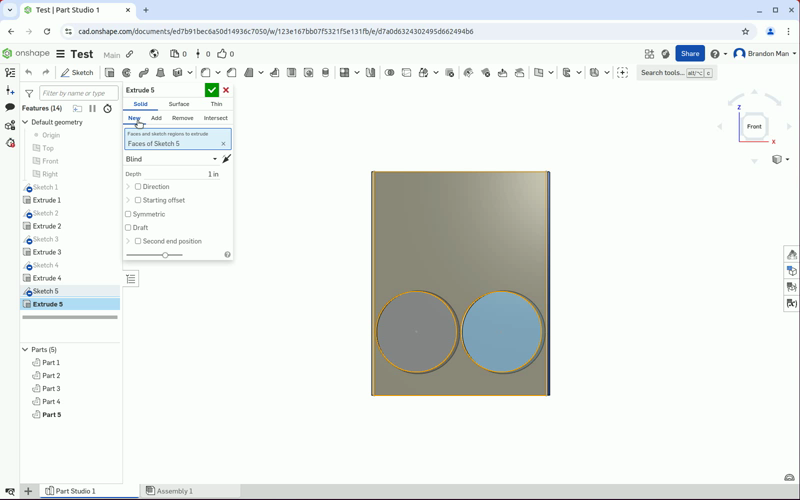
click(137, 120)
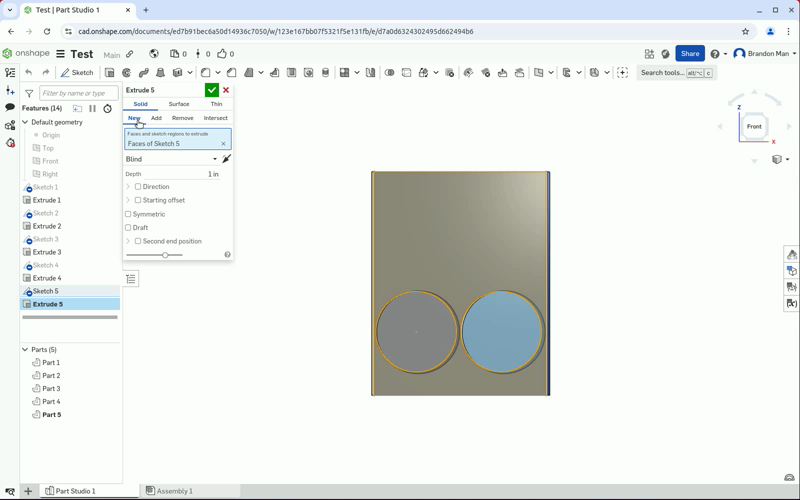
key(tab, 4)
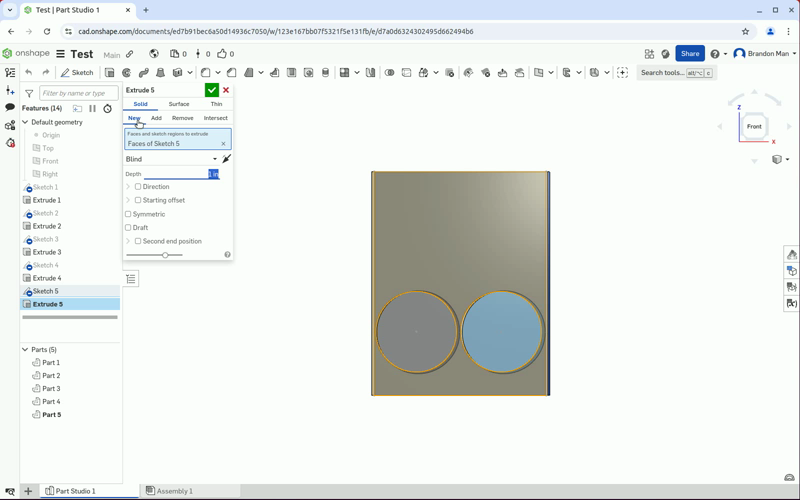
text(-4.574)
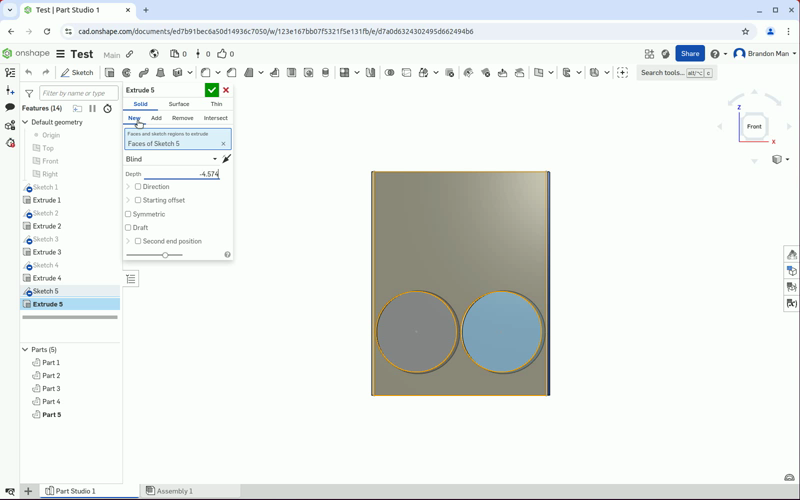
key(enter)
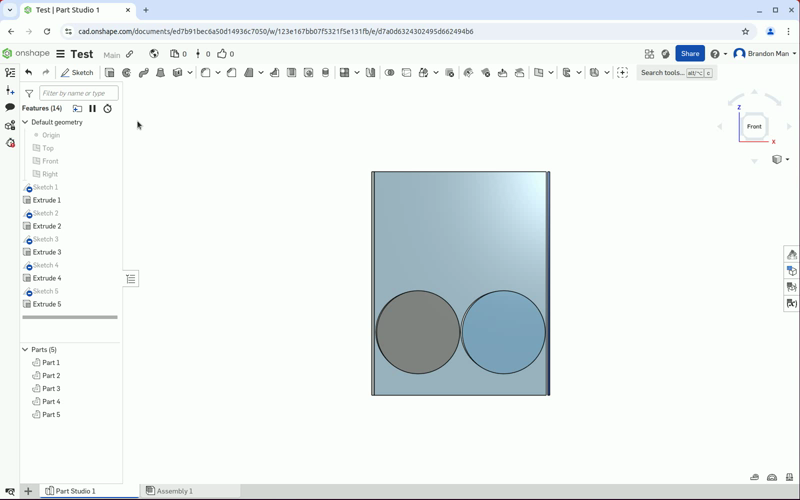
key(shift+h)
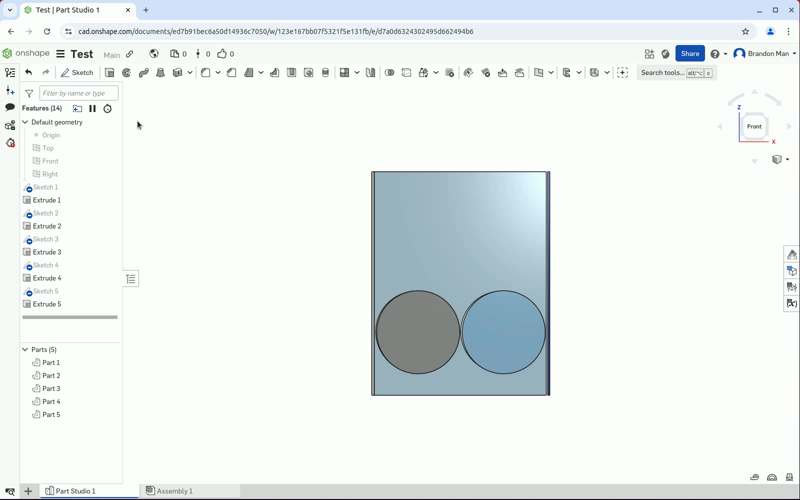
key(shift+h)
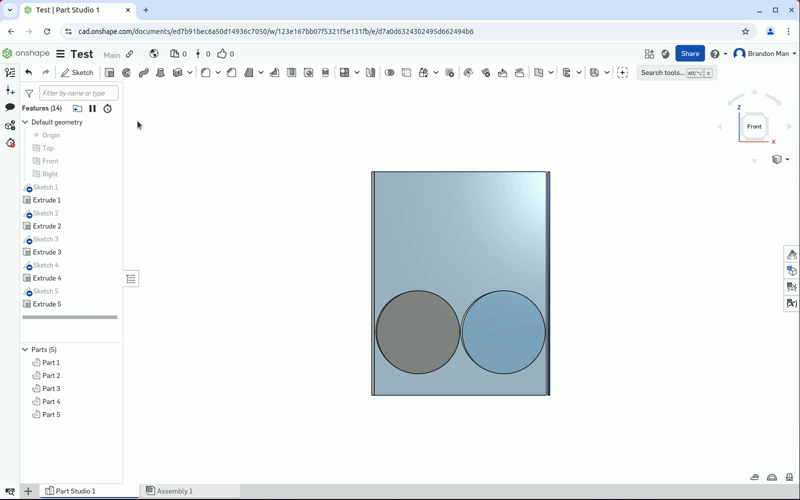
mouse_move(73, 189)
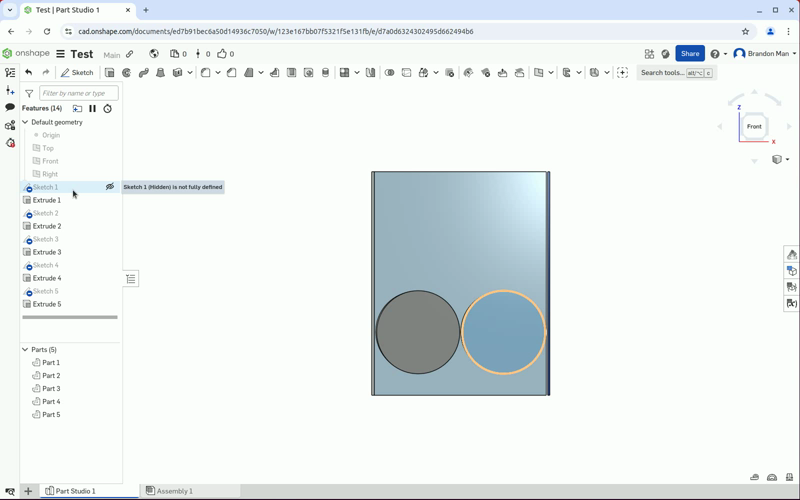
click(73, 189)
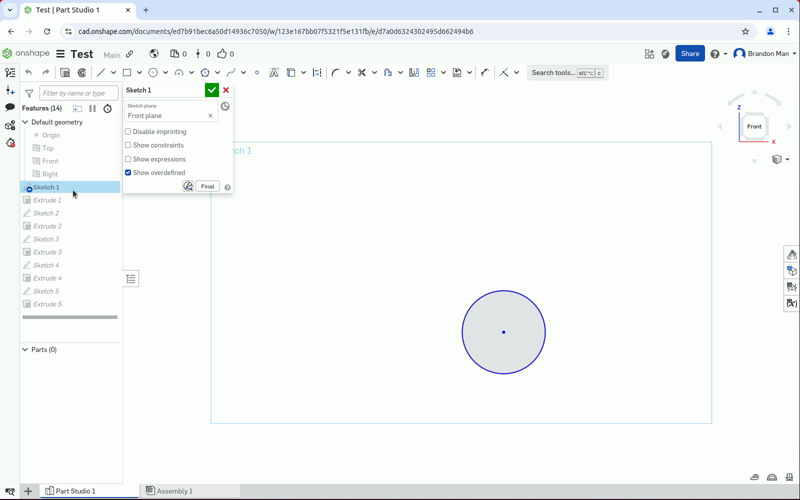
mouse_move(229, 92)
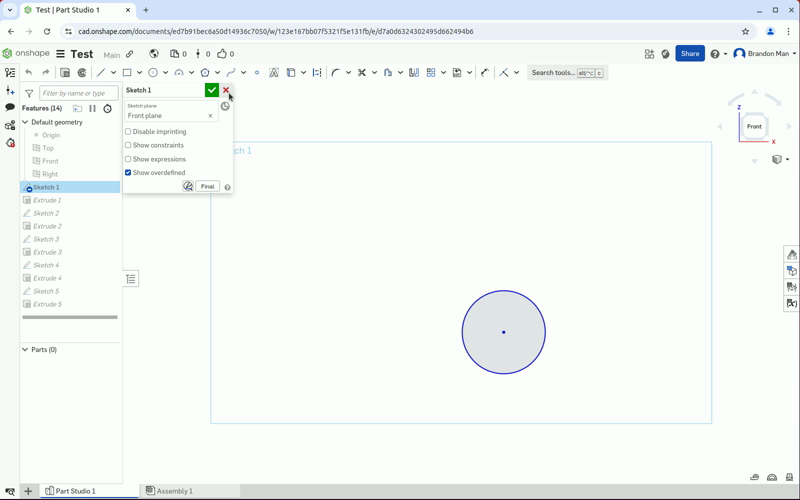
click(229, 92)
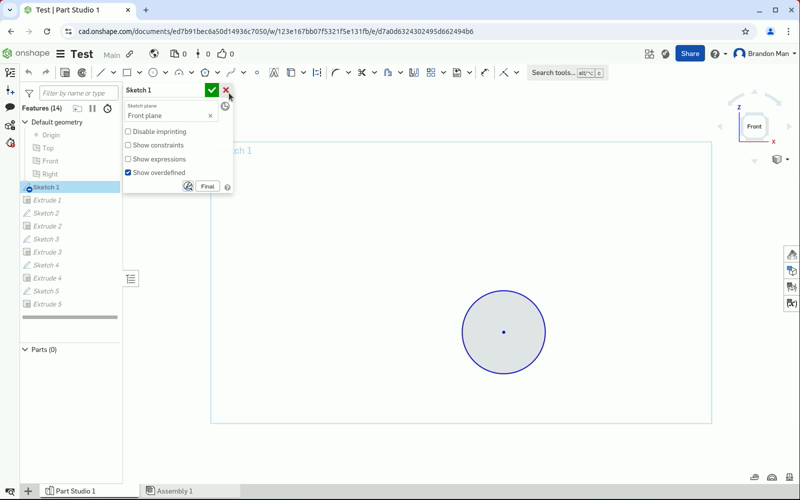
key(shift+s)
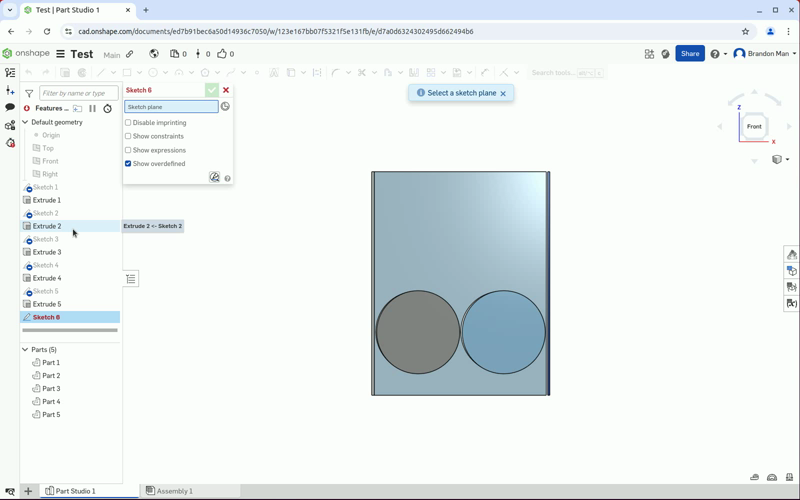
scroll(3)
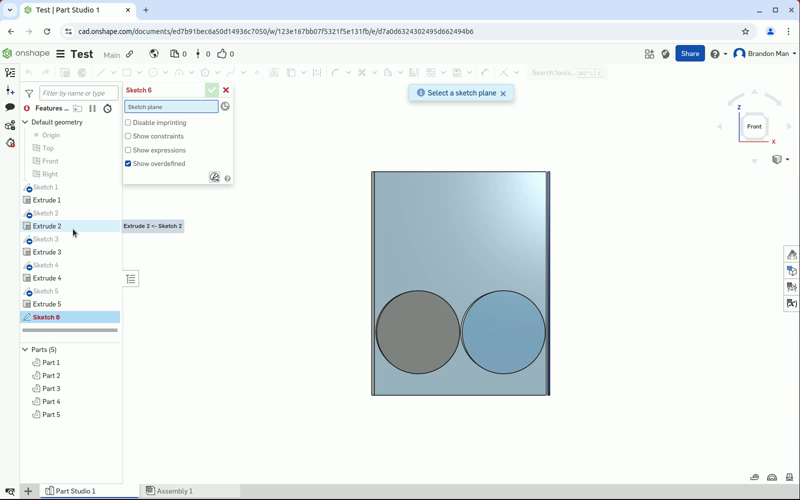
mouse_move(73, 163)
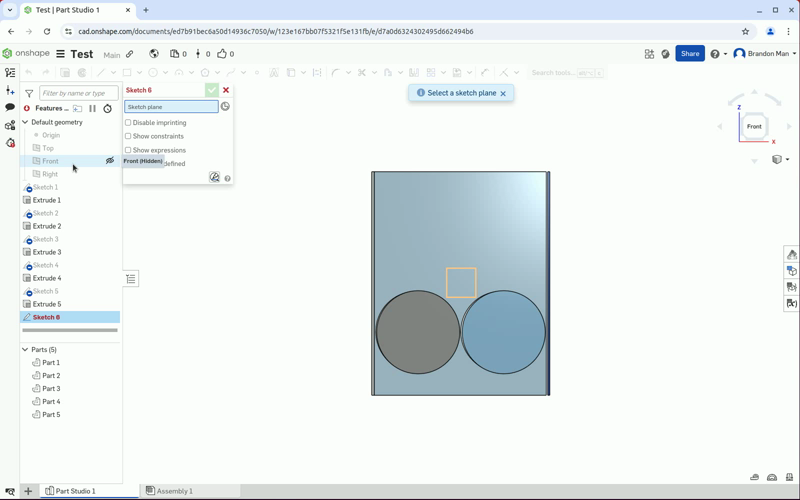
click(73, 163)
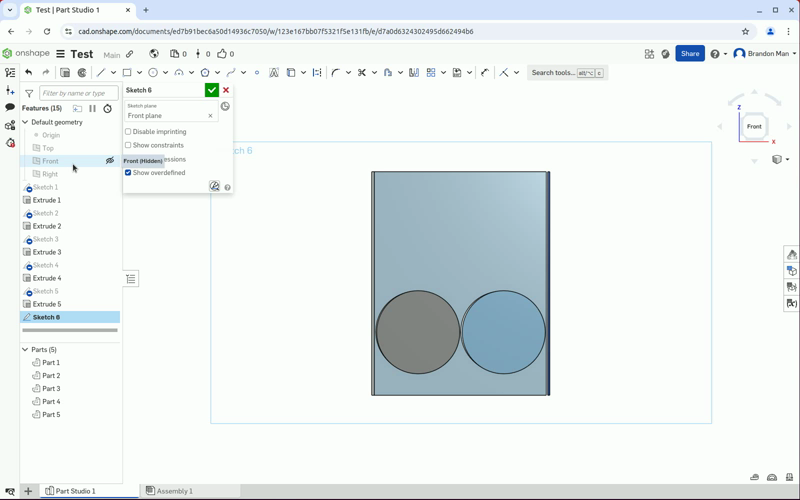
mouse_move(73, 352)
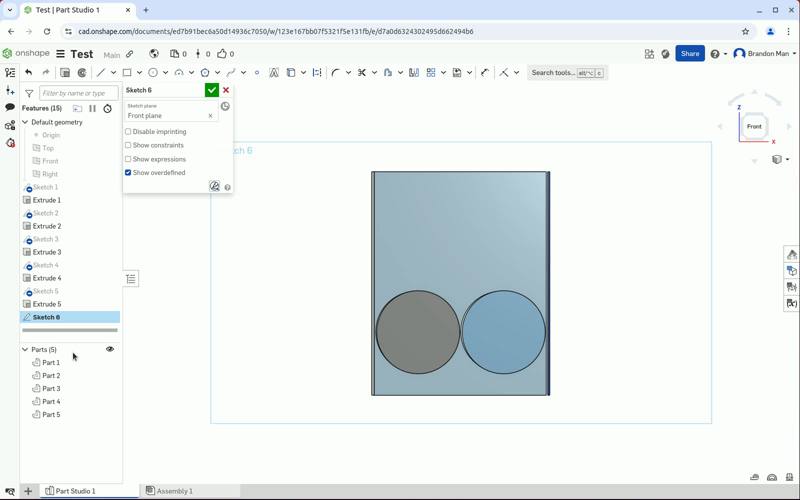
key(y)
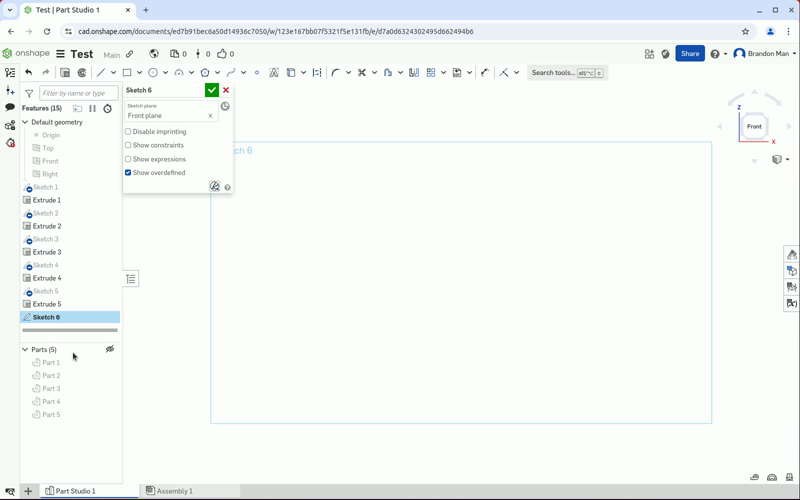
key(l)
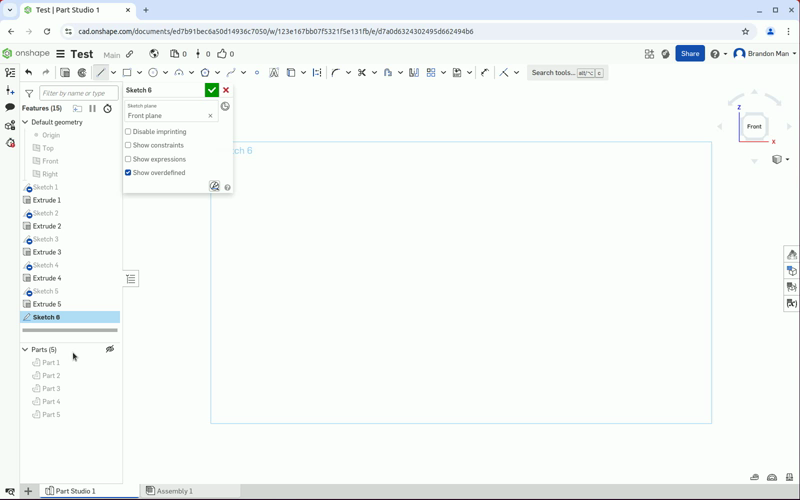
key_down(shift)
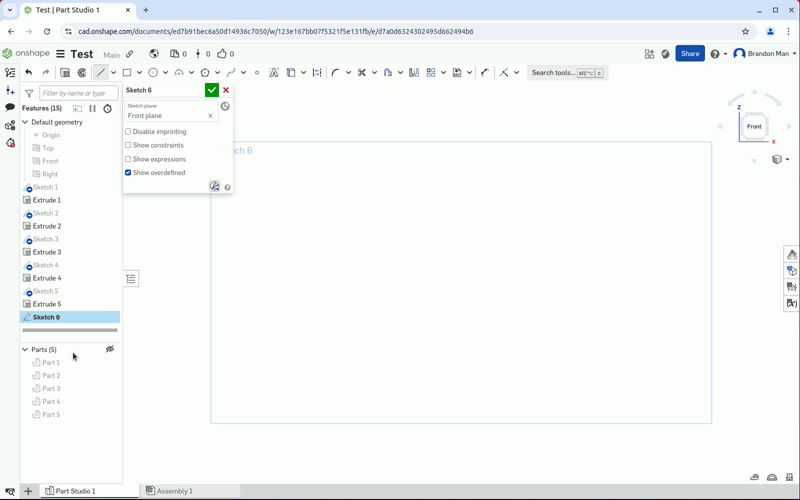
mouse_move(547, 395)
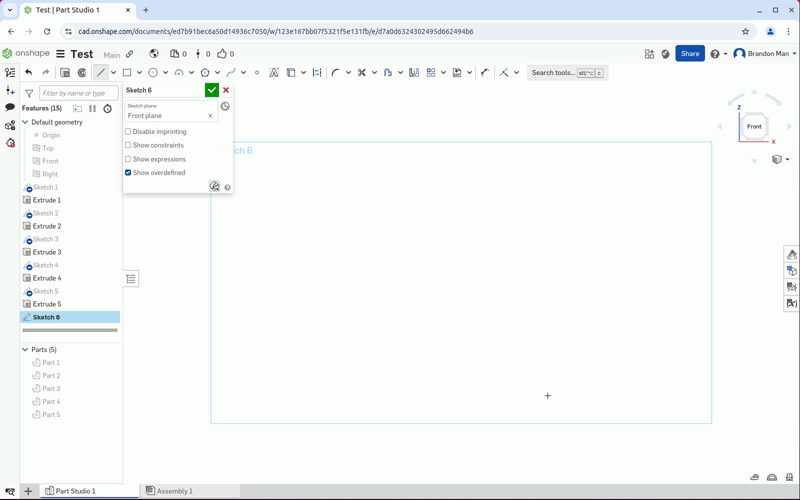
click(547, 395)
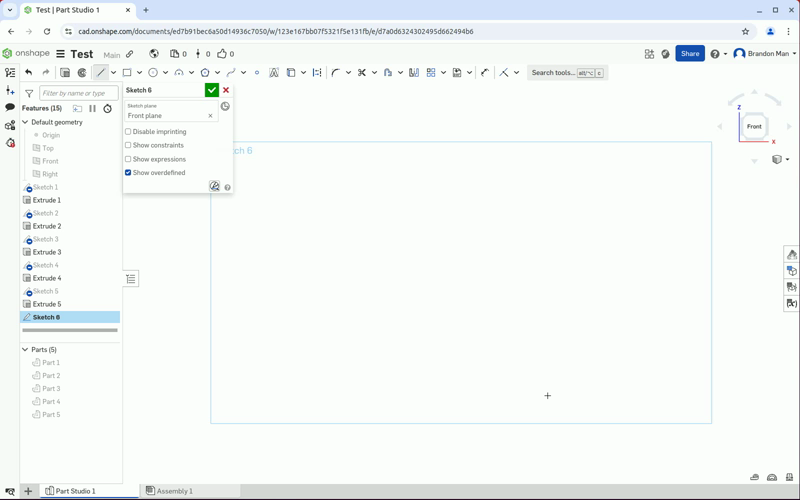
key_up(shift)
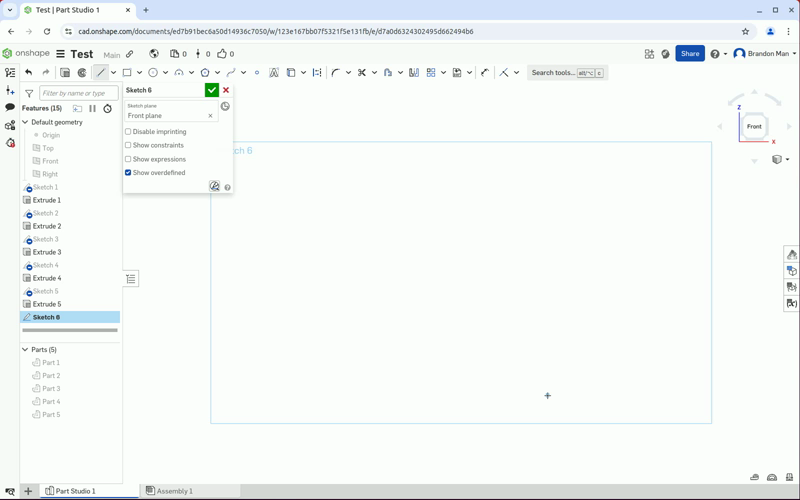
key_down(shift)
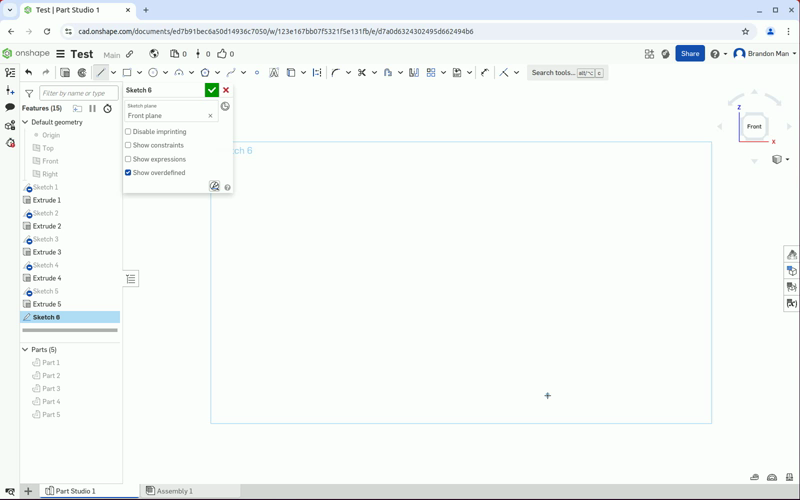
mouse_move(577, 395)
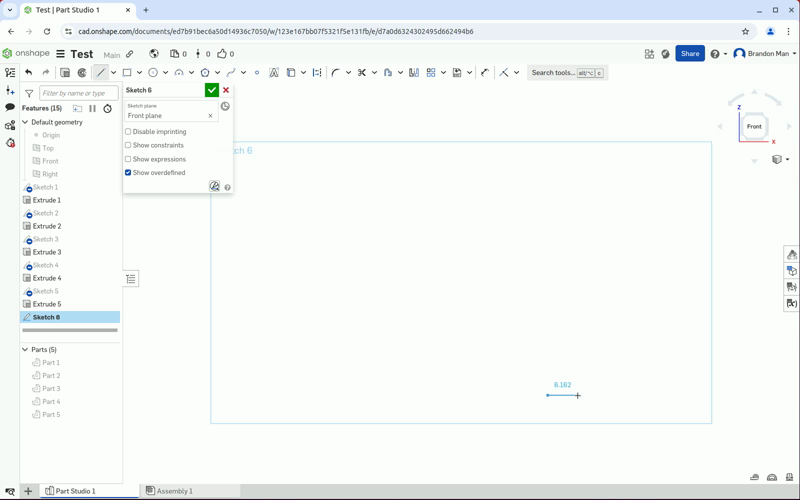
mouse_move(549, 395)
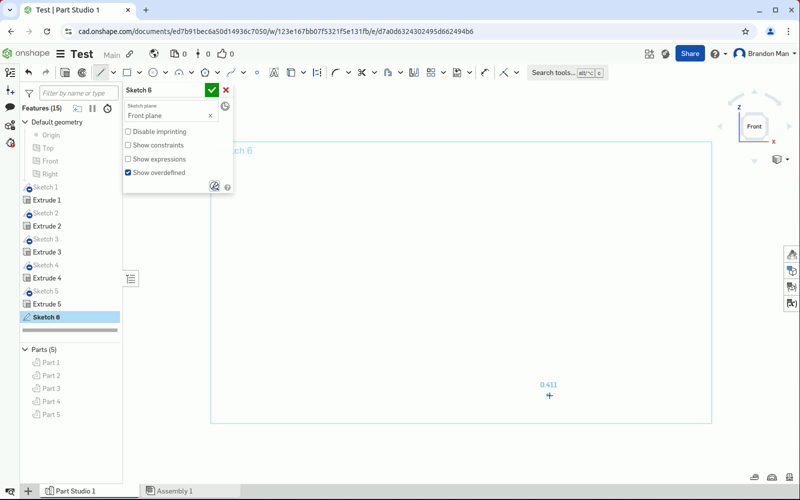
scroll(6)
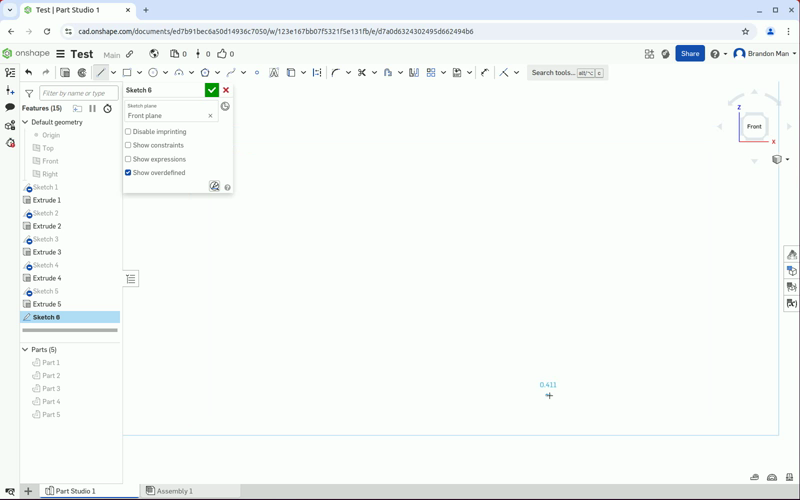
scroll(6)
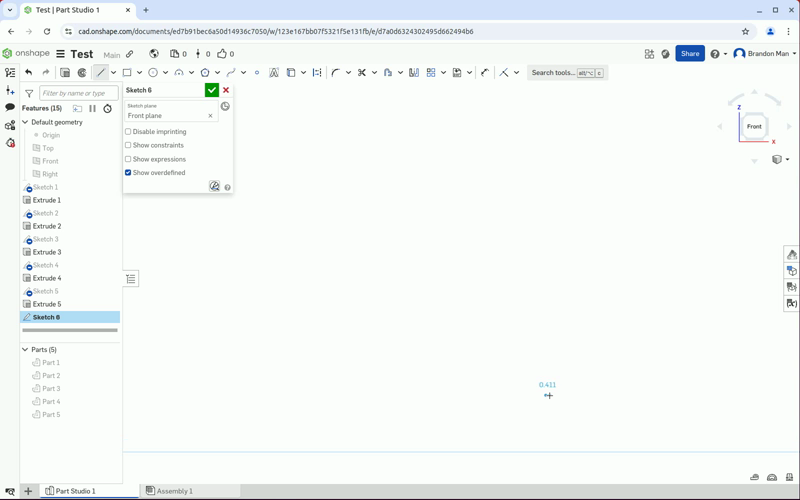
scroll(6)
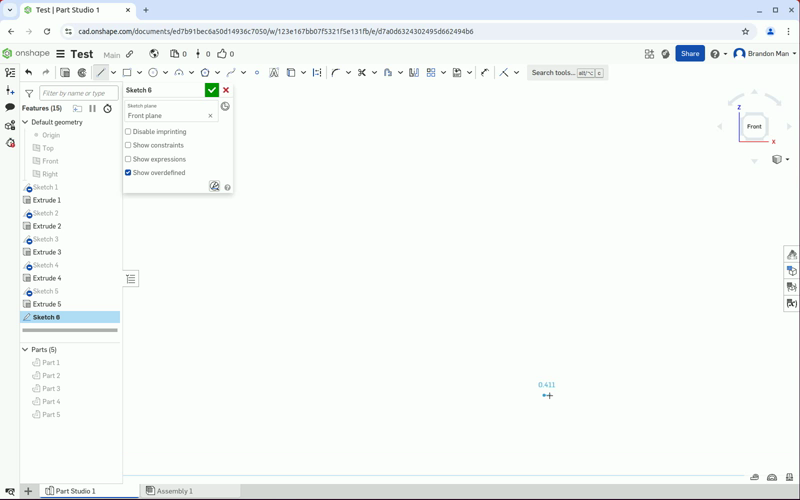
scroll(6)
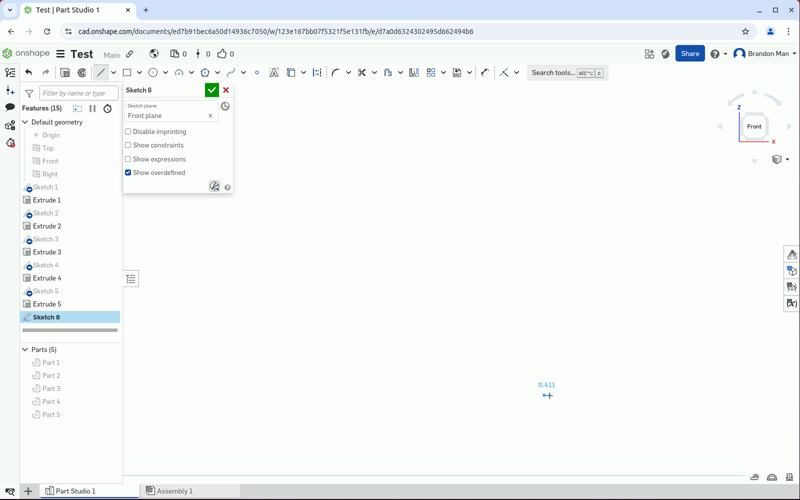
scroll(6)
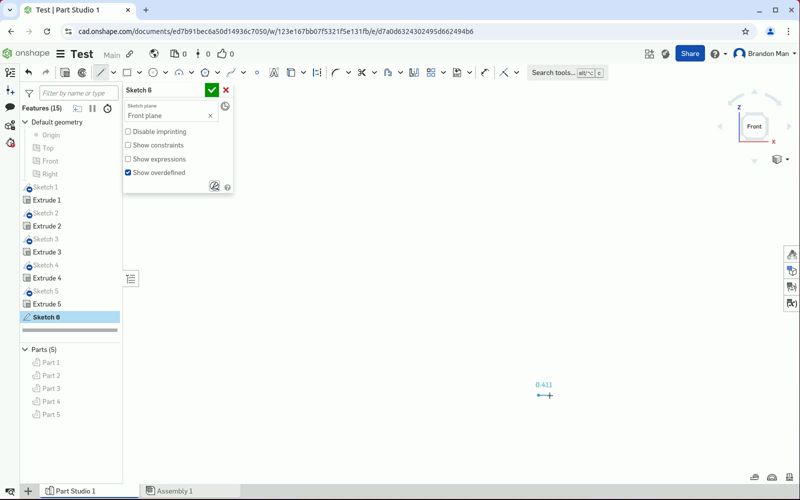
scroll(6)
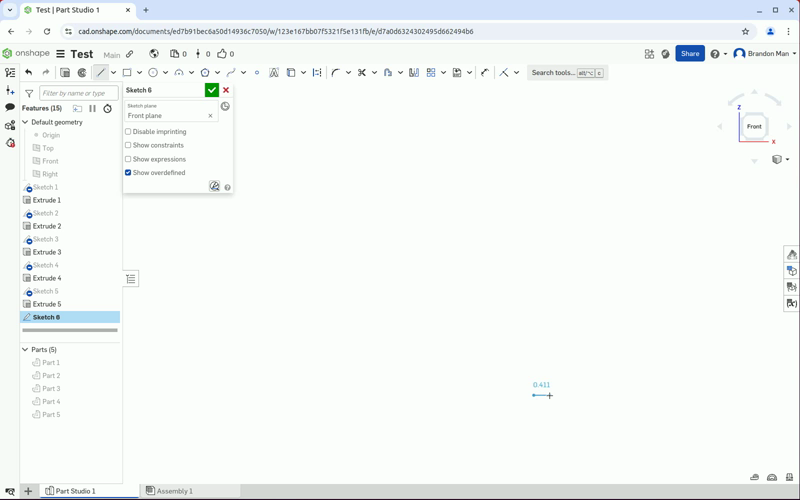
scroll(6)
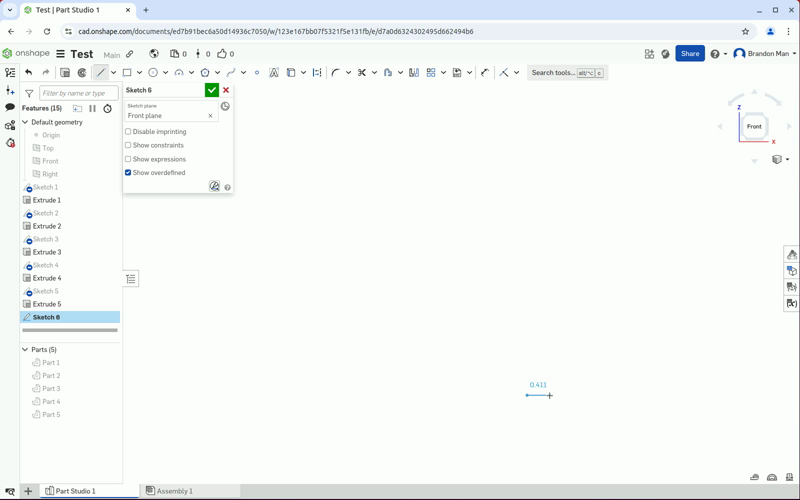
click(549, 395)
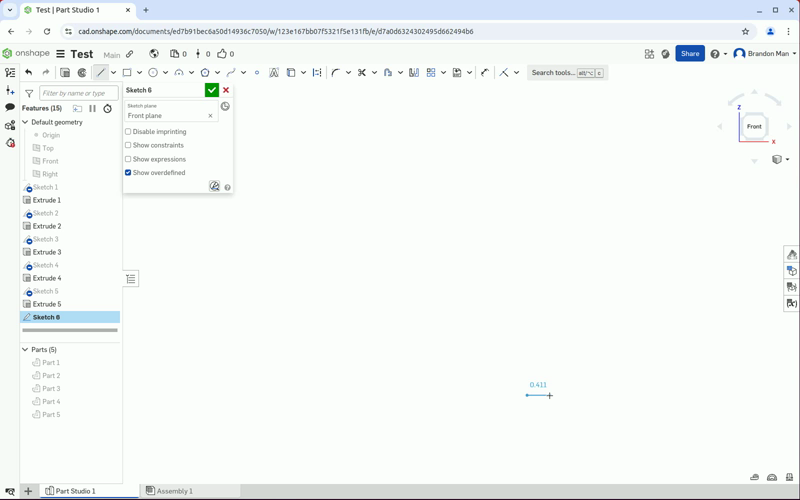
scroll(-6)
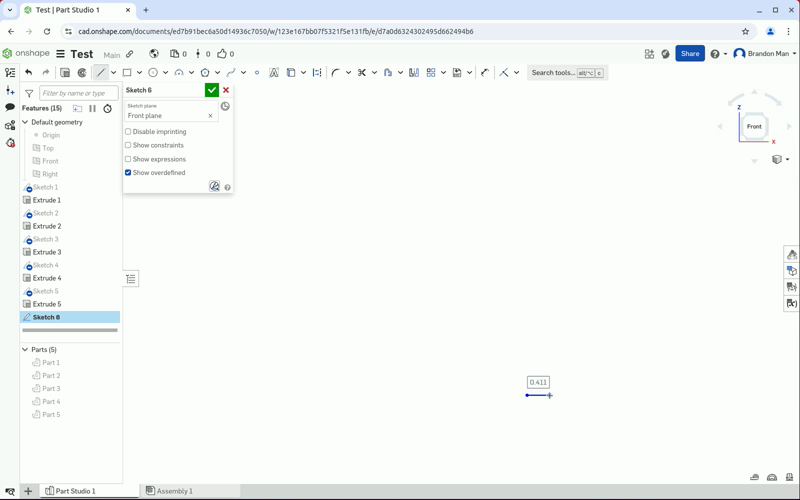
scroll(-6)
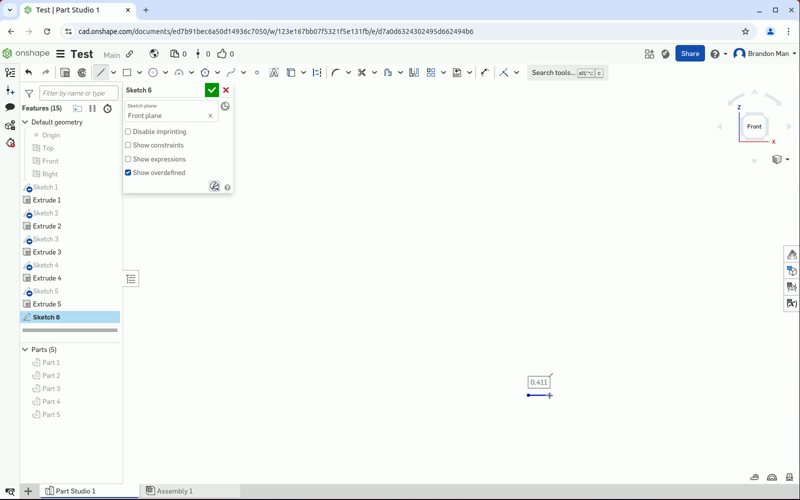
scroll(-6)
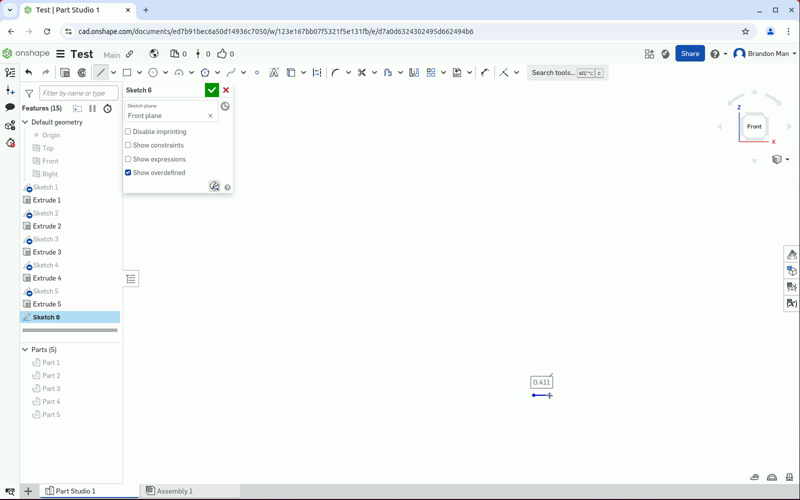
scroll(-6)
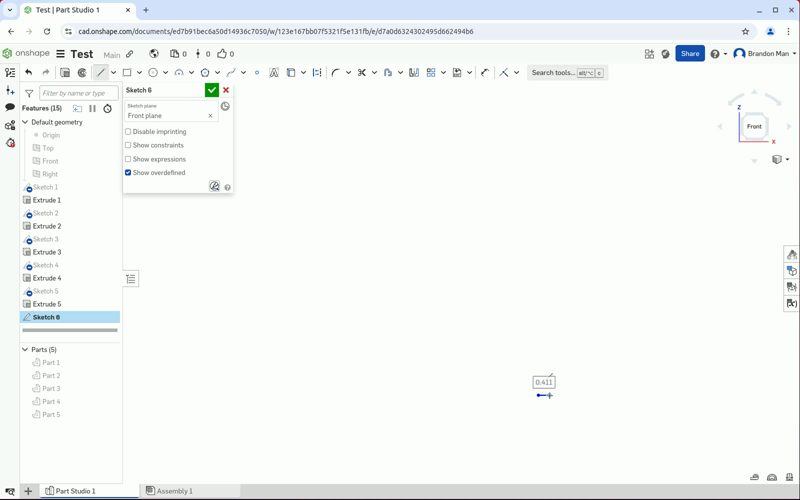
scroll(-6)
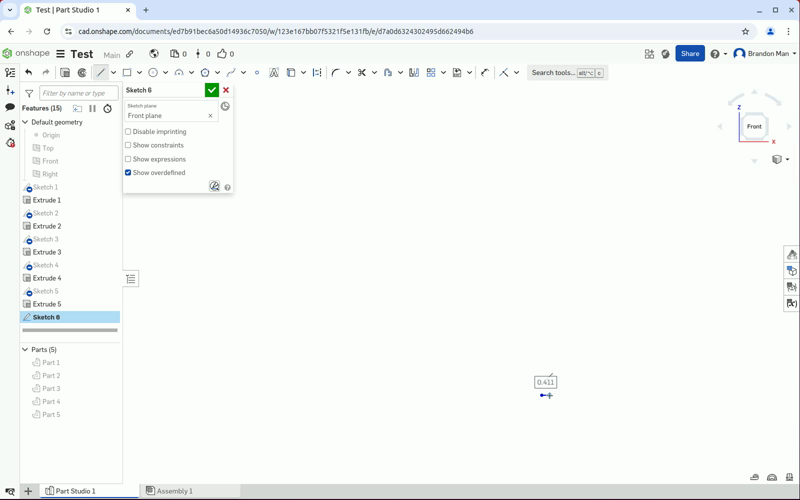
scroll(-6)
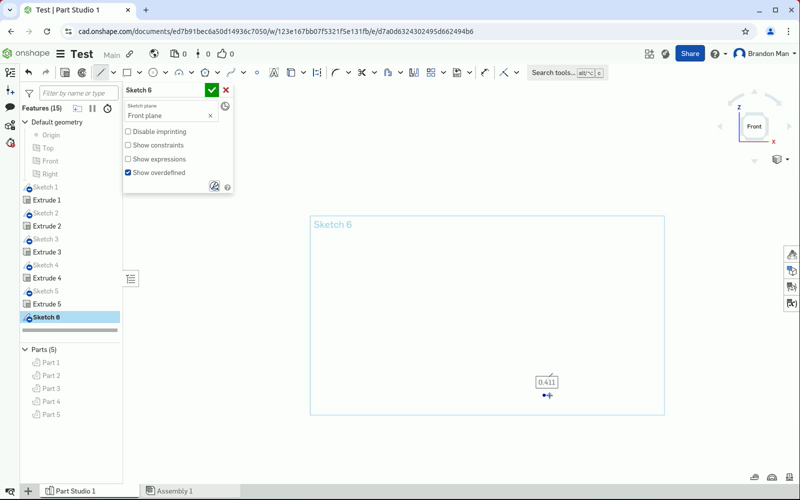
scroll(-6)
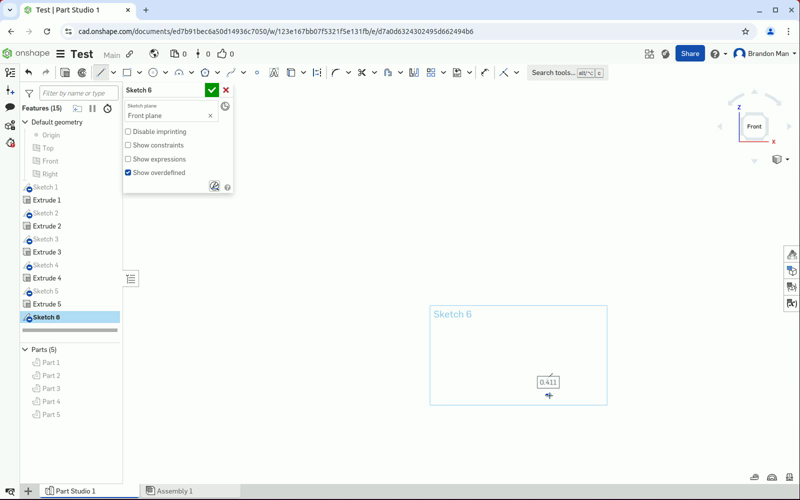
key_up(shift)
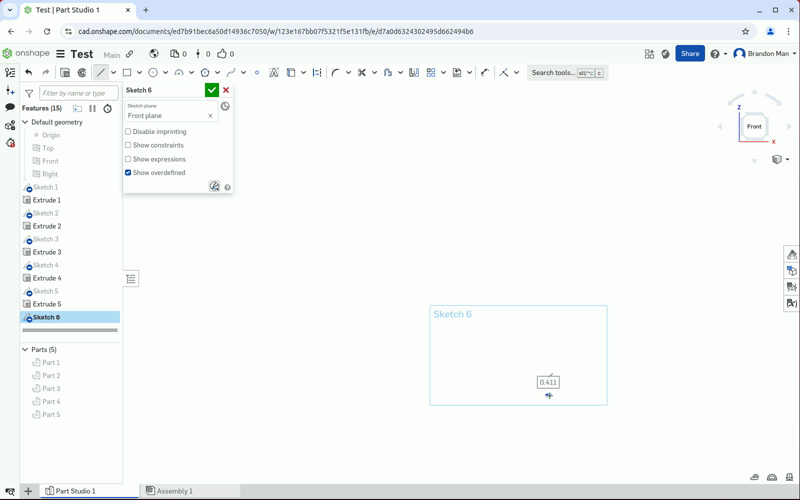
key_down(shift)
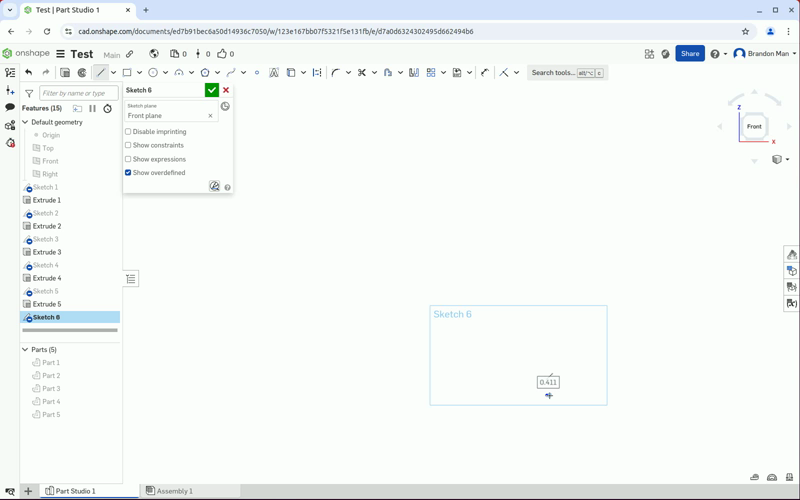
mouse_move(549, 171)
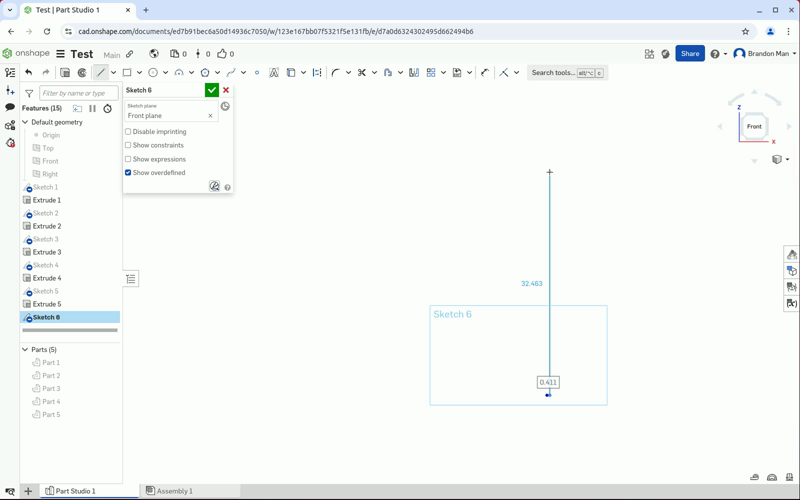
click(549, 171)
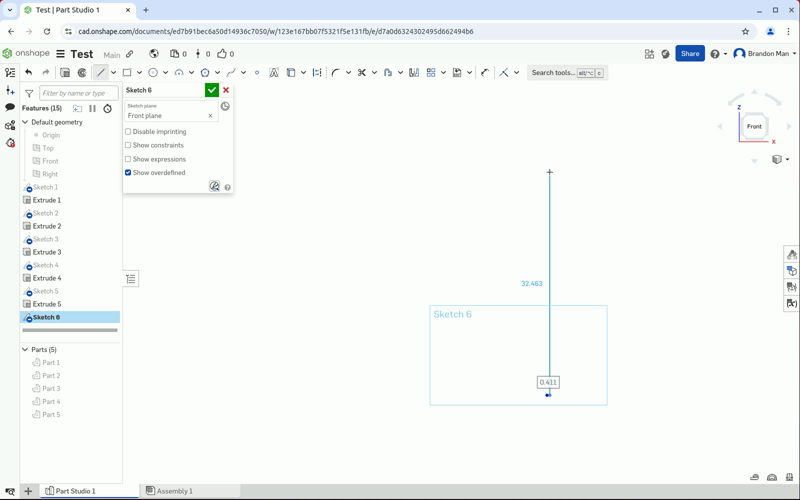
key_up(shift)
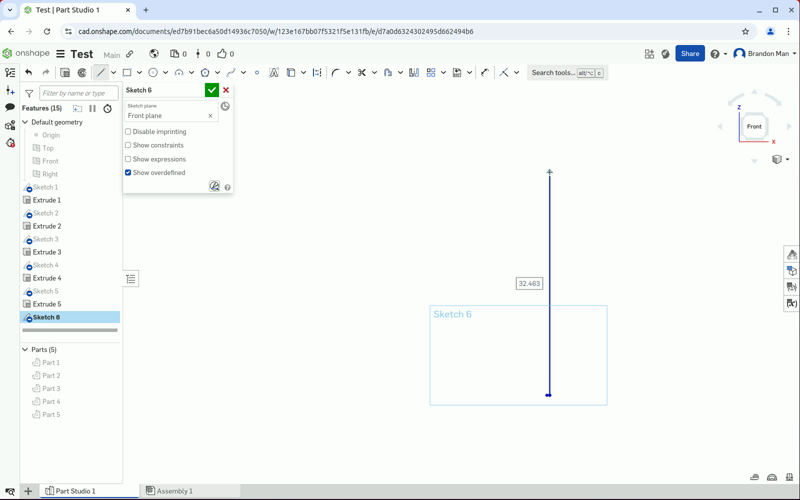
key_down(shift)
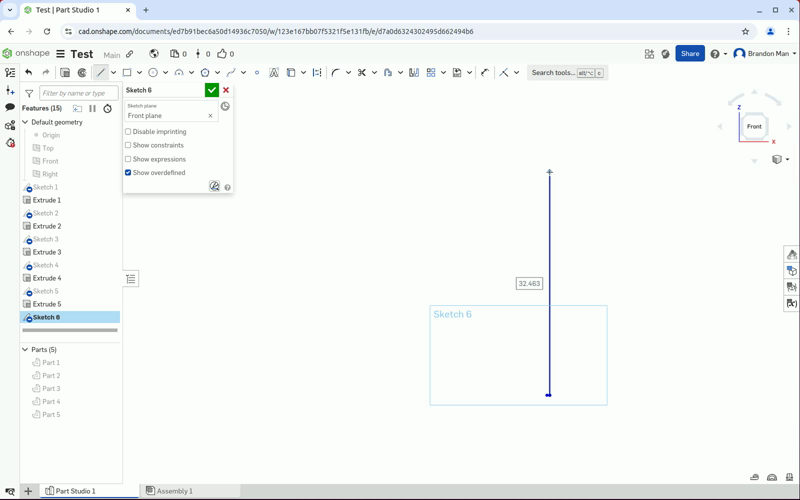
mouse_move(579, 171)
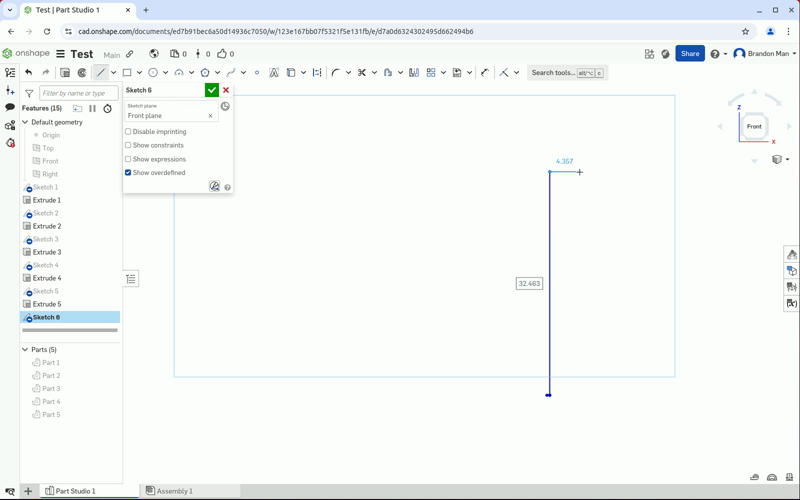
mouse_move(547, 171)
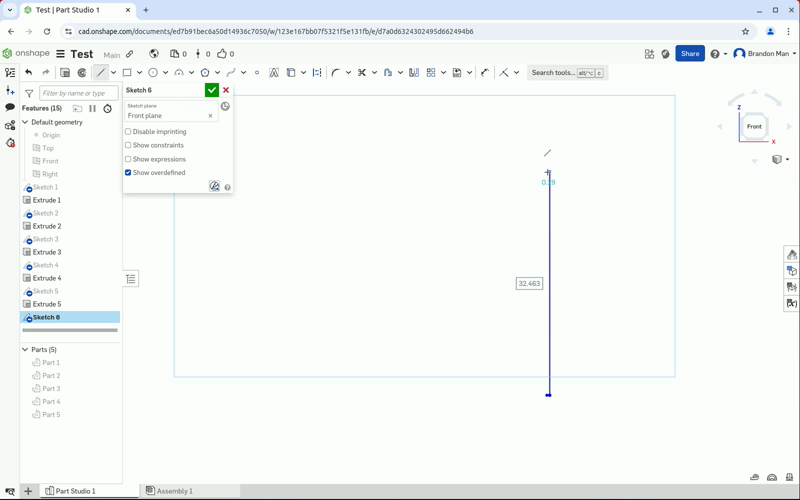
scroll(6)
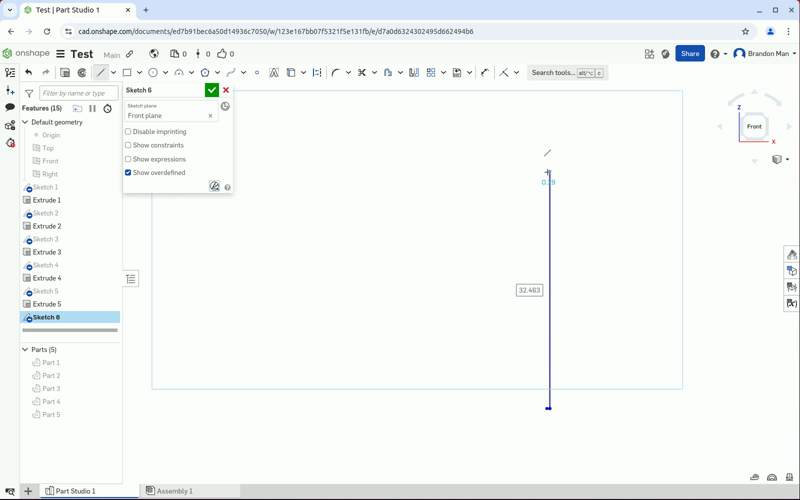
scroll(6)
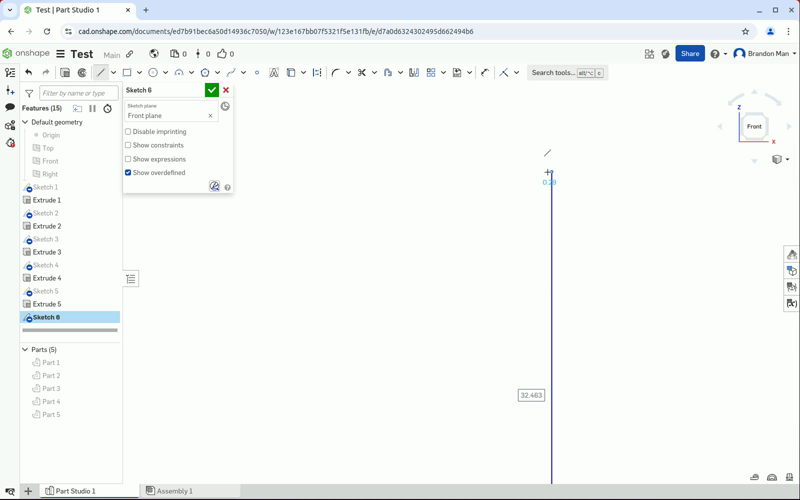
scroll(6)
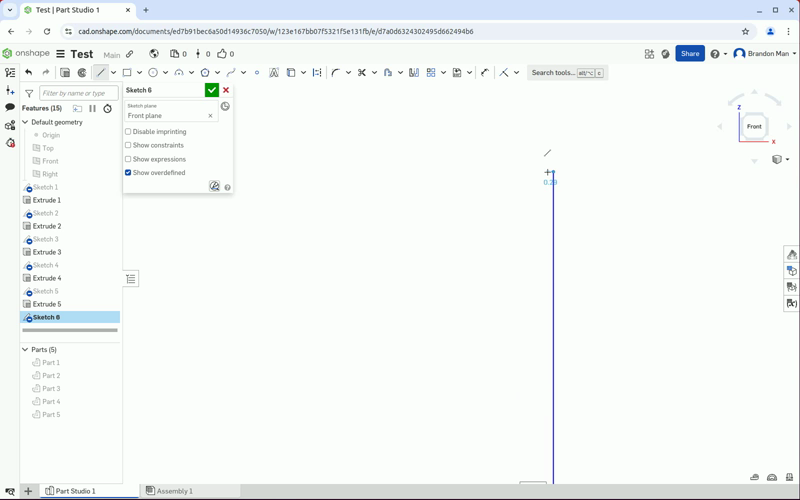
scroll(6)
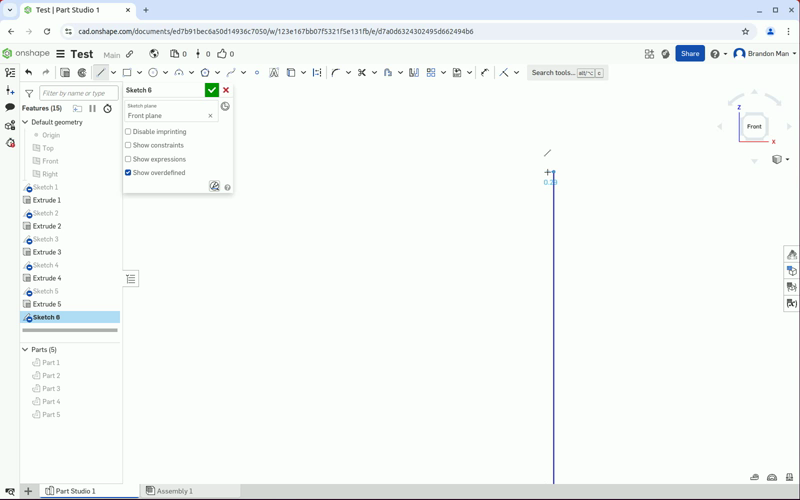
scroll(6)
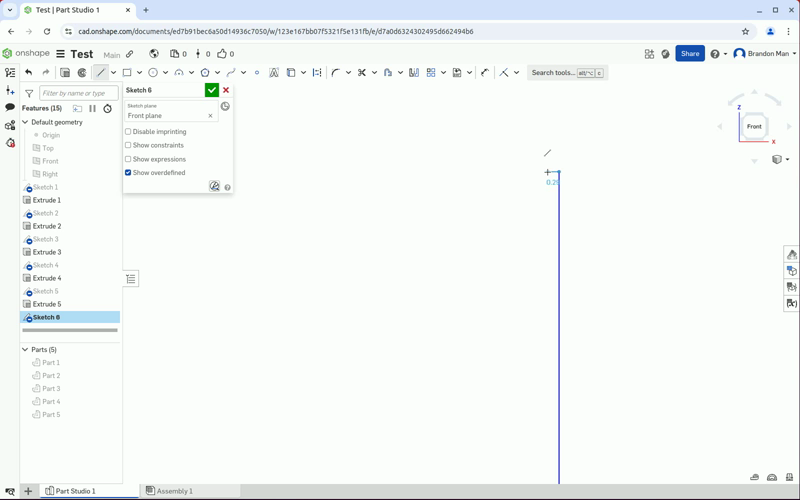
scroll(6)
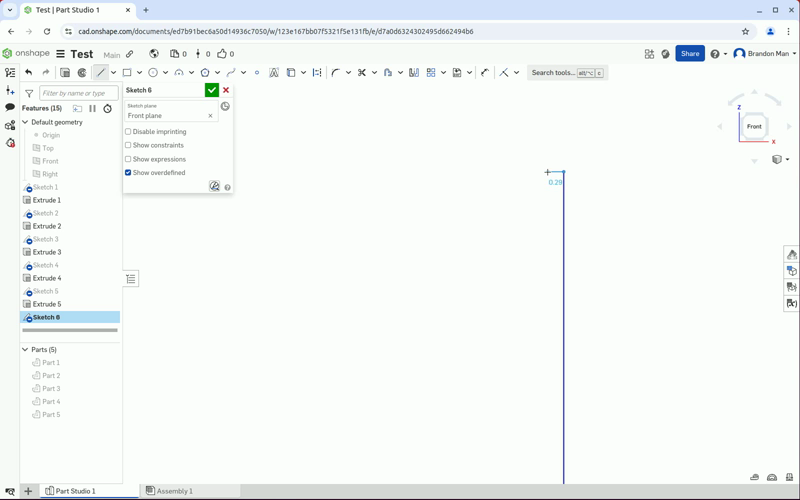
scroll(6)
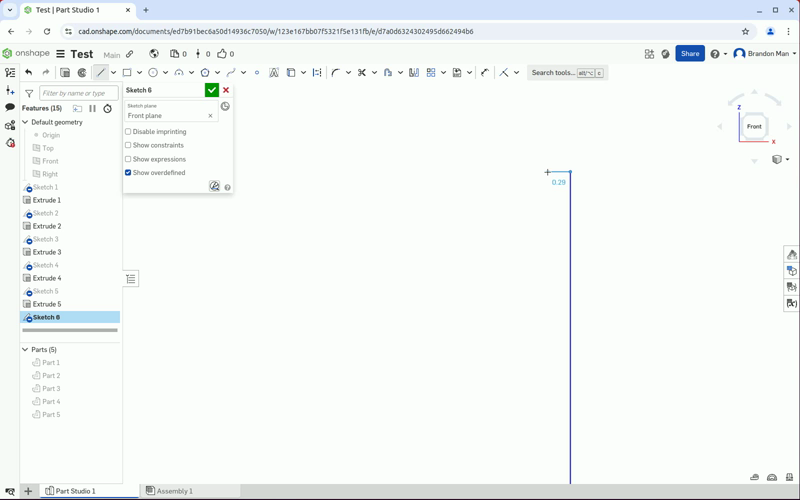
click(547, 171)
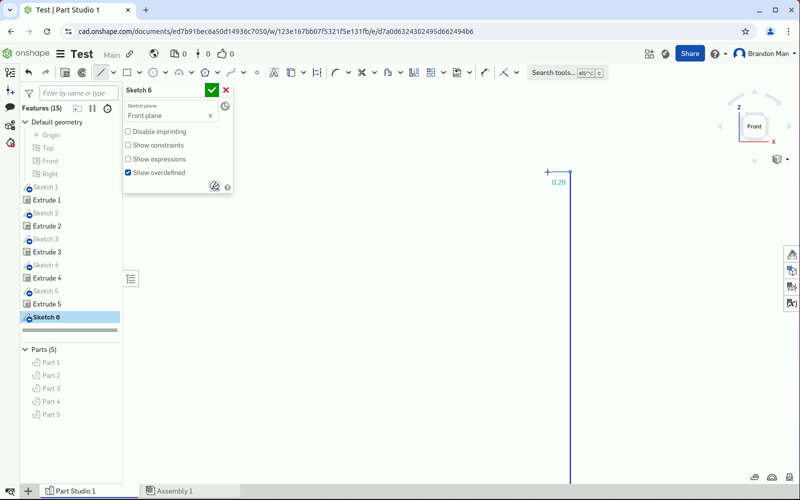
scroll(-6)
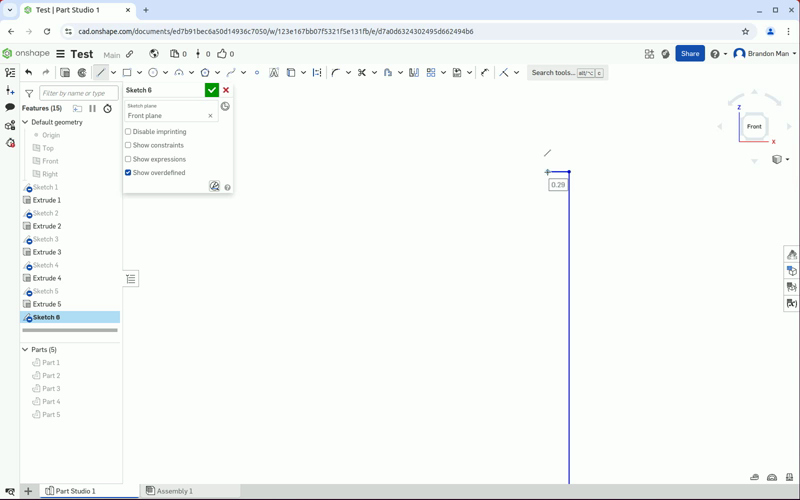
scroll(-6)
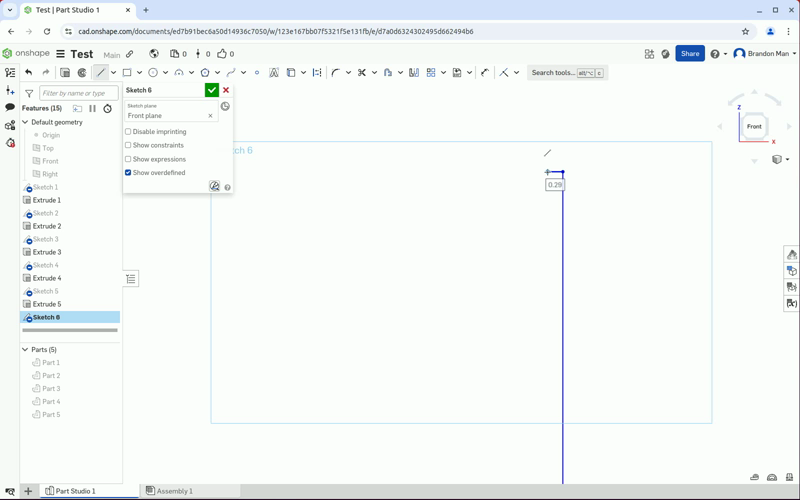
scroll(-6)
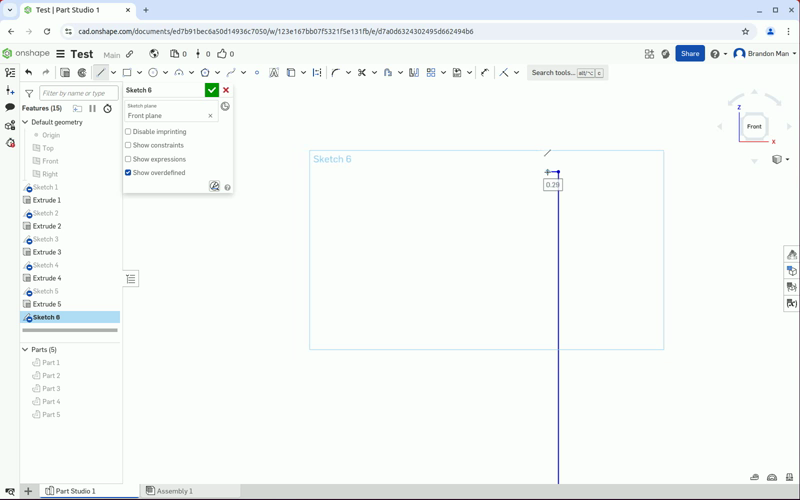
scroll(-6)
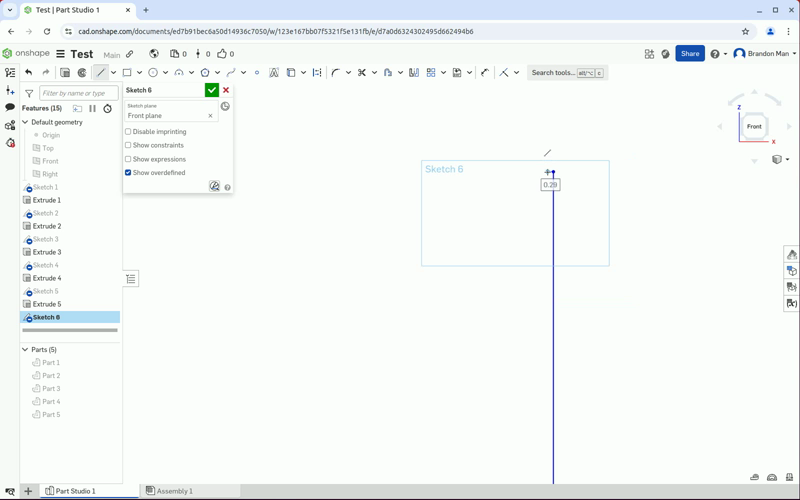
scroll(-6)
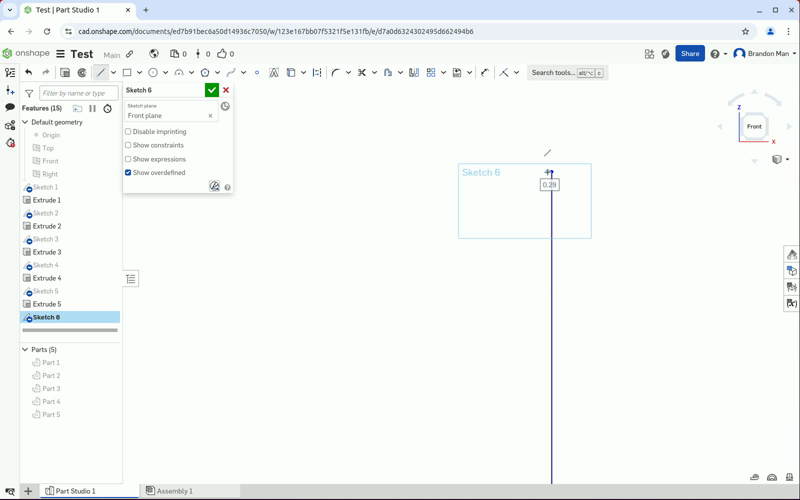
scroll(-6)
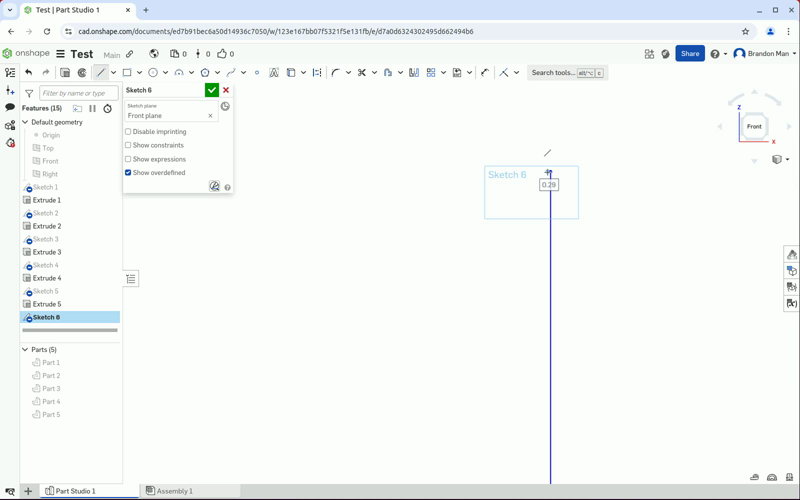
scroll(-6)
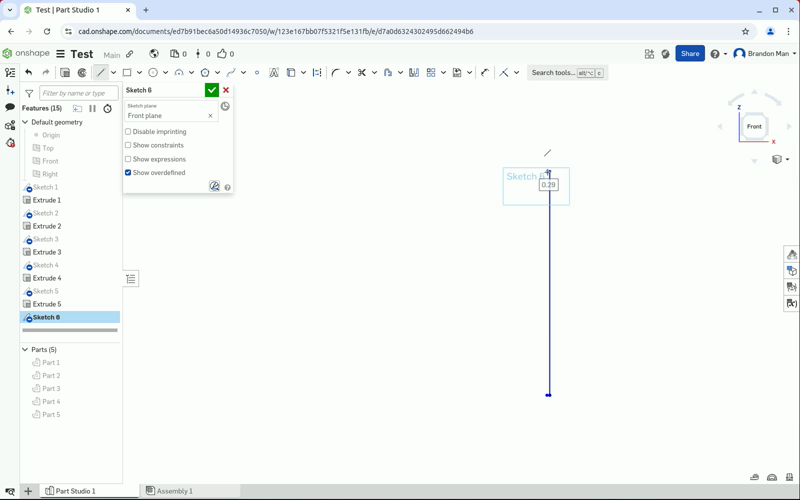
key_up(shift)
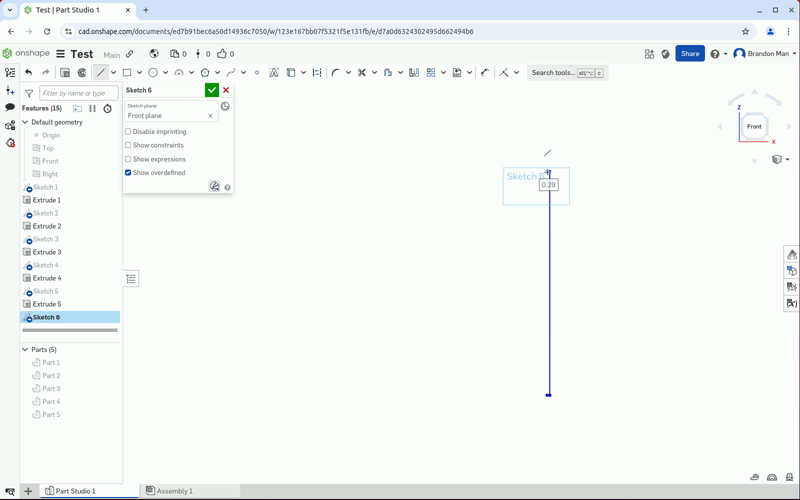
key_down(shift)
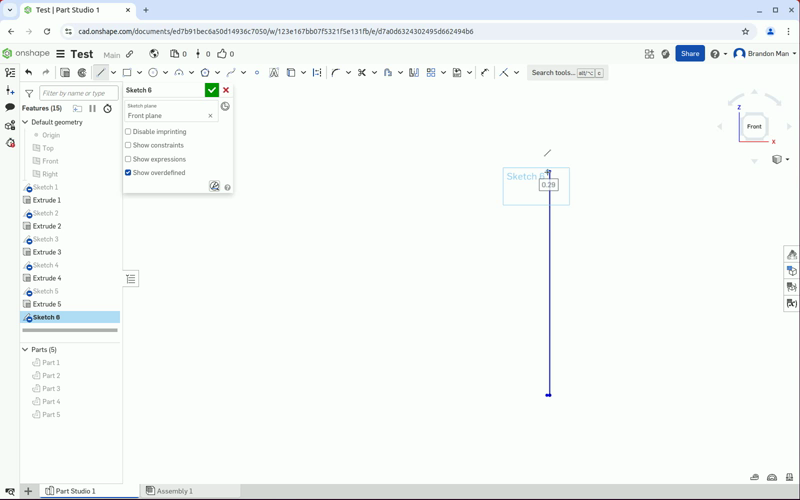
mouse_move(547, 395)
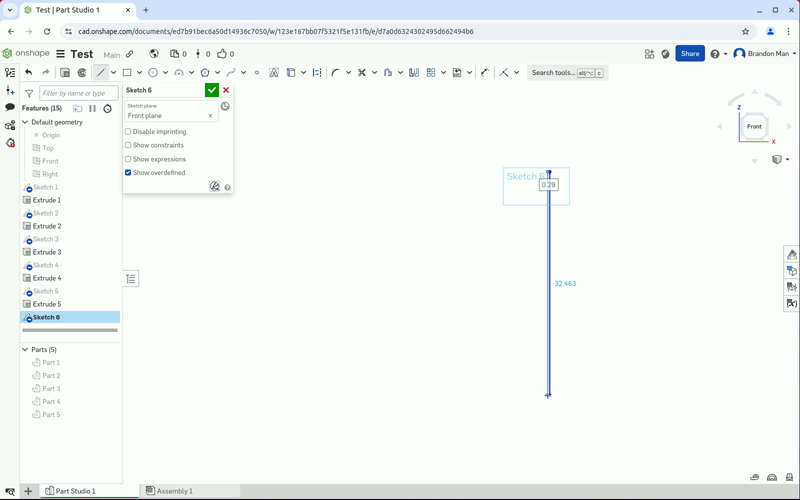
scroll(6)
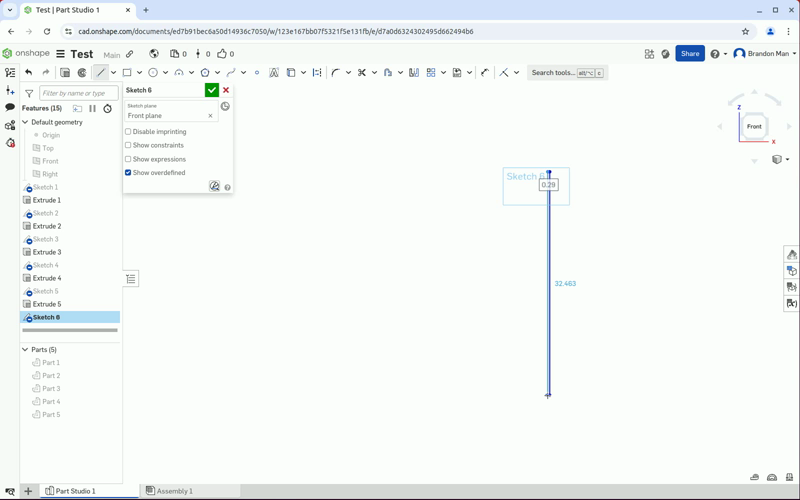
scroll(6)
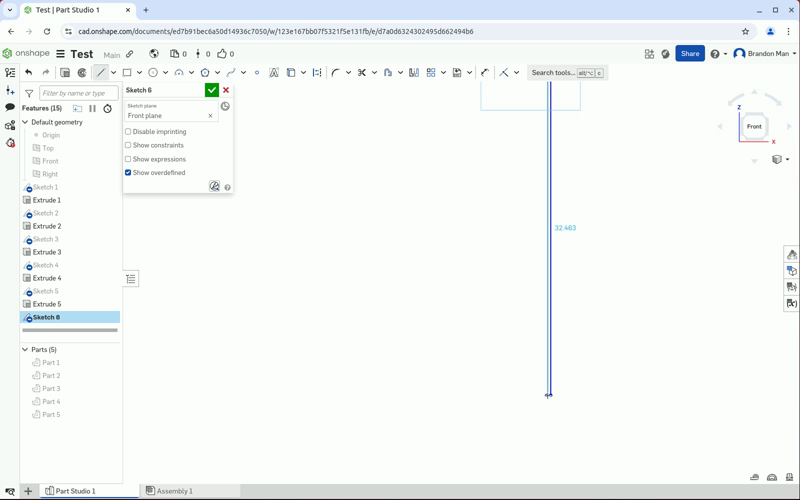
scroll(6)
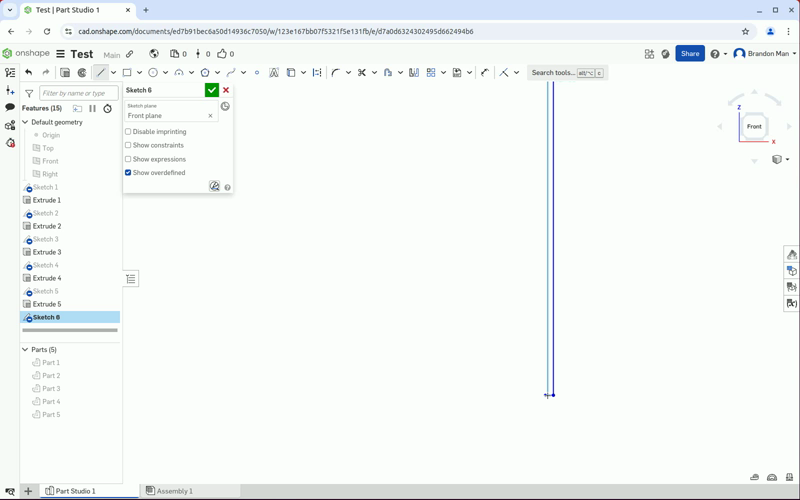
scroll(6)
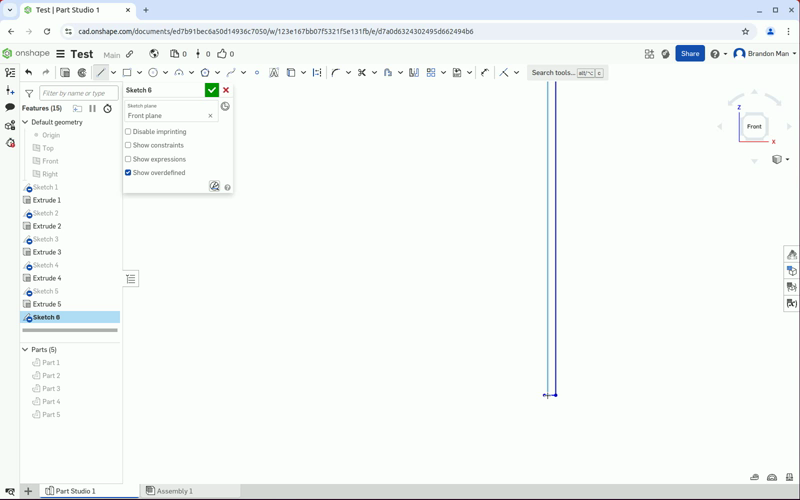
scroll(6)
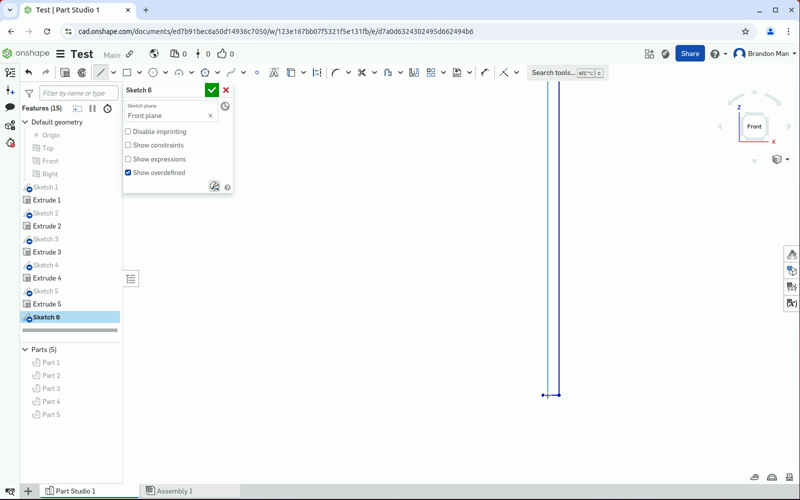
scroll(6)
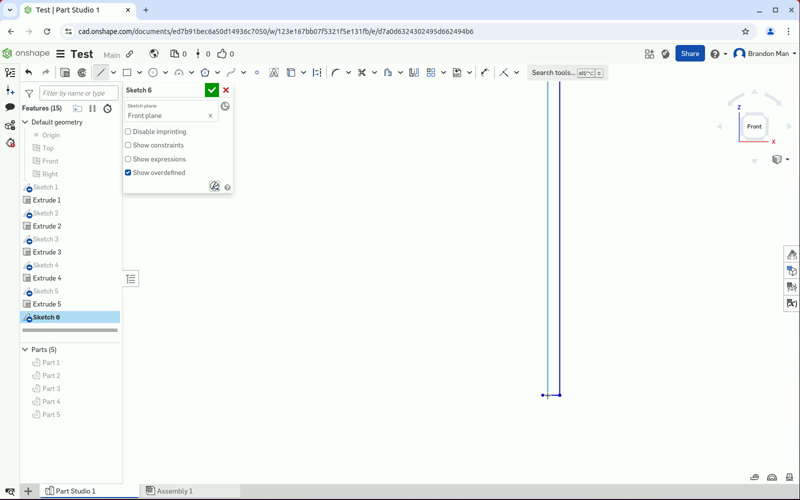
scroll(6)
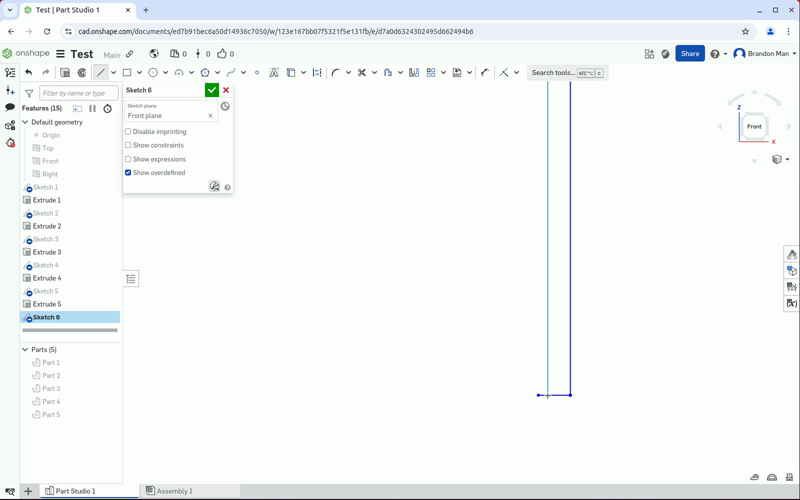
key_up(shift)
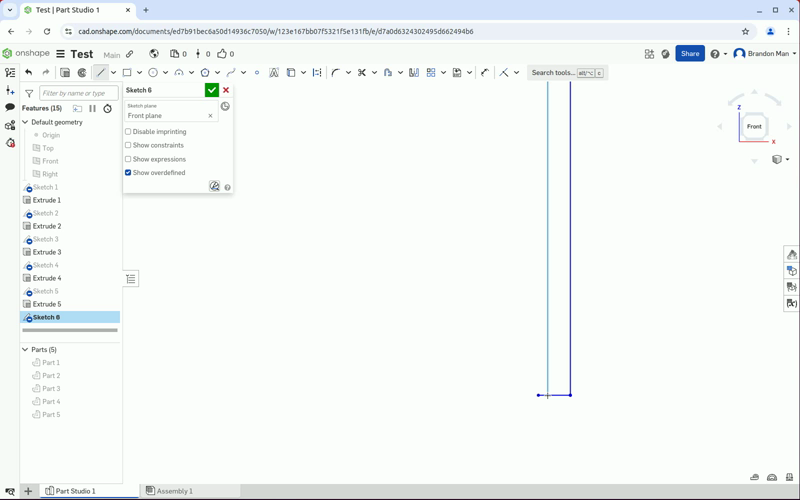
click(547, 395)
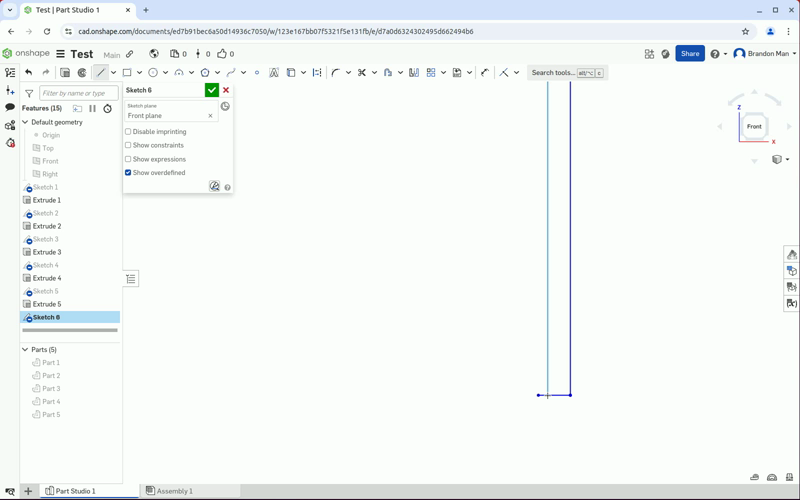
scroll(-6)
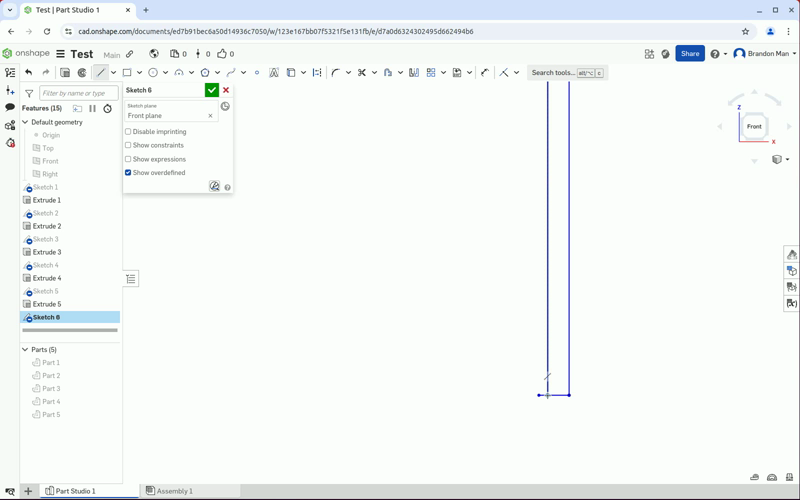
scroll(-6)
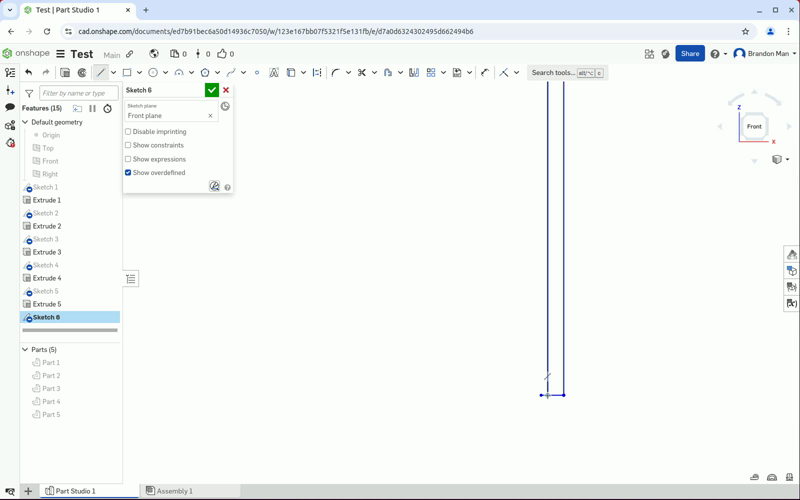
scroll(-6)
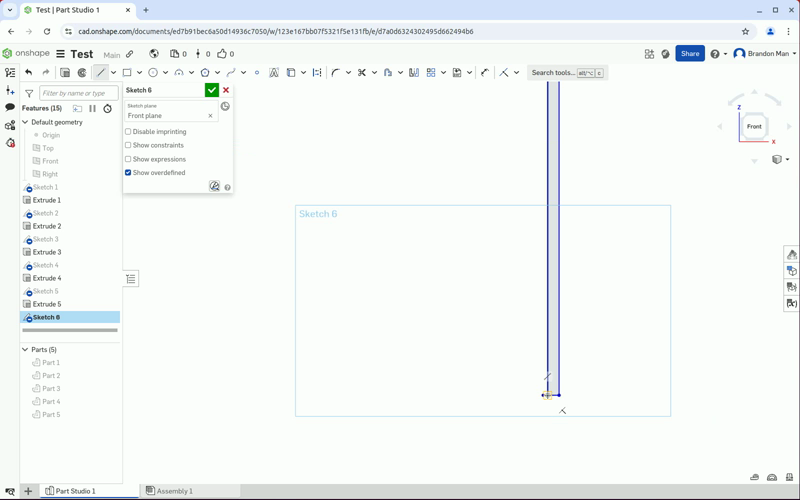
scroll(-6)
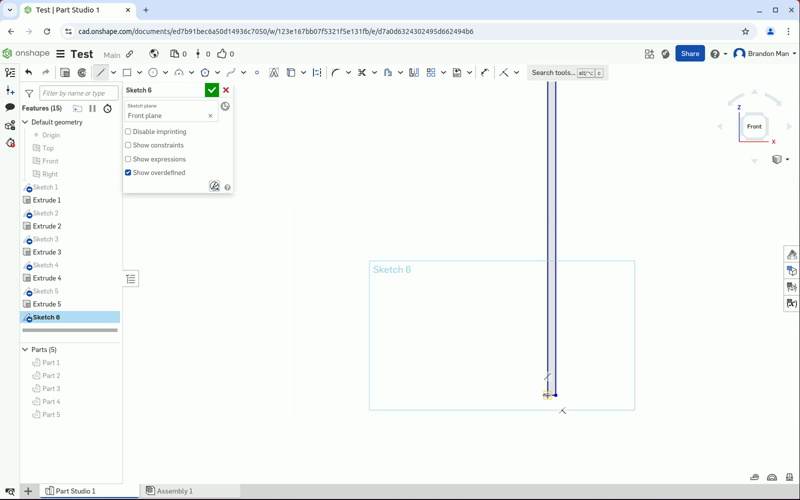
scroll(-6)
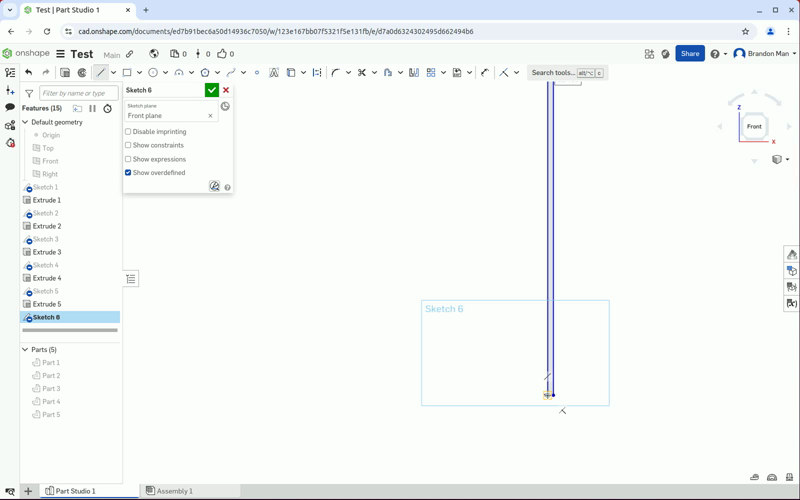
scroll(-6)
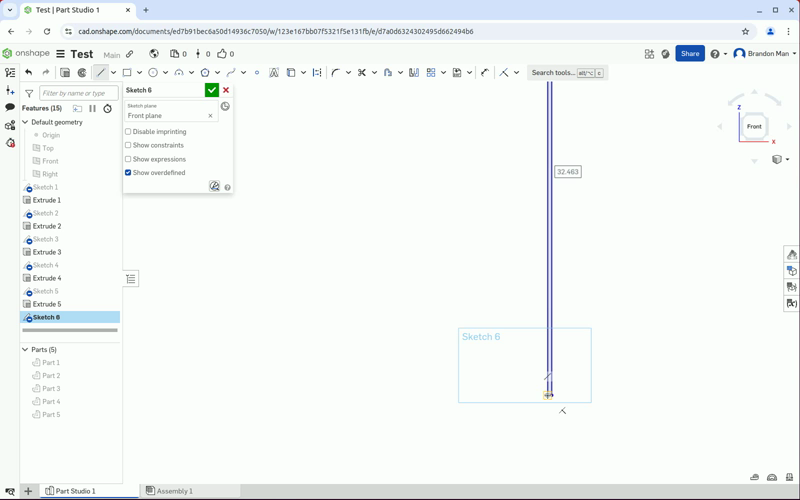
scroll(-6)
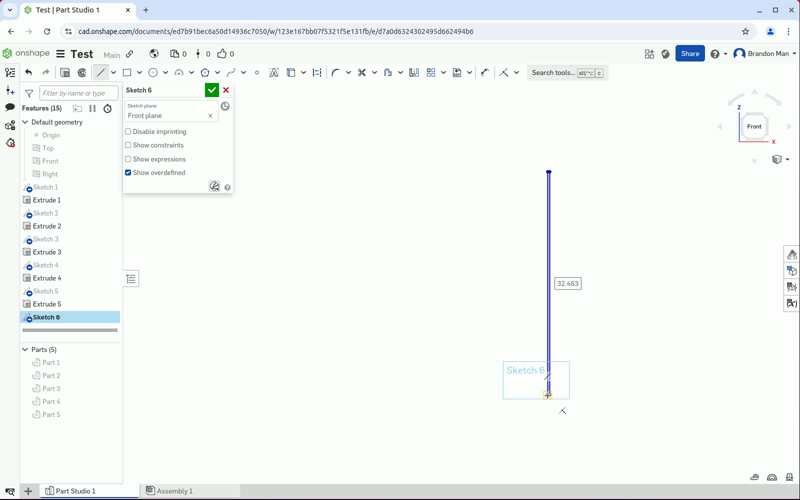
key(esc)
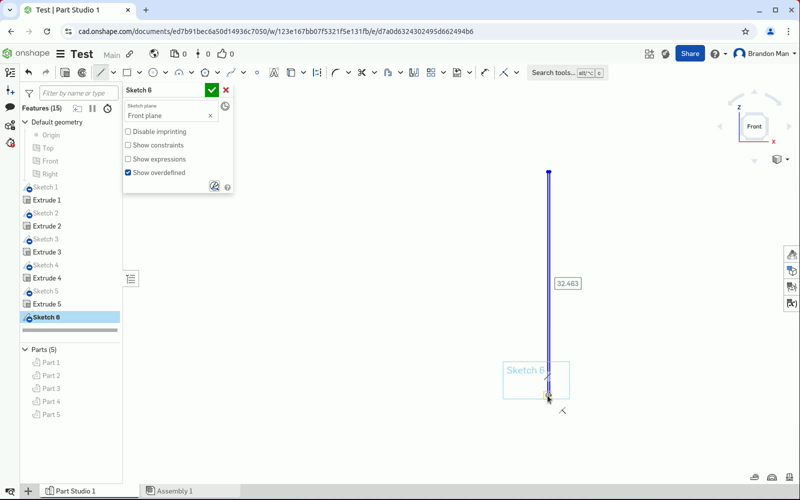
mouse_move(549, 339)
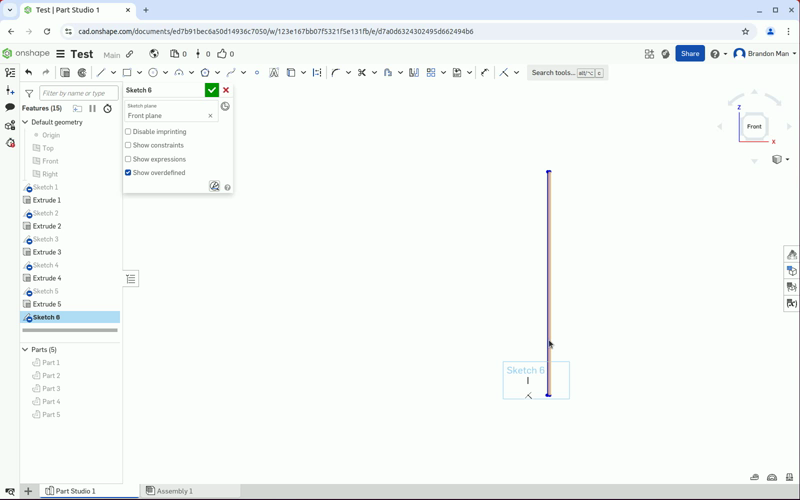
scroll(6)
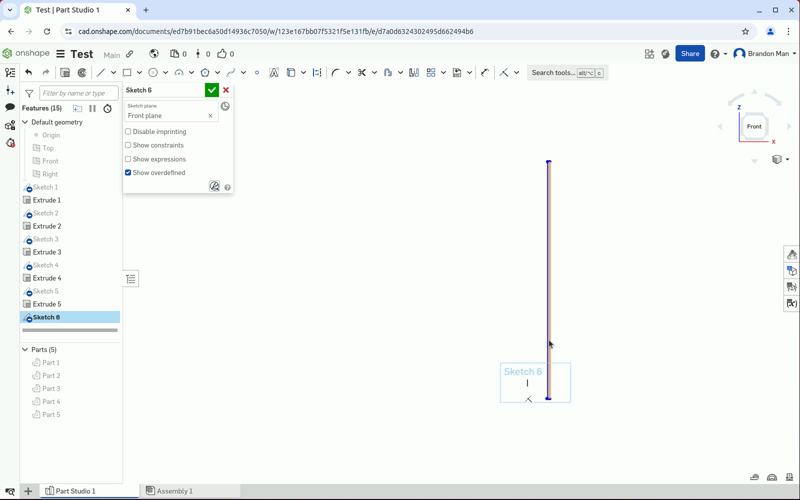
scroll(6)
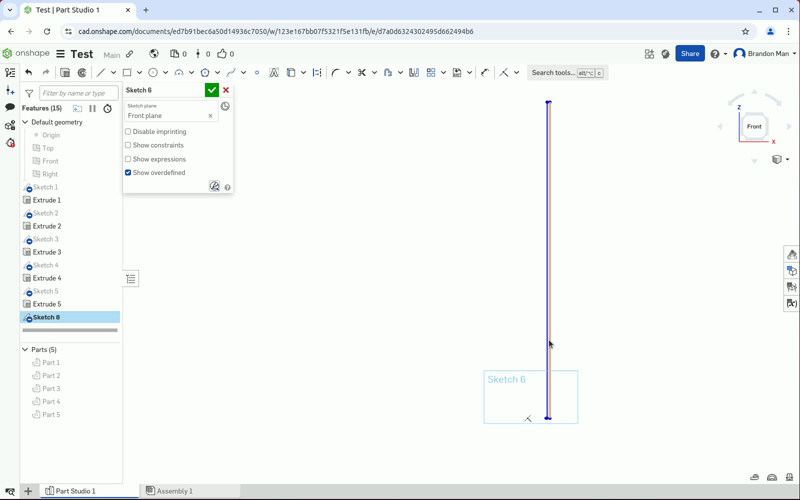
scroll(6)
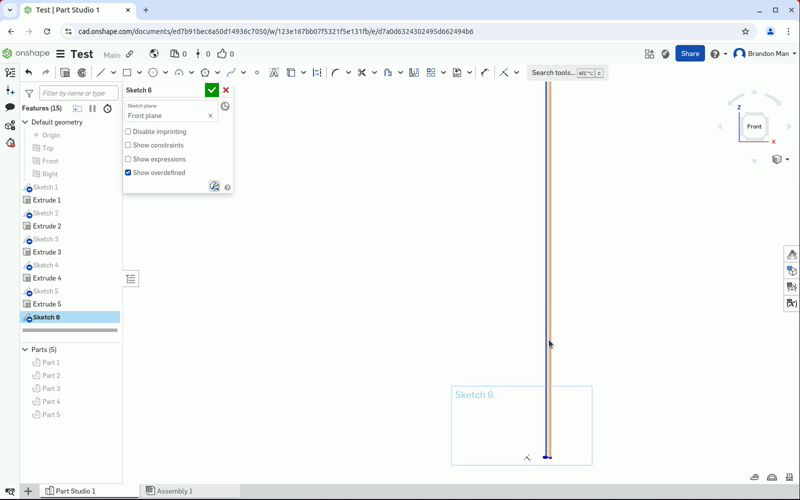
scroll(6)
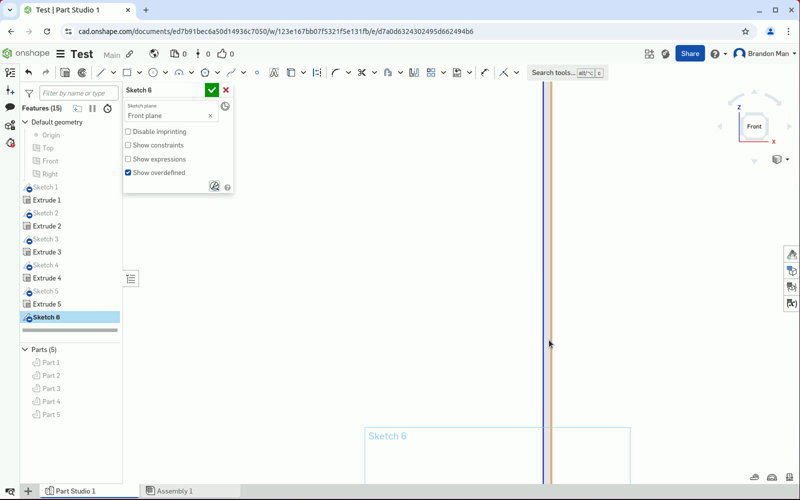
scroll(6)
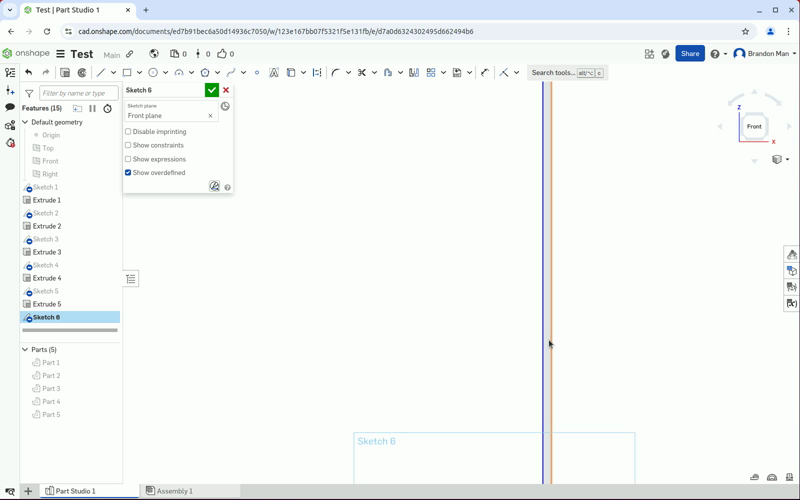
scroll(6)
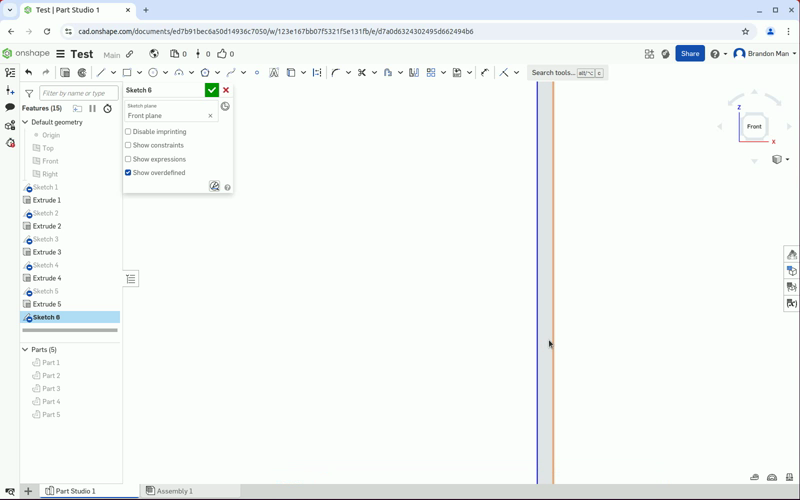
scroll(6)
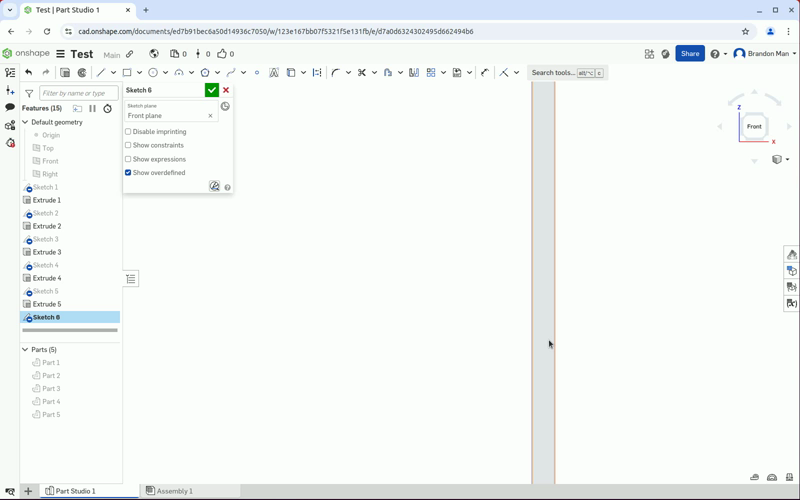
click(549, 339)
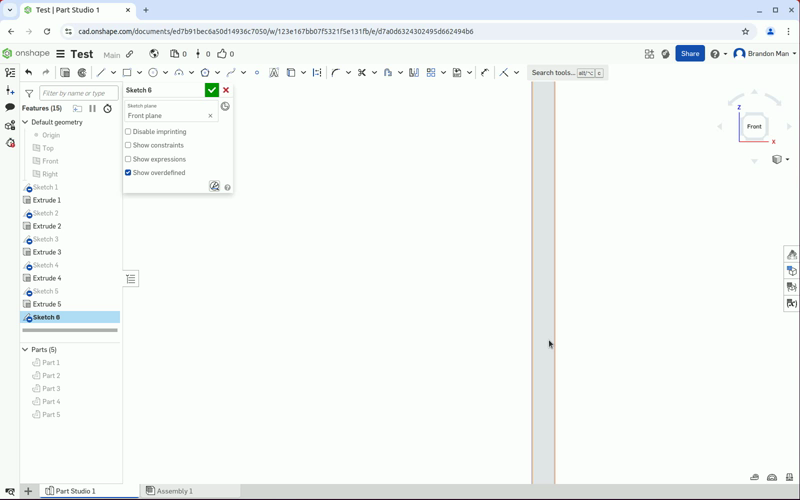
scroll(-6)
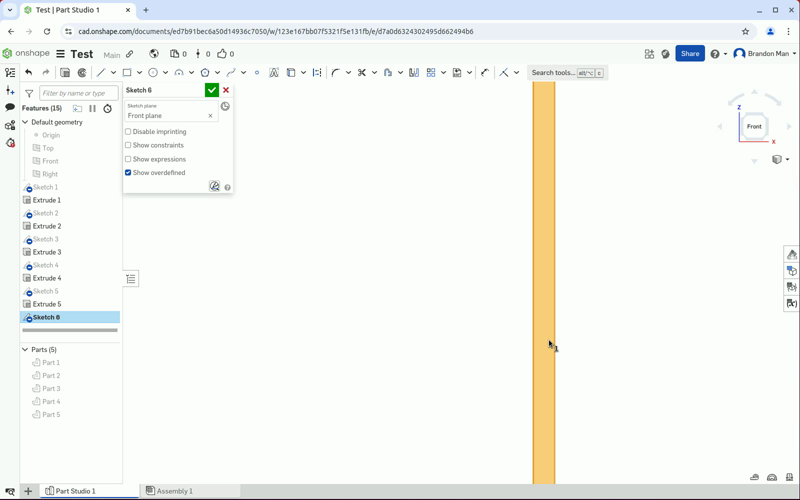
scroll(-6)
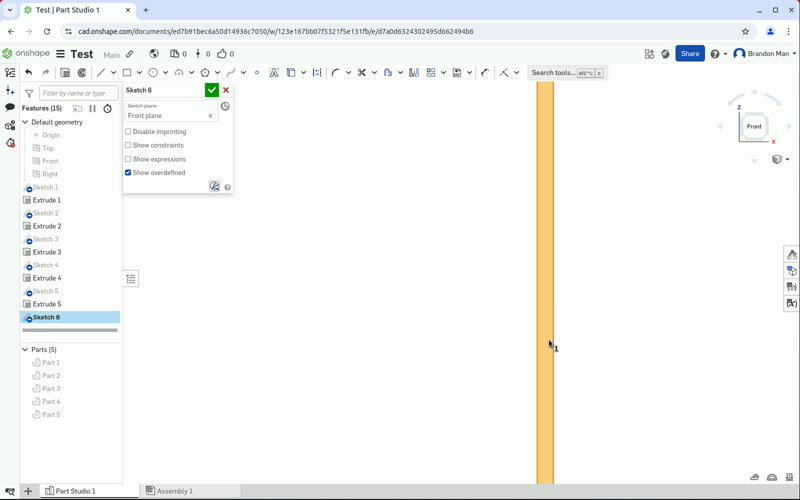
scroll(-6)
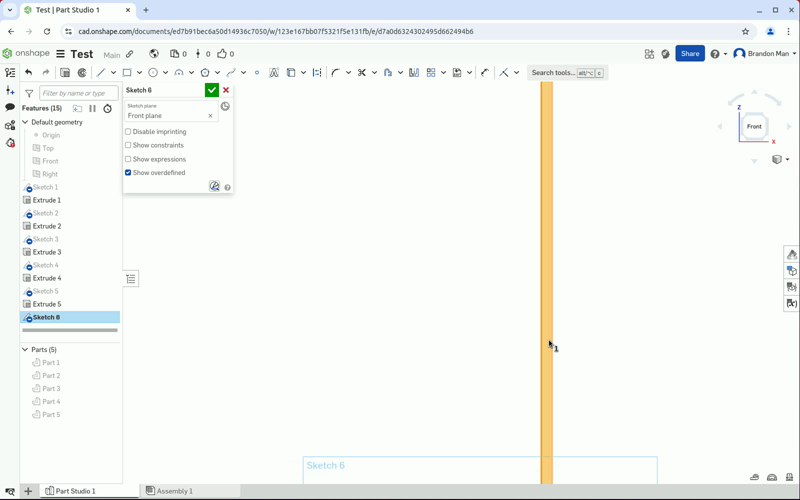
scroll(-6)
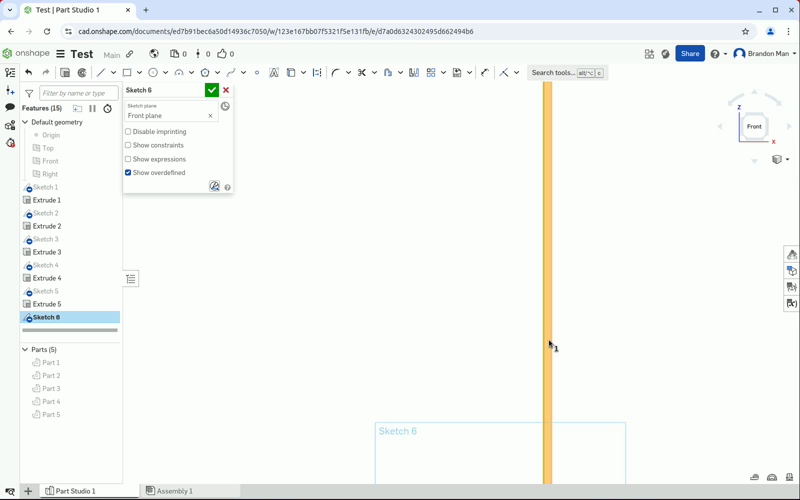
scroll(-6)
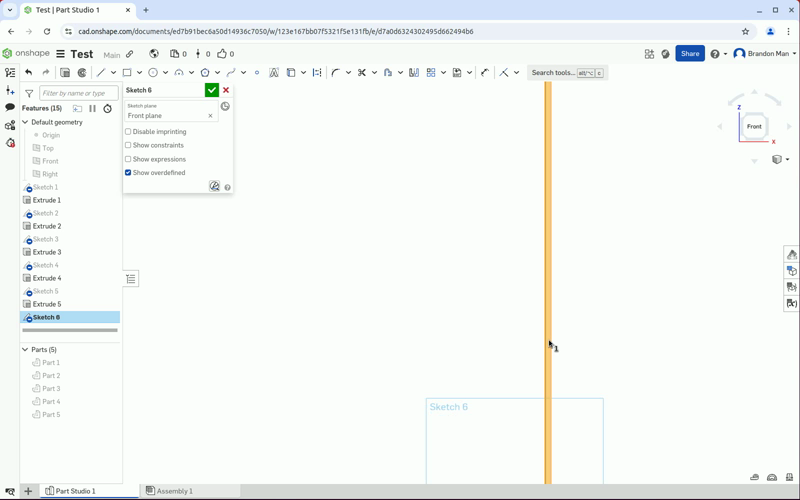
scroll(-6)
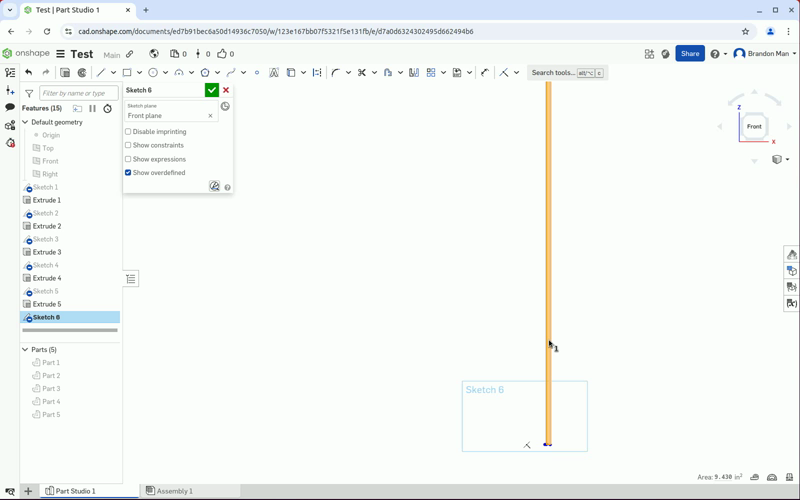
scroll(-6)
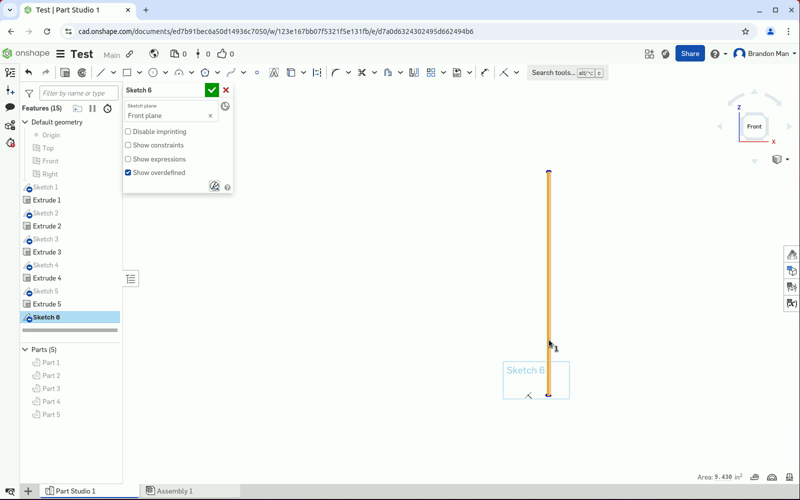
mouse_move(73, 352)
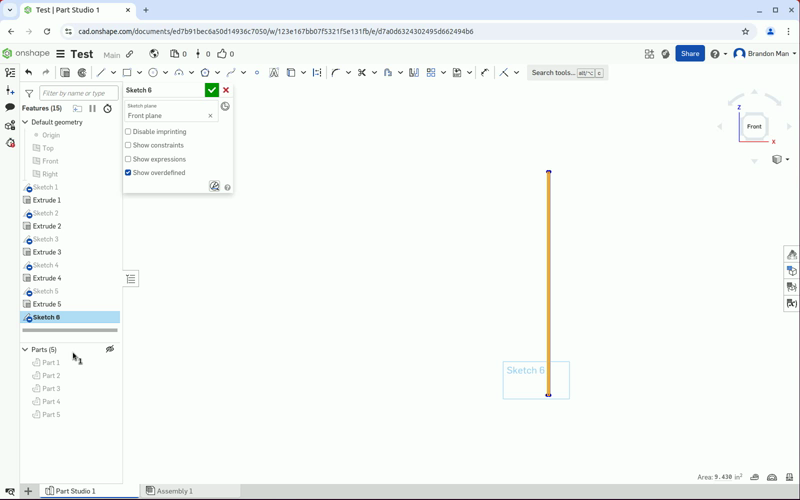
key(shift+y)
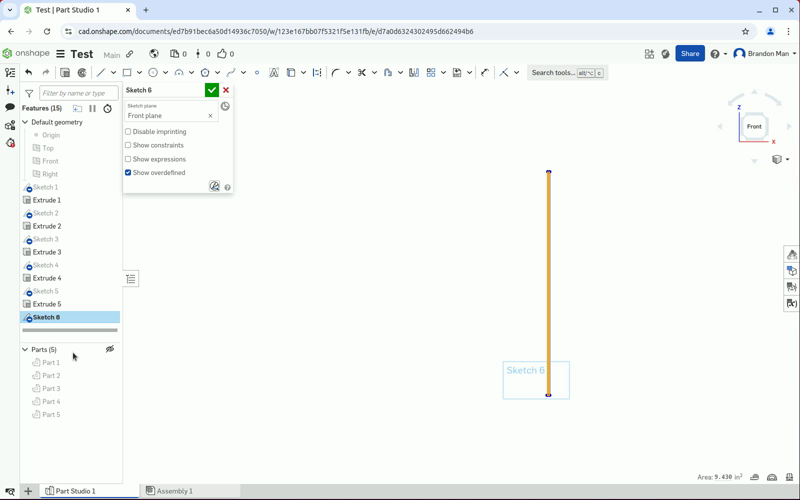
key(shift+e)
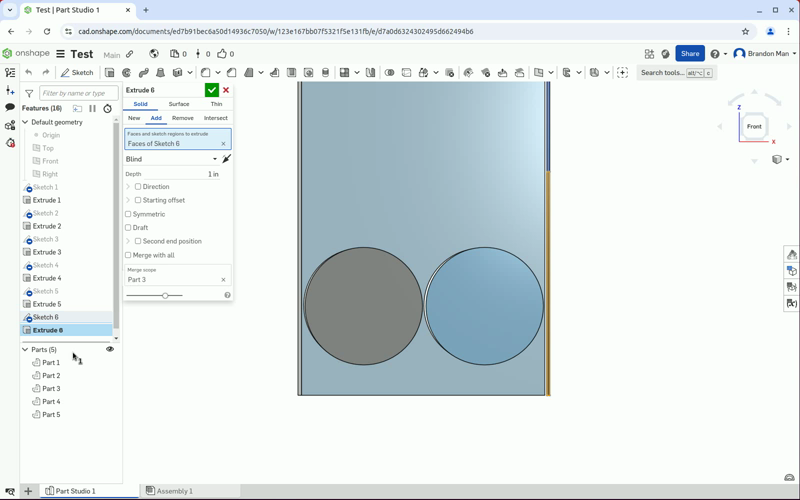
mouse_move(143, 106)
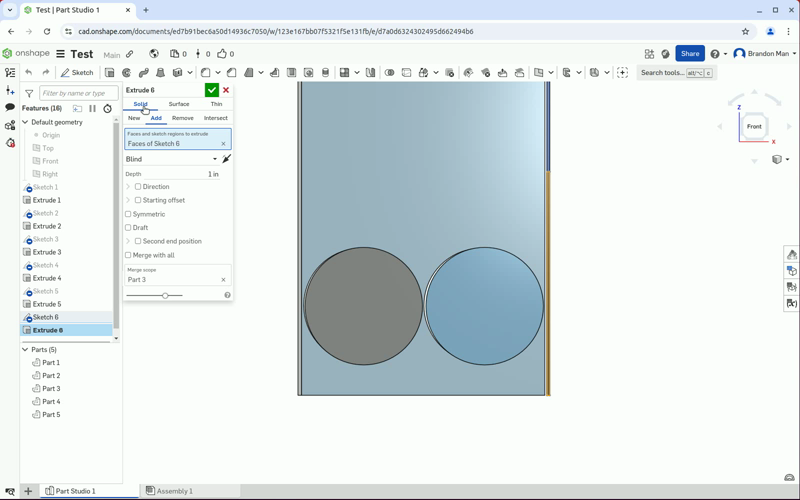
click(143, 106)
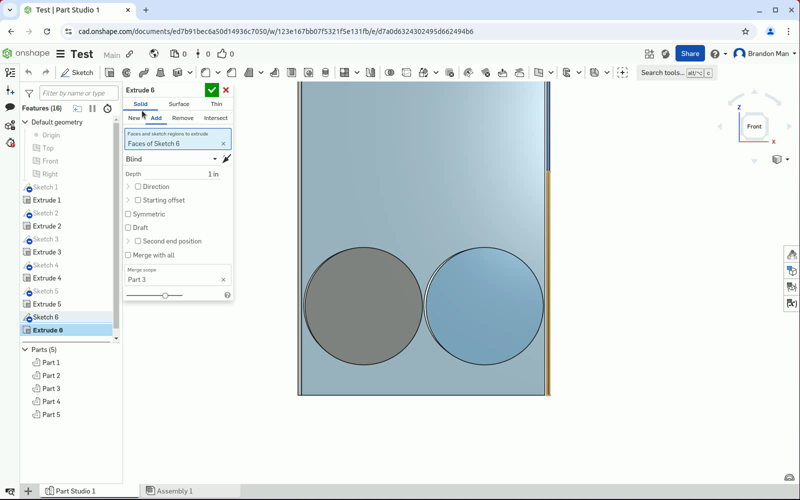
mouse_move(137, 120)
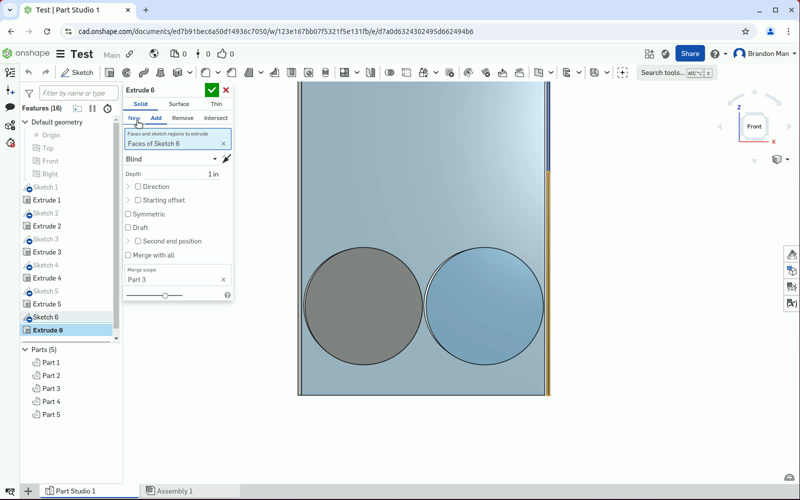
click(137, 120)
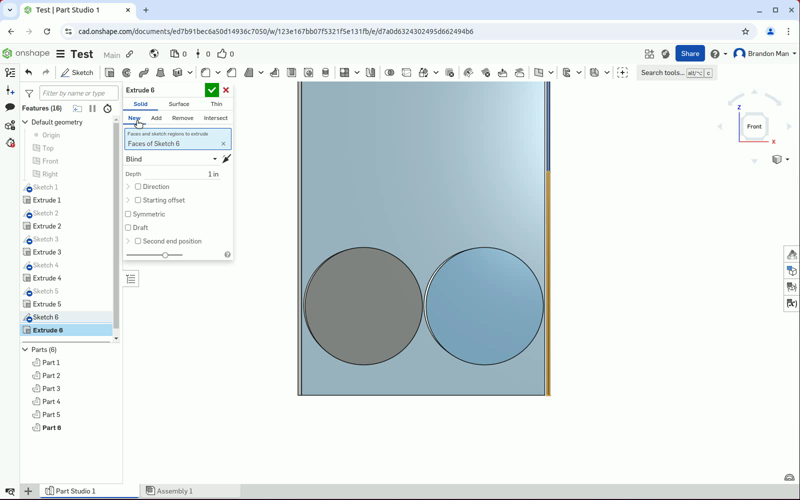
key(tab, 4)
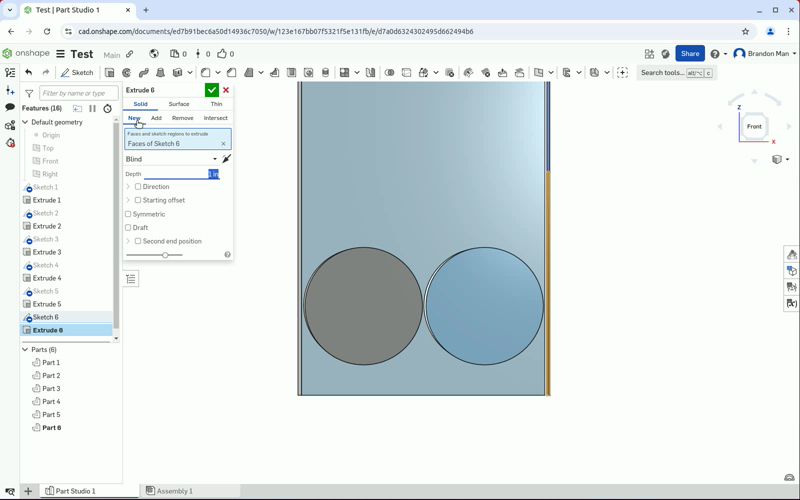
text(-10.11)
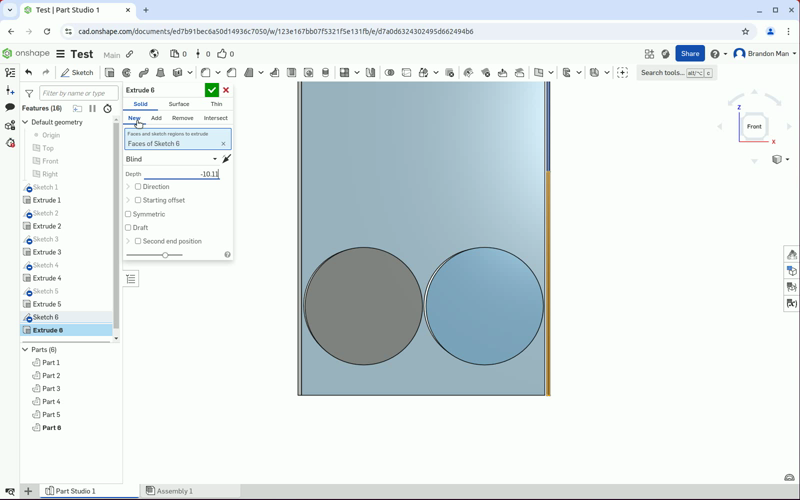
key(enter)
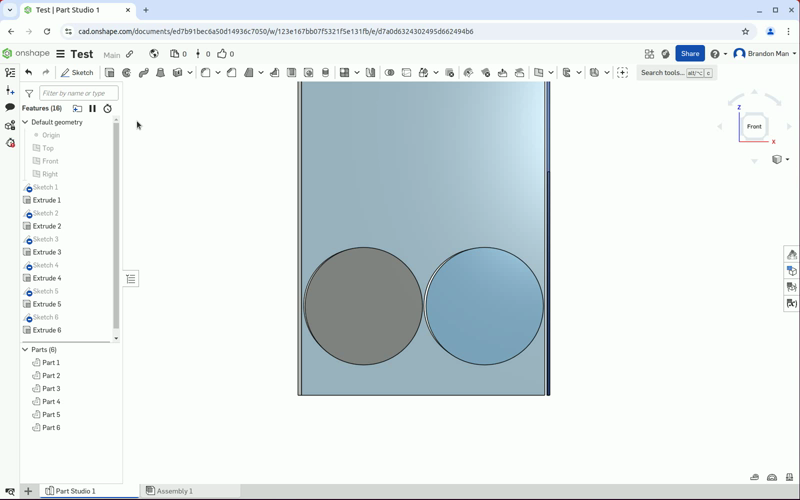
key(shift+h)
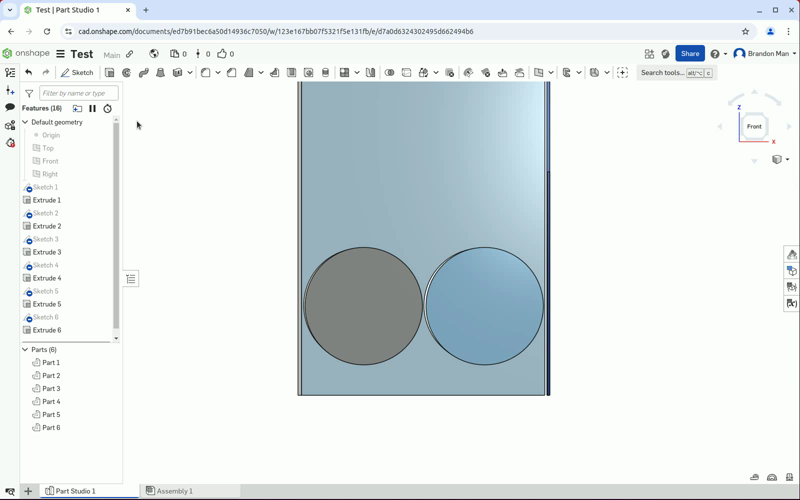
key(shift+h)
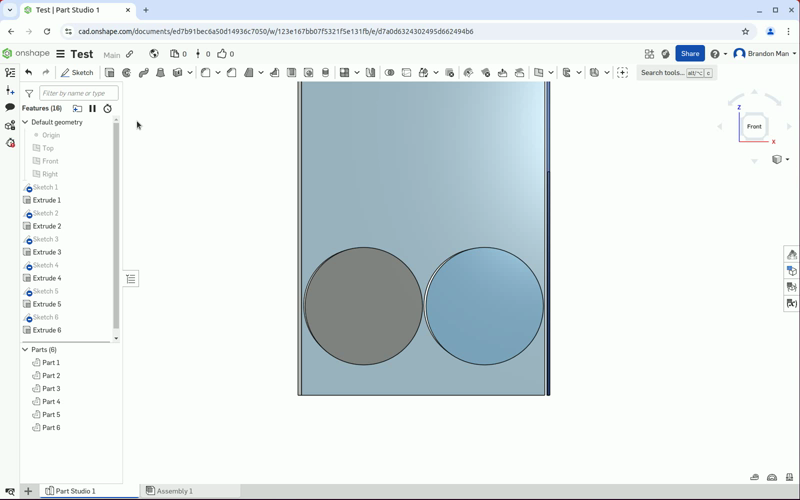
mouse_move(69, 189)
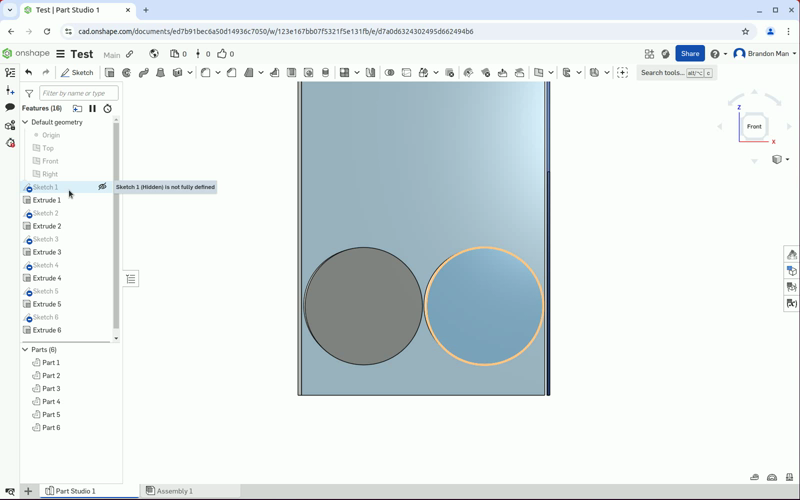
click(69, 189)
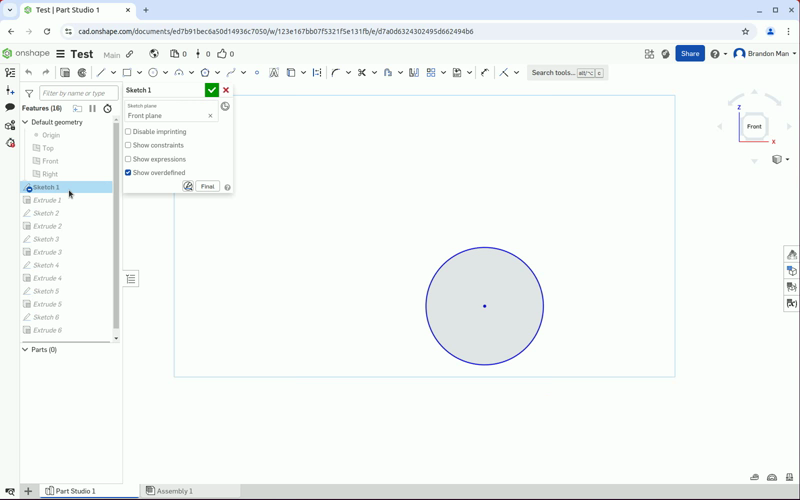
mouse_move(229, 92)
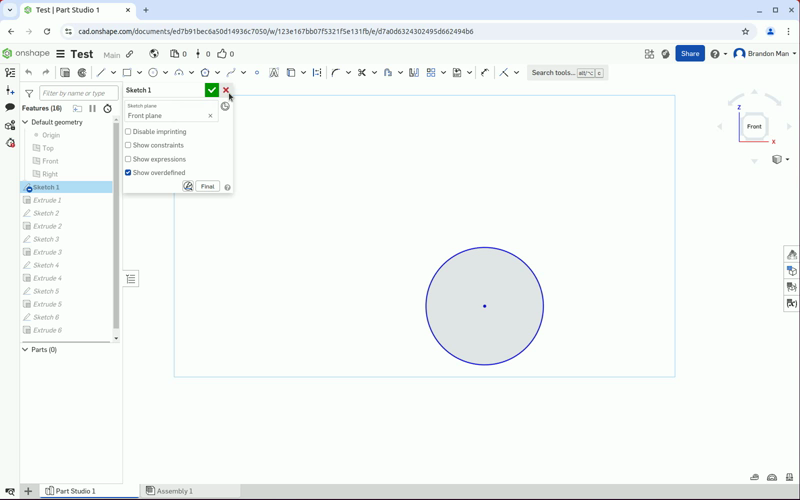
click(229, 92)
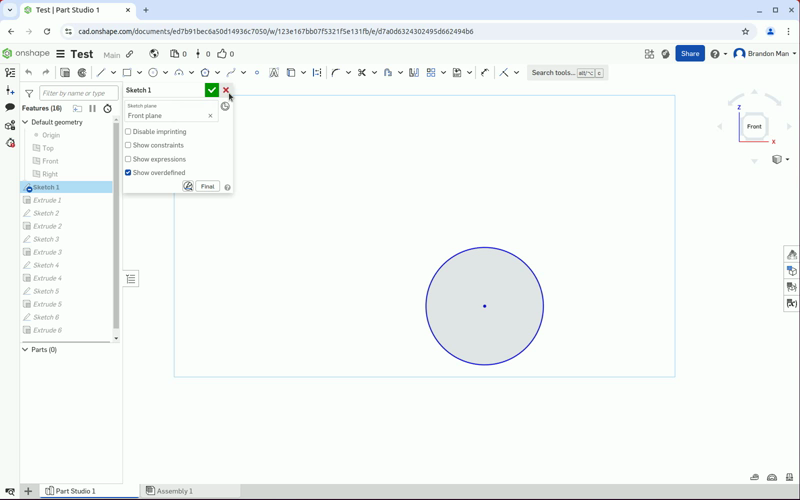
key(shift+s)
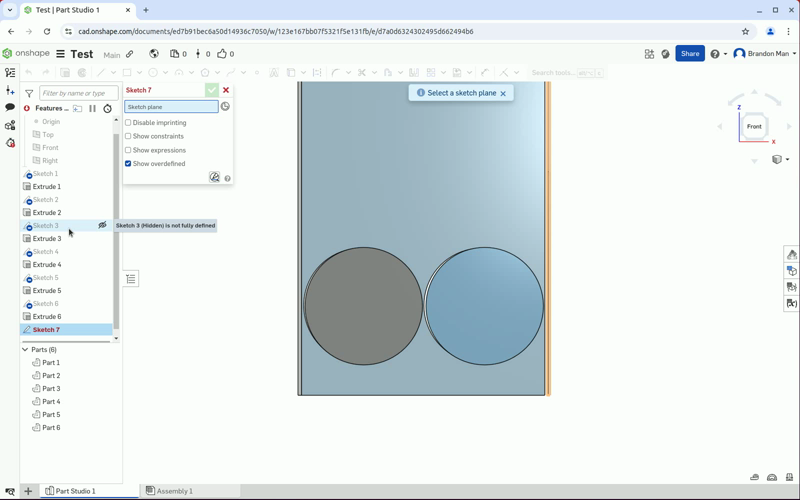
scroll(3)
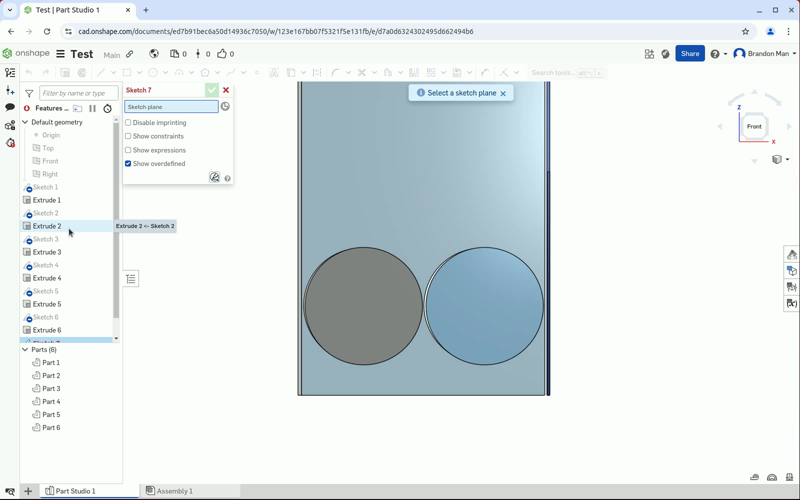
mouse_move(69, 163)
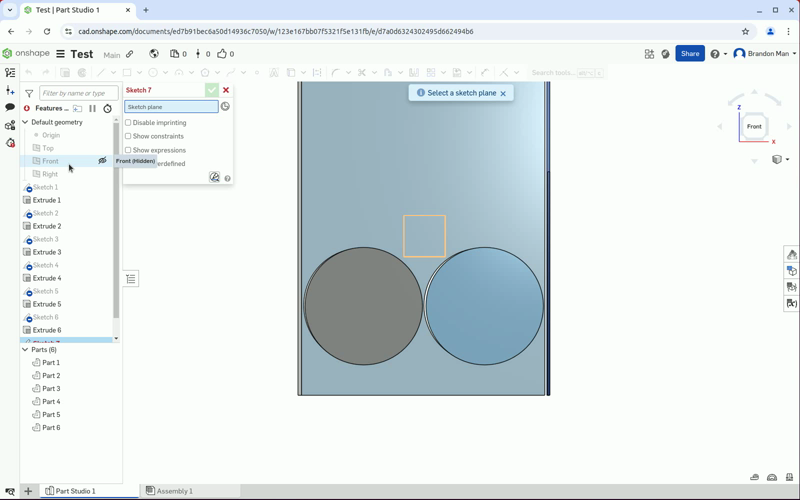
click(69, 163)
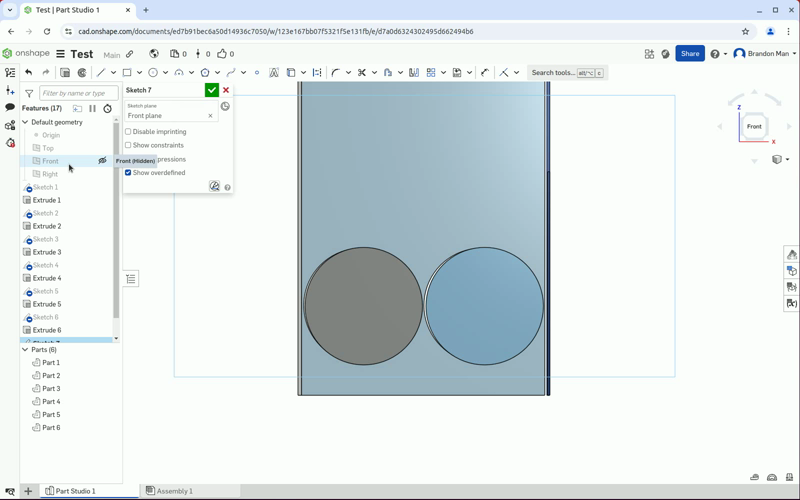
mouse_move(73, 352)
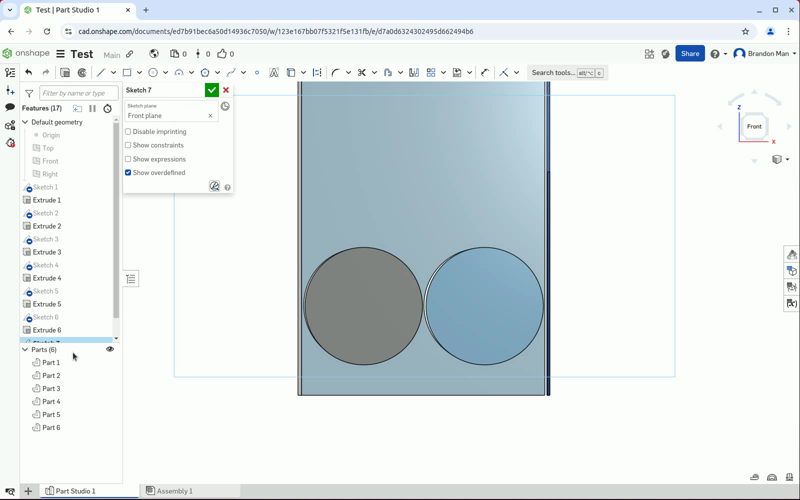
key(y)
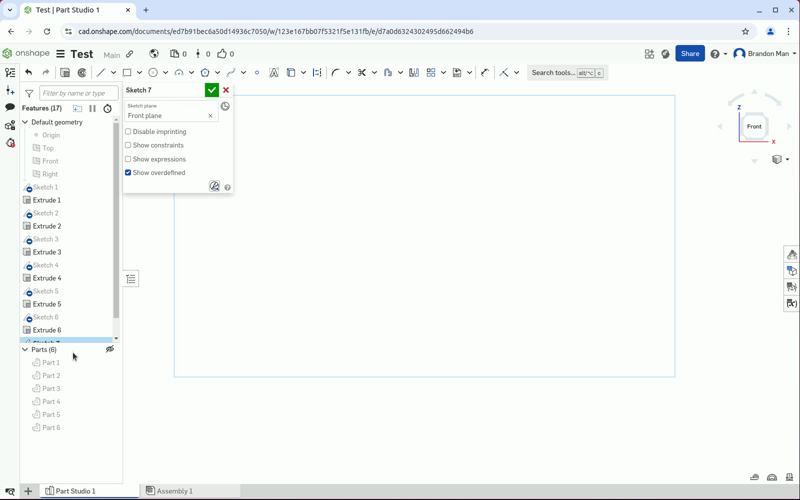
key(l)
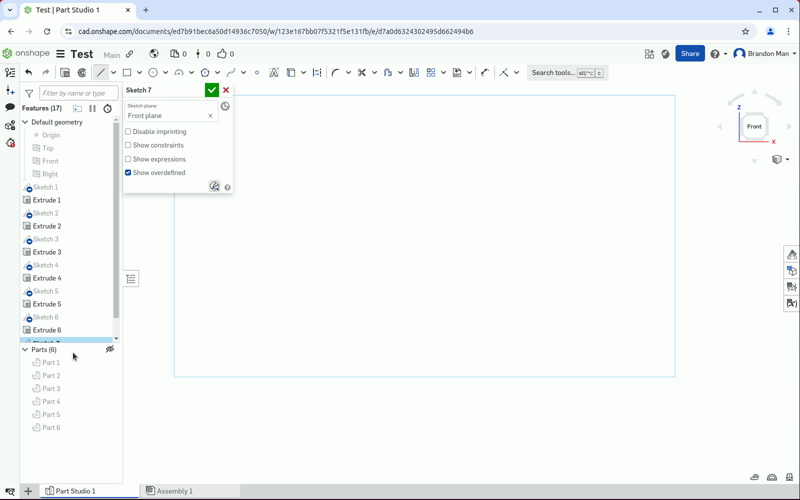
key_down(shift)
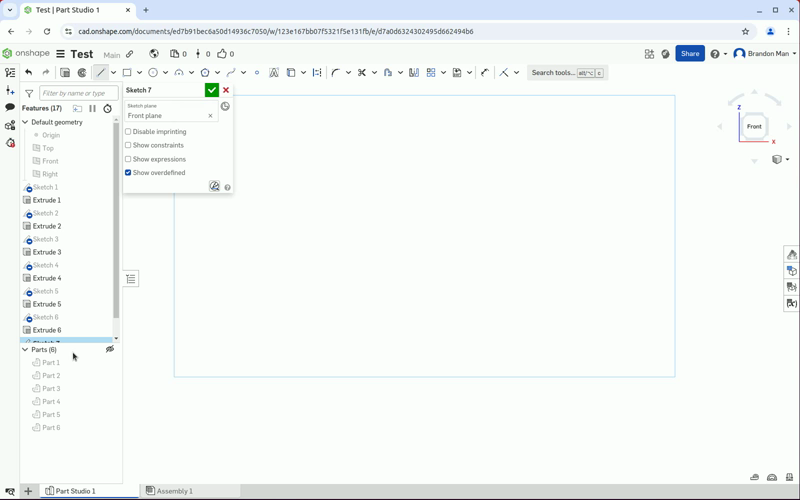
mouse_move(371, 395)
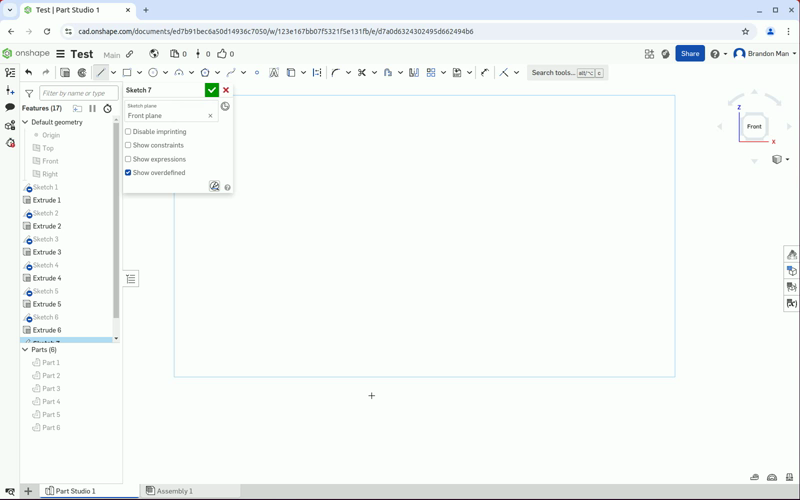
click(371, 395)
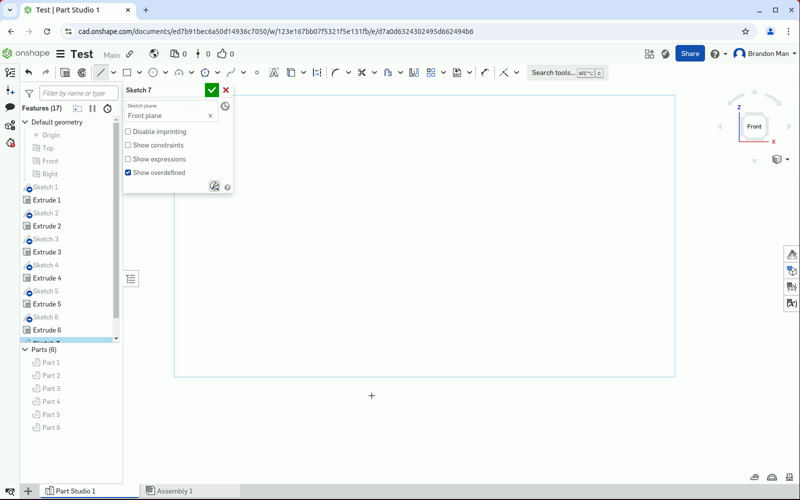
key_up(shift)
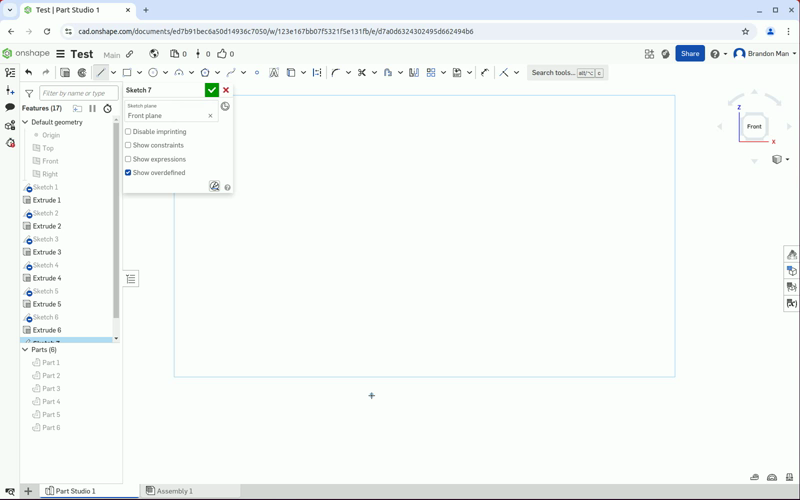
key_down(shift)
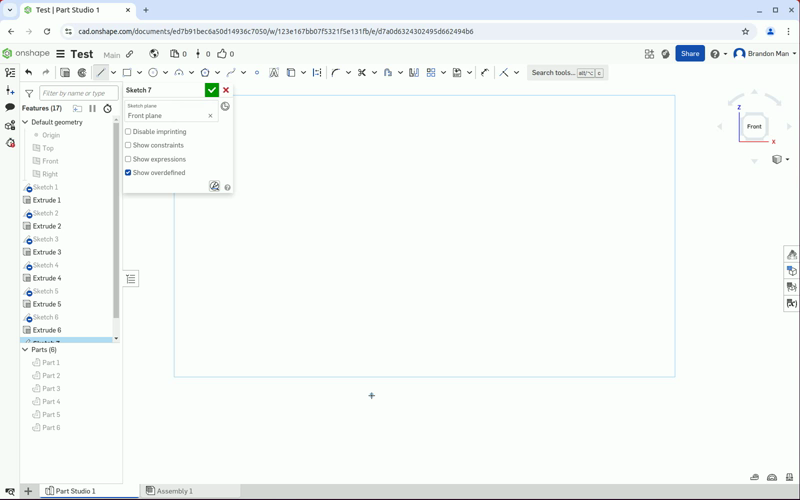
mouse_move(401, 395)
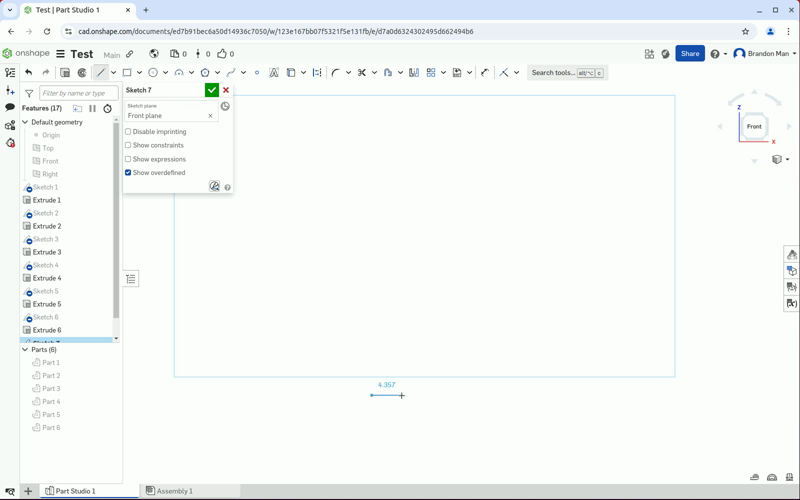
mouse_move(374, 395)
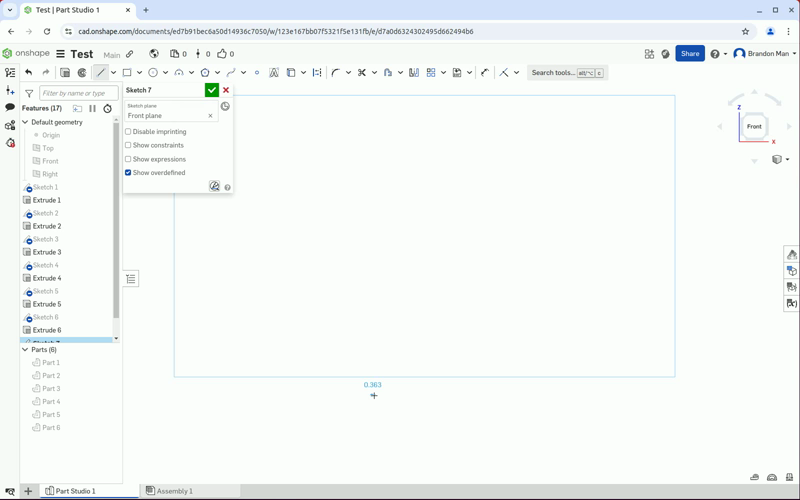
scroll(6)
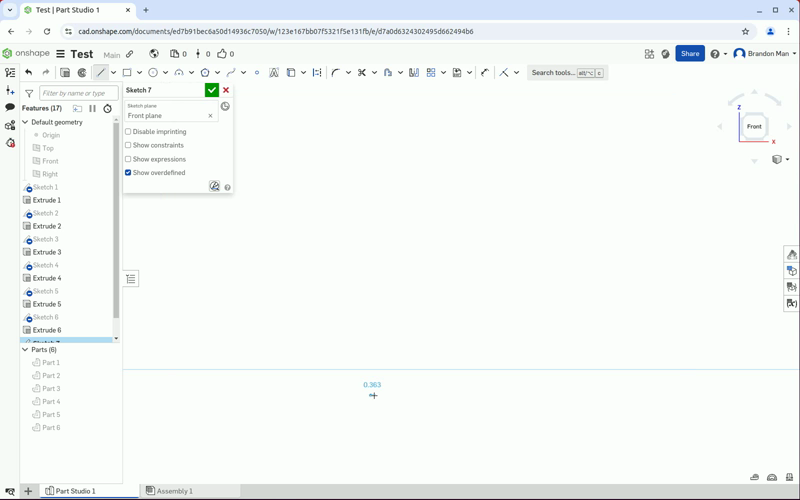
scroll(6)
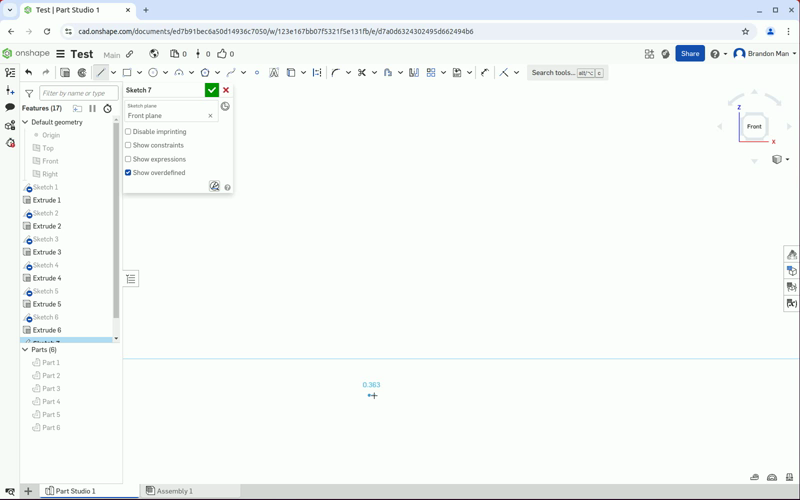
scroll(6)
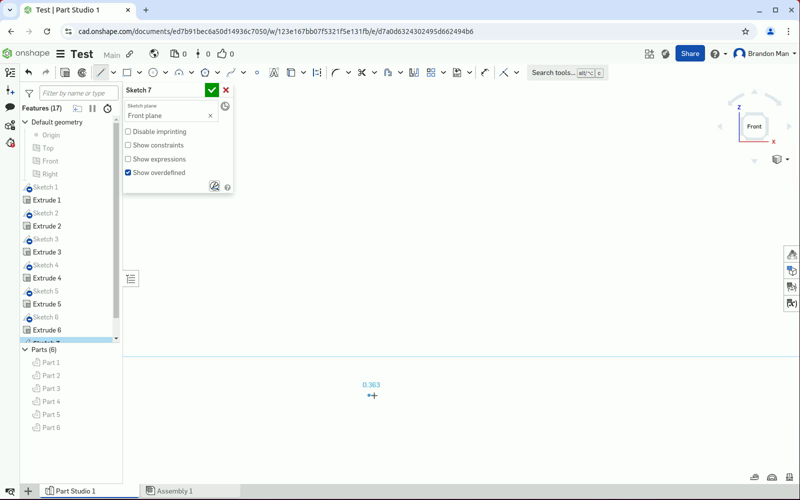
scroll(6)
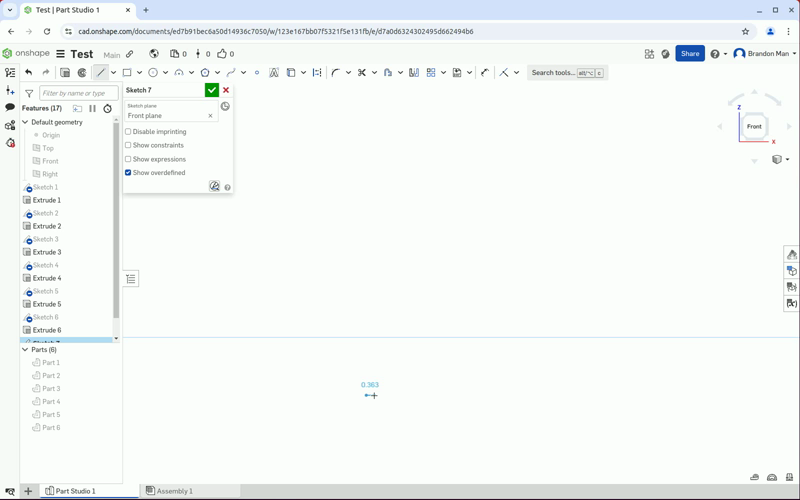
scroll(6)
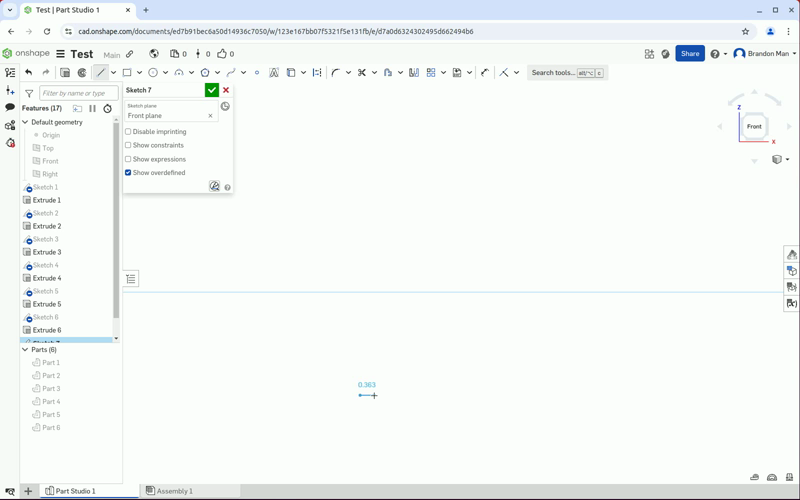
scroll(6)
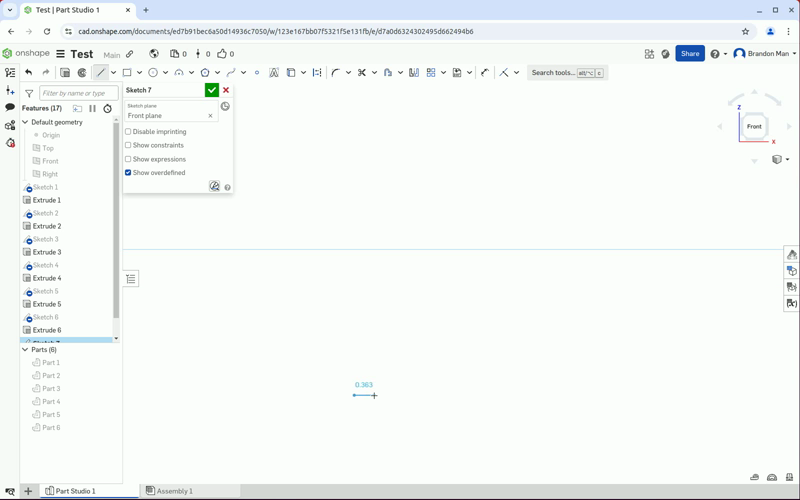
scroll(6)
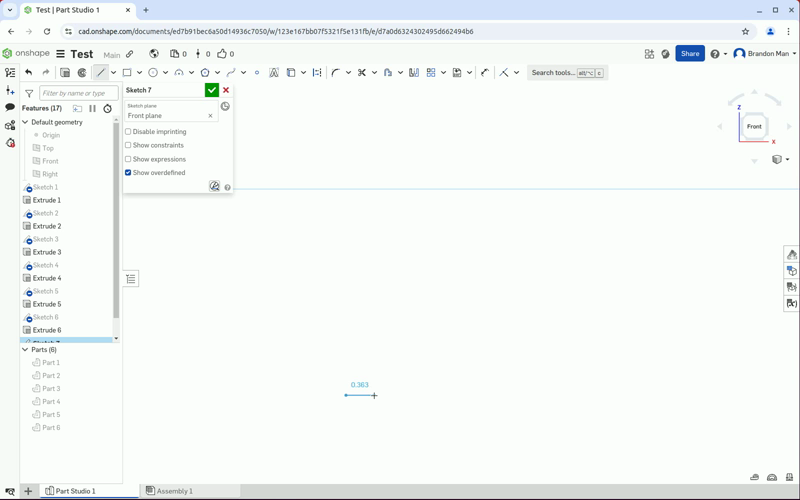
click(374, 395)
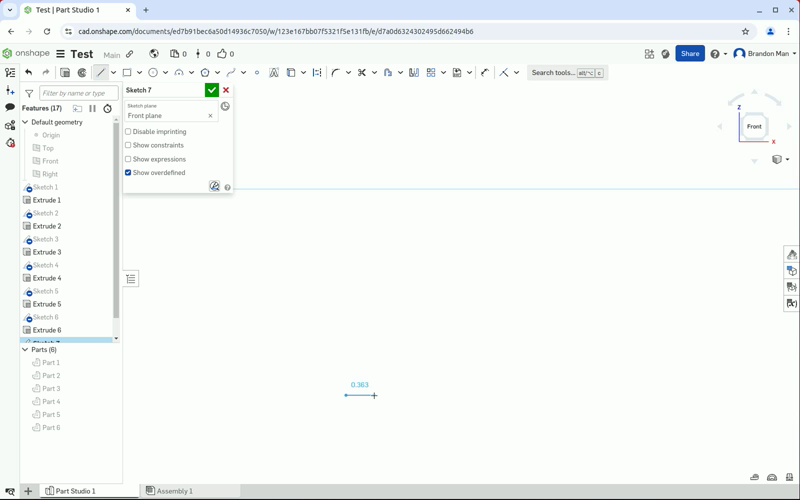
scroll(-6)
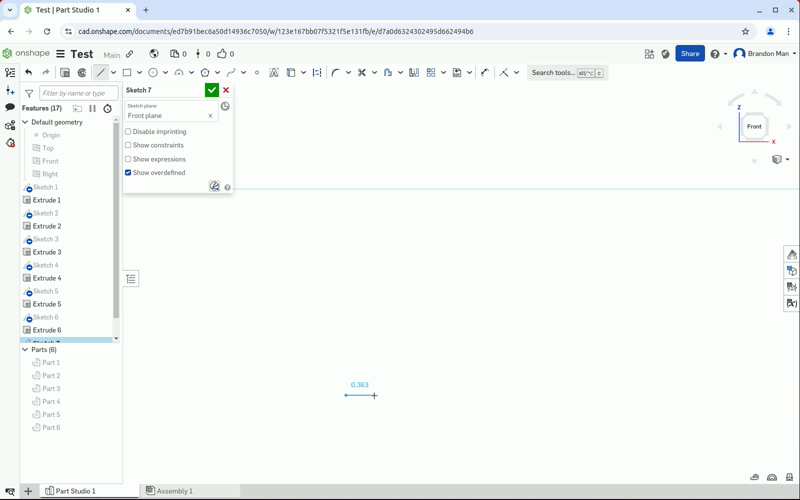
scroll(-6)
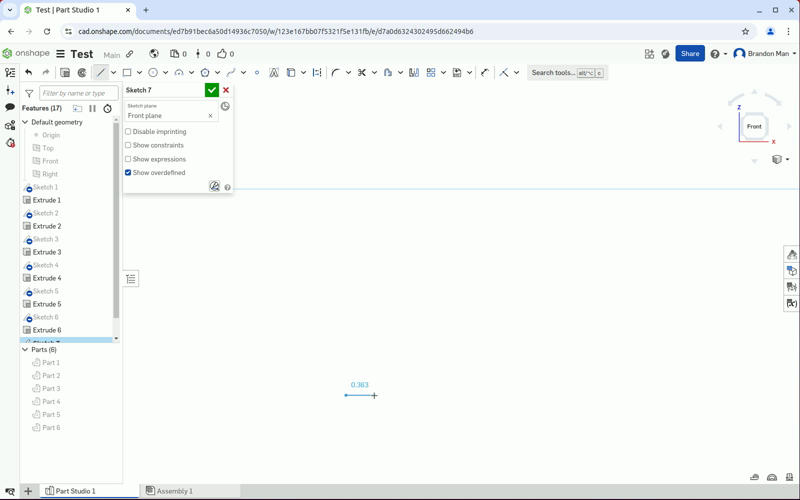
scroll(-6)
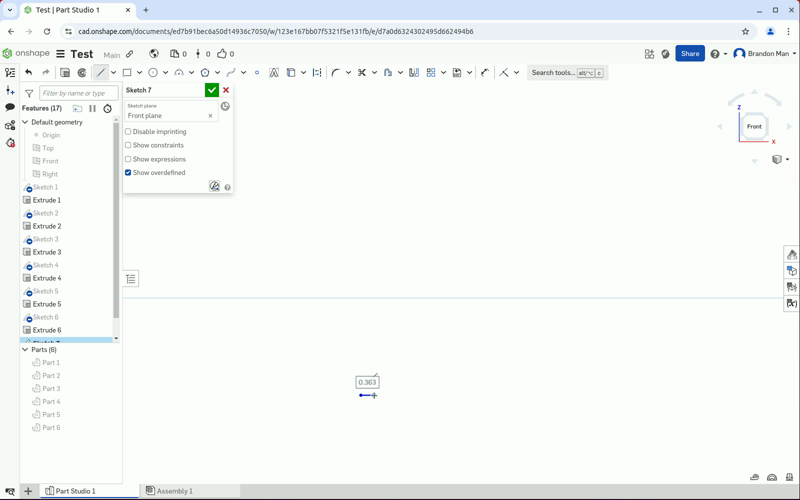
scroll(-6)
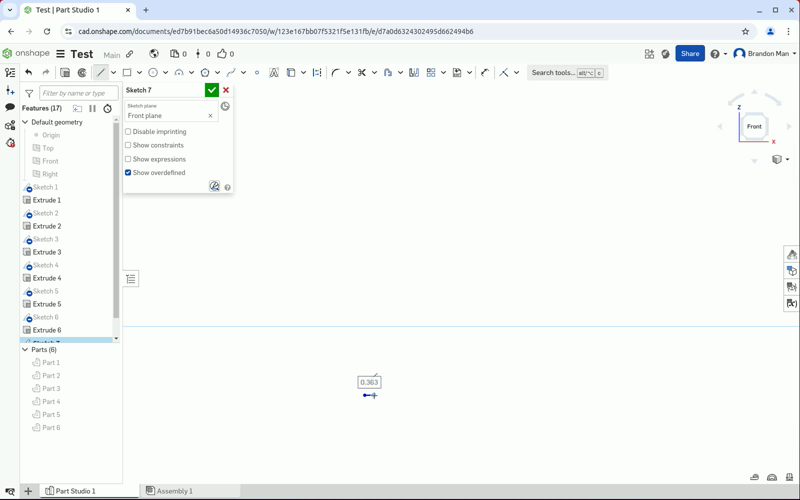
scroll(-6)
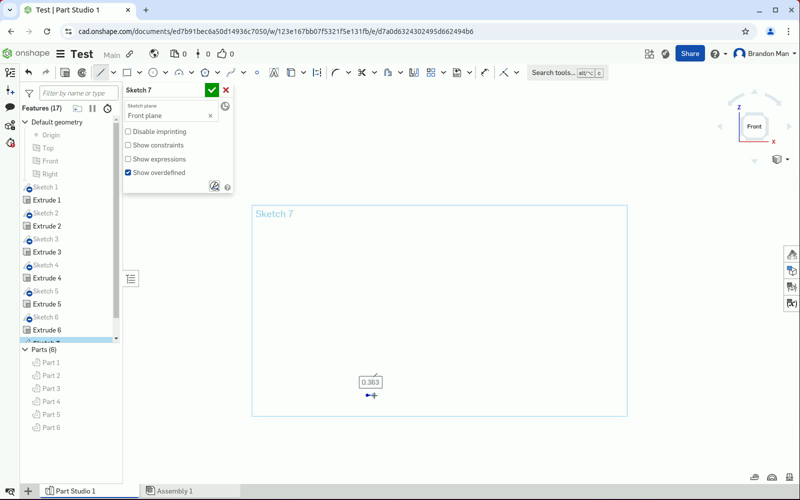
scroll(-6)
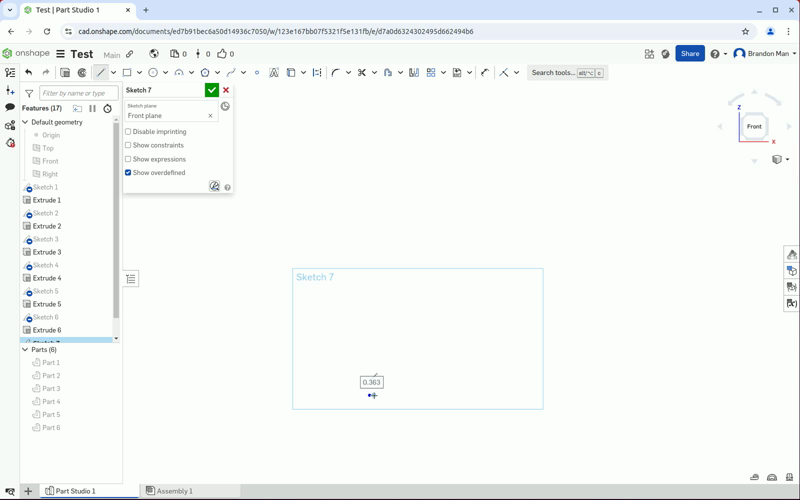
scroll(-6)
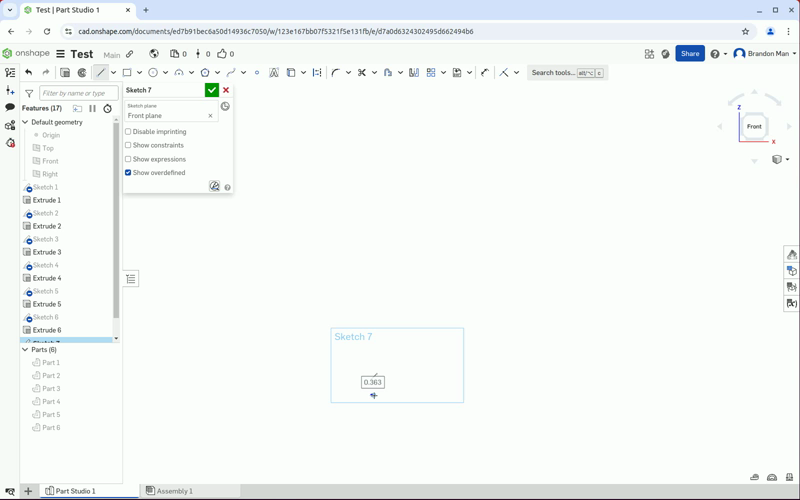
key_up(shift)
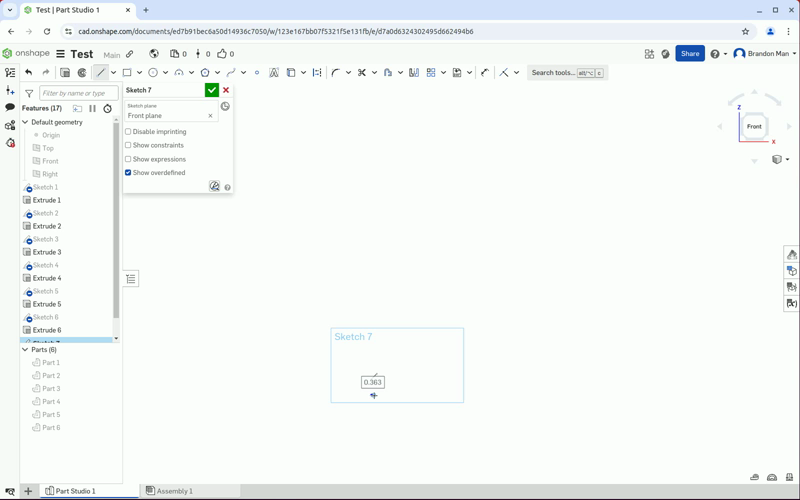
key_down(shift)
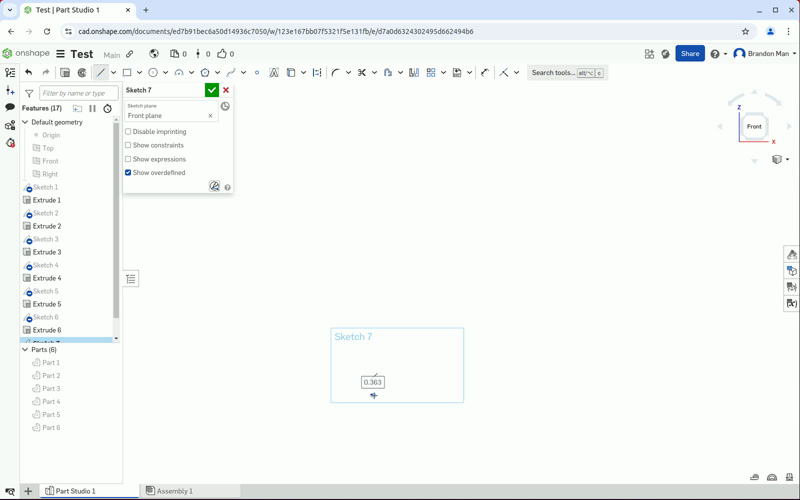
mouse_move(374, 171)
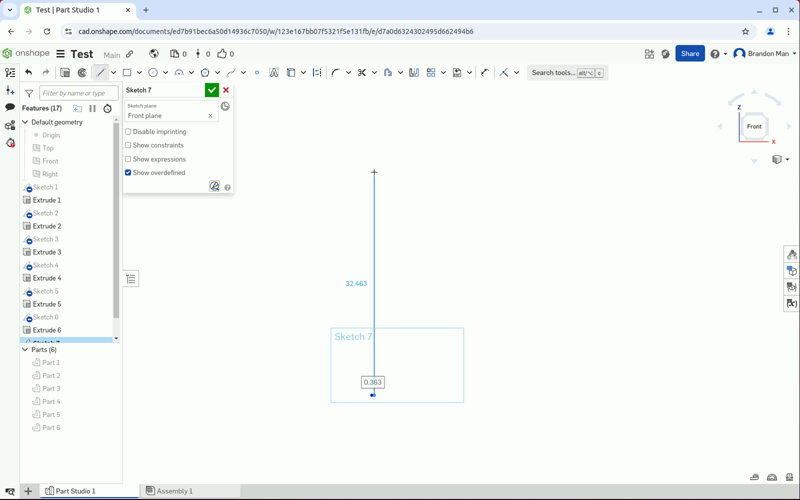
click(374, 171)
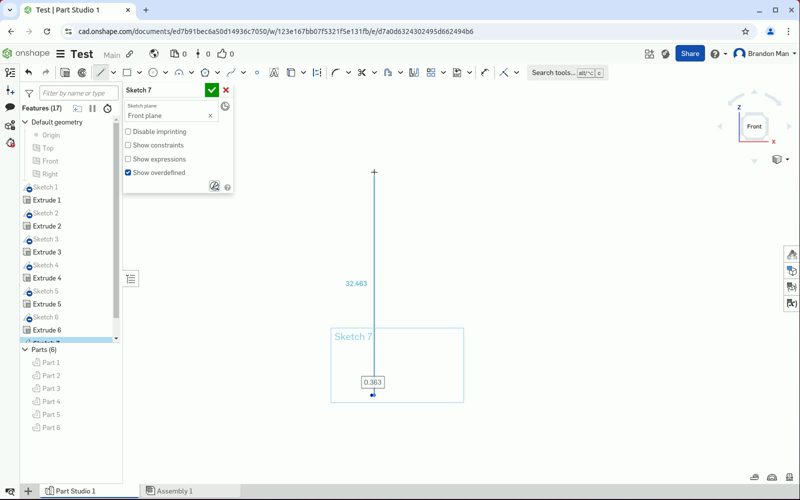
key_up(shift)
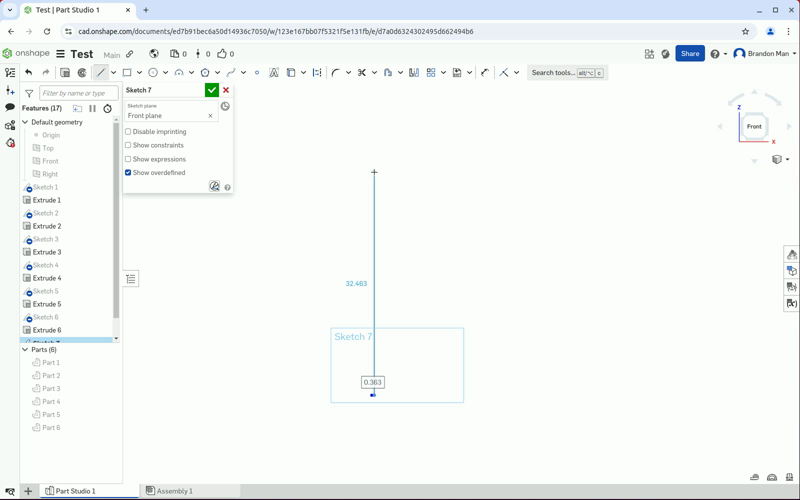
key_down(shift)
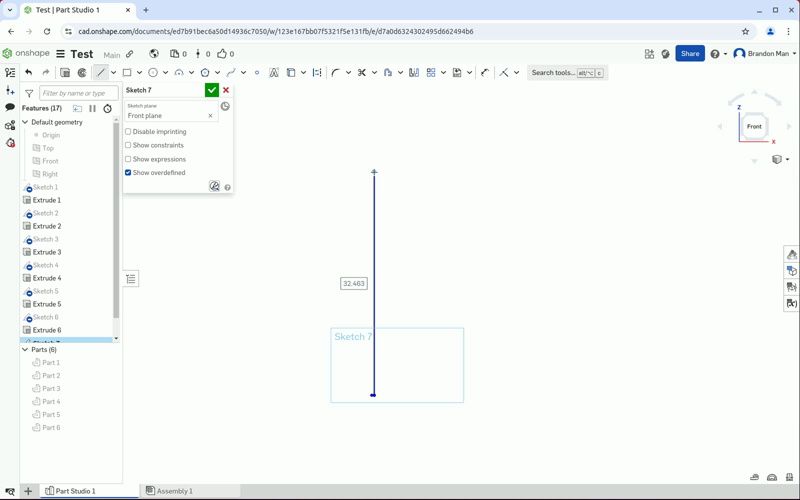
mouse_move(404, 171)
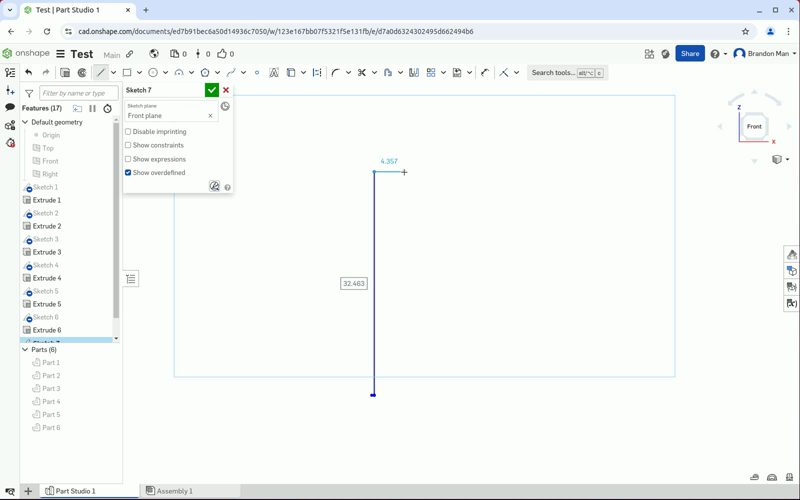
mouse_move(371, 171)
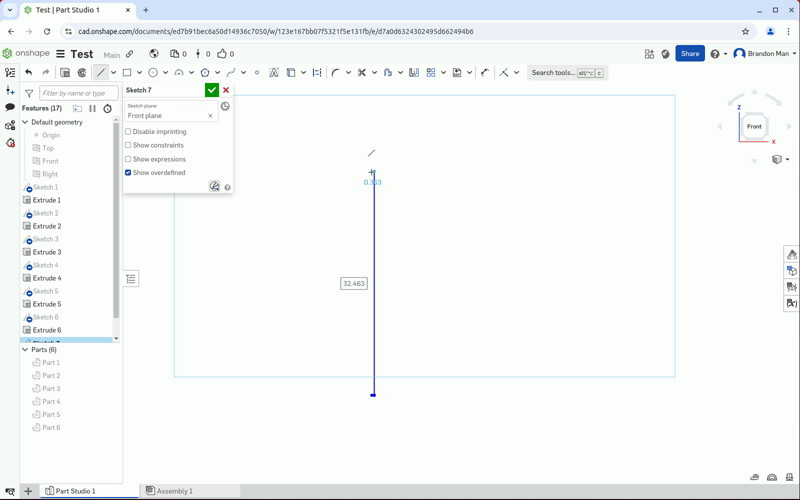
scroll(6)
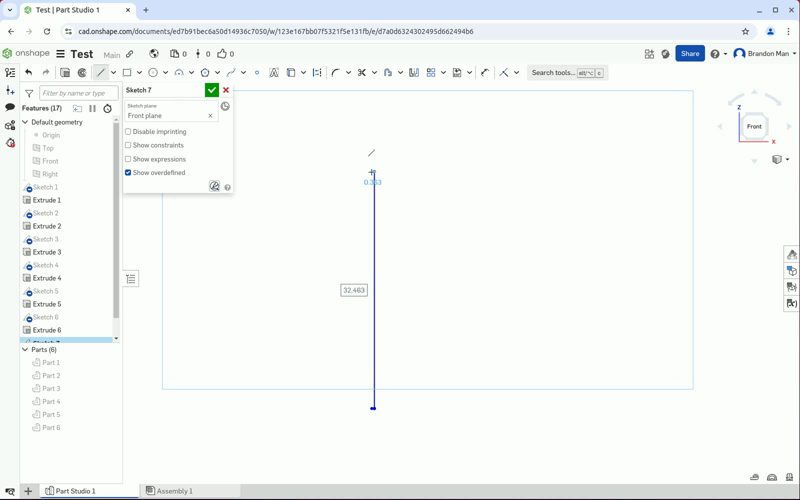
scroll(6)
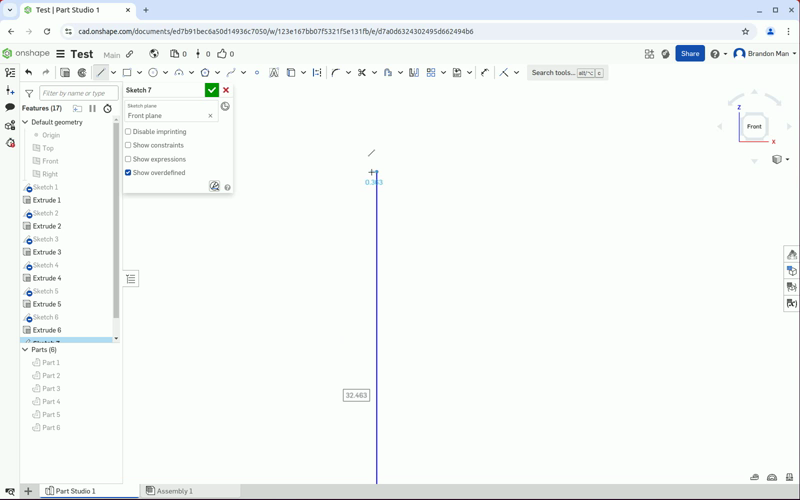
scroll(6)
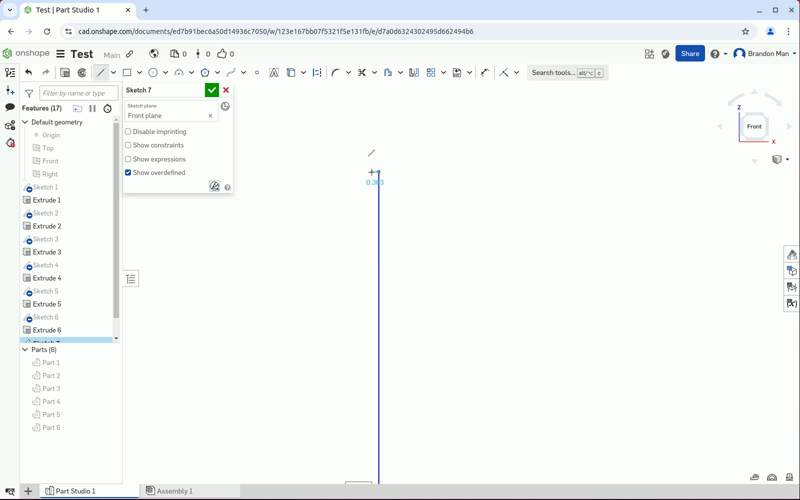
scroll(6)
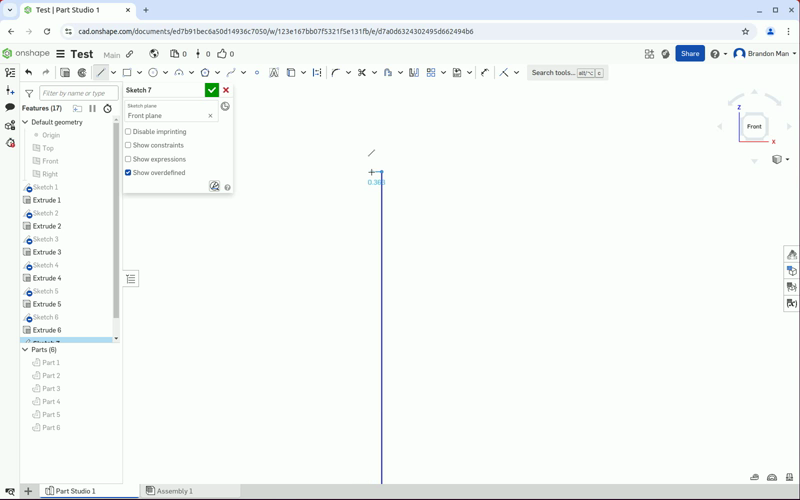
scroll(6)
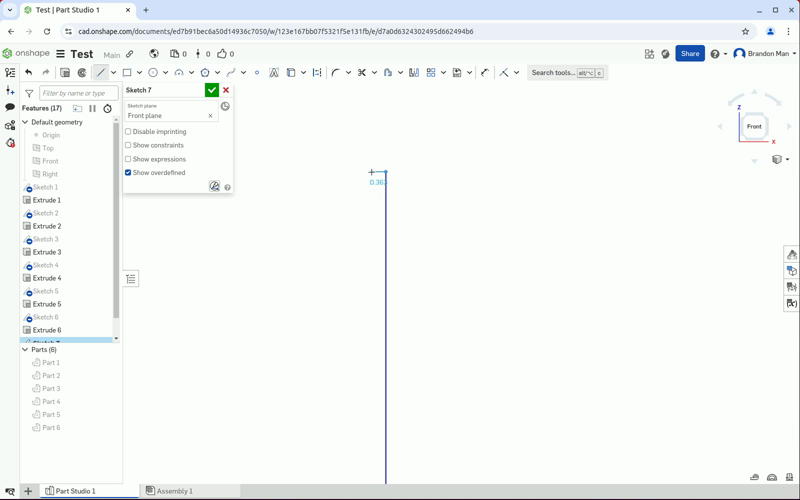
scroll(6)
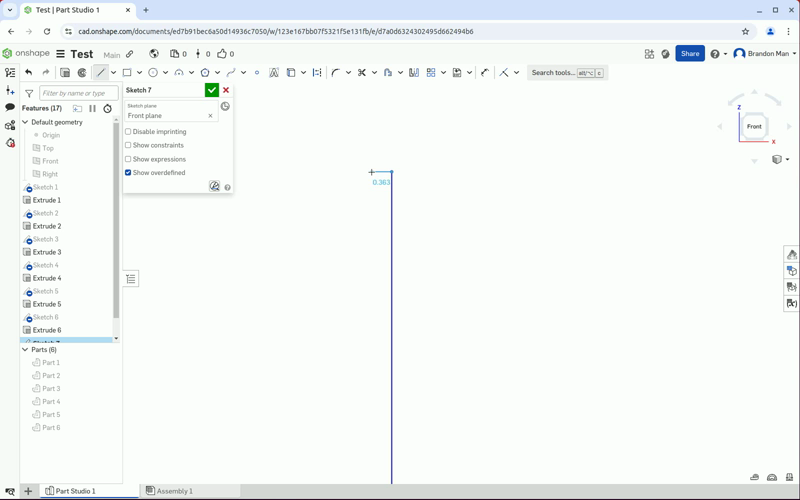
scroll(6)
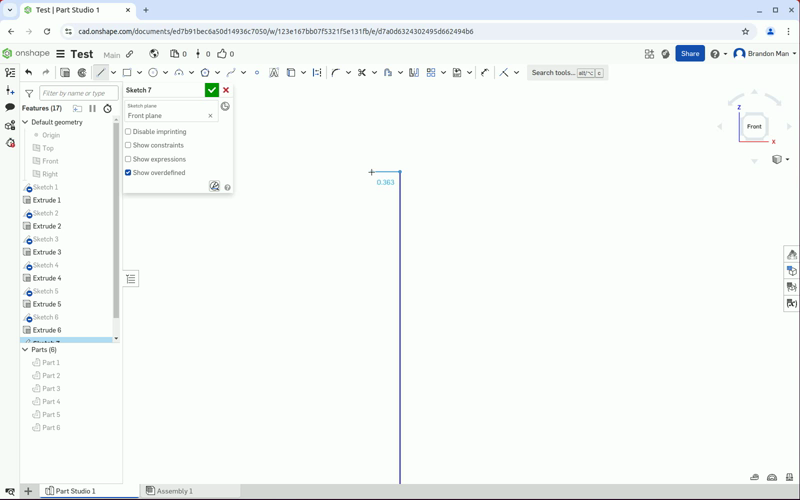
click(371, 171)
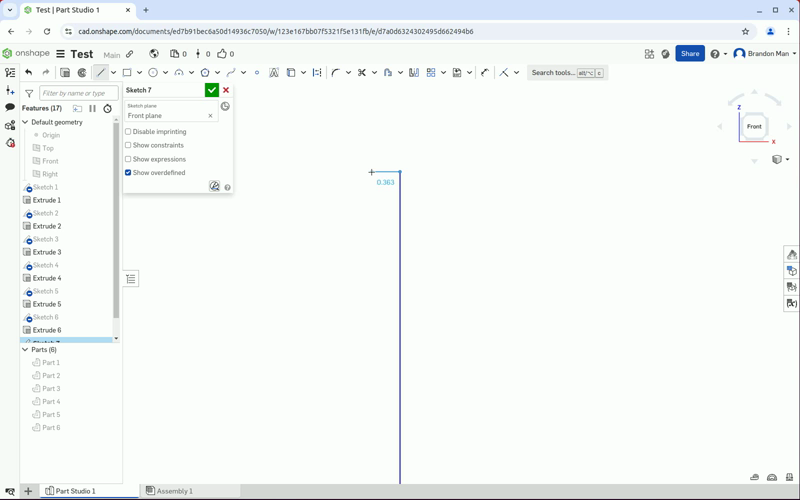
scroll(-6)
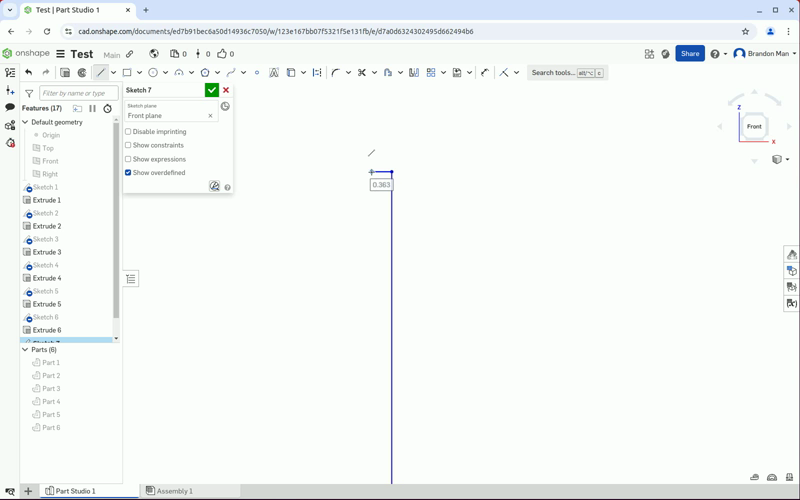
scroll(-6)
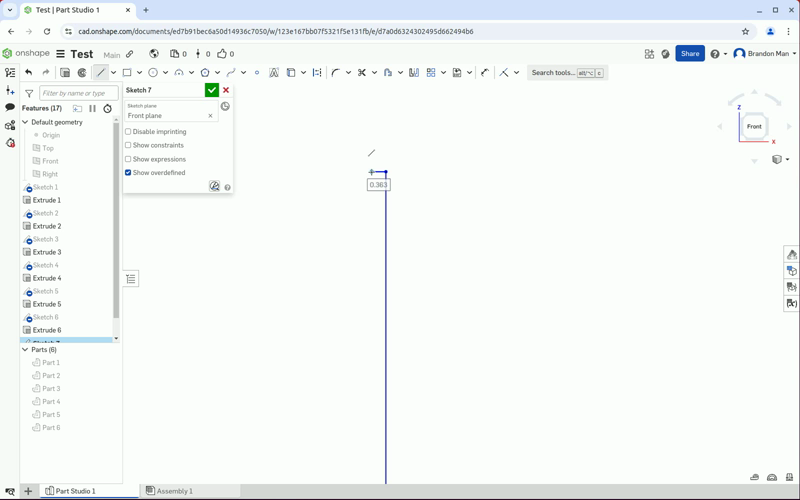
scroll(-6)
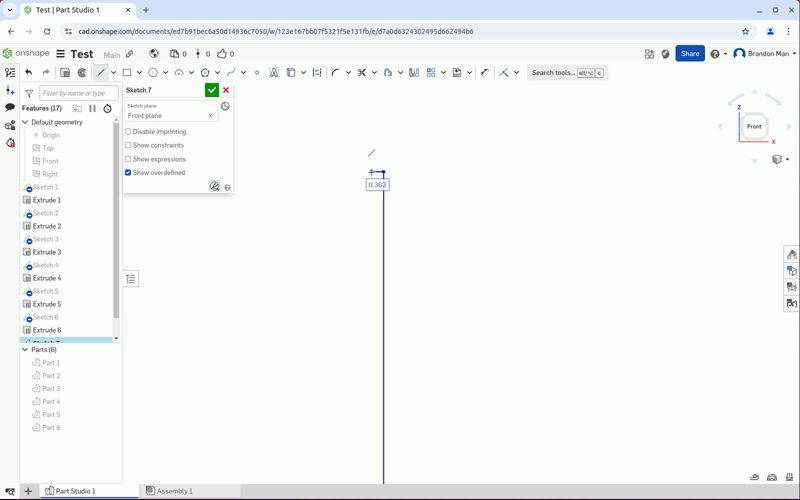
scroll(-6)
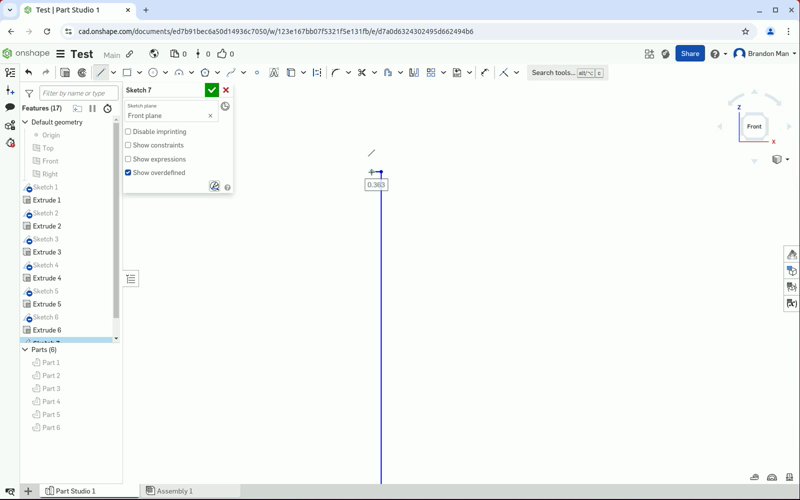
scroll(-6)
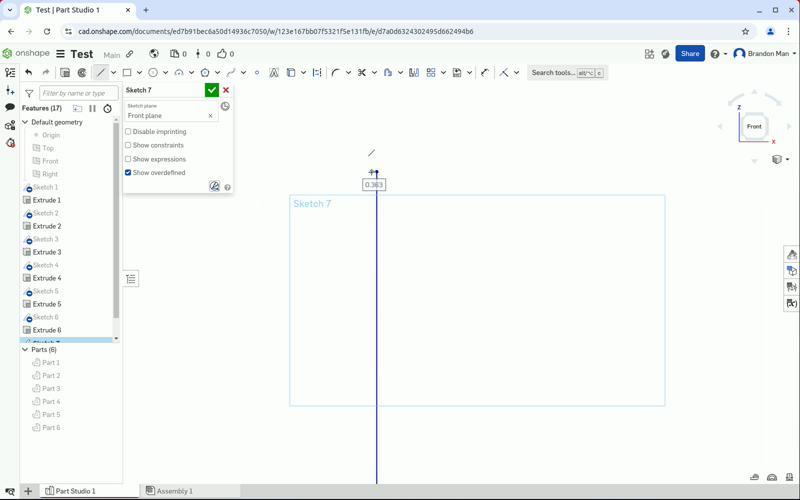
scroll(-6)
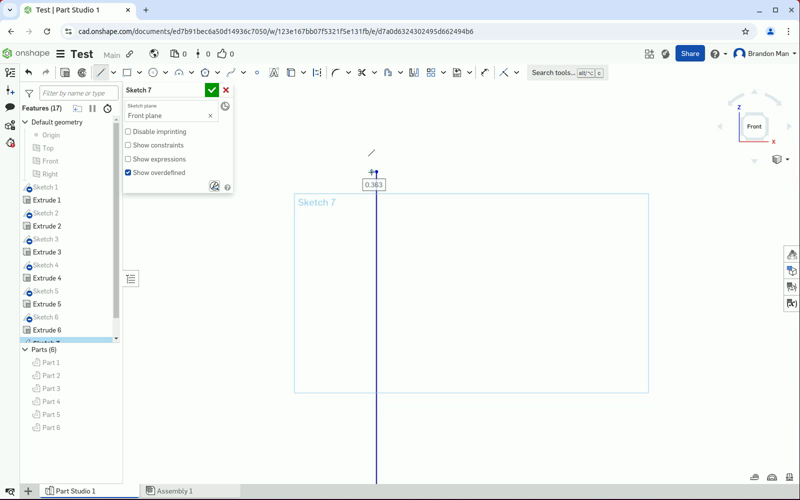
scroll(-6)
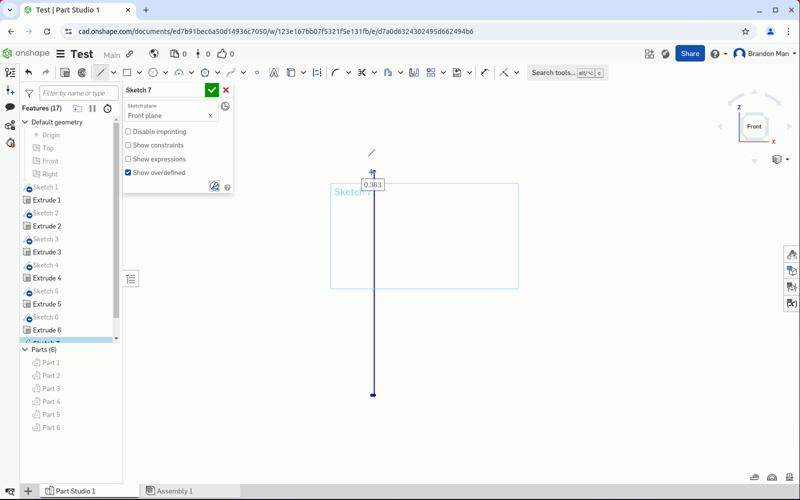
key_up(shift)
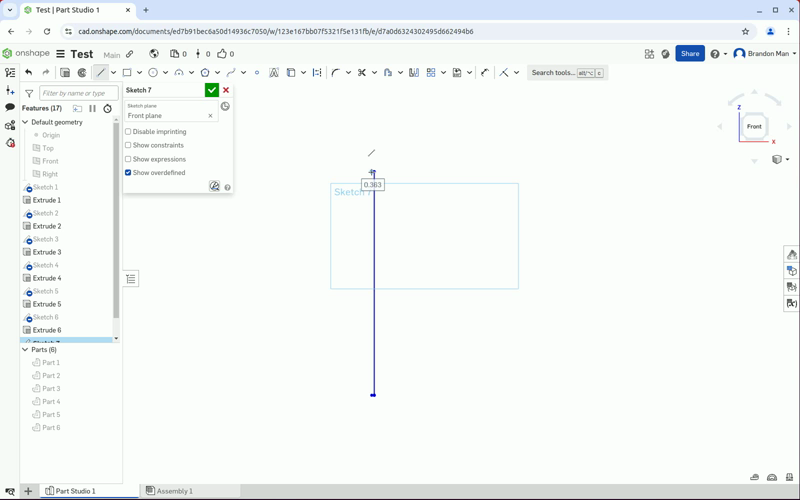
key_down(shift)
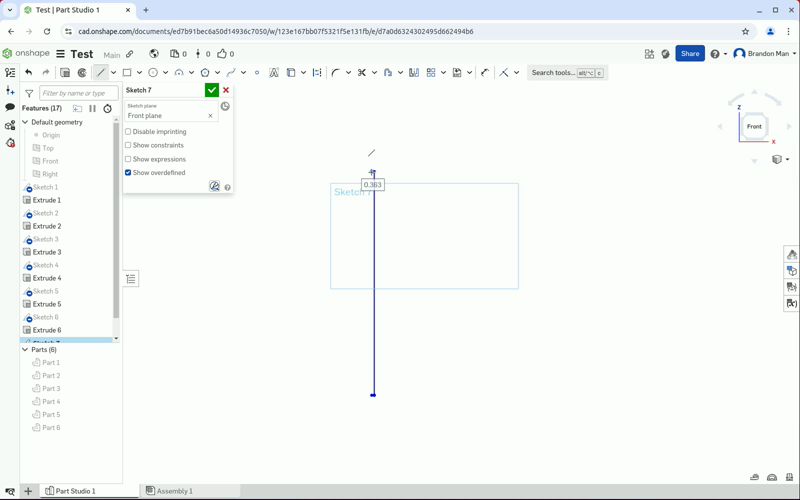
mouse_move(371, 395)
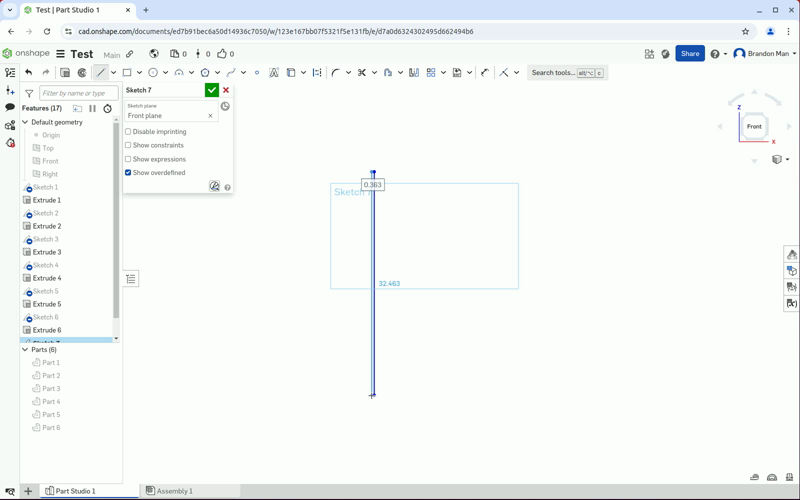
scroll(6)
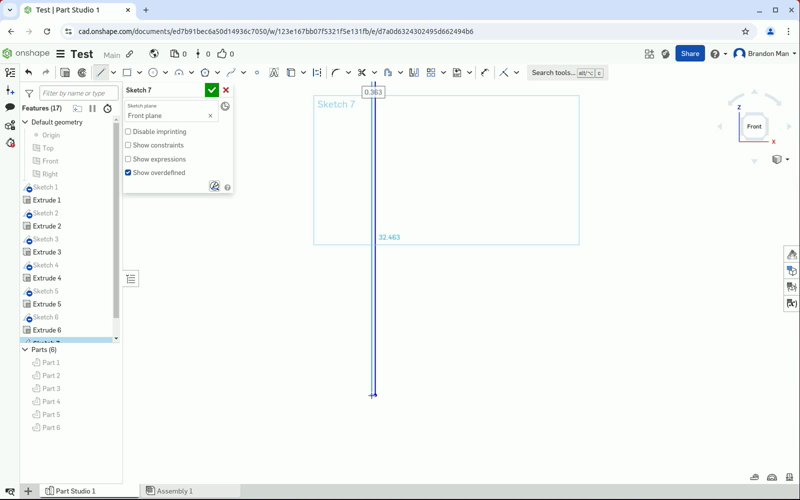
scroll(6)
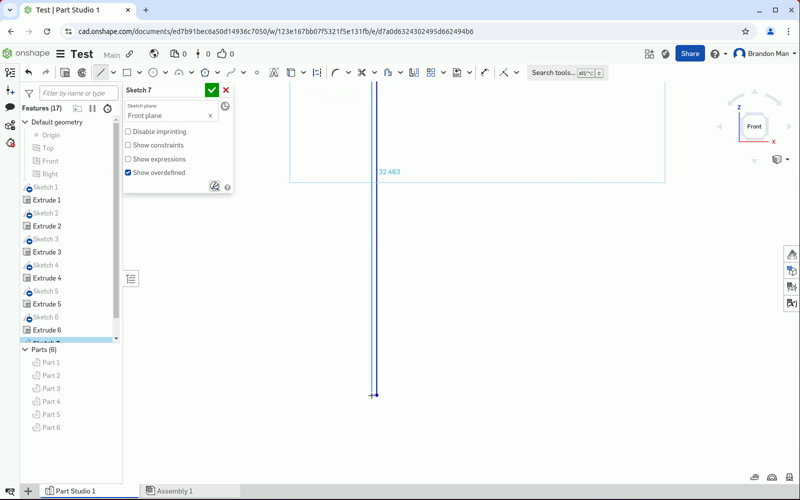
scroll(6)
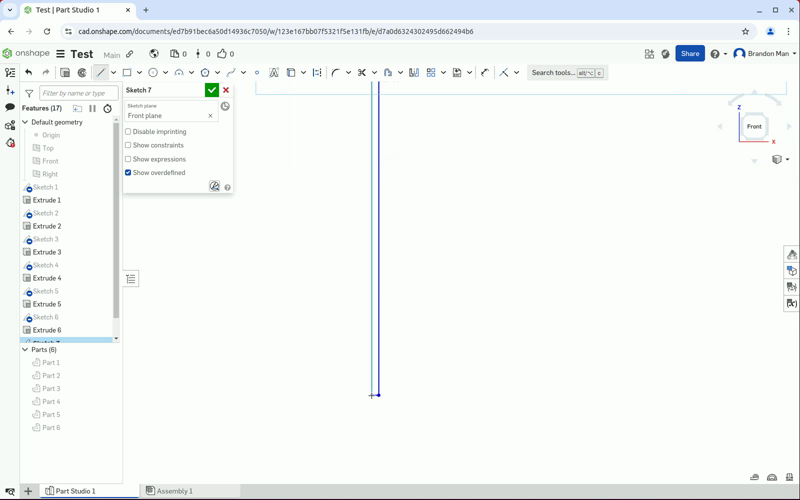
scroll(6)
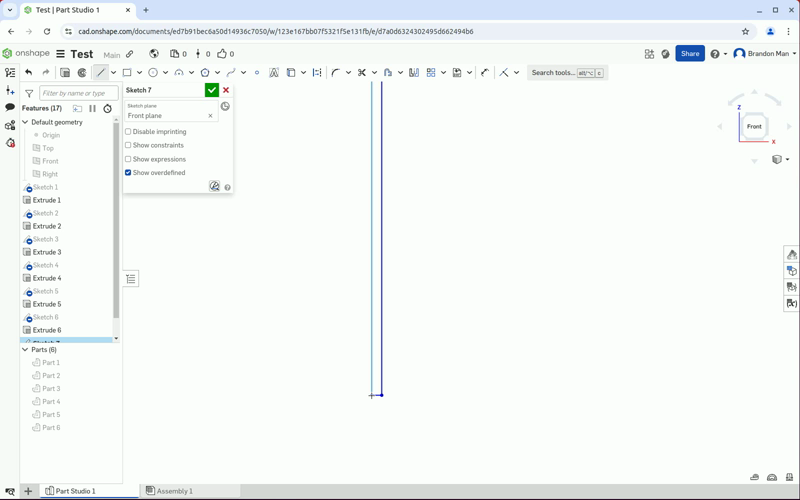
scroll(6)
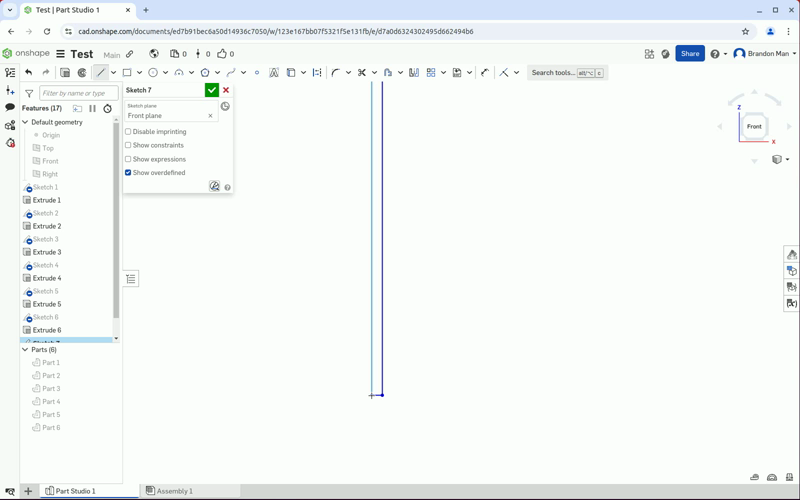
scroll(6)
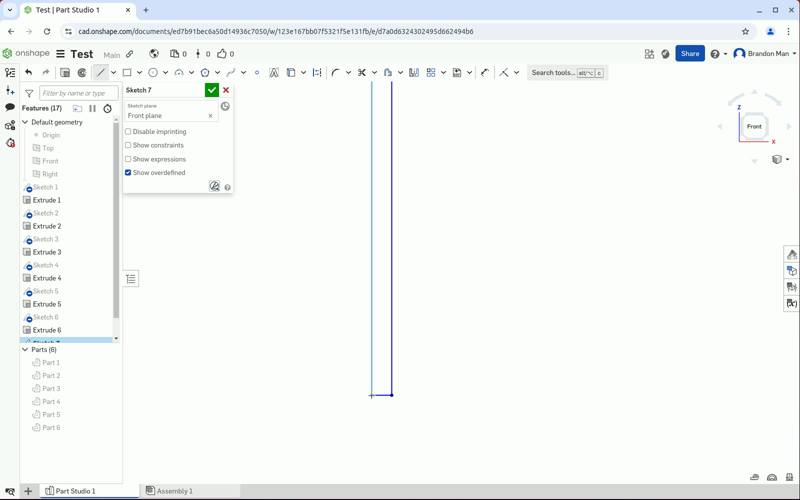
scroll(6)
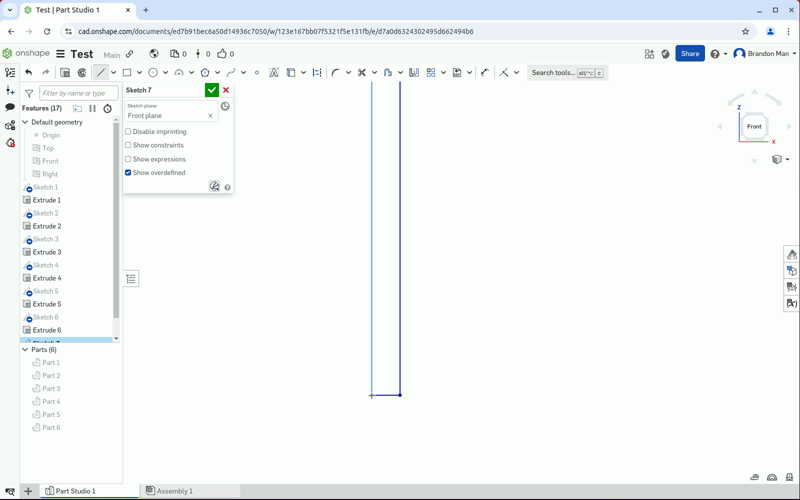
key_up(shift)
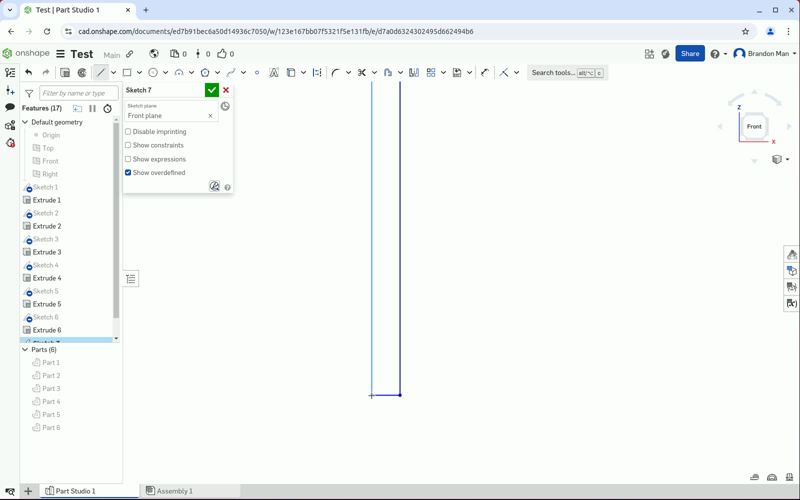
click(371, 395)
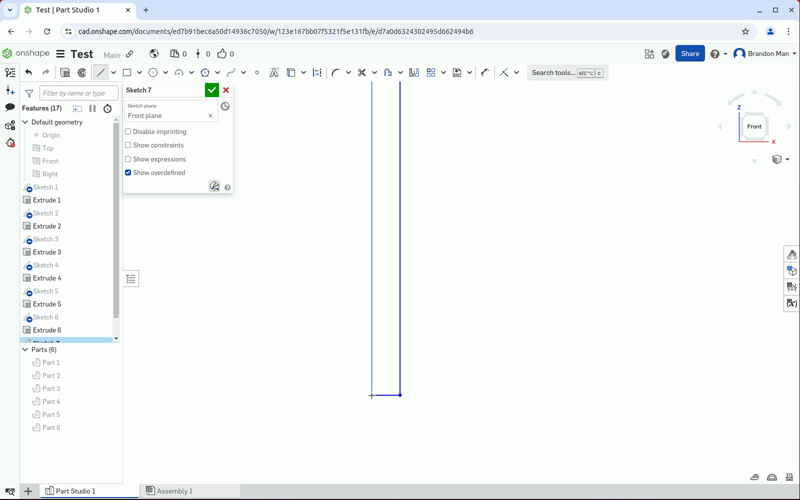
scroll(-6)
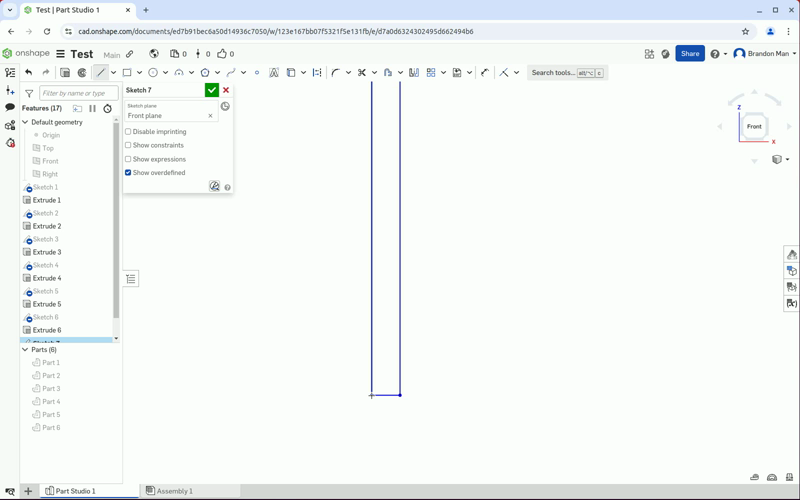
scroll(-6)
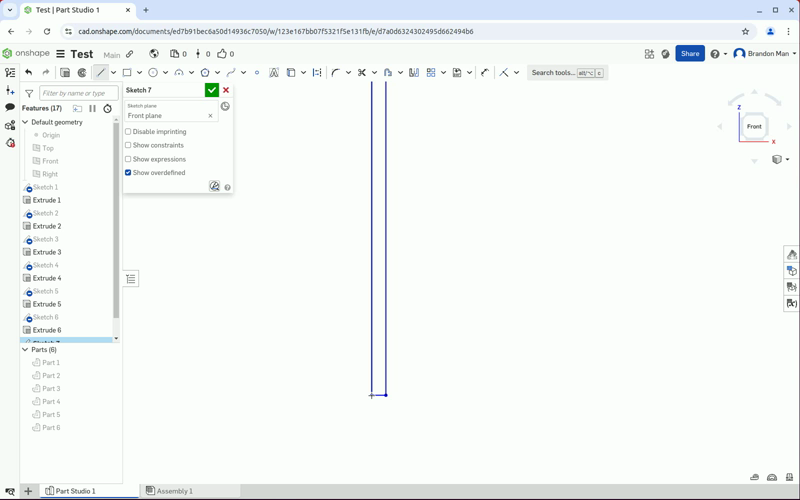
scroll(-6)
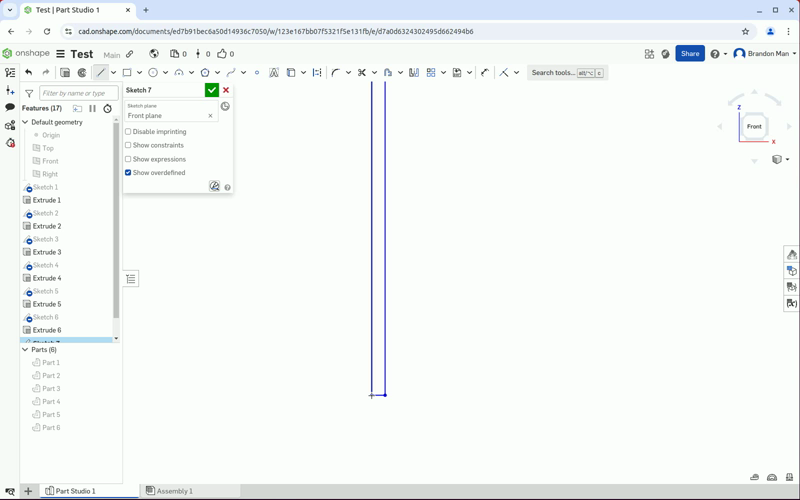
scroll(-6)
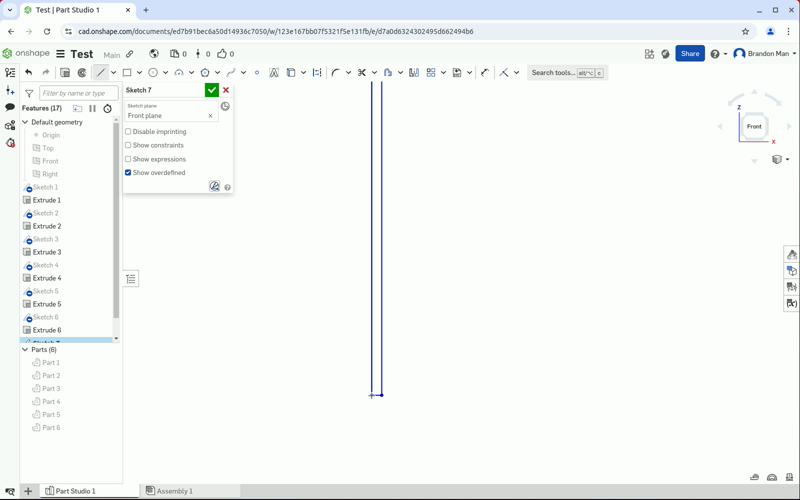
scroll(-6)
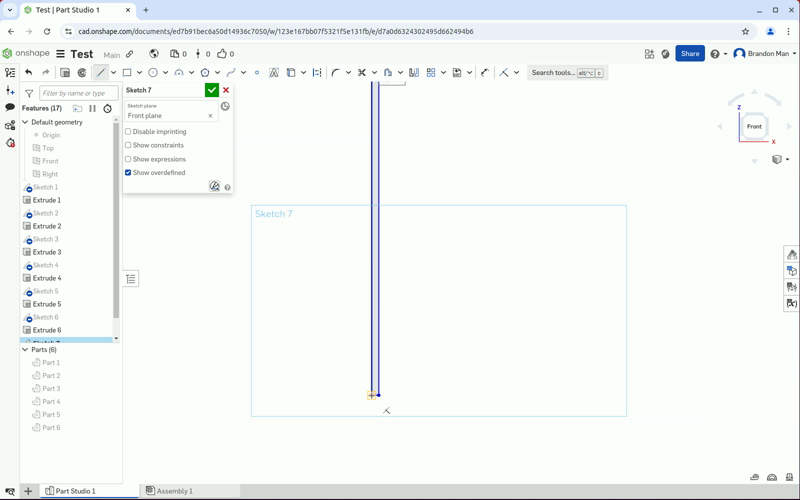
scroll(-6)
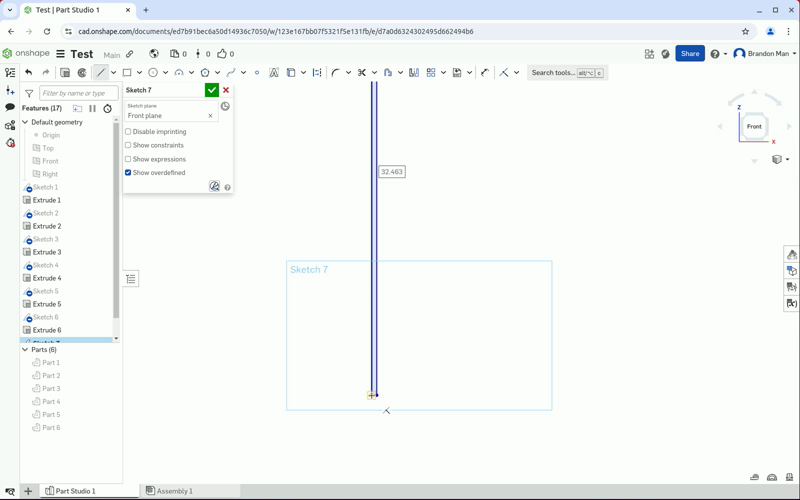
scroll(-6)
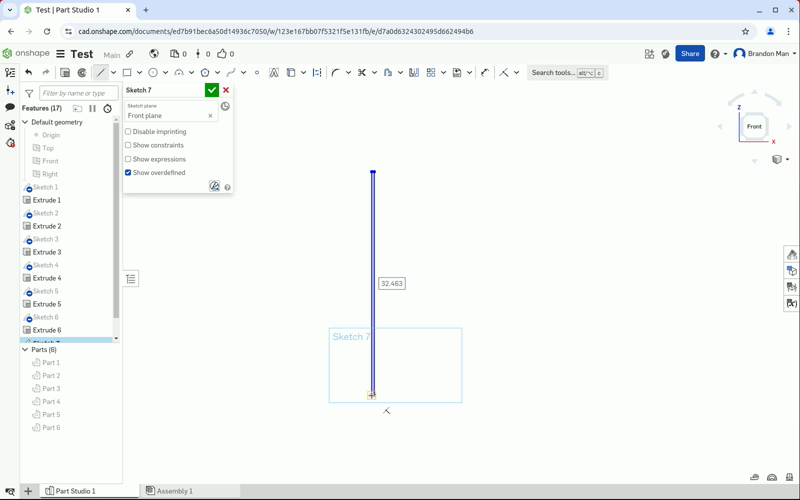
key(esc)
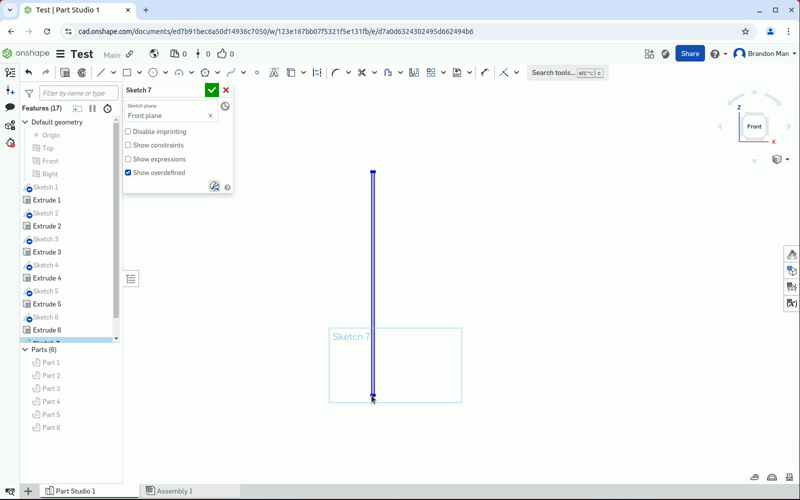
mouse_move(373, 235)
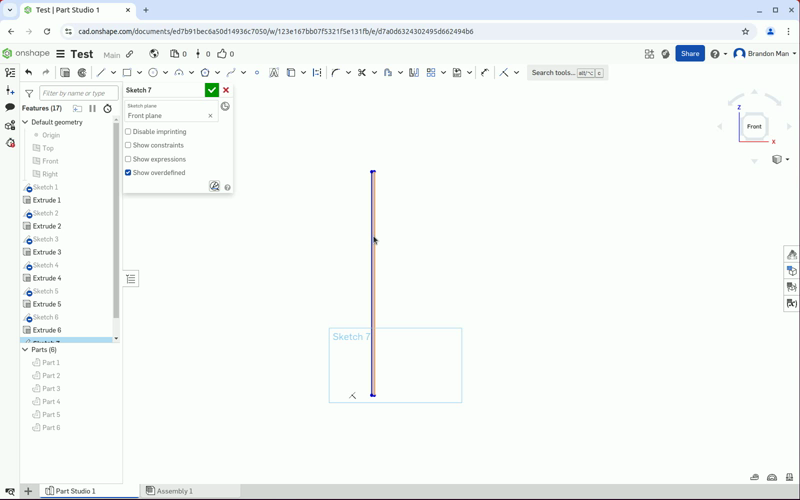
scroll(6)
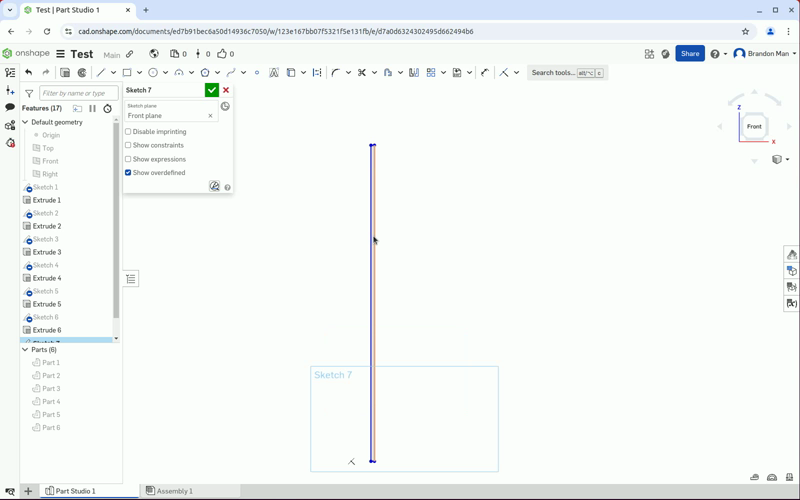
scroll(6)
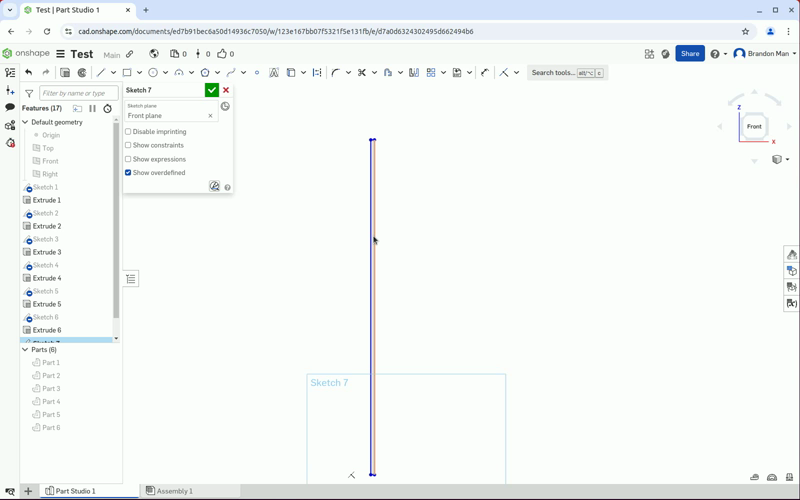
scroll(6)
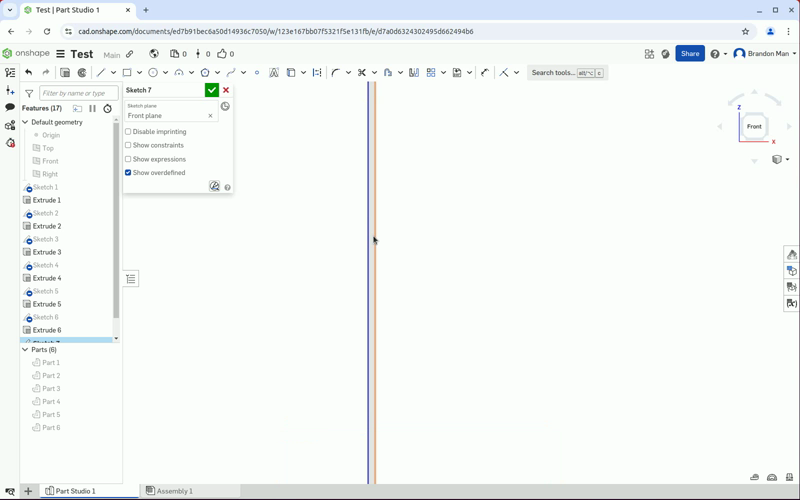
scroll(6)
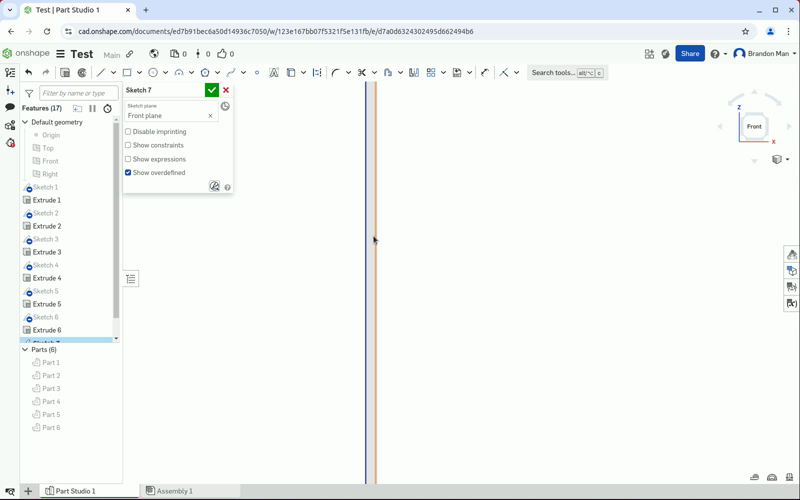
scroll(6)
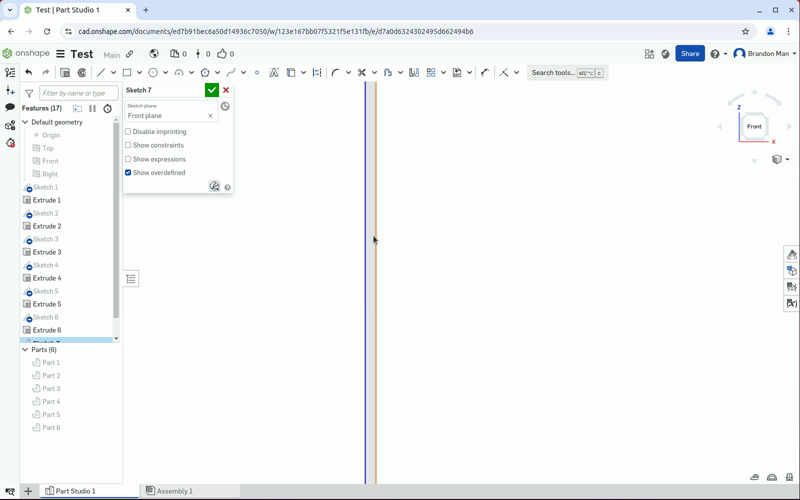
scroll(6)
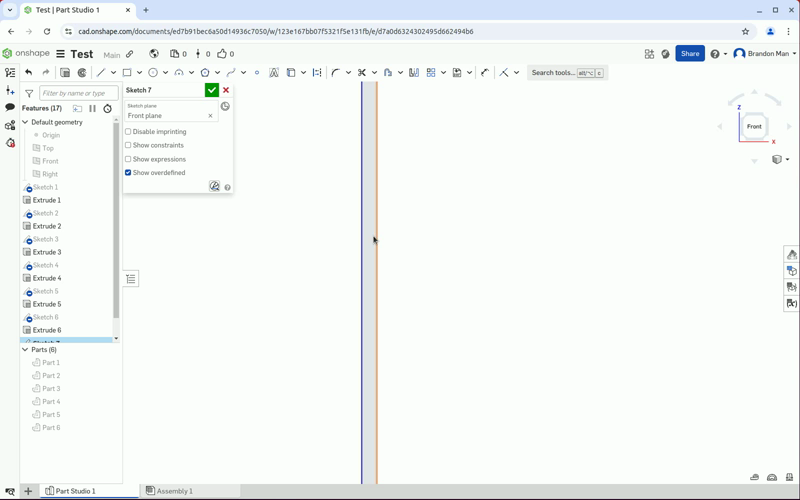
scroll(6)
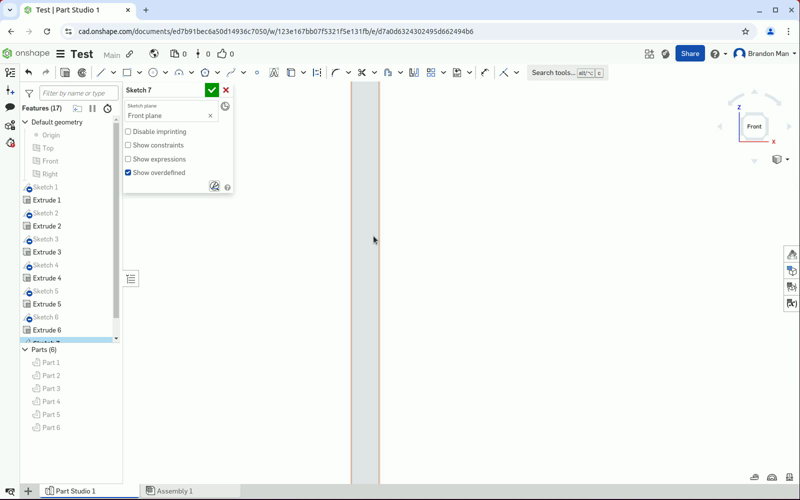
click(373, 235)
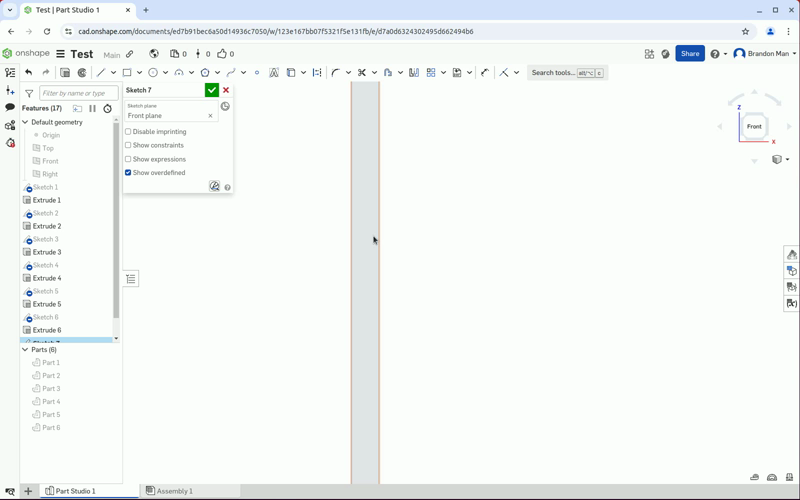
scroll(-6)
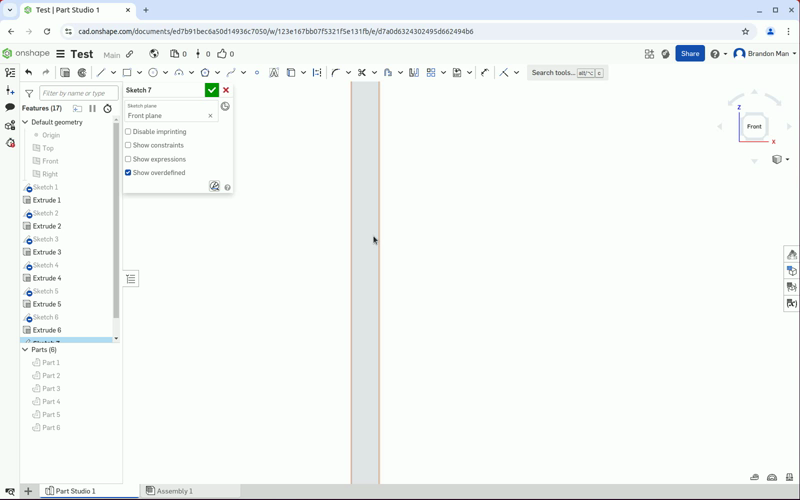
scroll(-6)
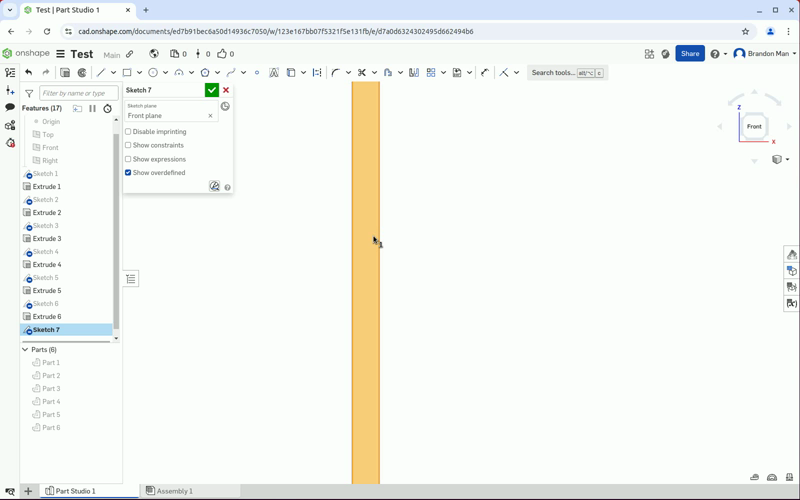
scroll(-6)
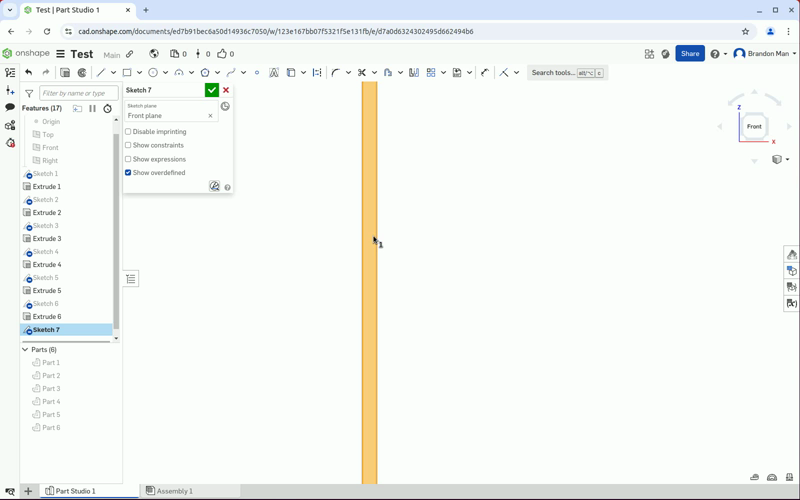
scroll(-6)
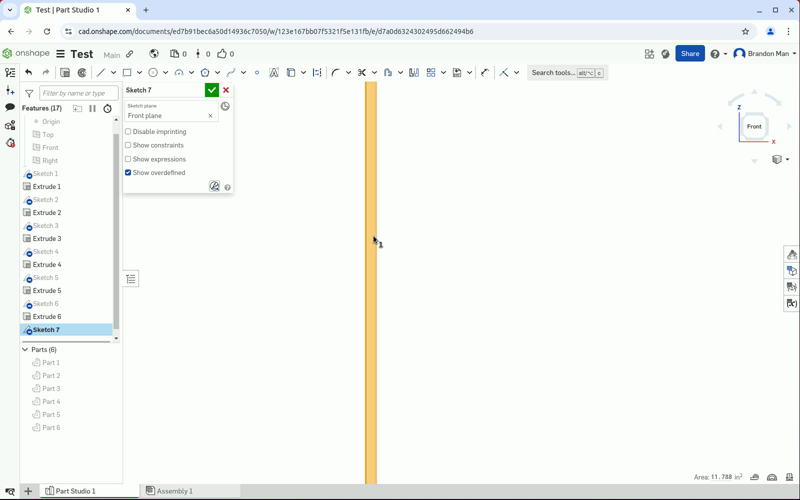
scroll(-6)
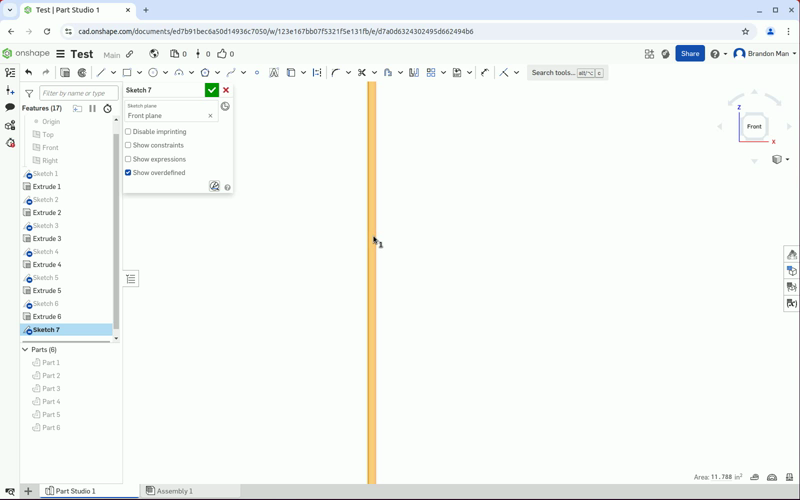
scroll(-6)
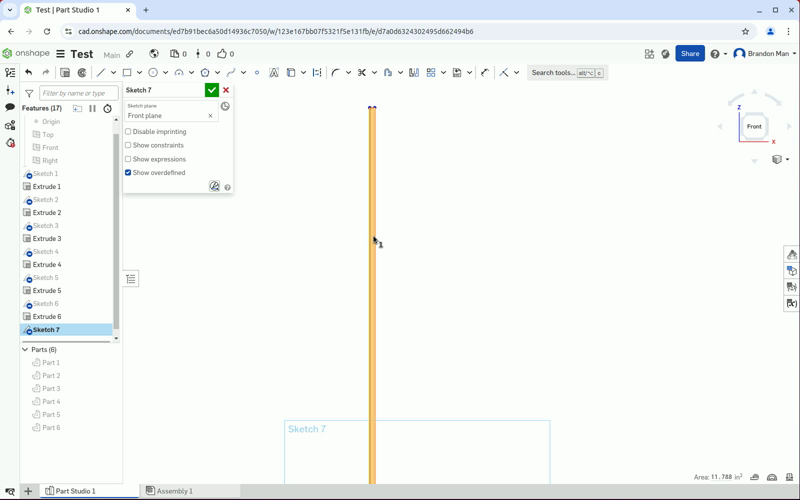
scroll(-6)
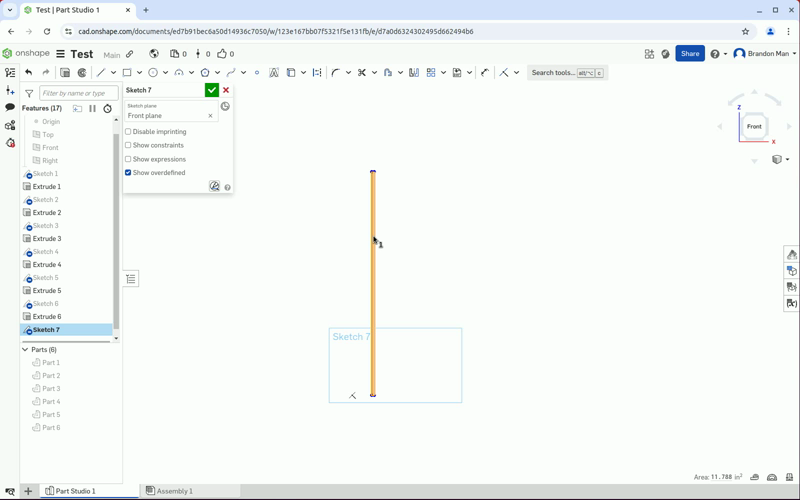
mouse_move(73, 352)
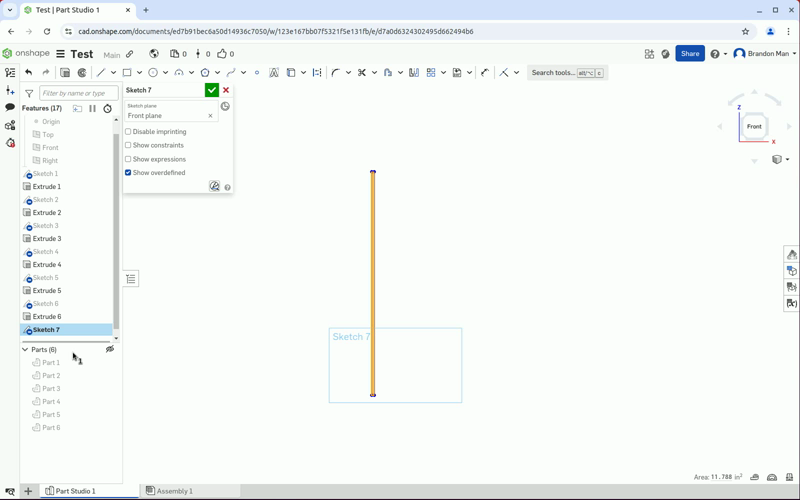
key(shift+y)
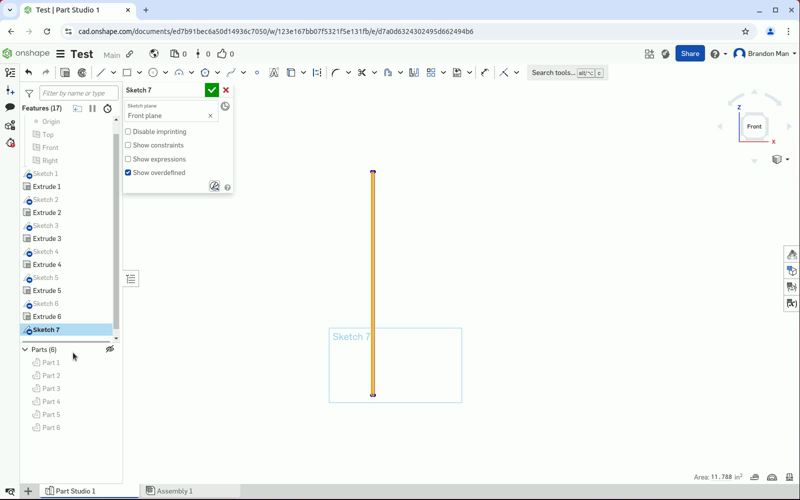
key(shift+e)
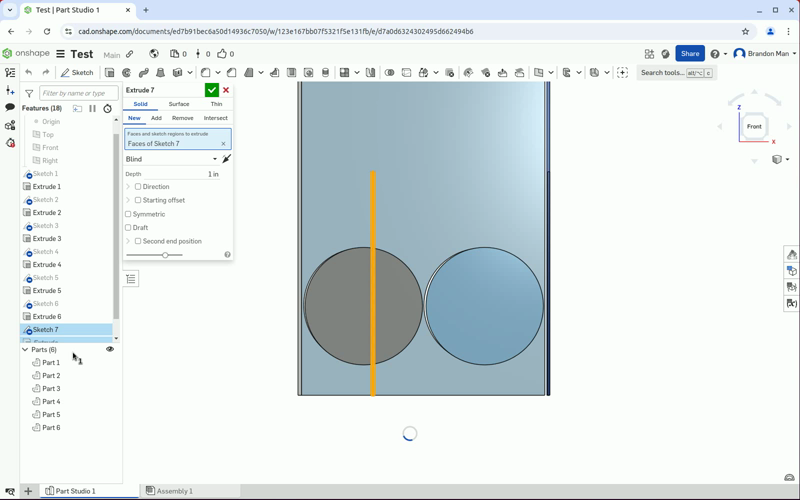
mouse_move(143, 106)
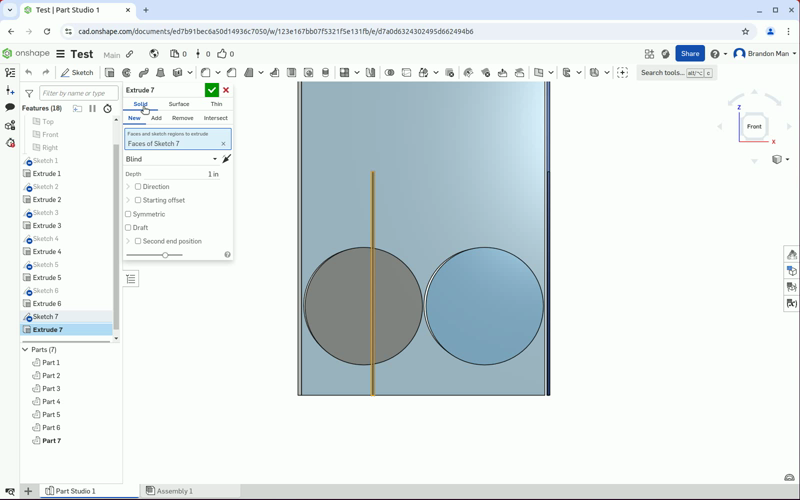
click(143, 106)
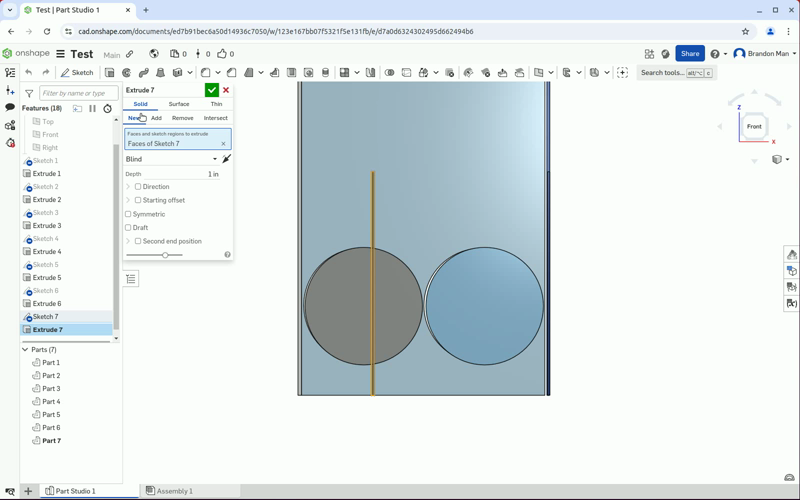
mouse_move(137, 120)
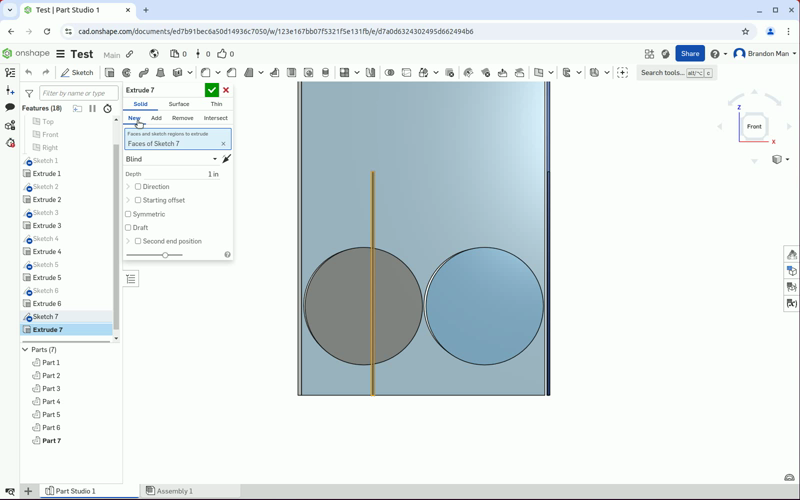
click(137, 120)
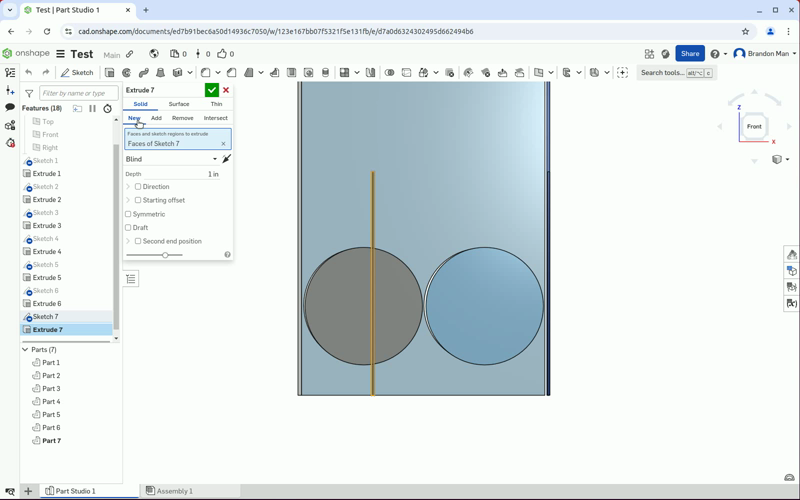
key(tab, 4)
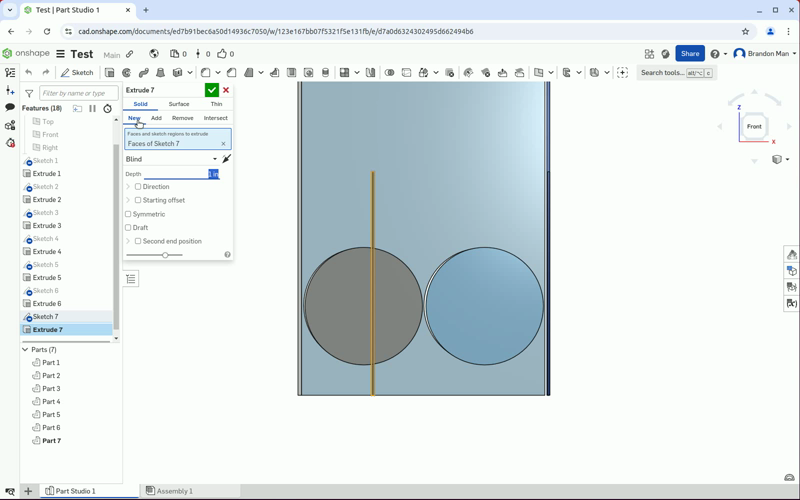
text(-10.11)
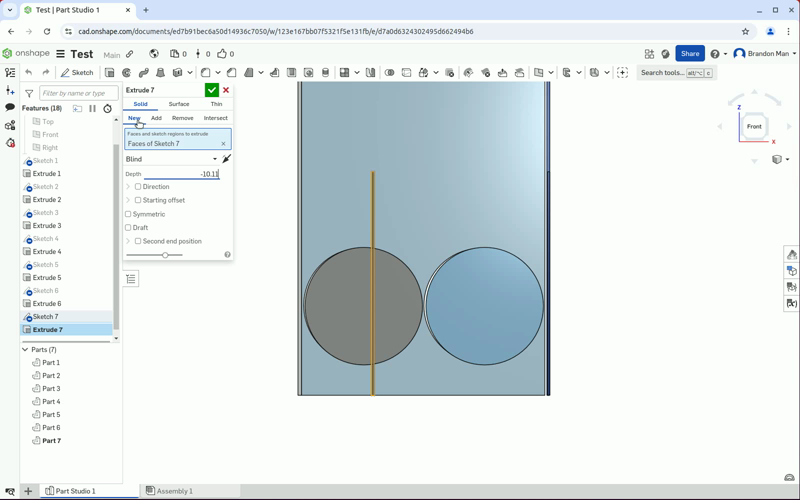
key(enter)
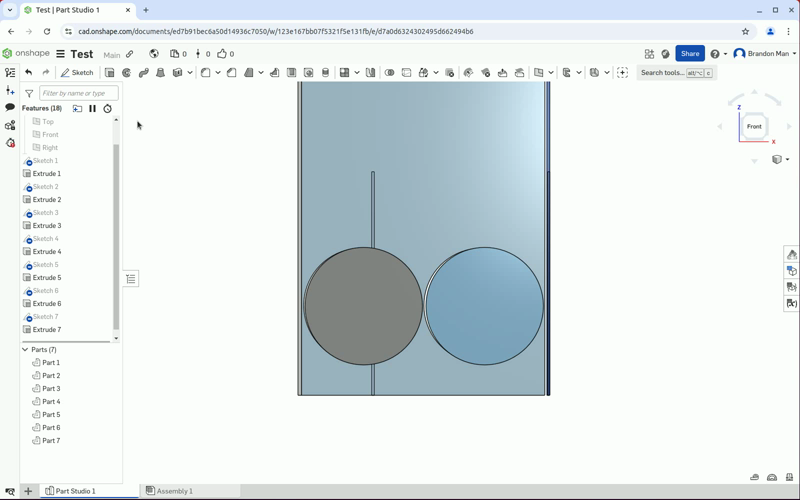
key(shift+h)
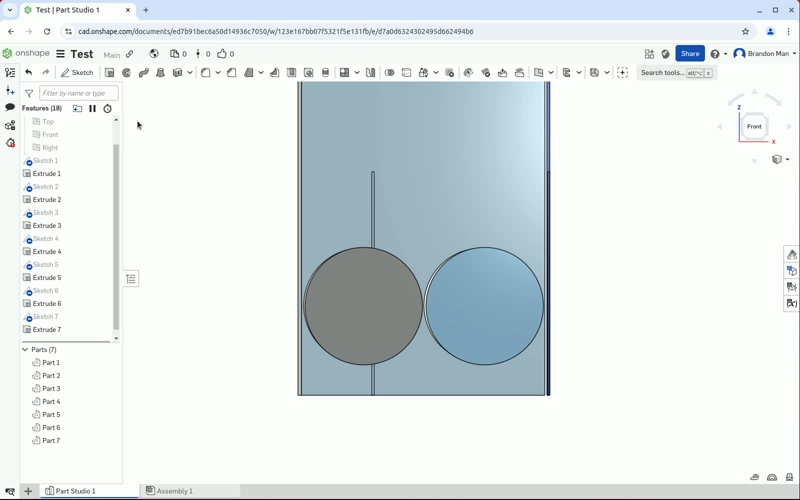
key(shift+h)
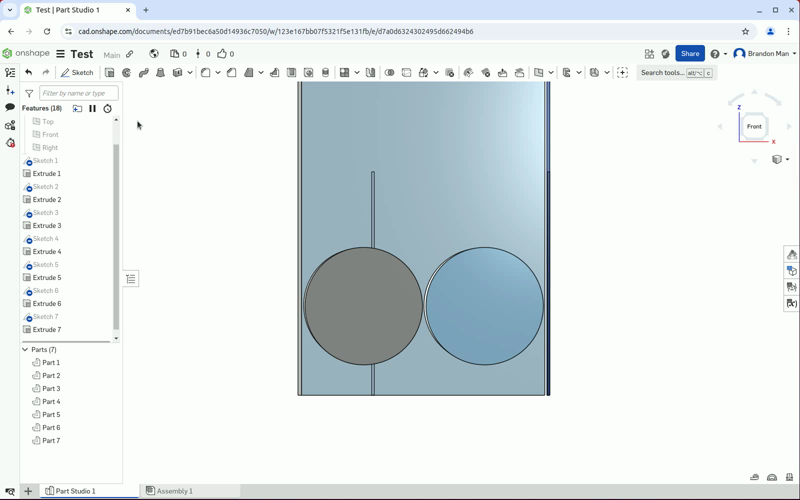
mouse_move(69, 163)
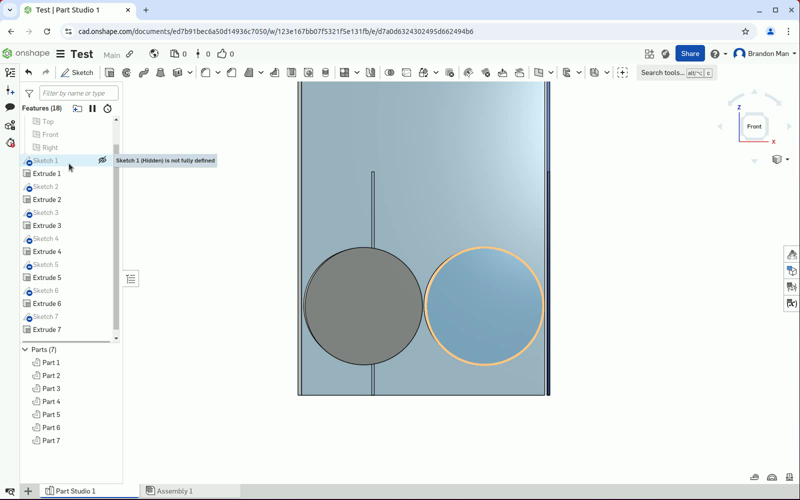
click(69, 163)
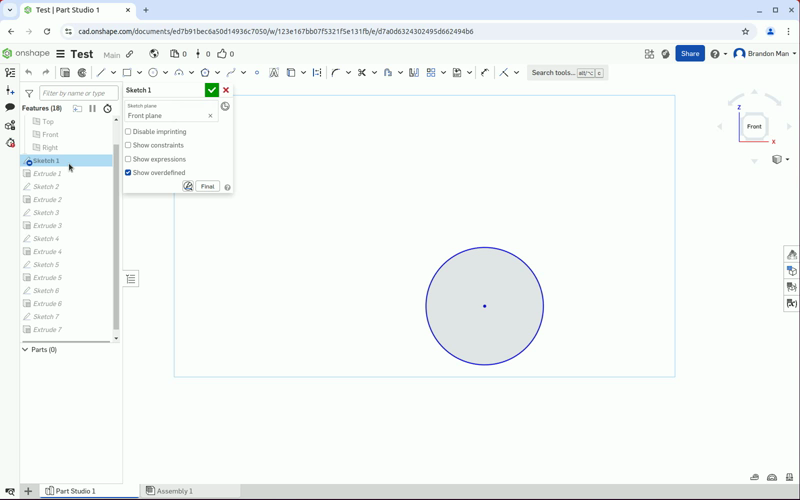
mouse_move(229, 92)
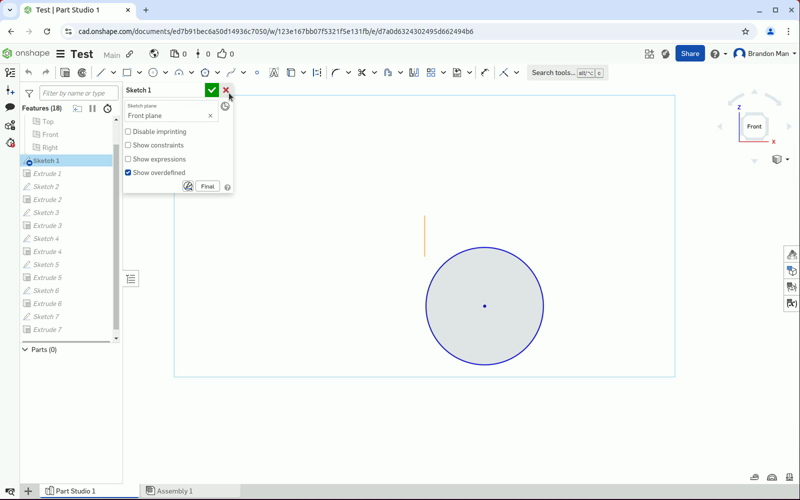
click(229, 92)
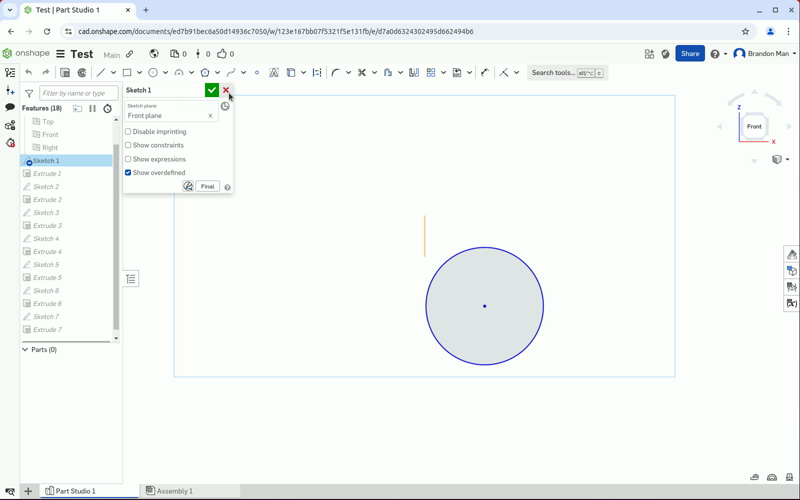
key(shift+s)
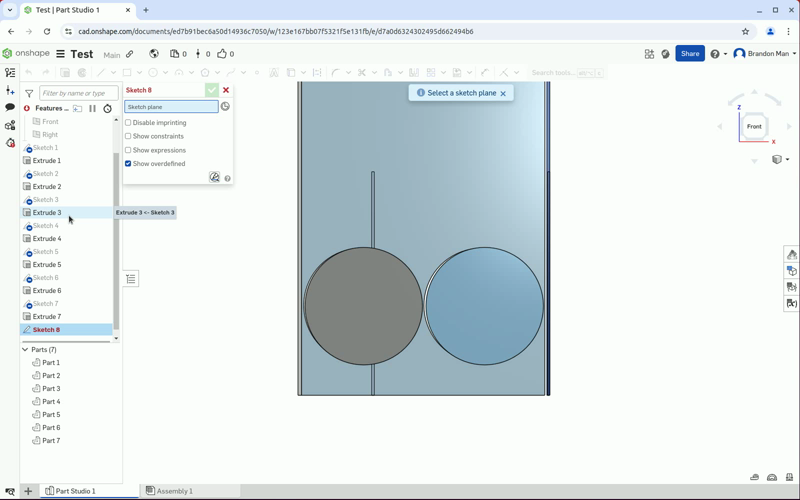
scroll(3)
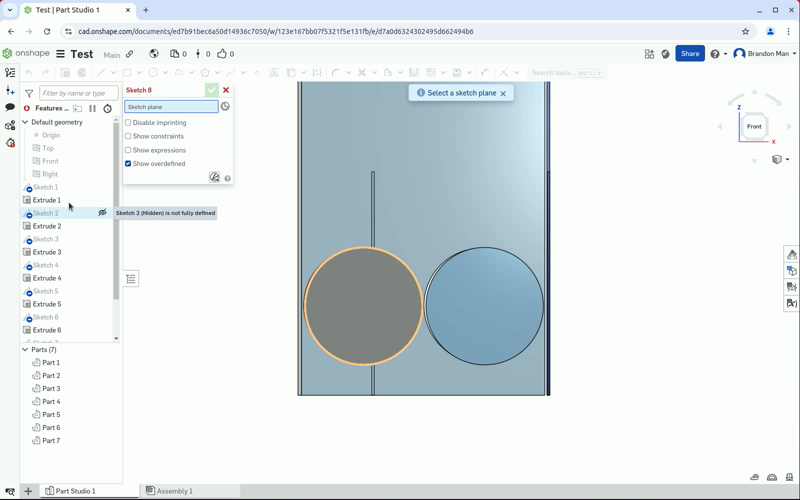
mouse_move(69, 163)
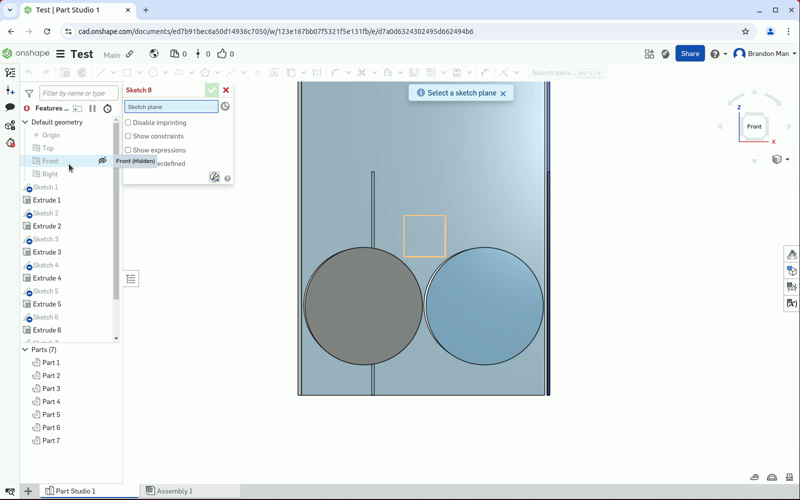
click(69, 163)
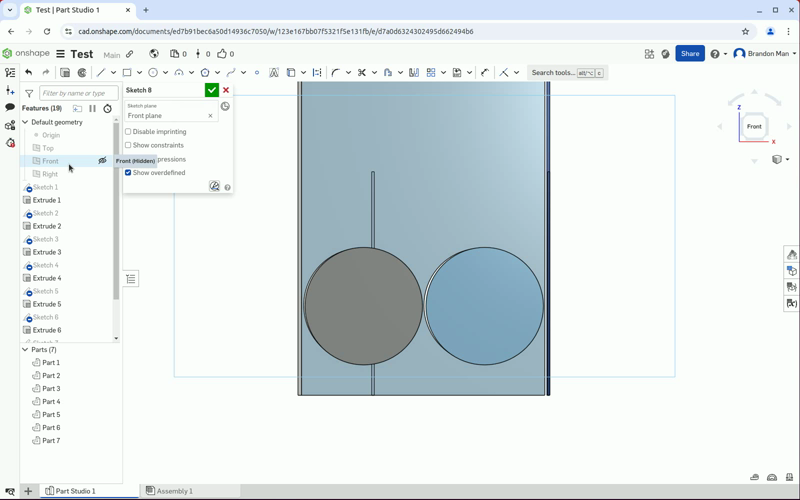
mouse_move(73, 352)
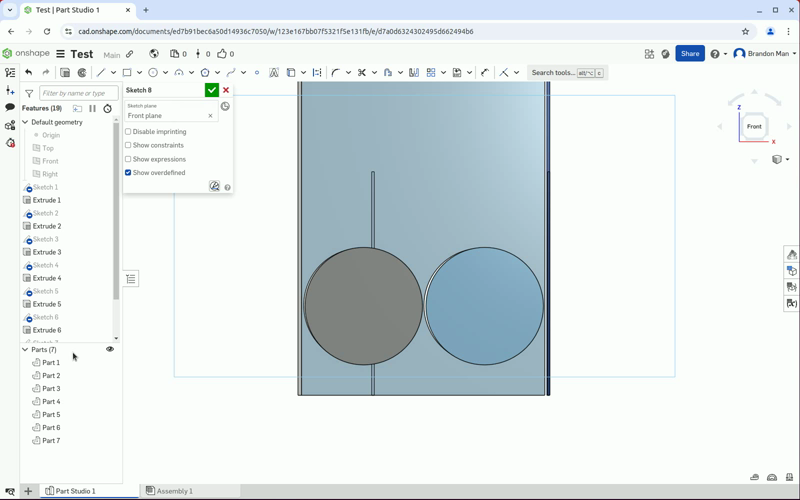
key(y)
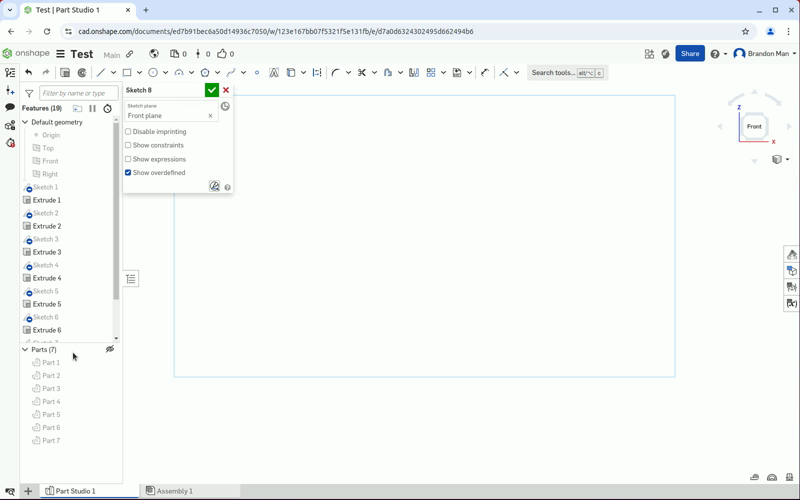
key(l)
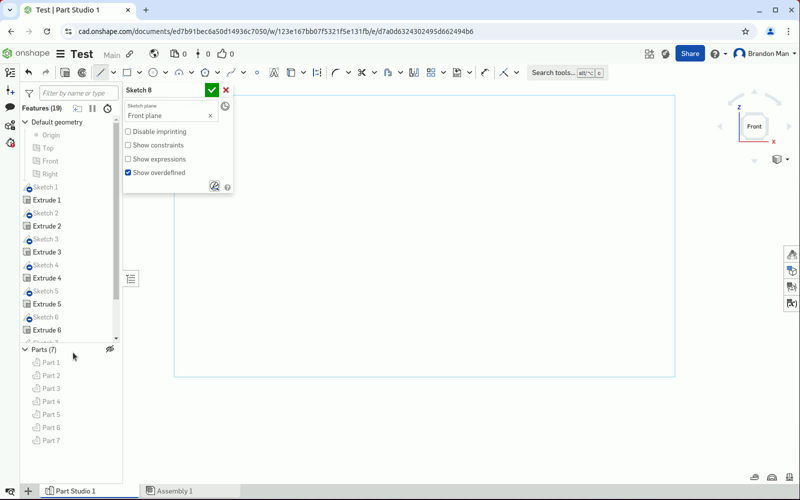
key_down(shift)
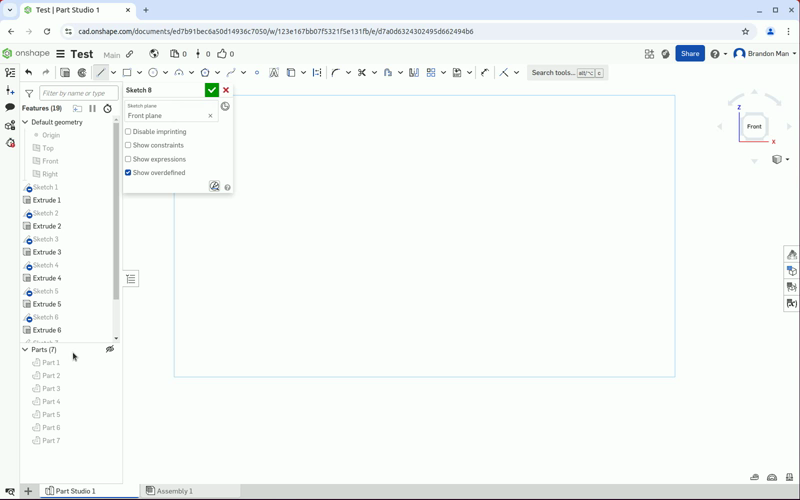
mouse_move(374, 395)
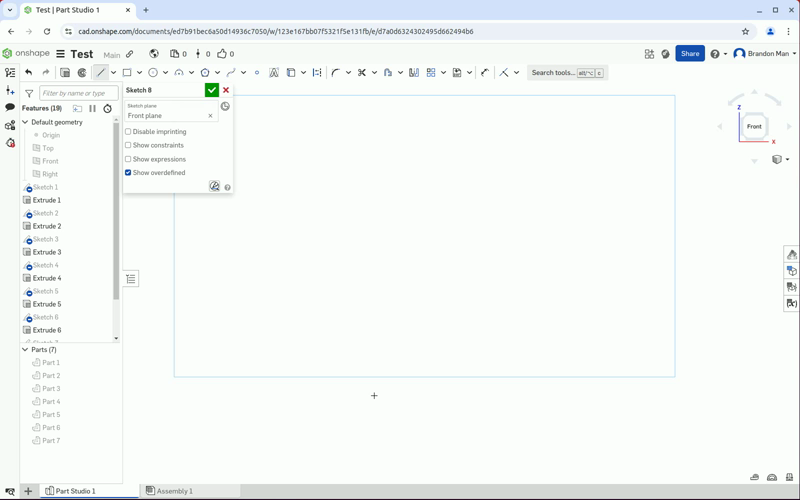
click(374, 395)
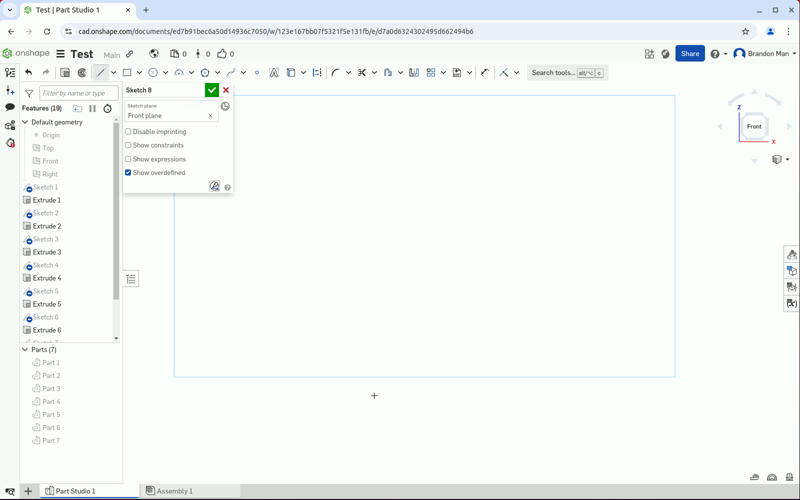
key_up(shift)
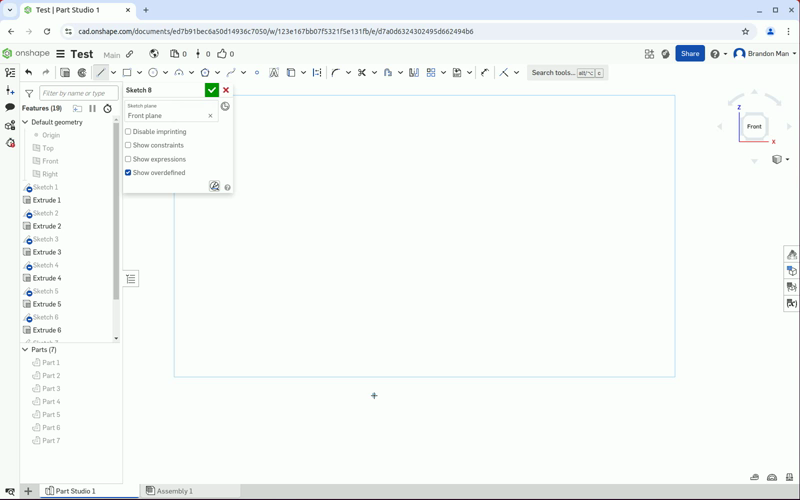
key_down(shift)
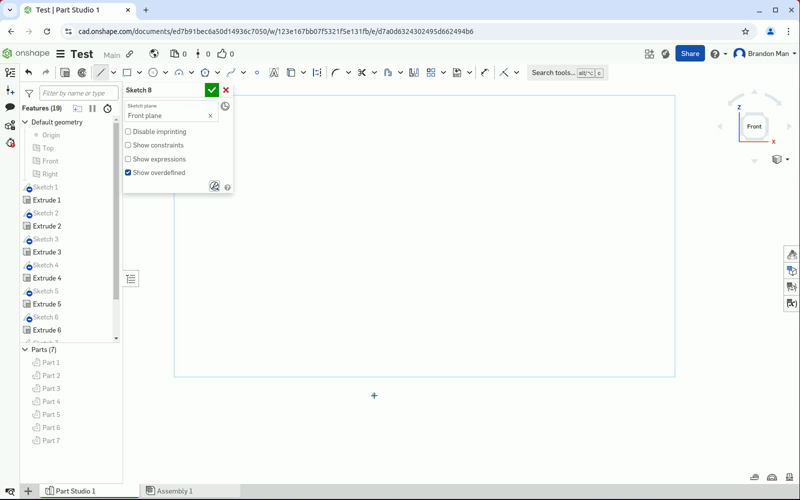
mouse_move(546, 395)
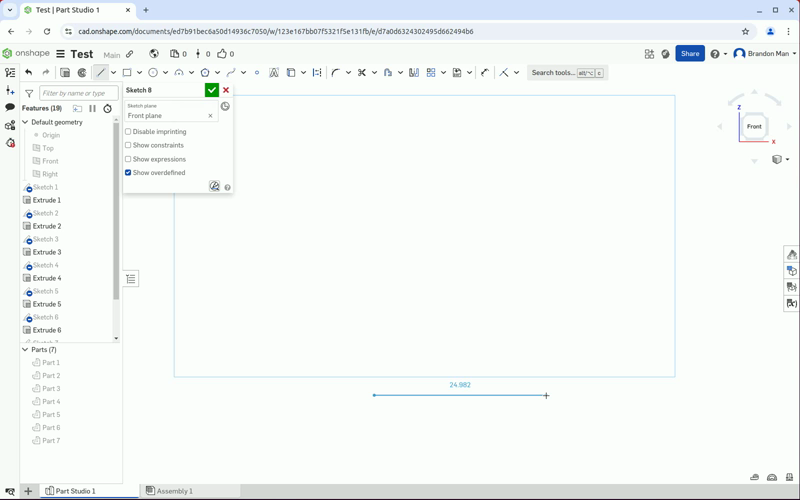
click(546, 395)
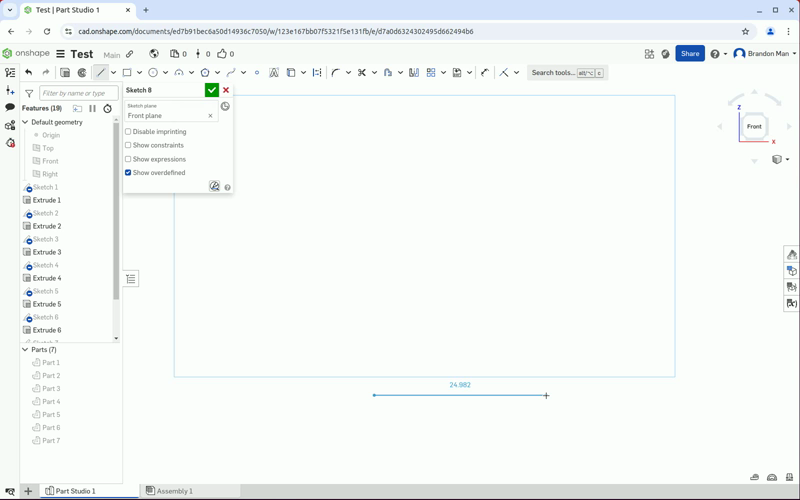
key_up(shift)
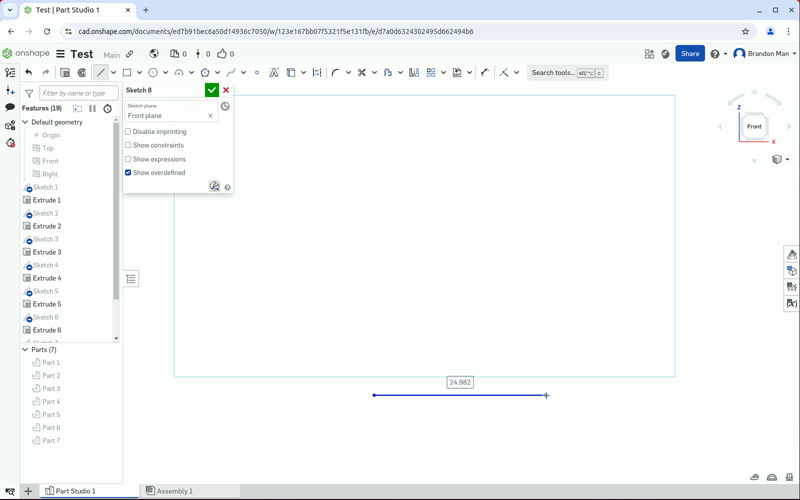
key_down(shift)
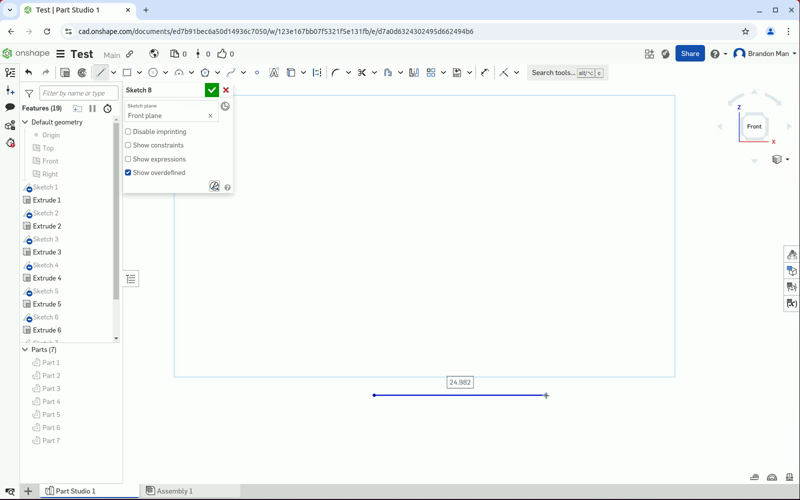
mouse_move(546, 171)
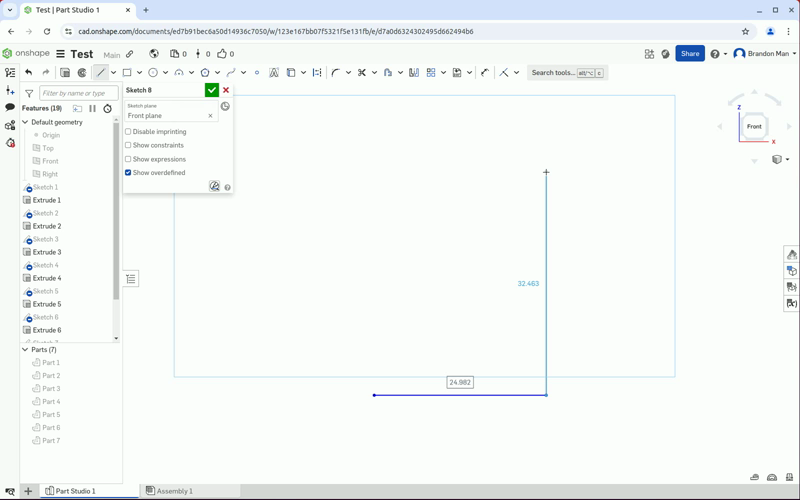
click(546, 171)
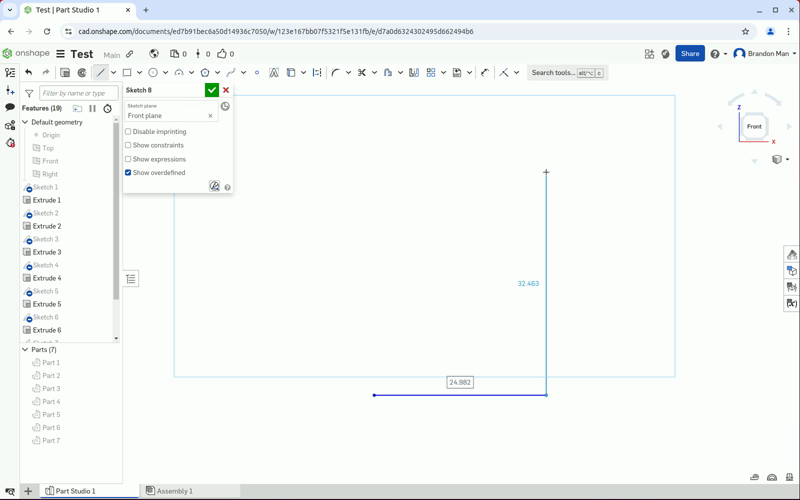
key_up(shift)
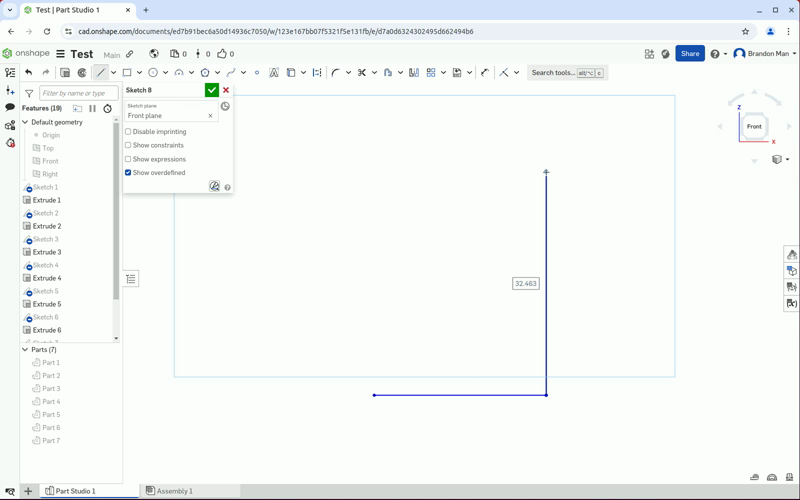
key_down(shift)
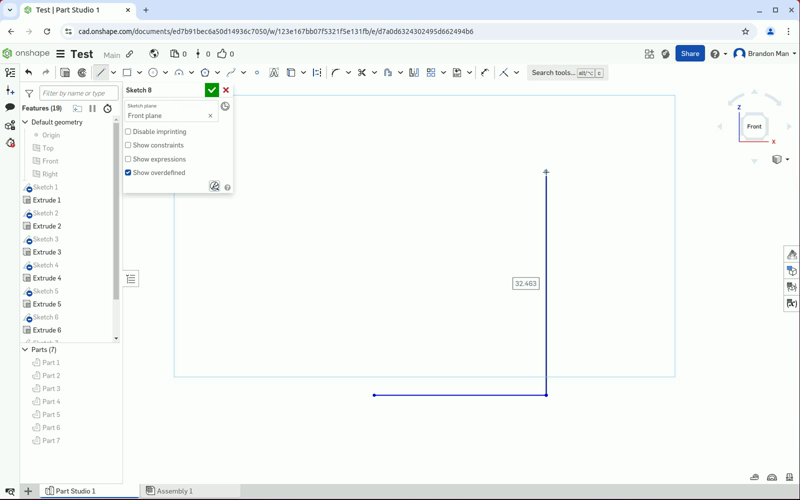
mouse_move(374, 171)
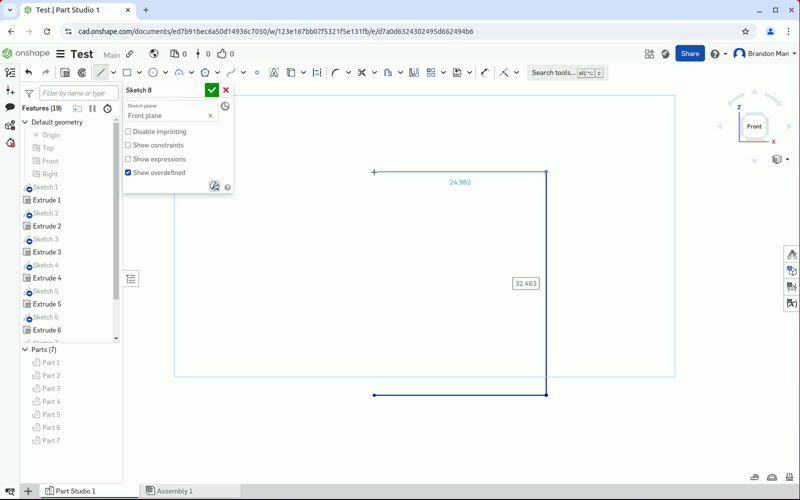
click(374, 171)
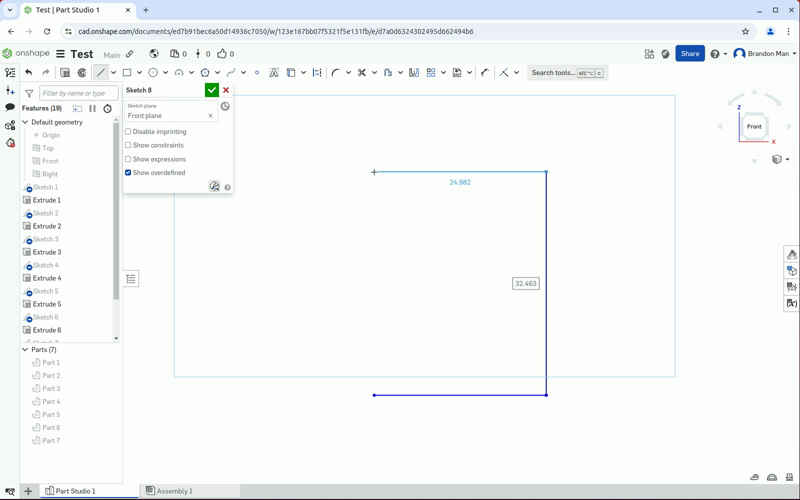
key_up(shift)
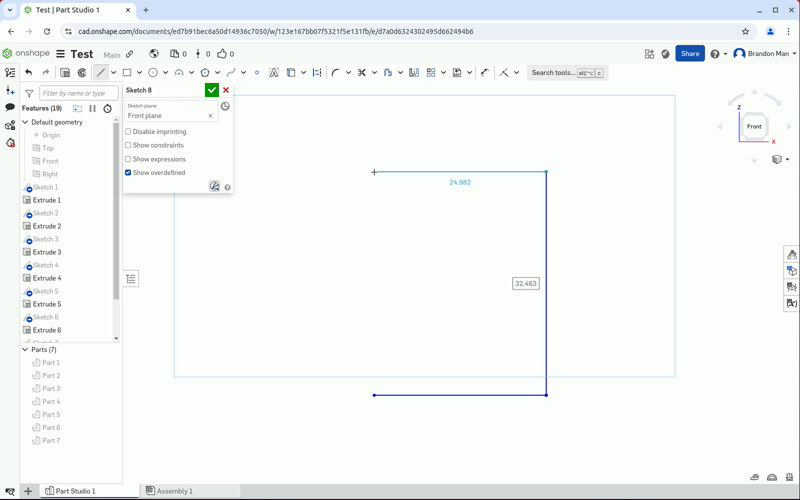
key_down(shift)
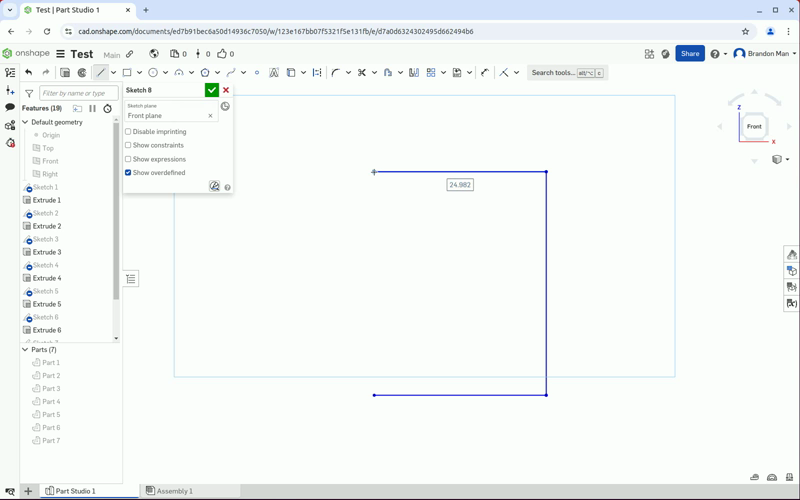
mouse_move(374, 395)
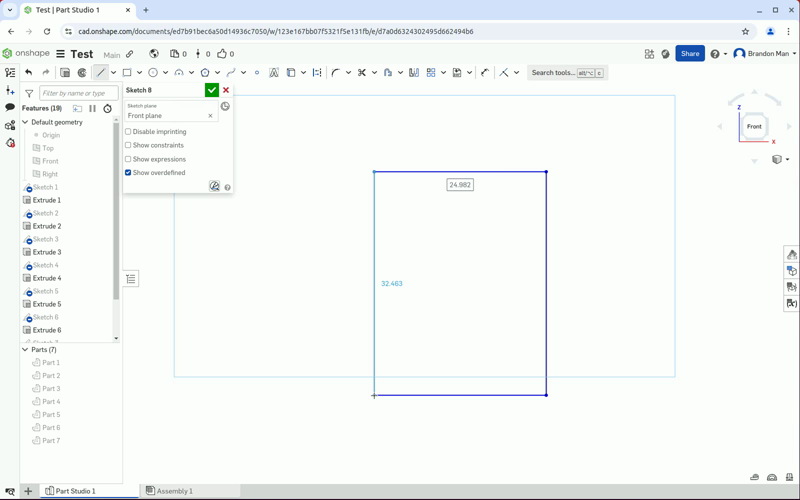
key_up(shift)
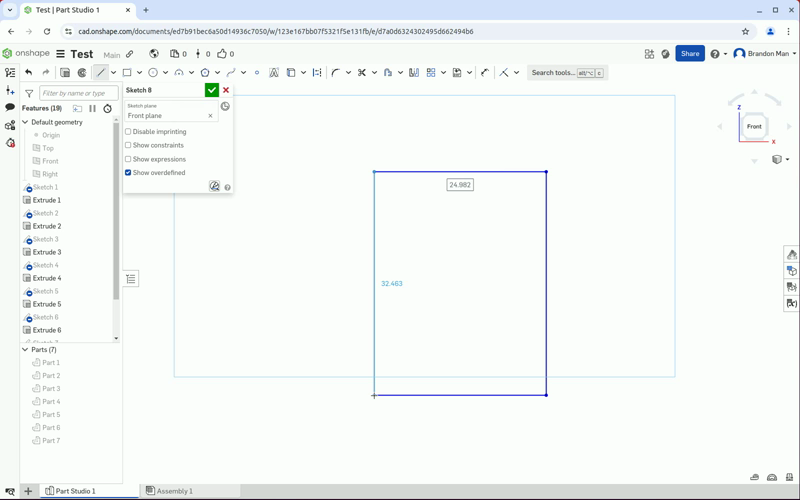
click(374, 395)
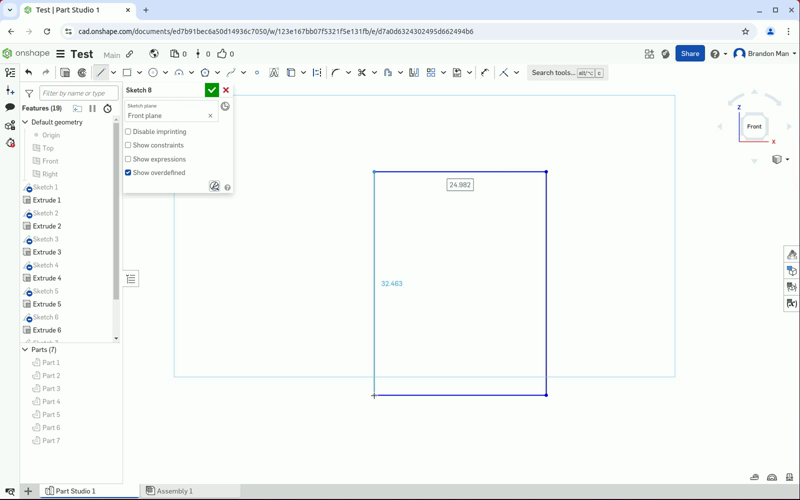
key(esc)
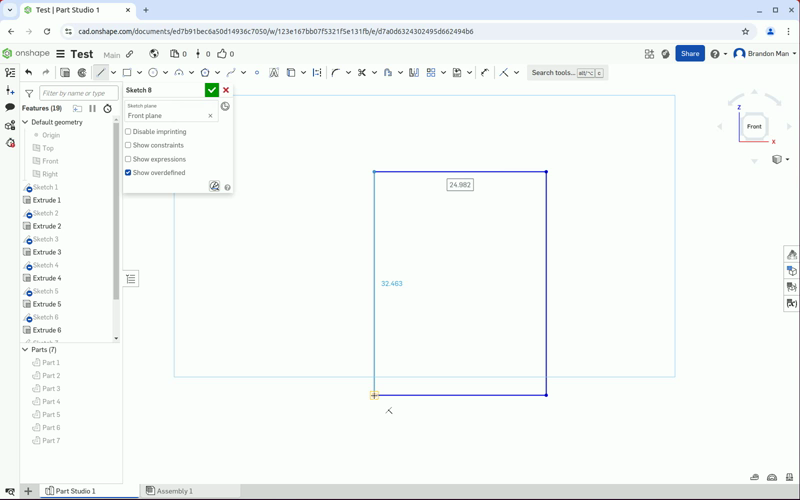
key(c)
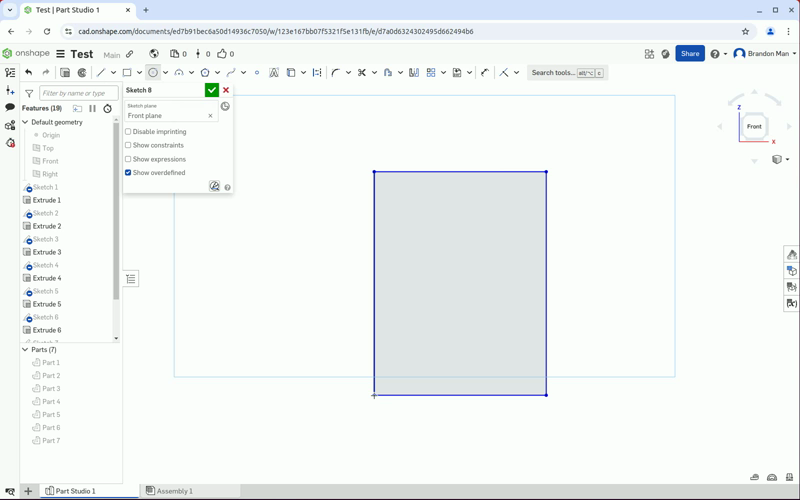
key_down(shift)
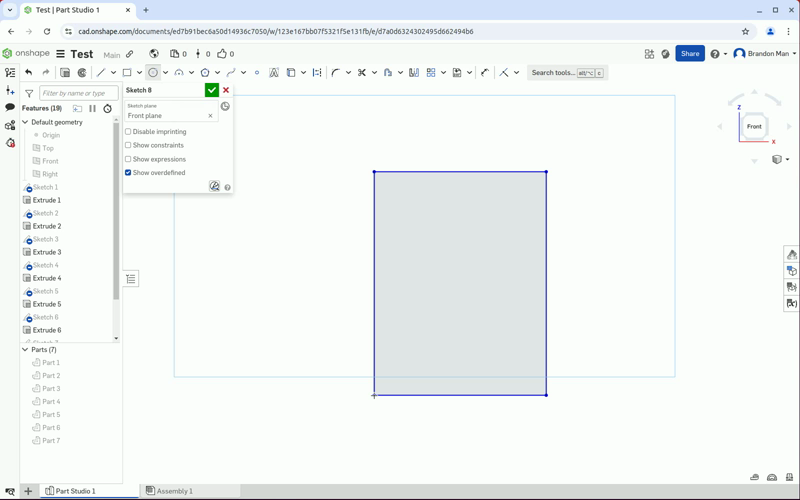
mouse_move(416, 331)
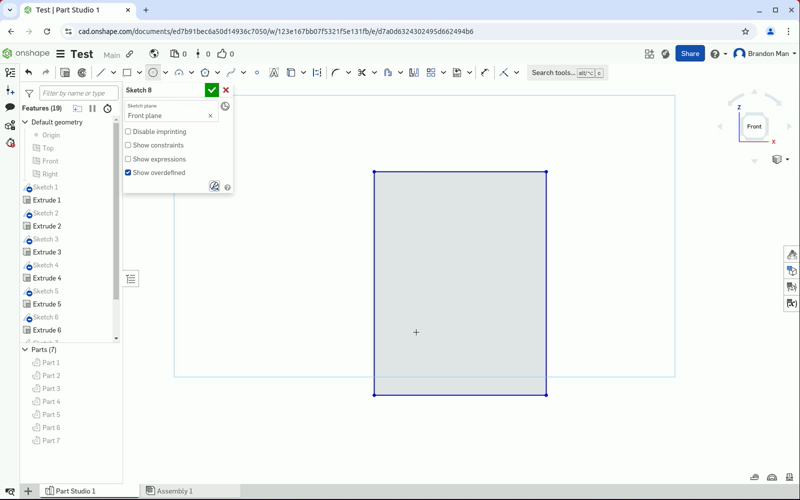
click(416, 331)
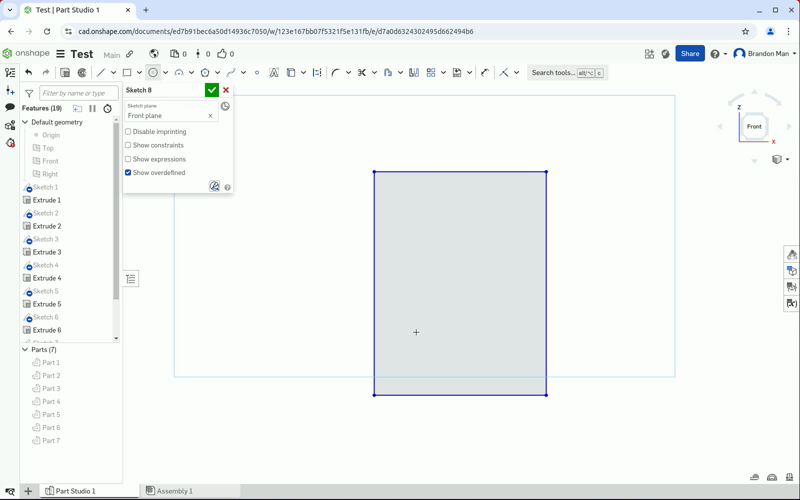
key_up(shift)
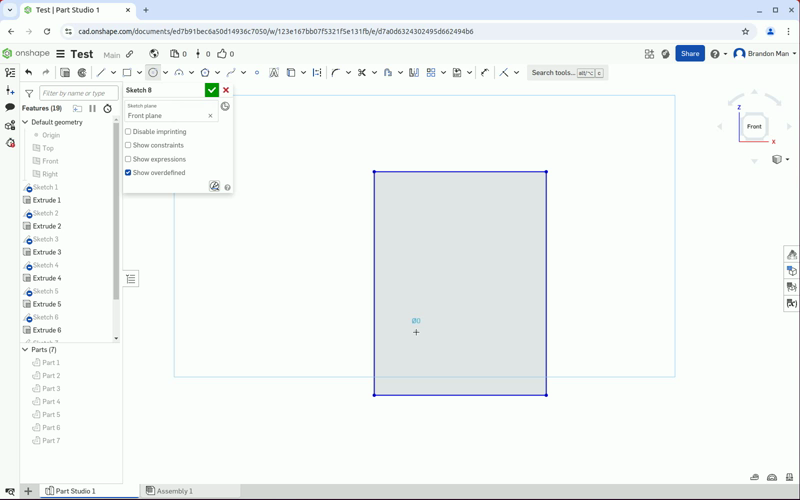
mouse_move(456, 331)
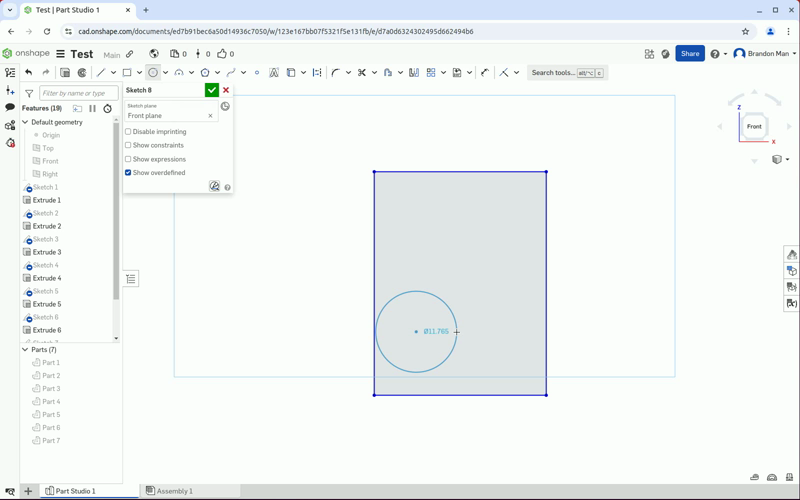
click(456, 331)
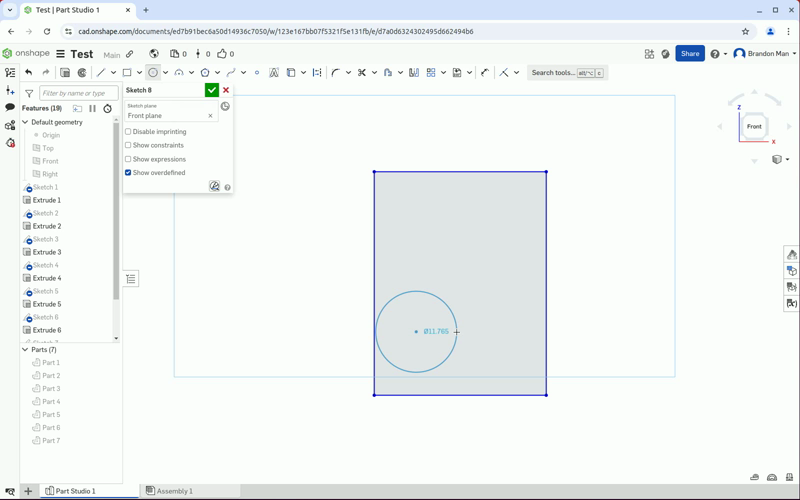
key(esc)
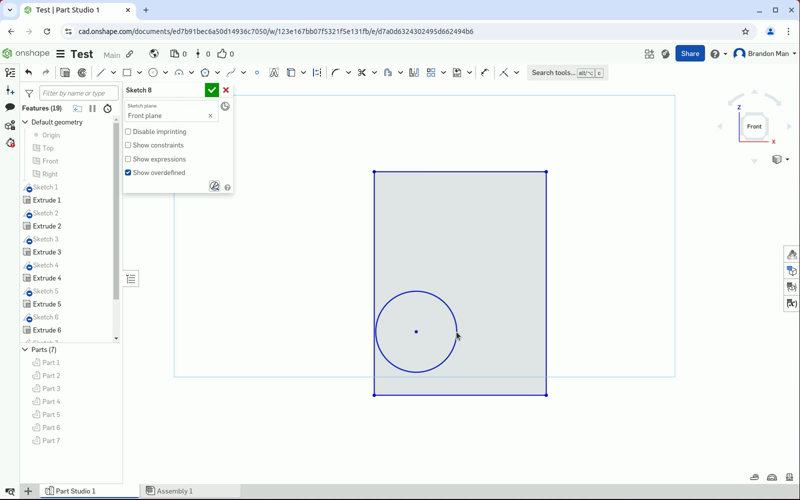
key(c)
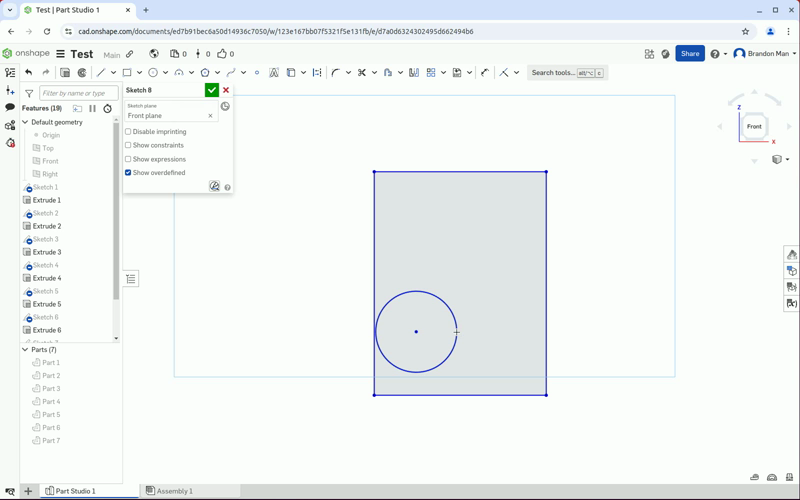
key_down(shift)
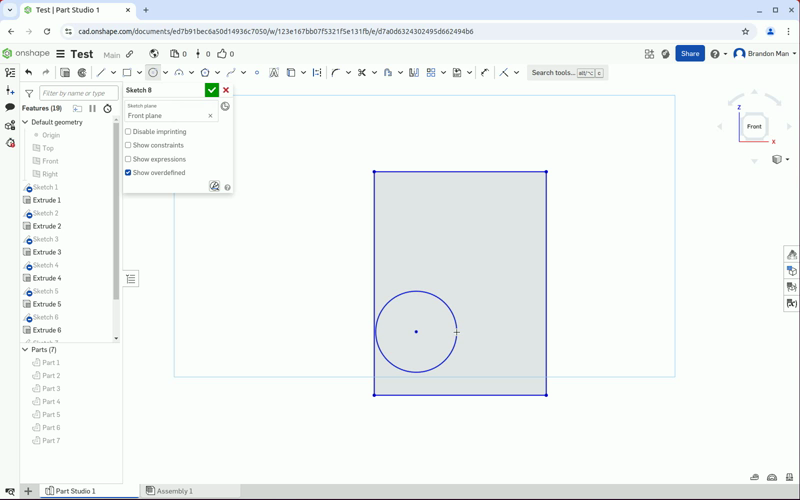
mouse_move(501, 331)
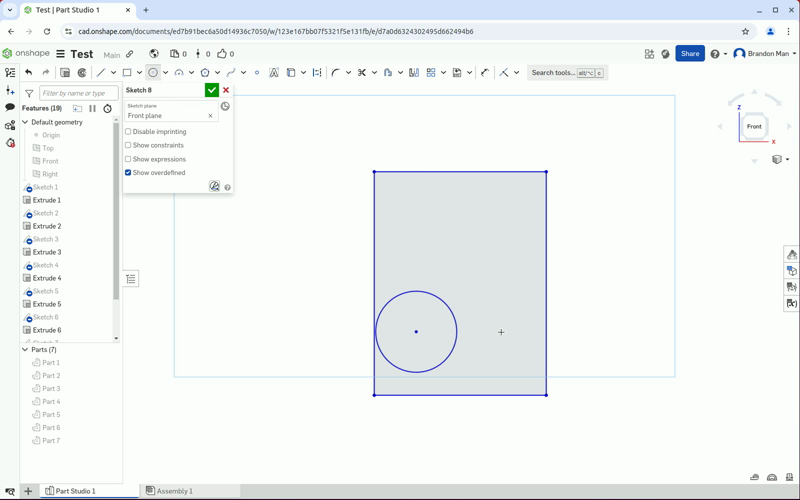
click(501, 331)
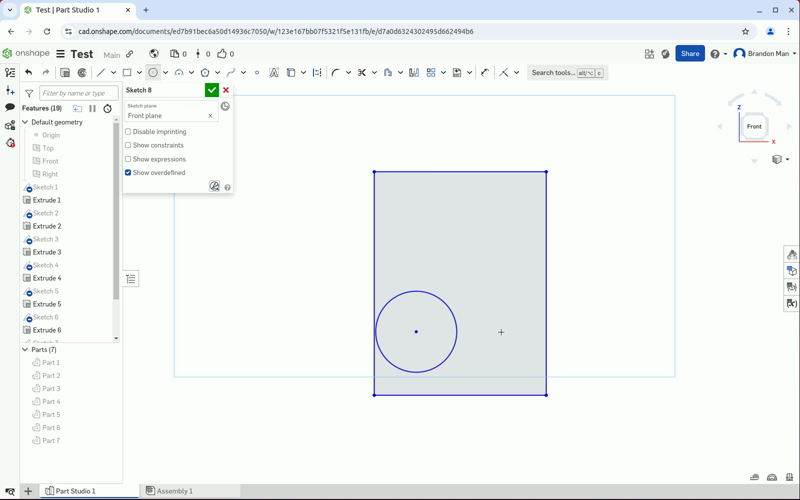
key_up(shift)
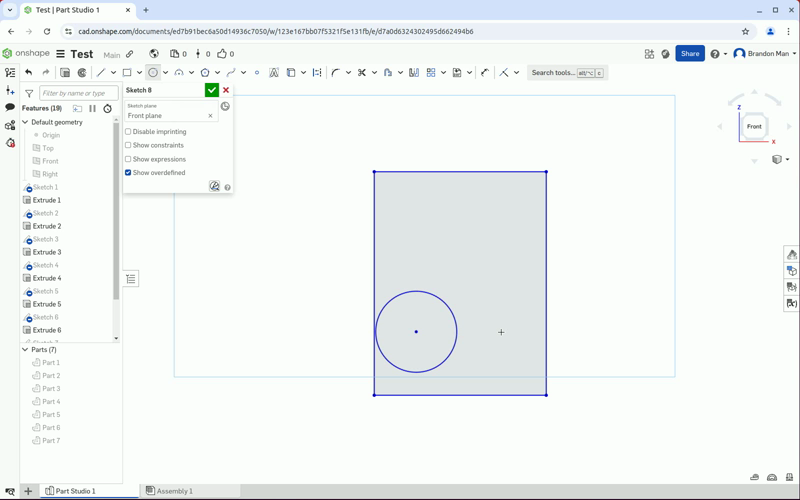
mouse_move(541, 331)
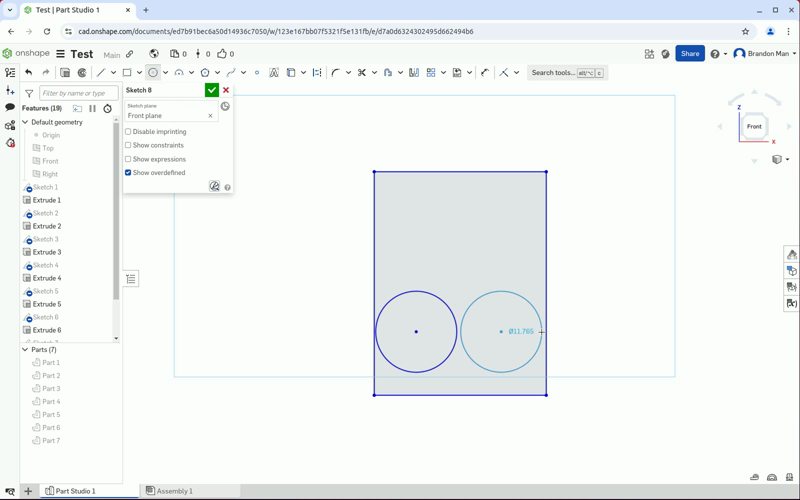
click(541, 331)
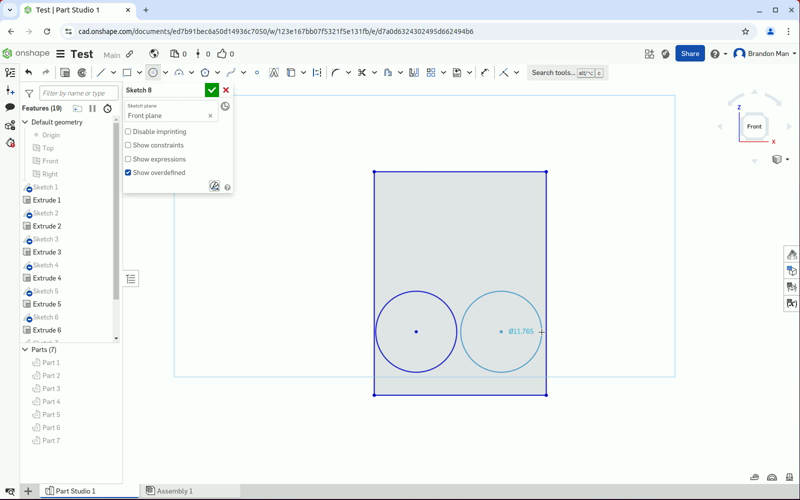
key(esc)
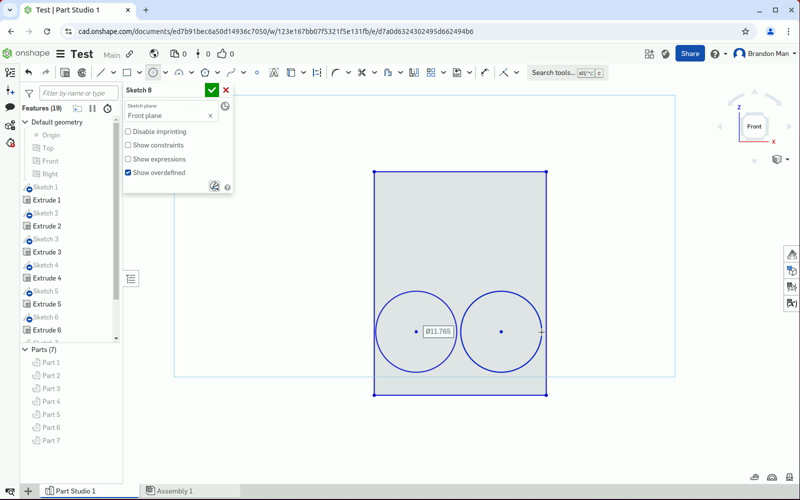
mouse_move(424, 242)
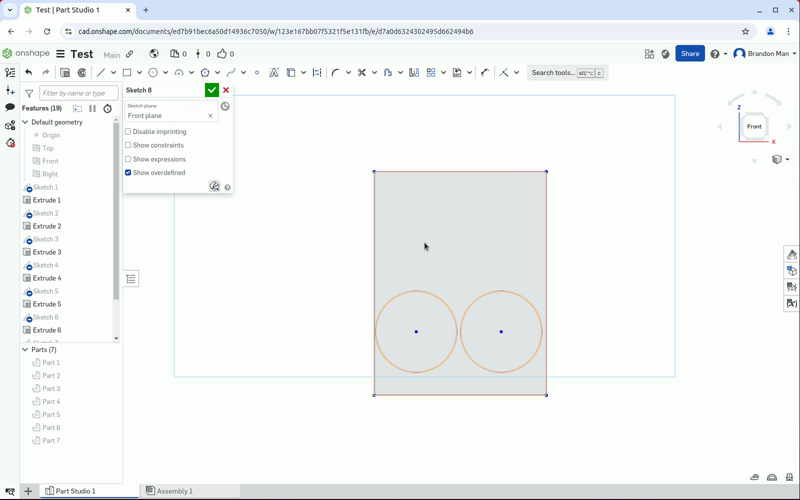
click(424, 242)
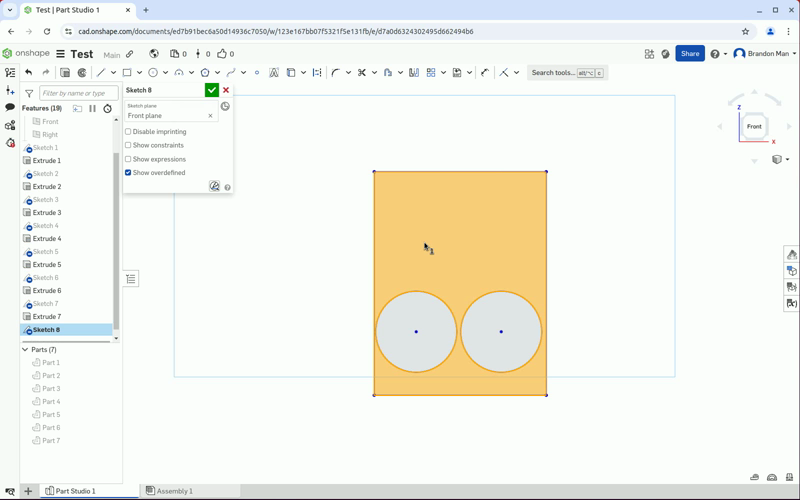
mouse_move(73, 352)
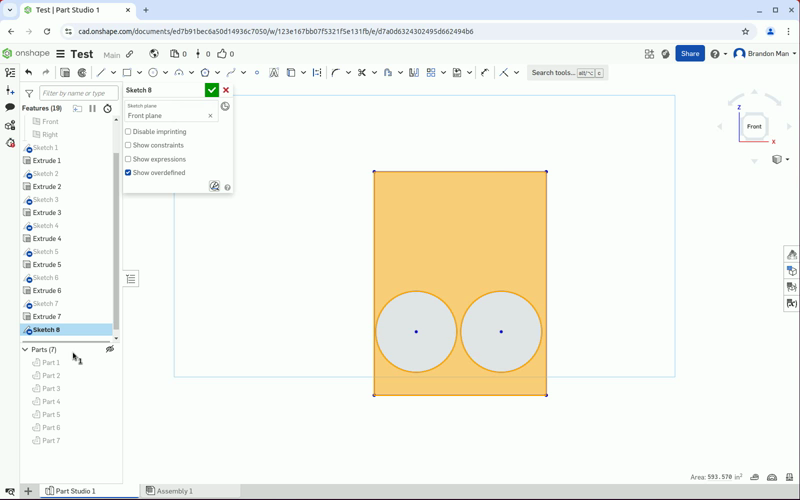
key(shift+y)
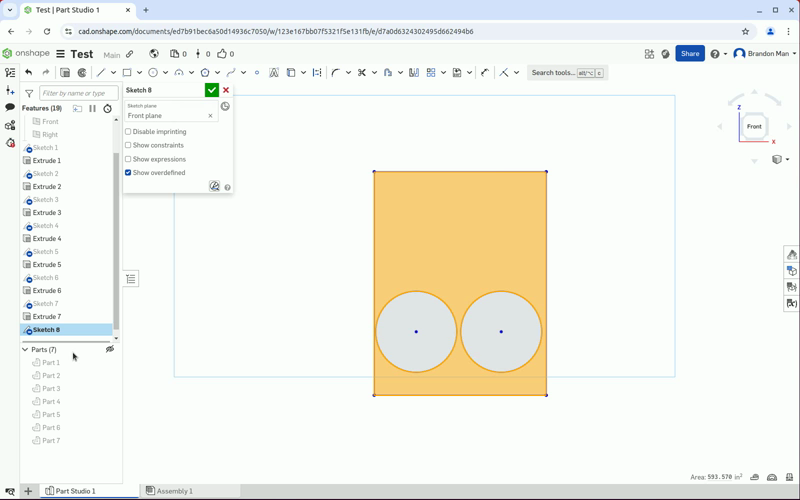
key(shift+e)
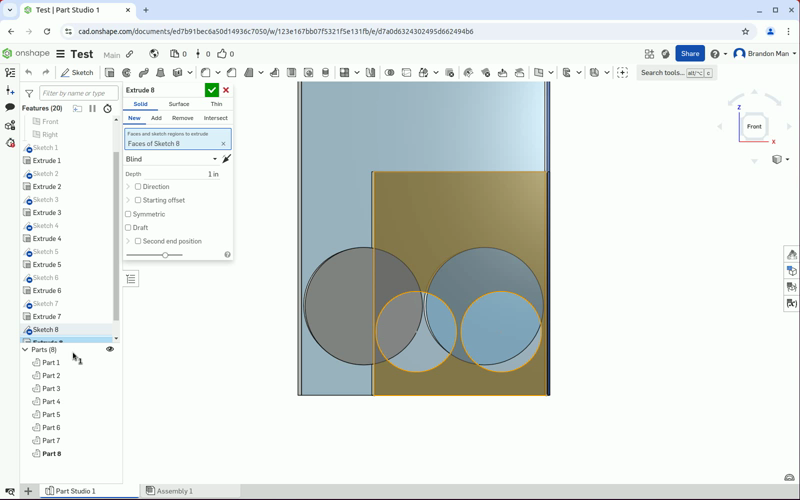
mouse_move(143, 106)
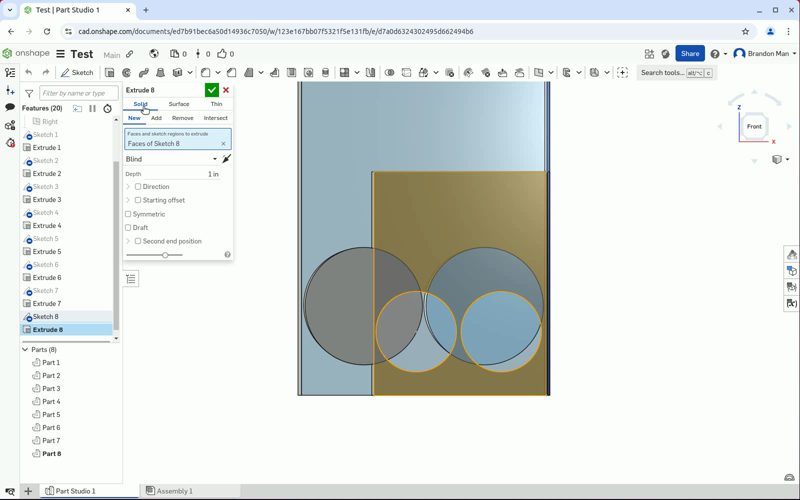
click(143, 106)
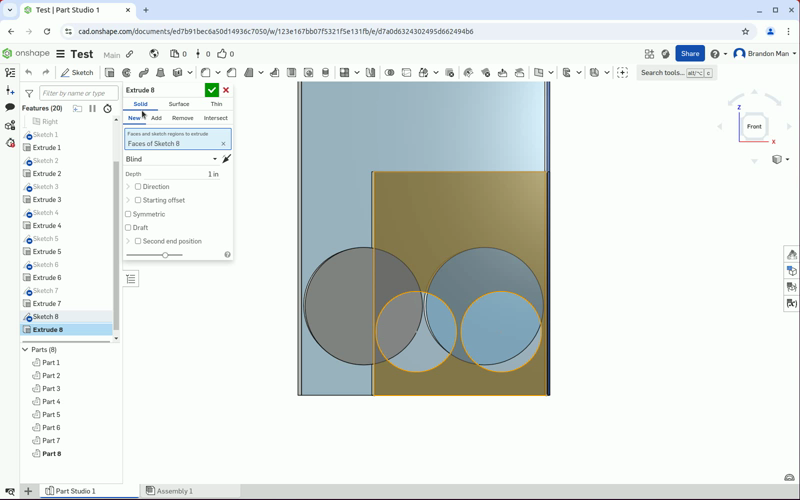
mouse_move(137, 120)
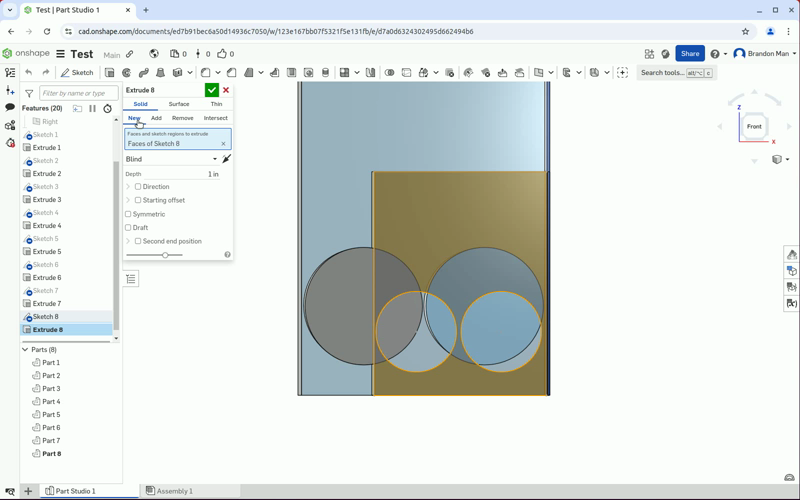
click(137, 120)
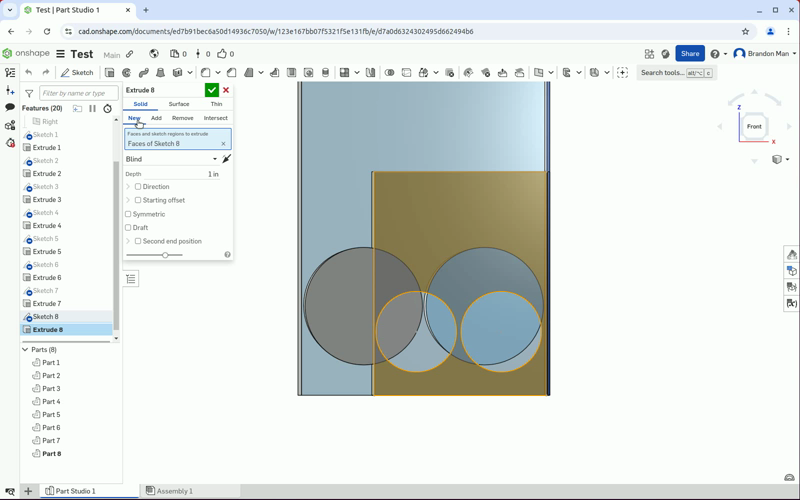
key(tab, 4)
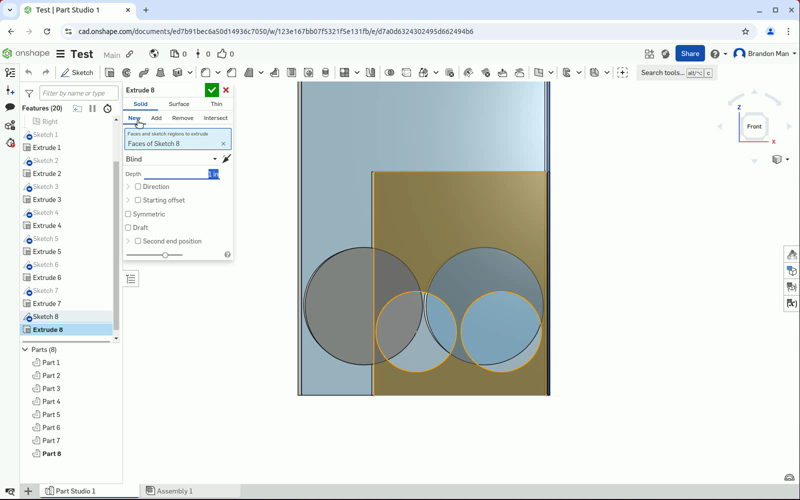
text(-10.11)
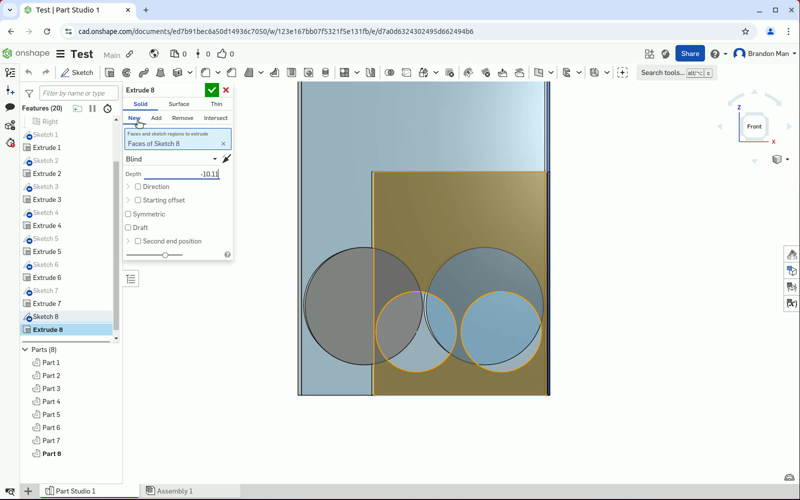
key(enter)
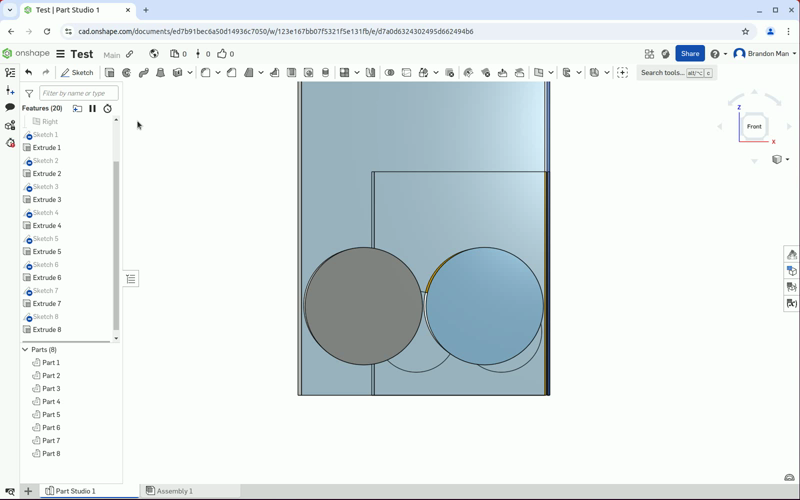
key(shift+h)
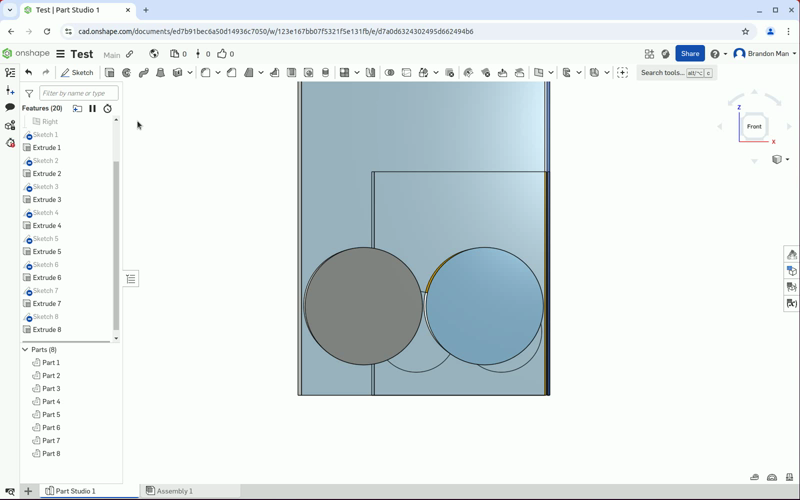
key(shift+h)
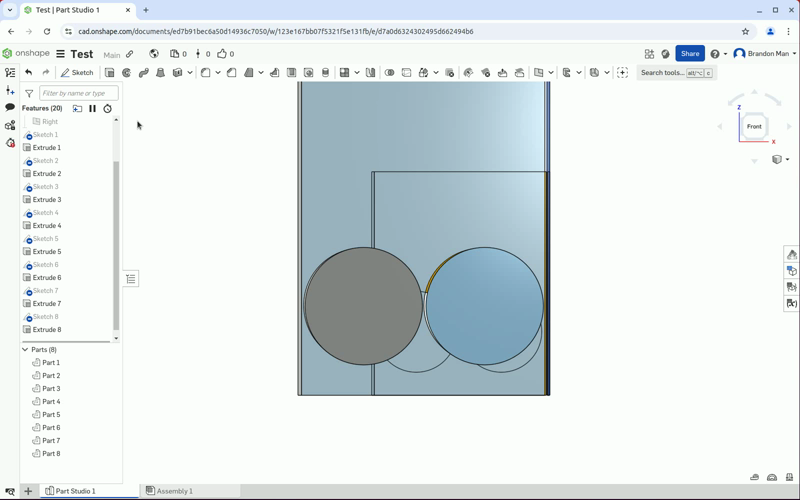
key(shift+7)
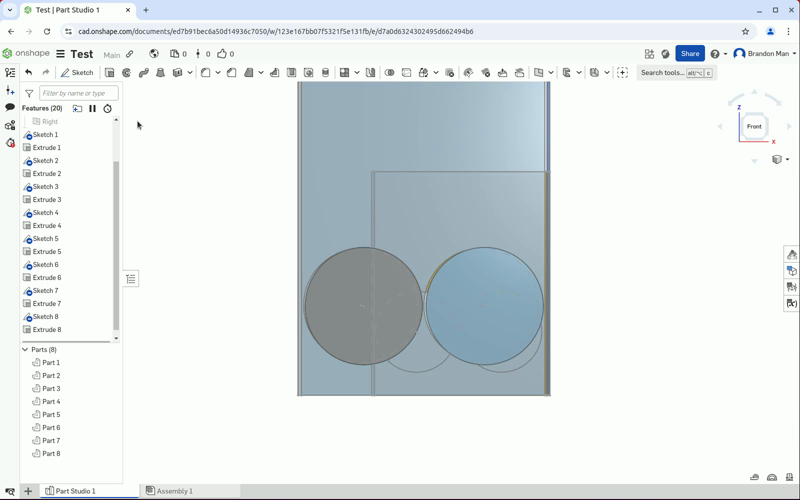
key(left, 2)
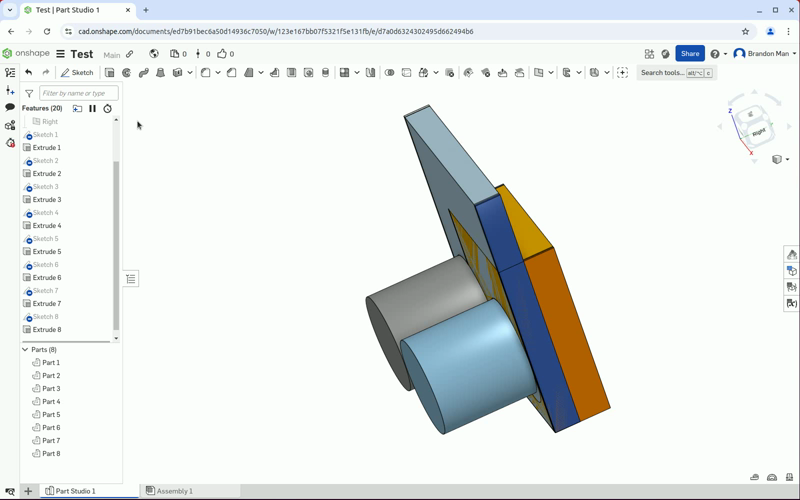
key(down, 2)
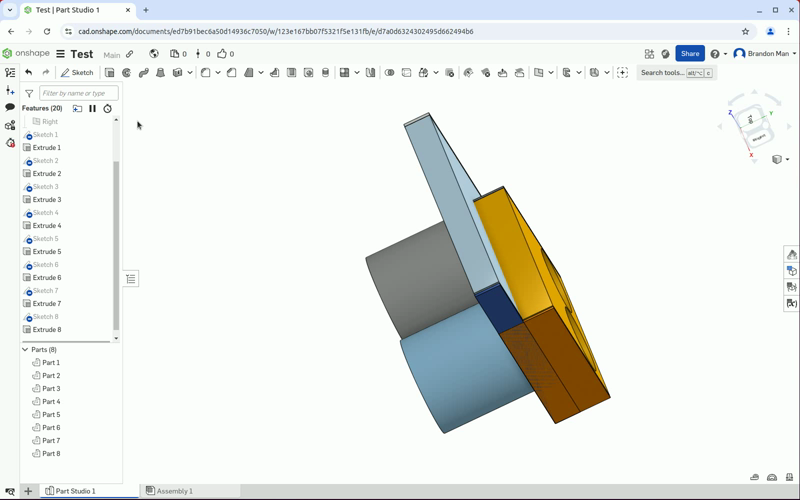
key(up, 2)
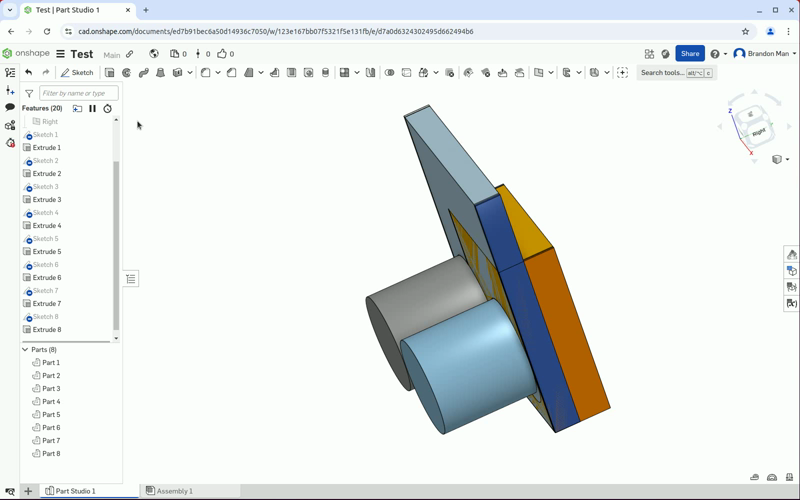
key(right, 2)
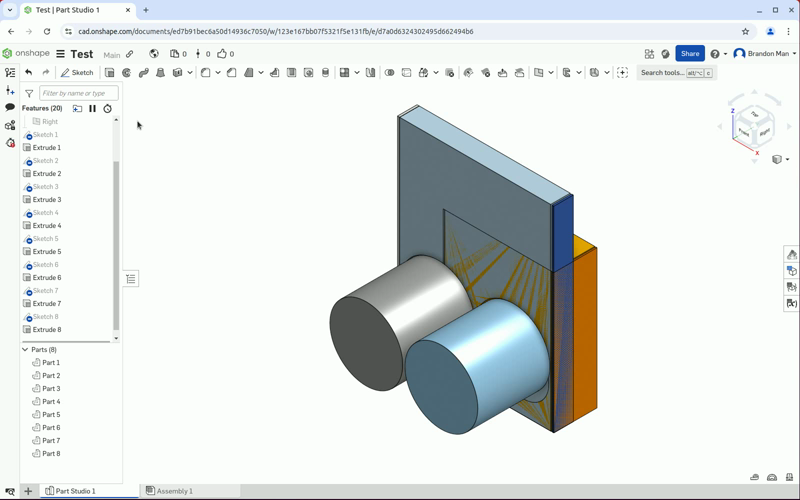
mouse_move(69, 137)
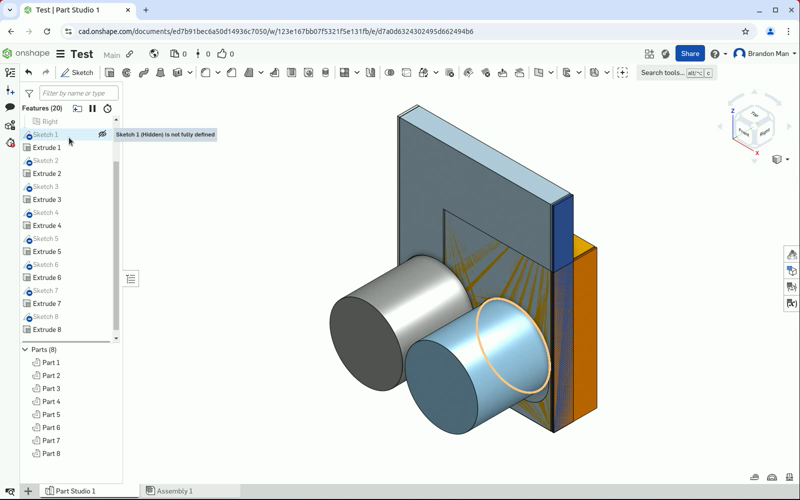
click(69, 137)